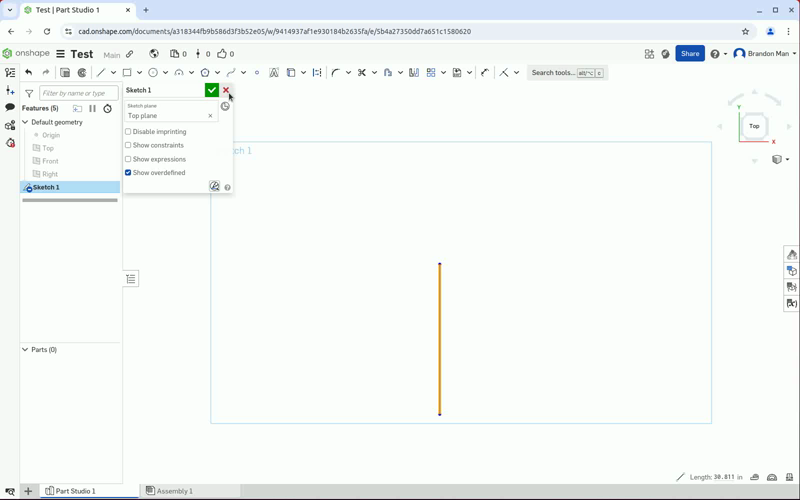
key(shift+h)
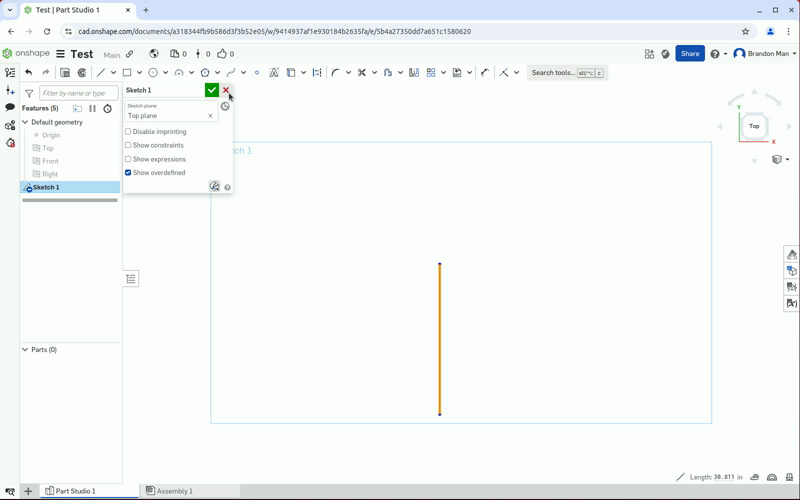
key(shift+s)
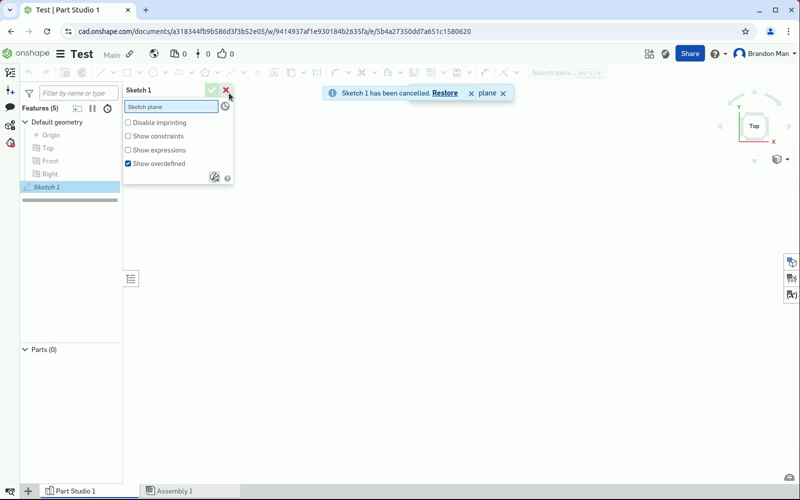
mouse_move(73, 150)
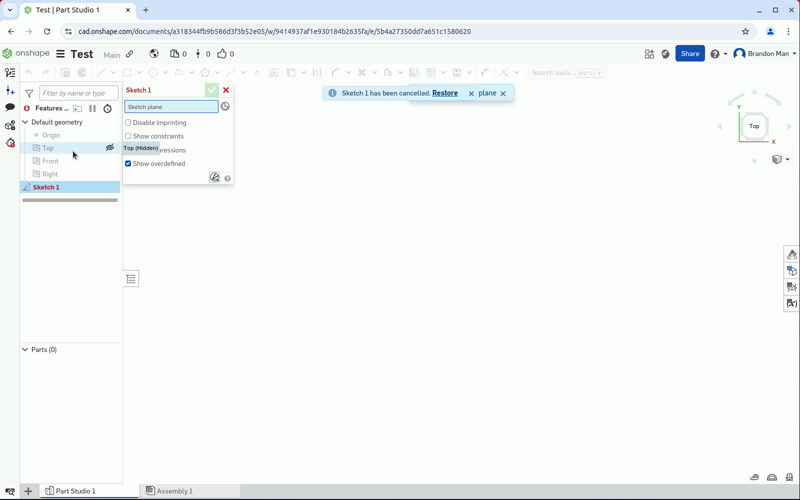
click(73, 150)
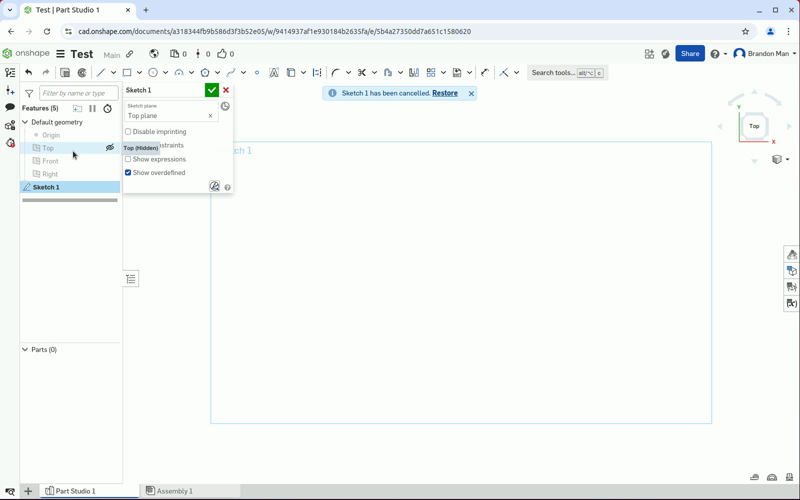
mouse_move(73, 352)
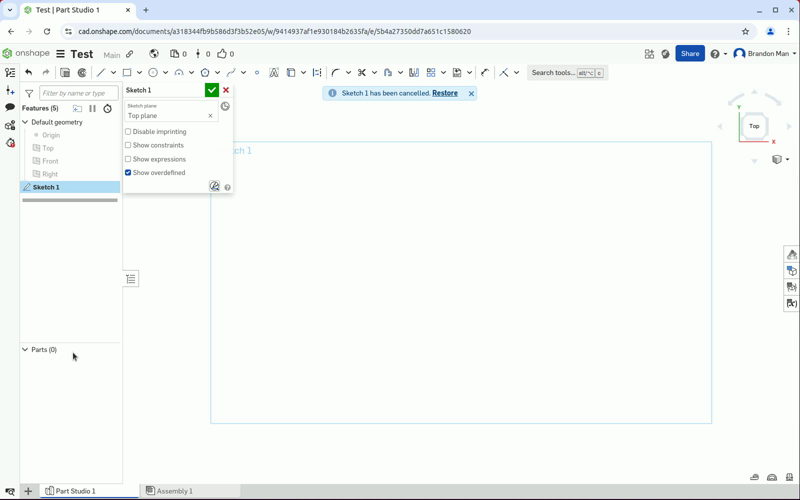
key(y)
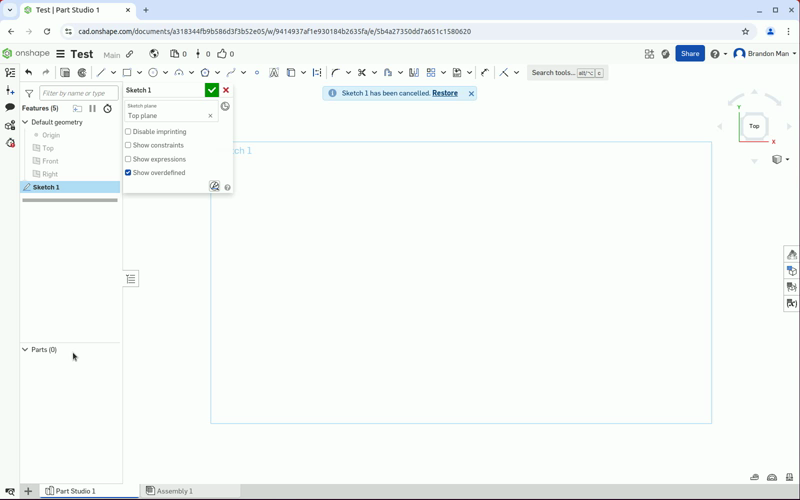
key(l)
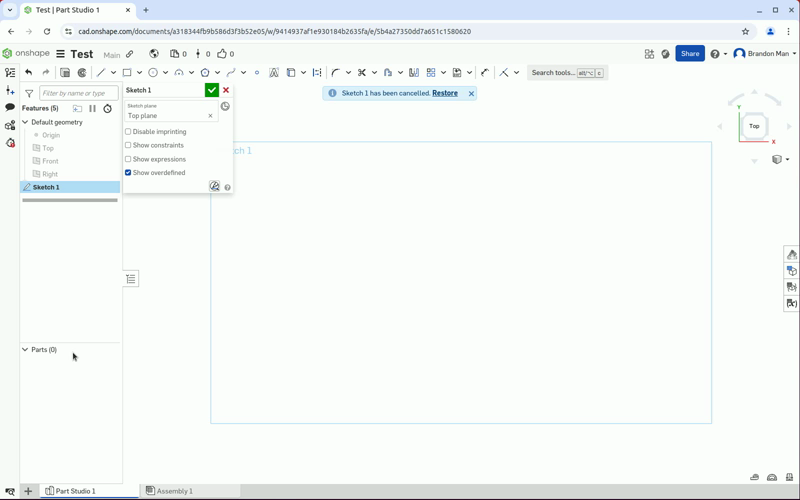
key_down(shift)
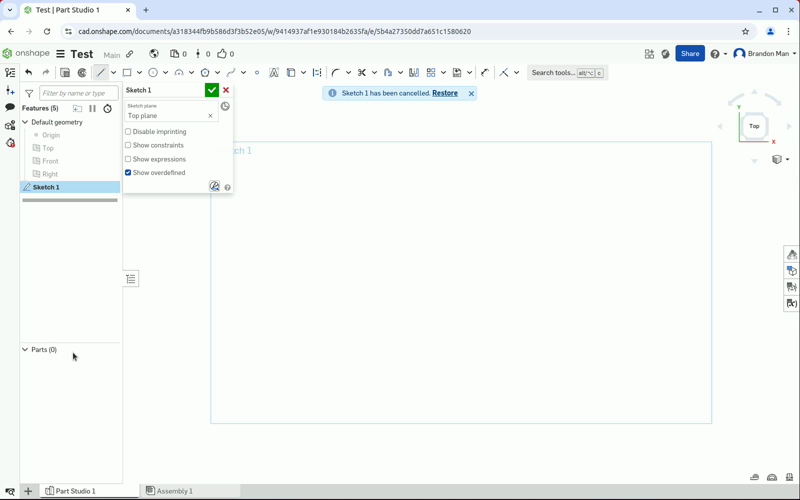
mouse_move(460, 367)
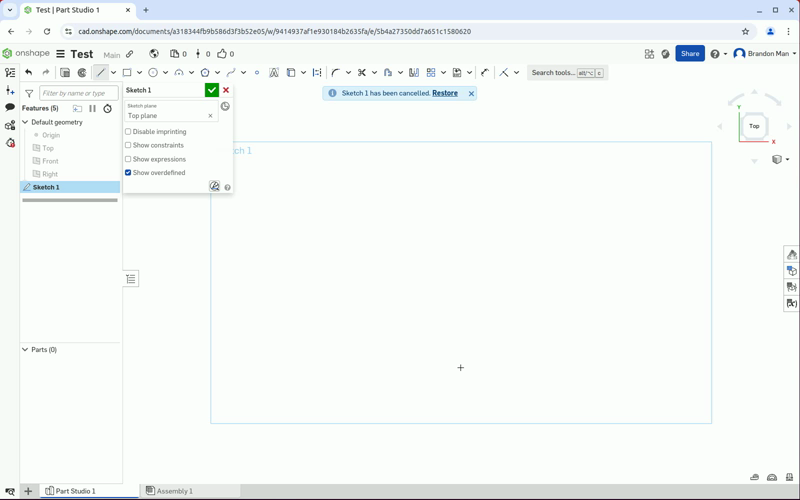
click(460, 367)
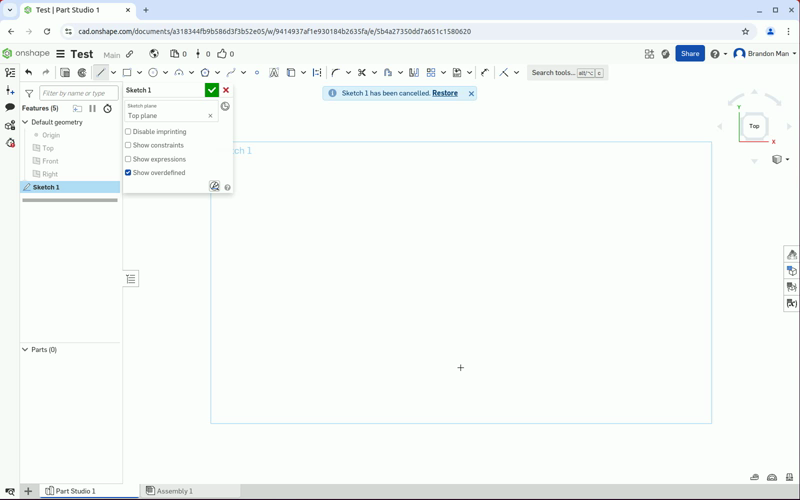
key_up(shift)
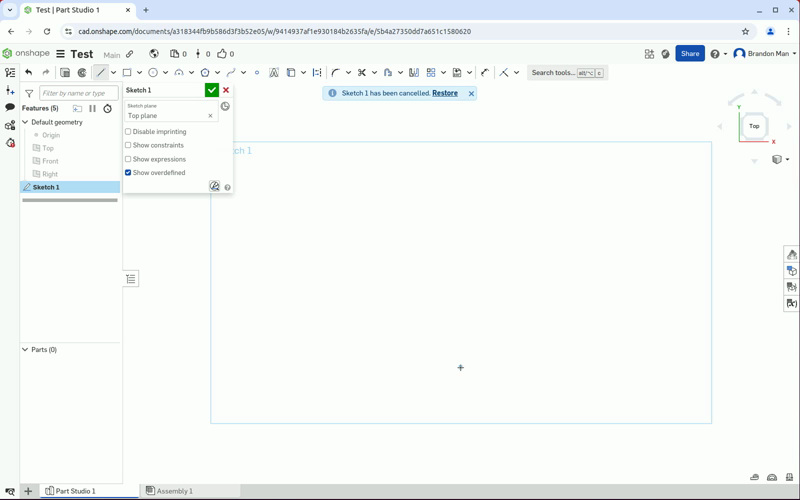
key_down(shift)
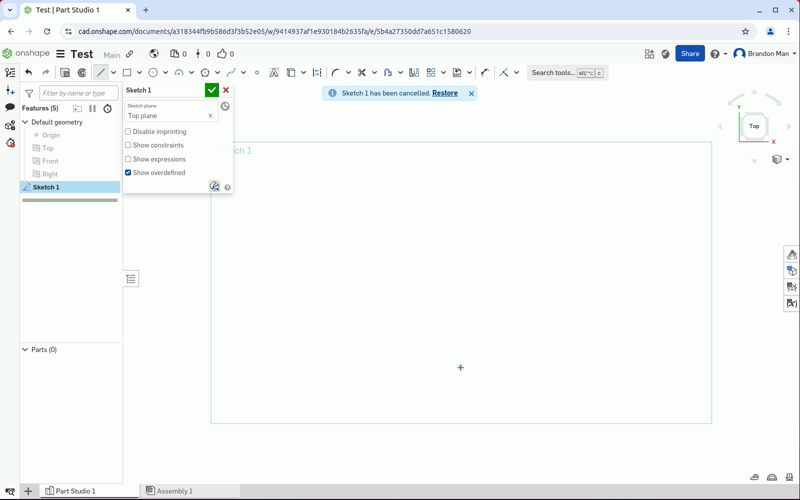
mouse_move(490, 367)
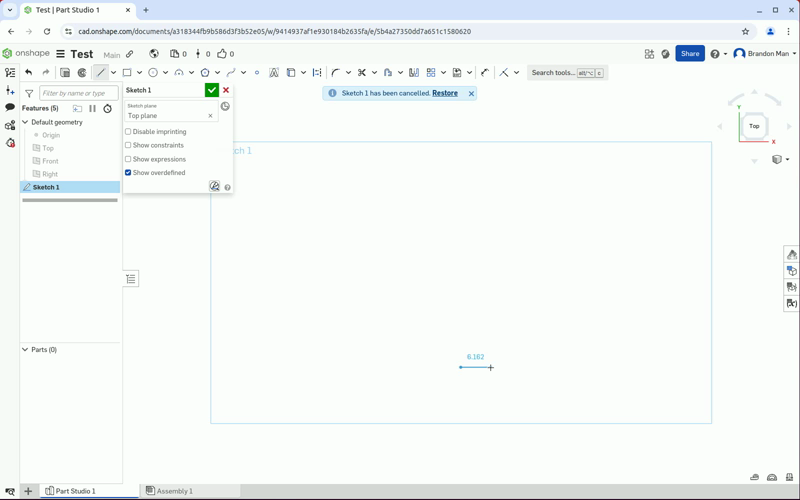
mouse_move(489, 367)
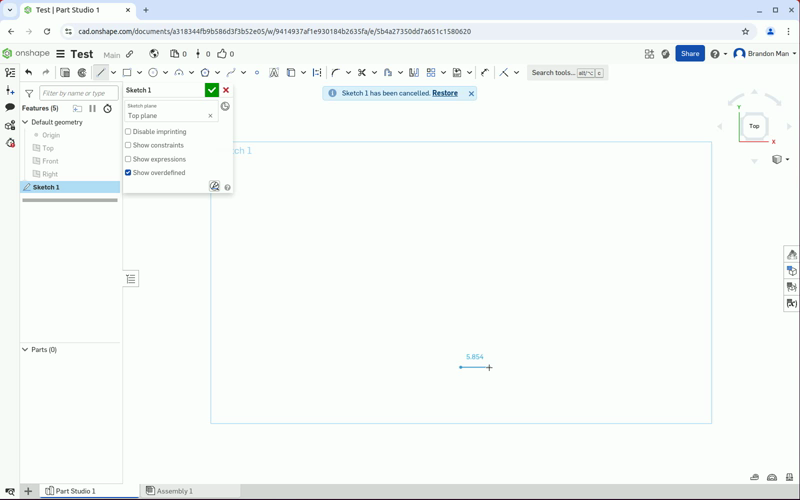
click(489, 367)
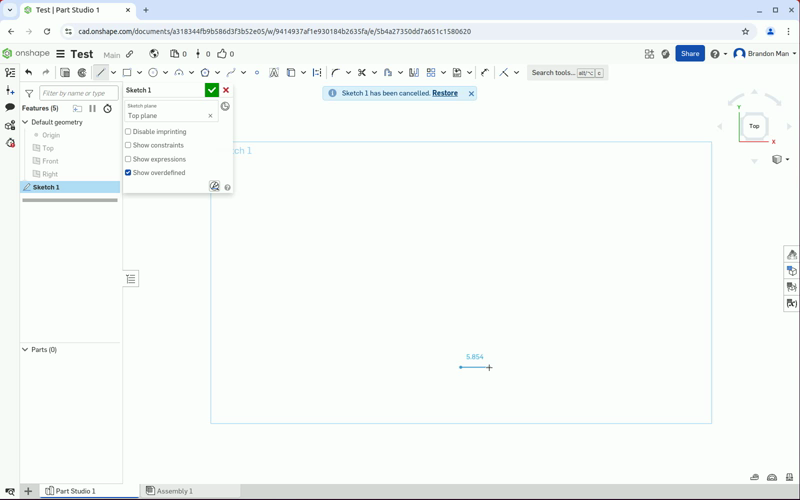
key_up(shift)
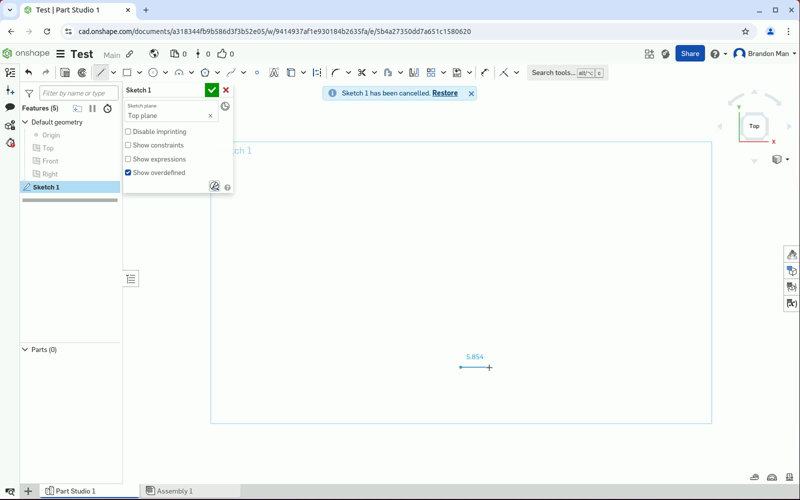
key_down(shift)
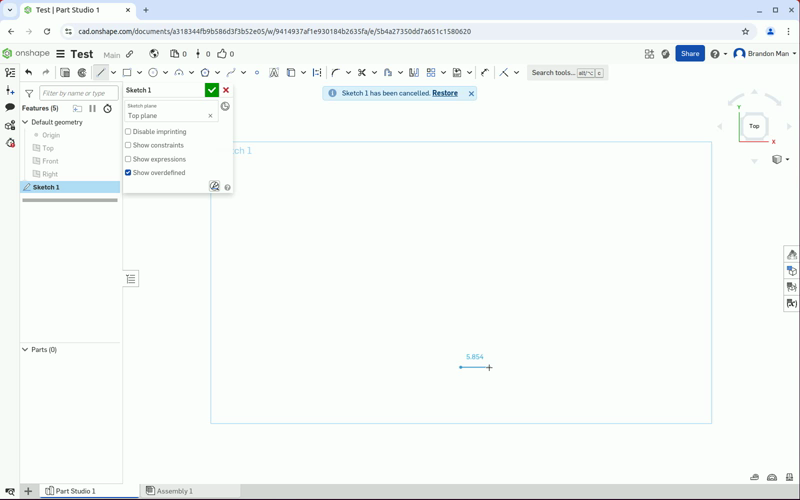
mouse_move(489, 282)
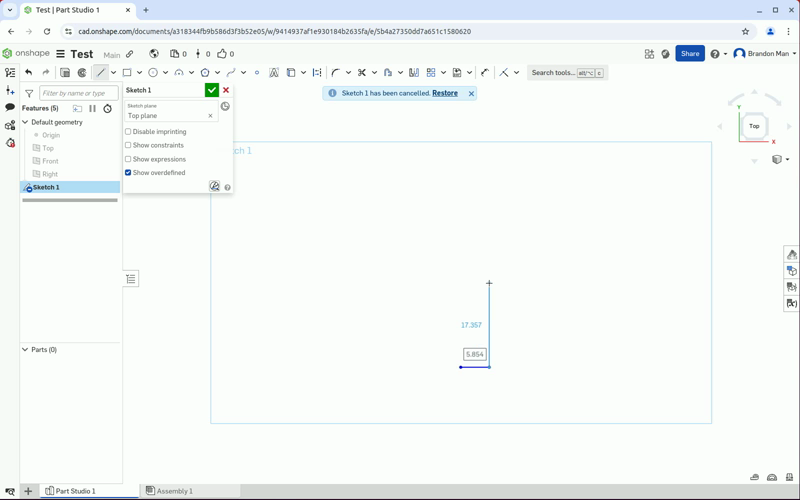
click(489, 282)
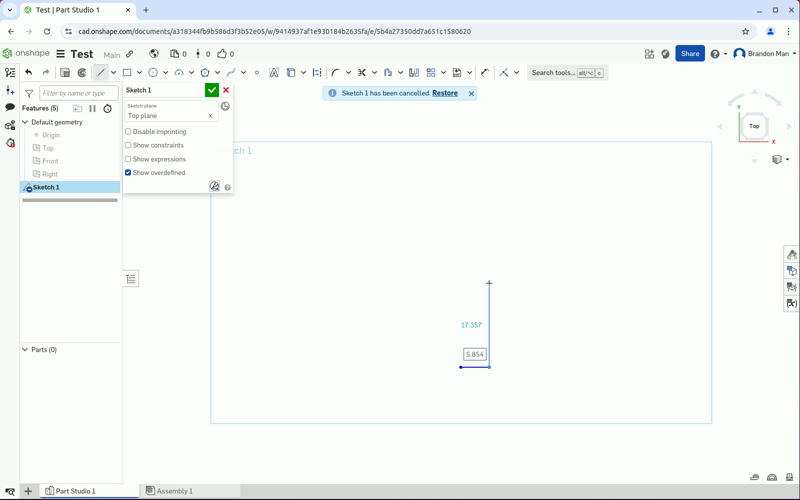
key_up(shift)
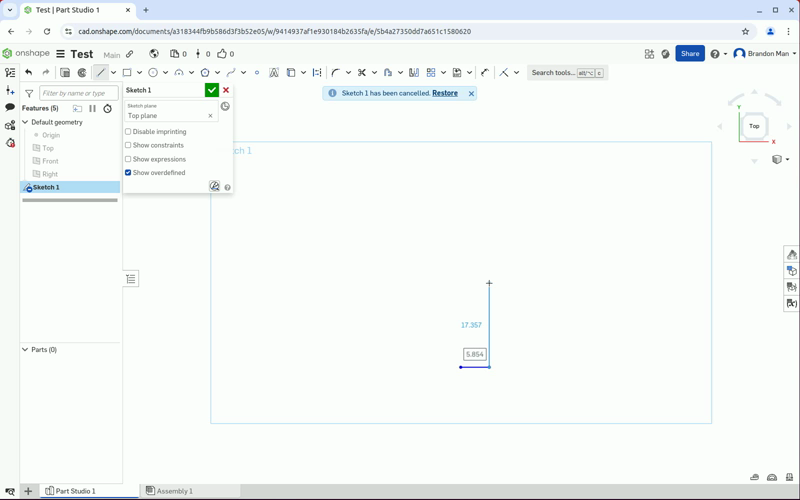
key_down(shift)
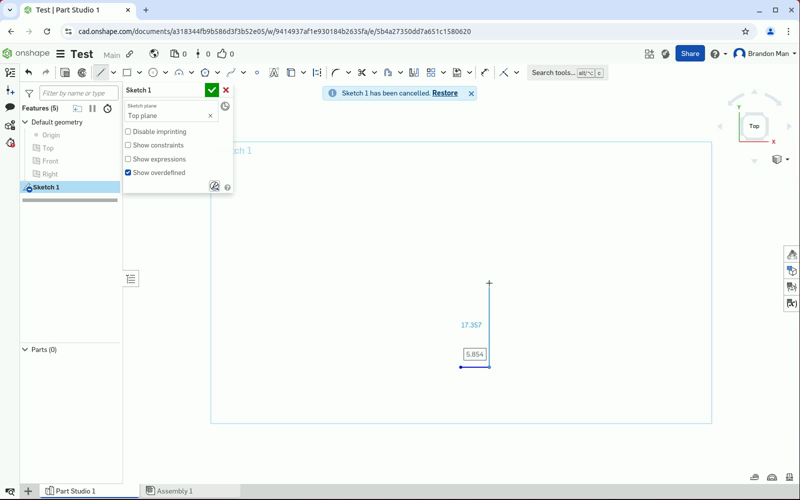
mouse_move(519, 282)
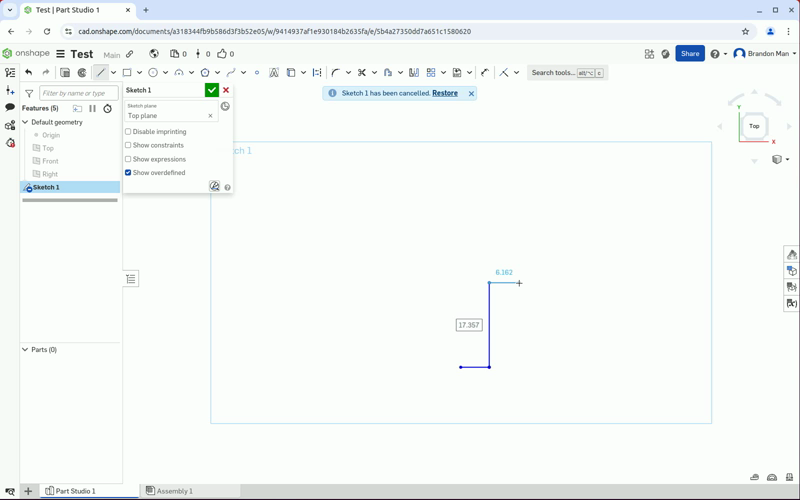
mouse_move(460, 282)
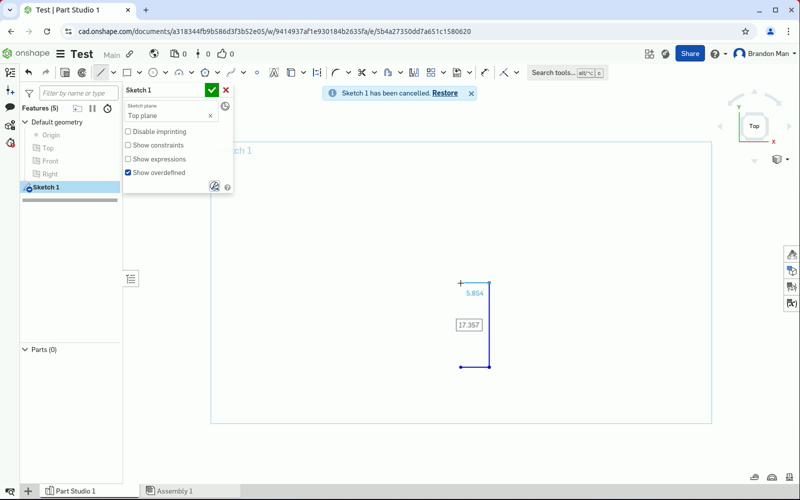
click(460, 282)
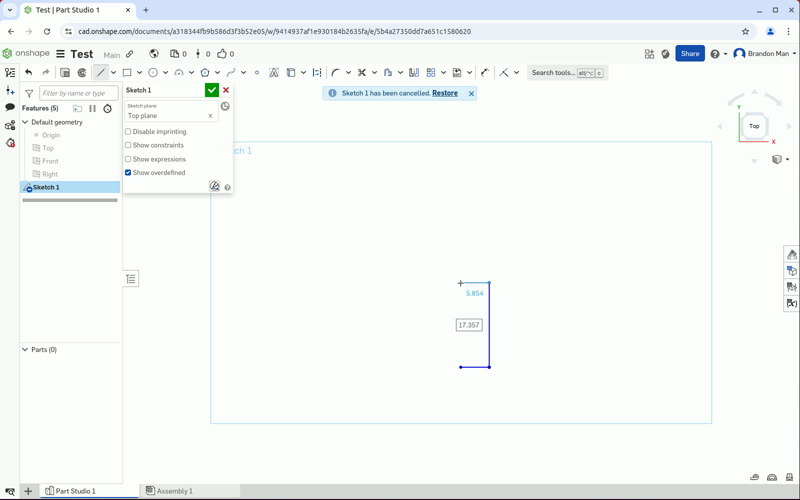
key_up(shift)
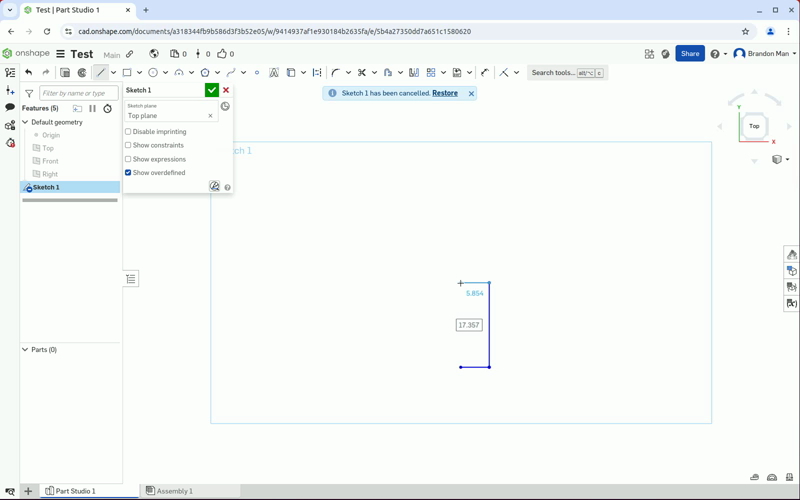
key_down(shift)
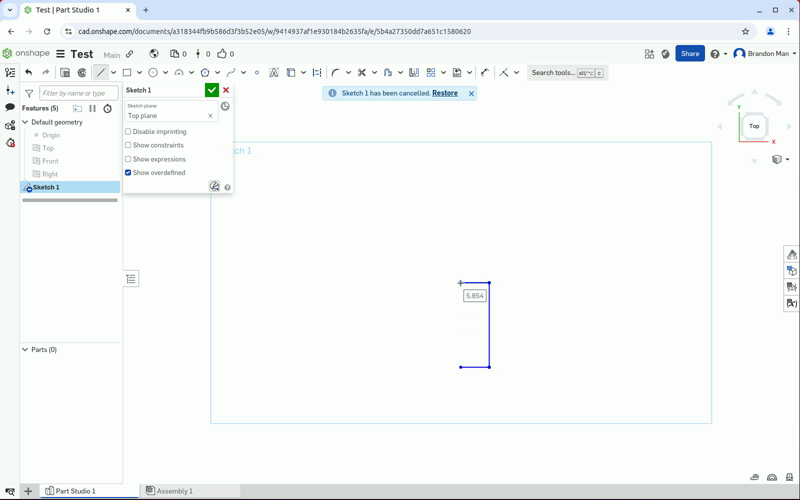
mouse_move(460, 367)
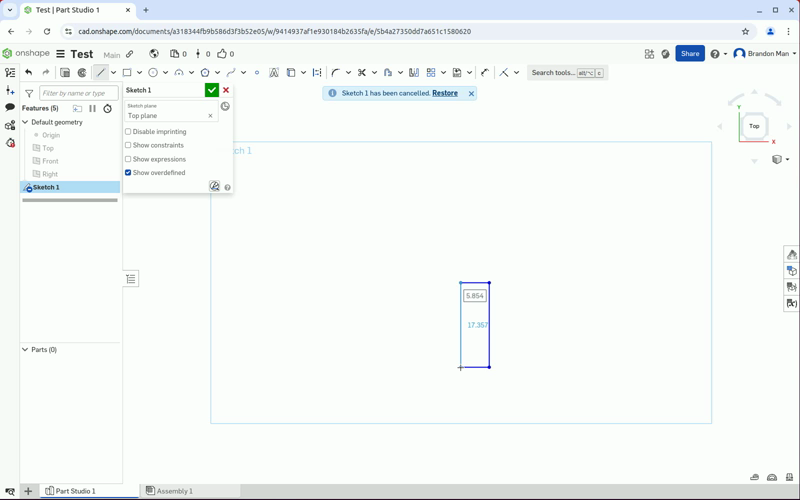
key_up(shift)
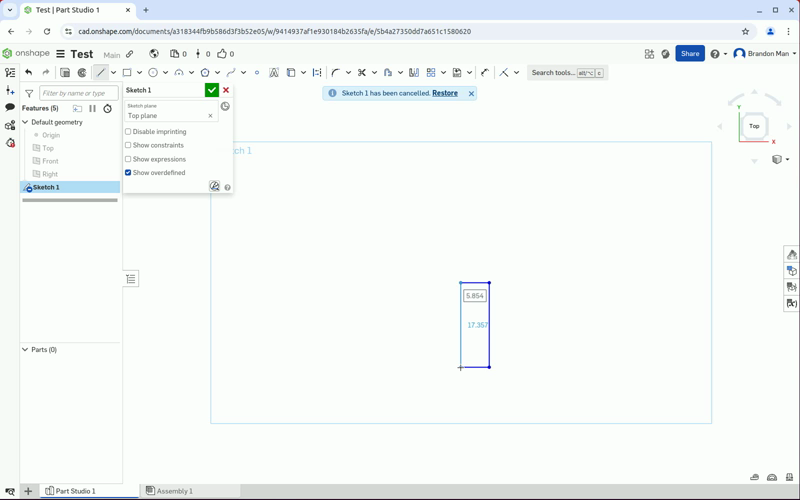
click(460, 367)
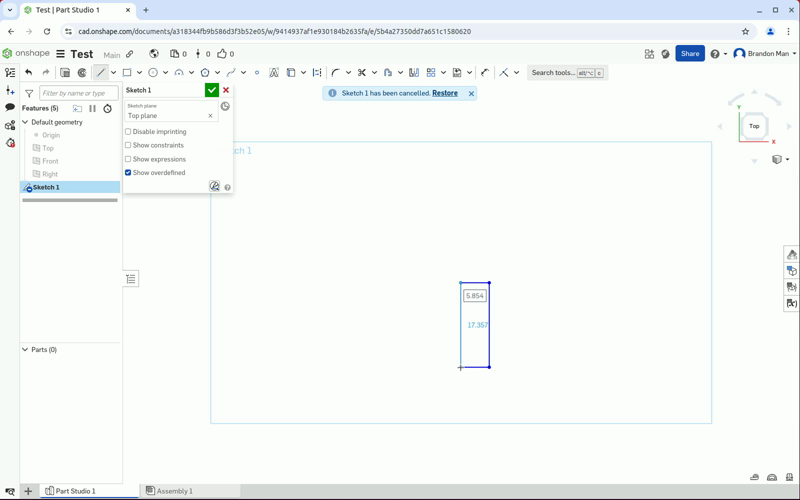
key(esc)
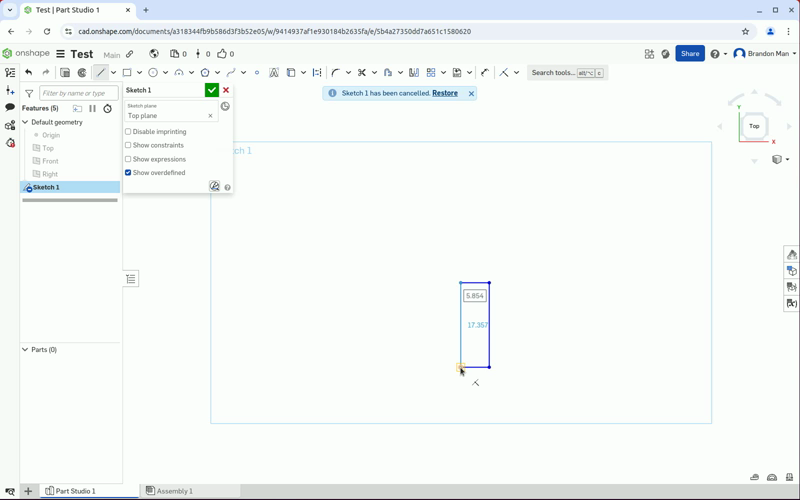
mouse_move(467, 316)
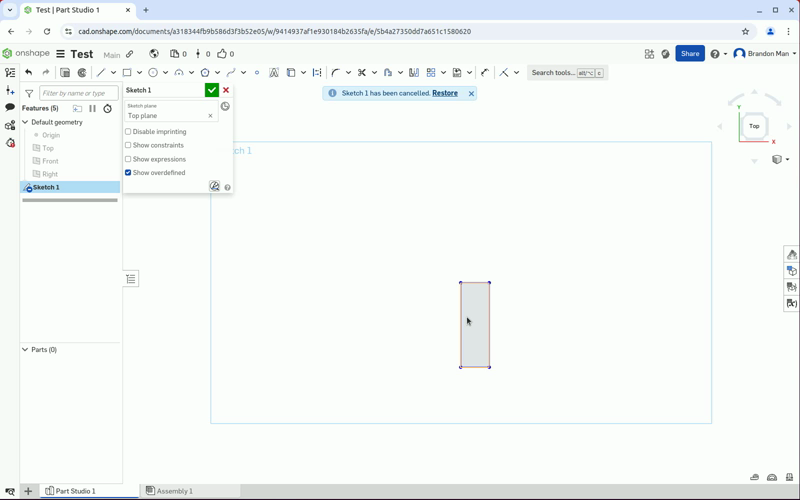
click(467, 316)
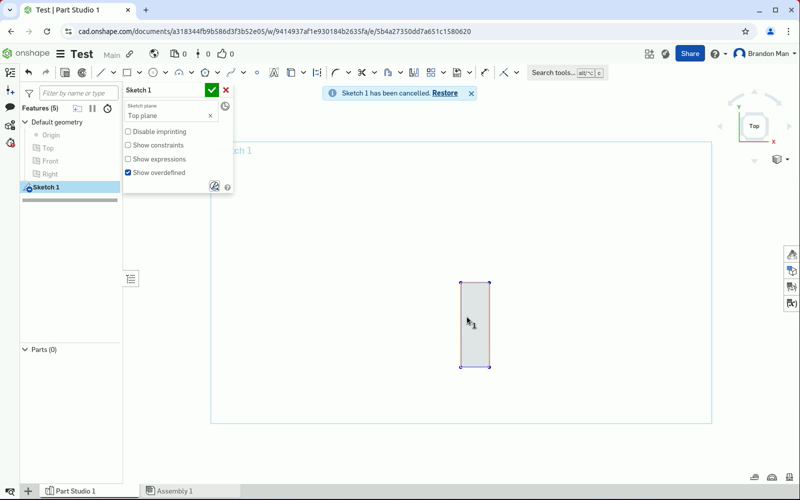
mouse_move(73, 352)
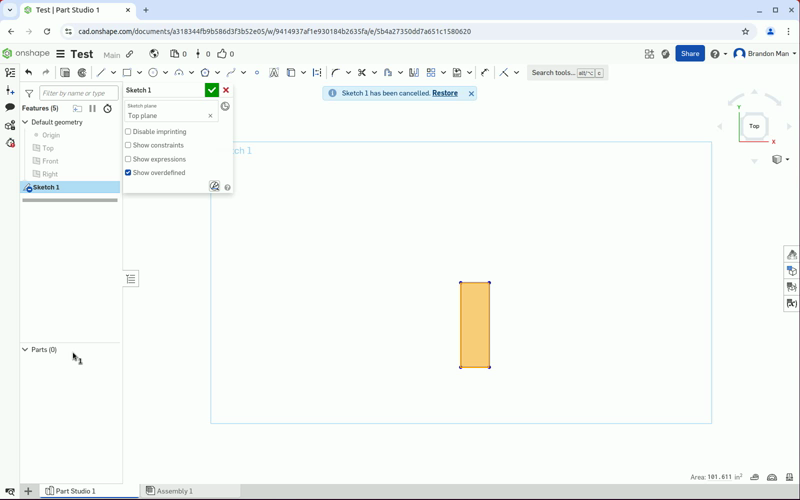
key(shift+y)
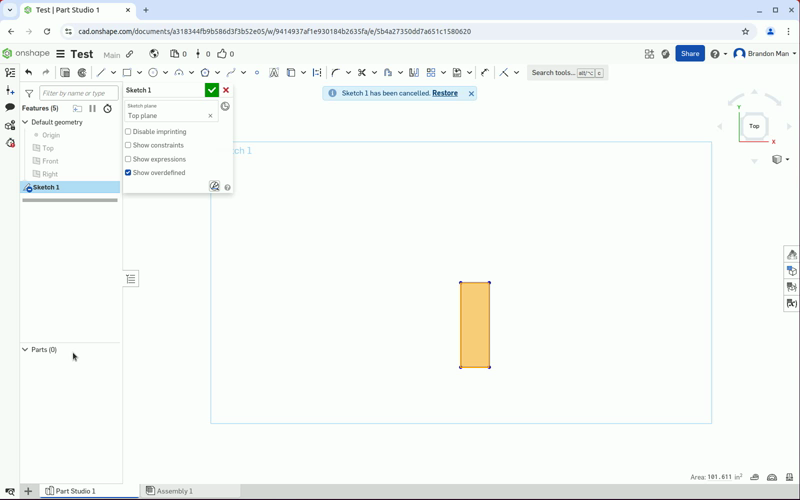
key(shift+e)
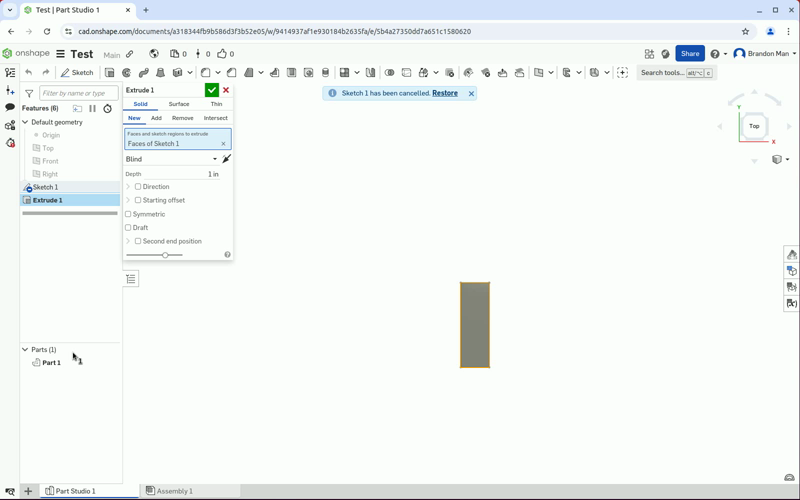
mouse_move(143, 106)
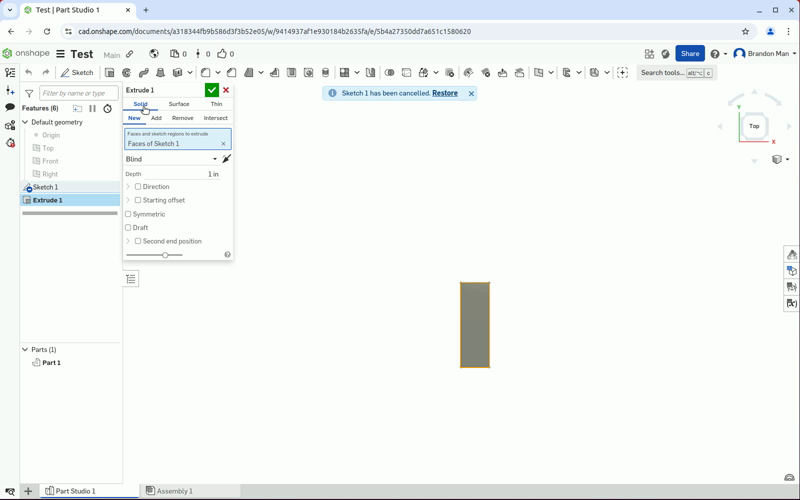
click(143, 106)
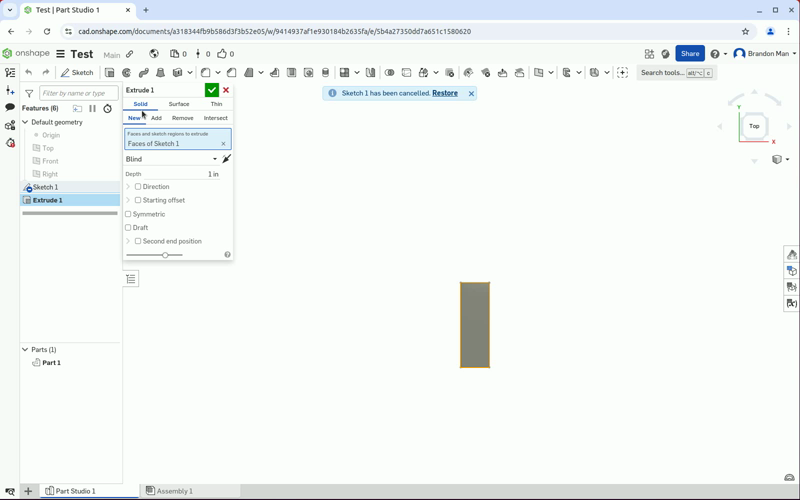
mouse_move(137, 120)
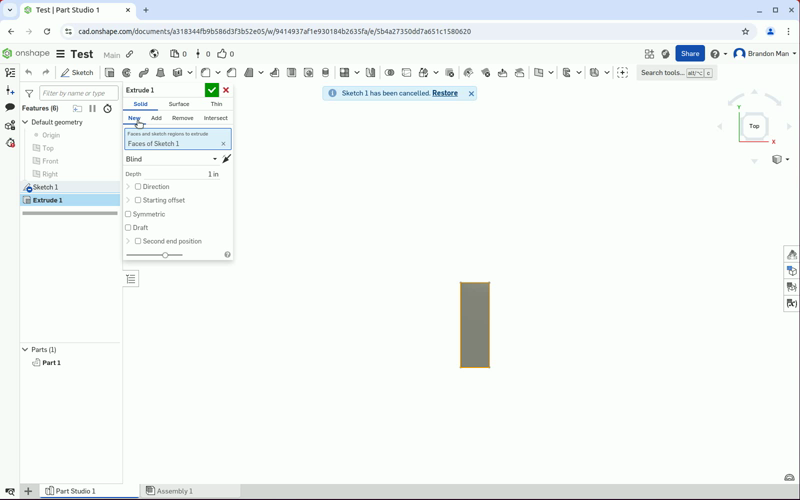
click(137, 120)
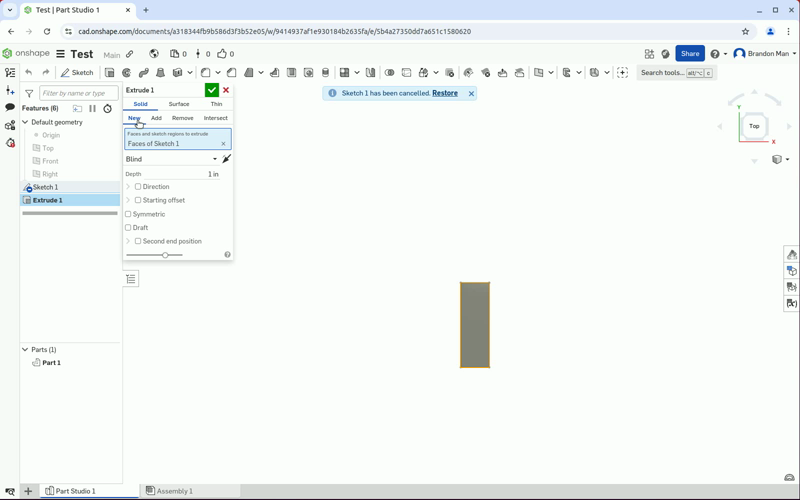
key(tab, 4)
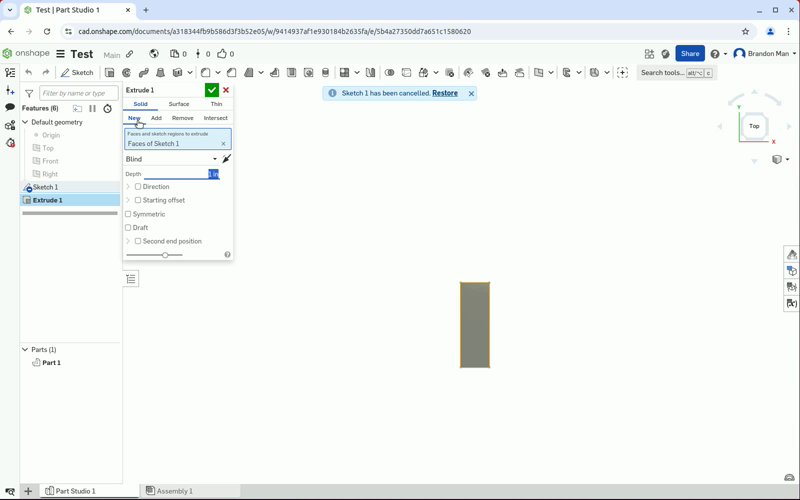
text(8.666)
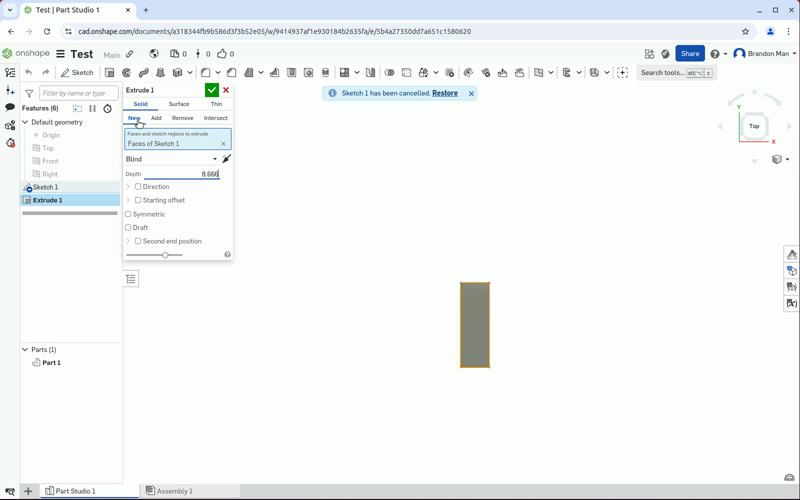
key(enter)
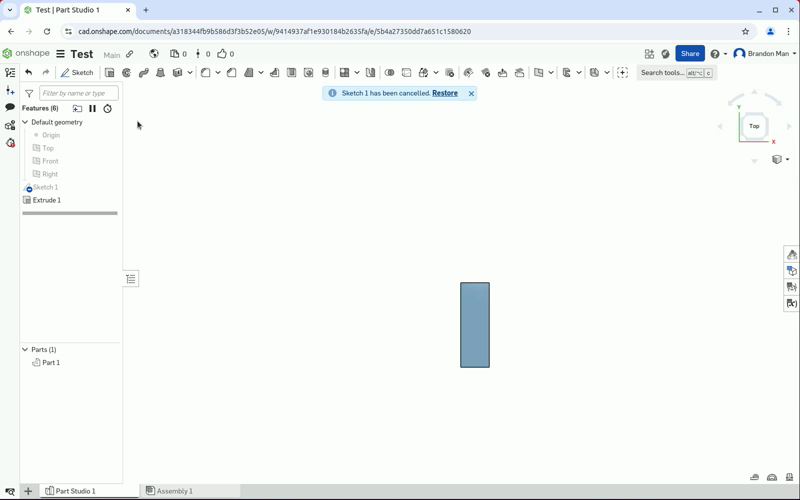
key(shift+h)
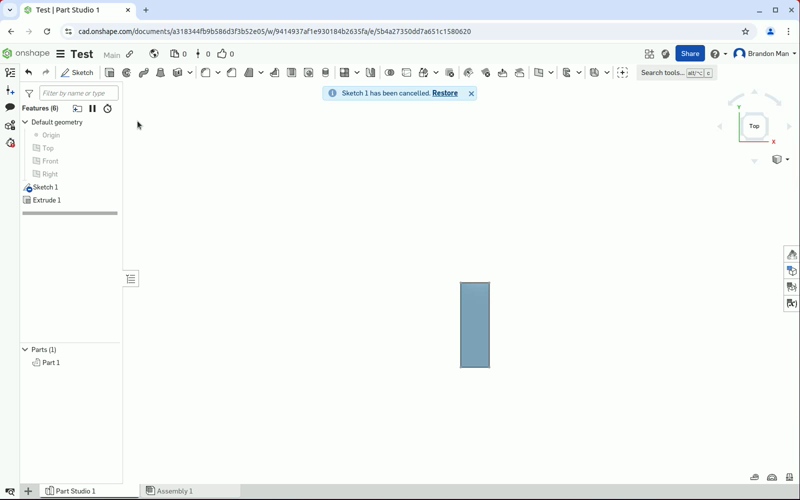
key(shift+h)
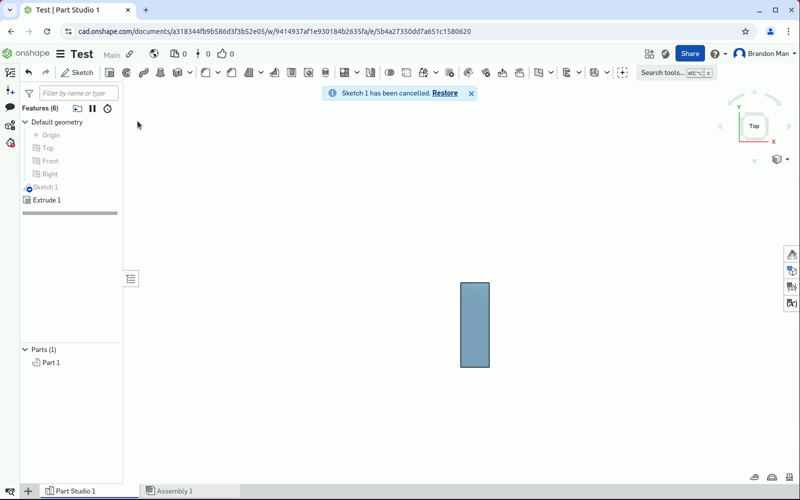
mouse_move(73, 189)
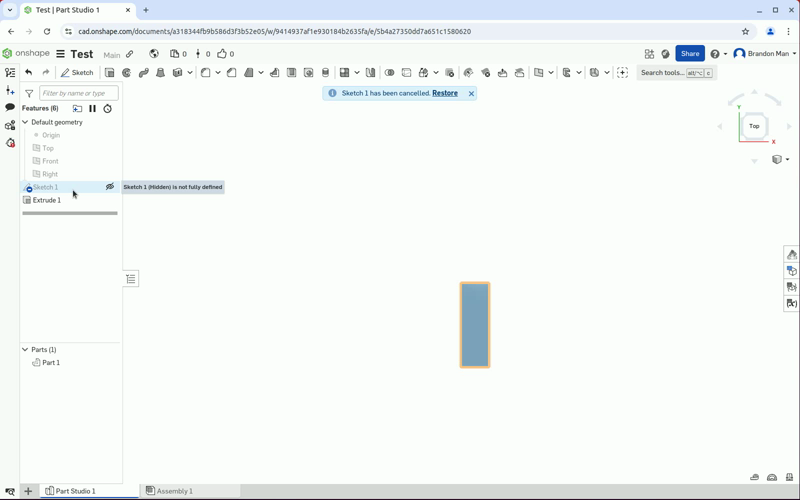
click(73, 189)
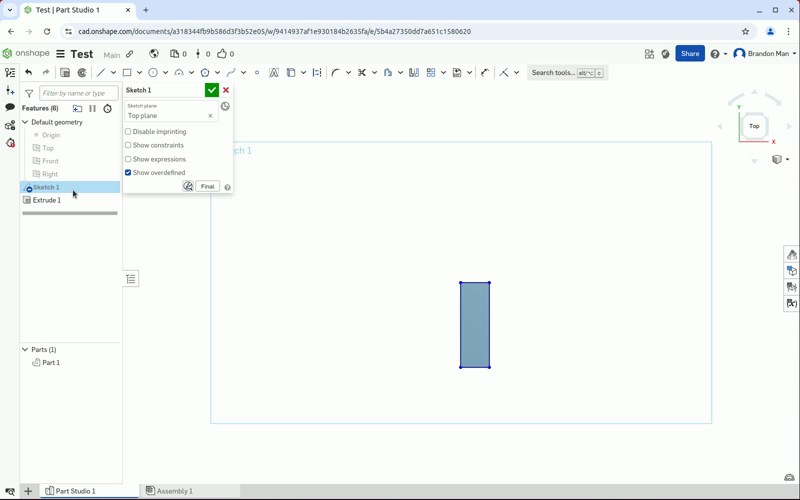
mouse_move(229, 92)
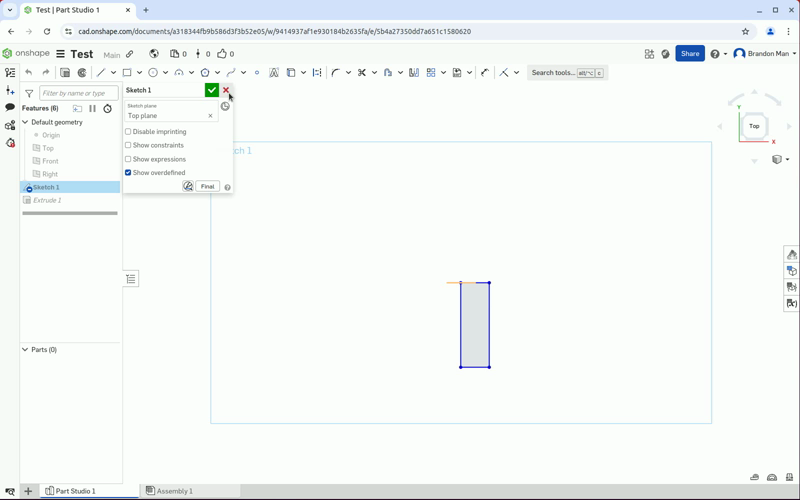
click(229, 92)
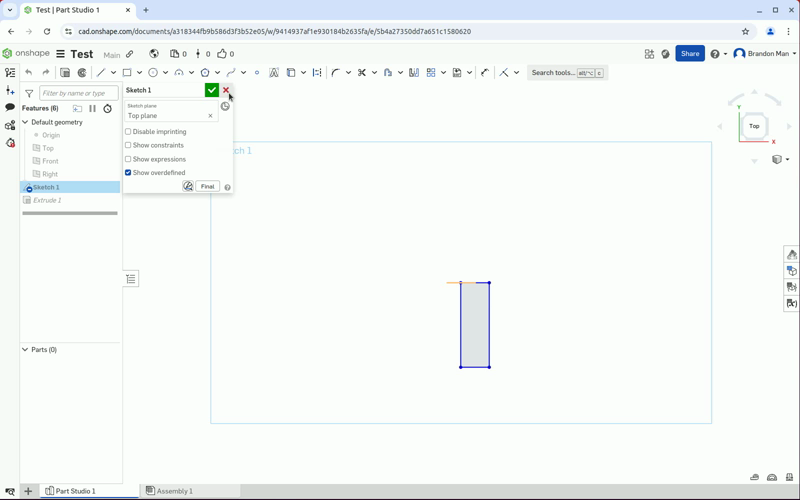
key(shift+s)
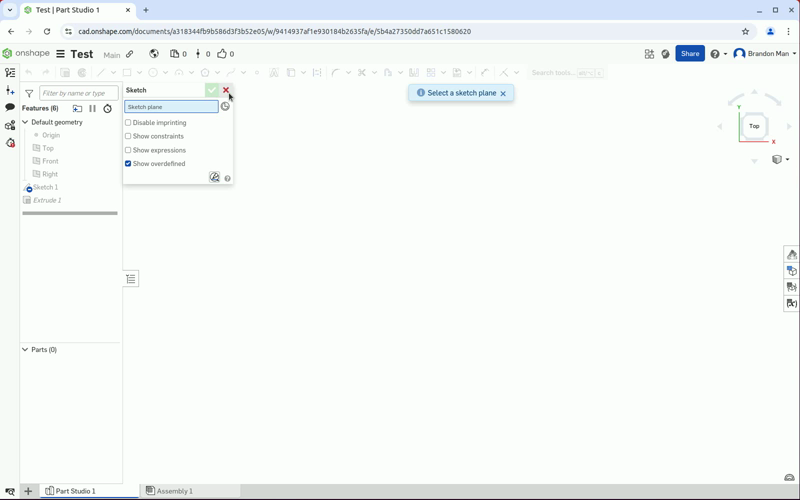
mouse_move(73, 150)
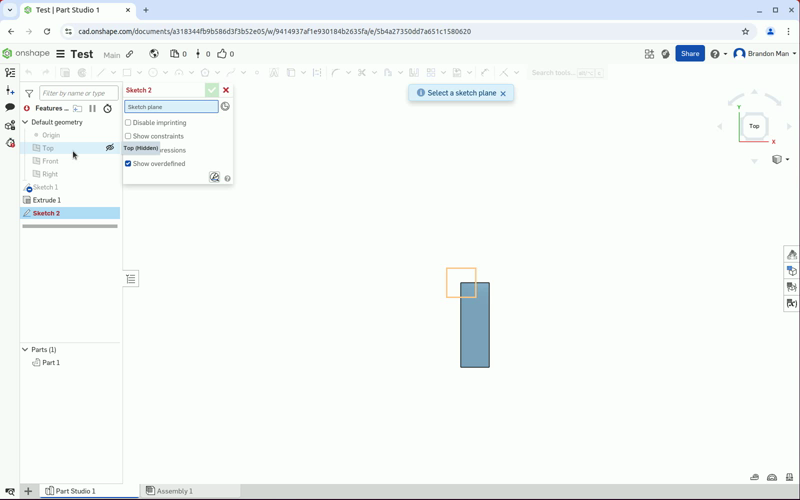
click(73, 150)
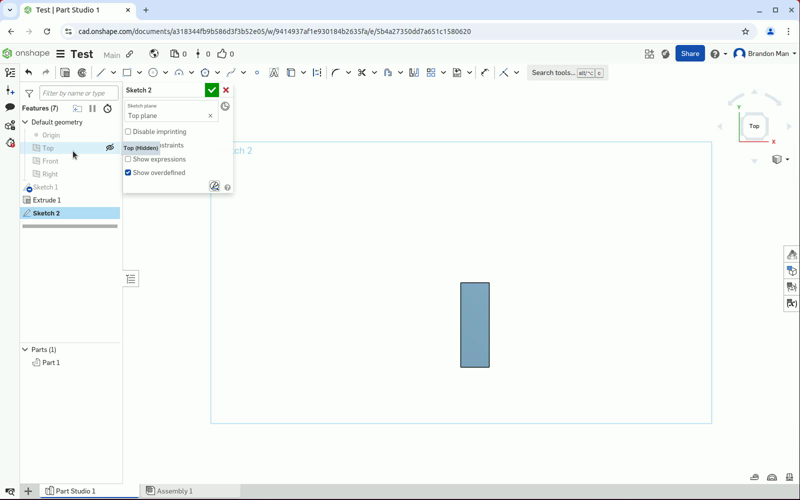
mouse_move(73, 352)
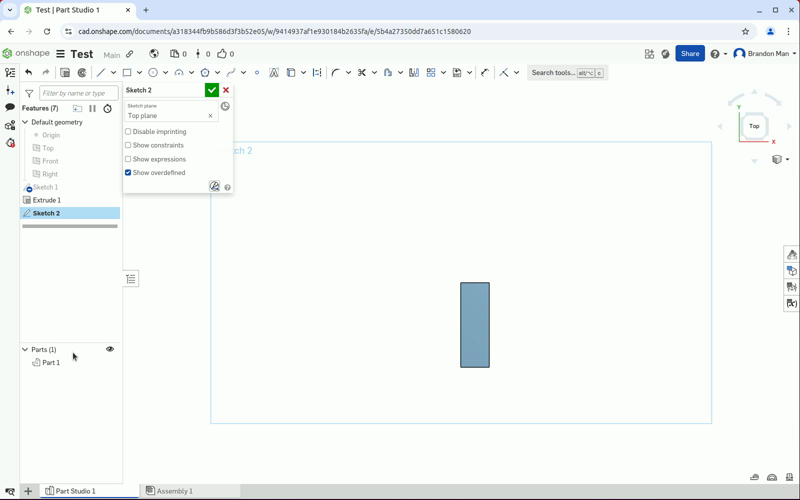
key(y)
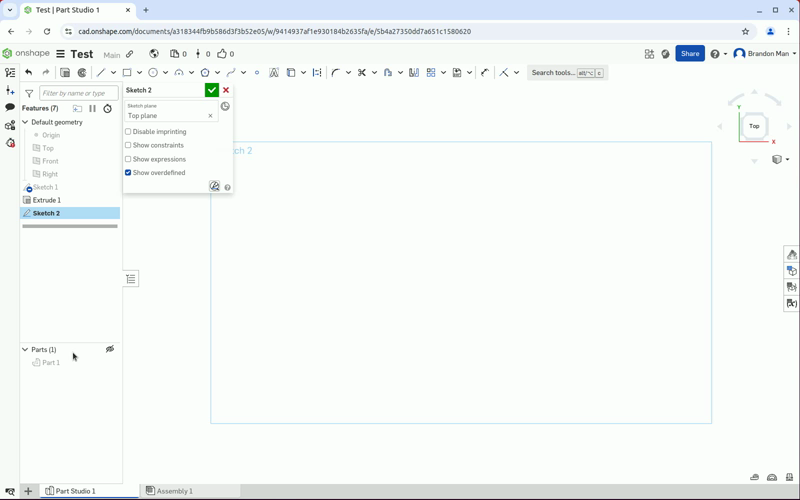
key(l)
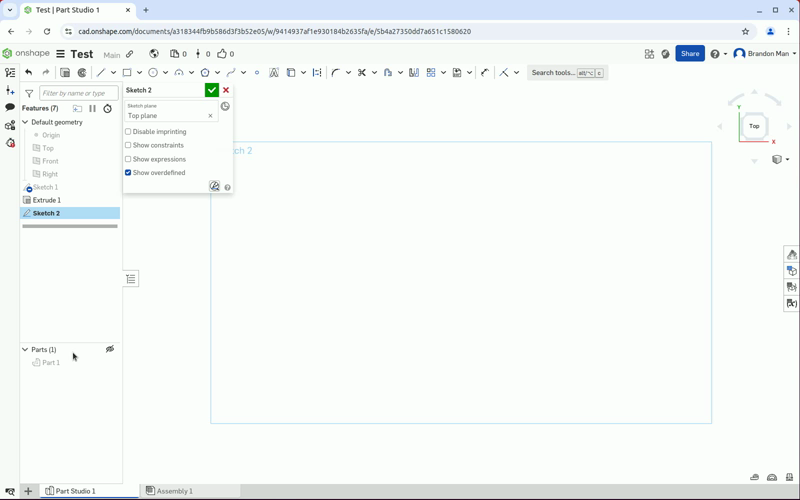
key_down(shift)
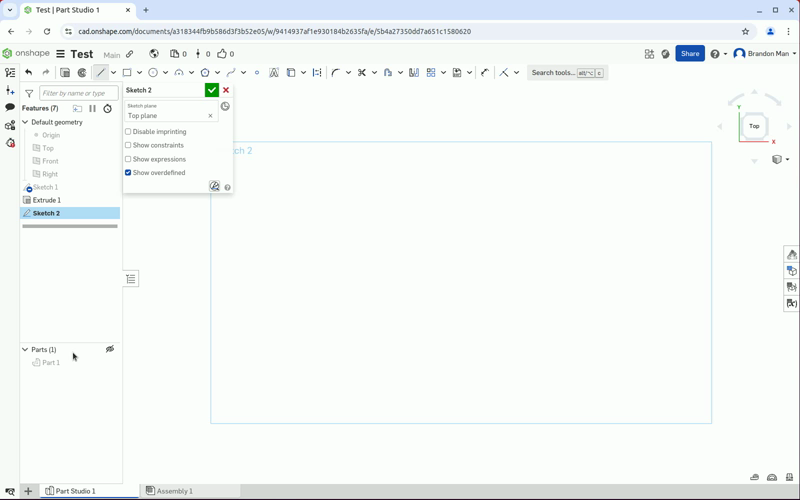
mouse_move(489, 367)
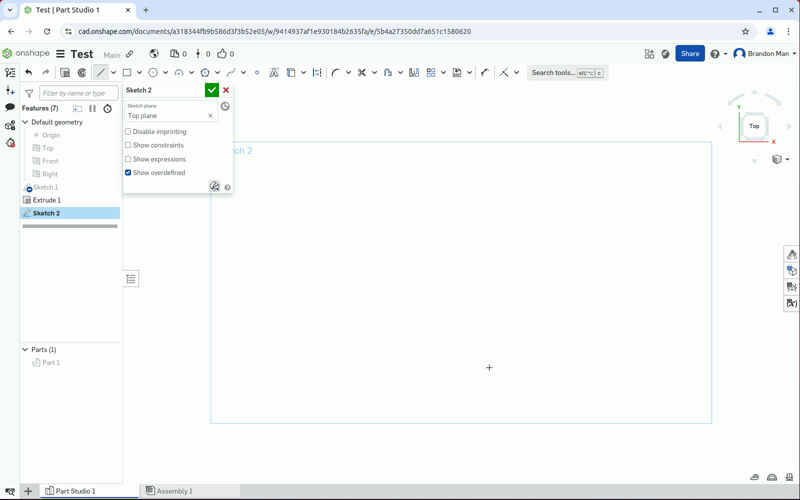
click(489, 367)
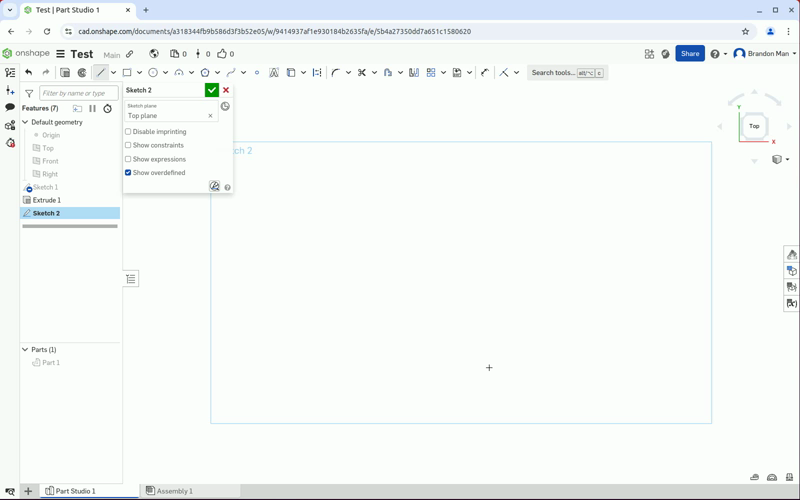
key_up(shift)
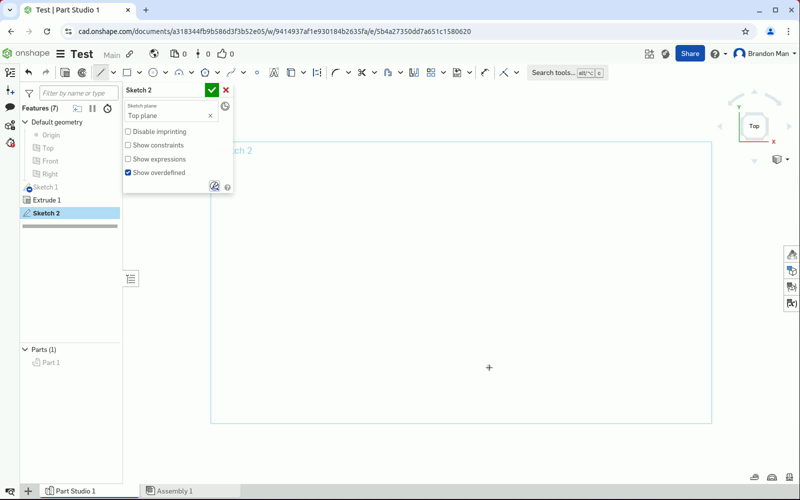
key_down(shift)
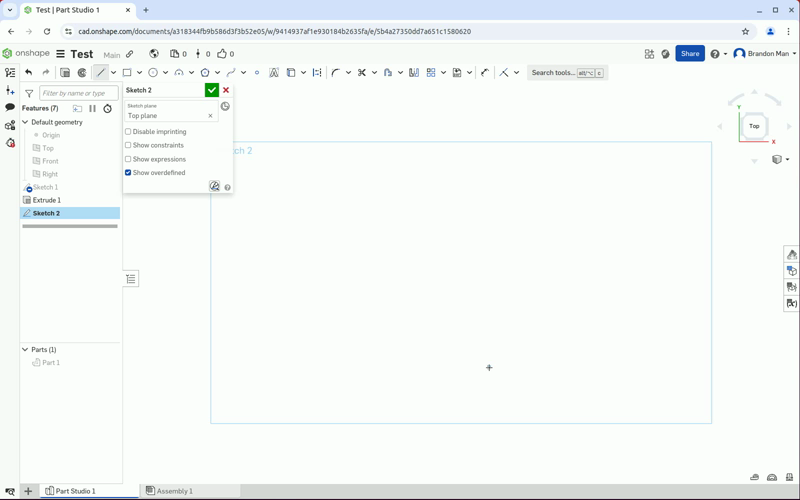
mouse_move(519, 367)
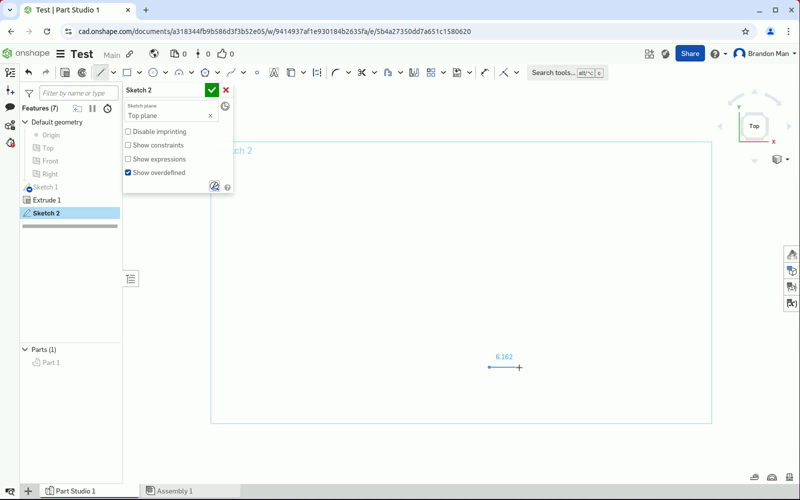
mouse_move(545, 367)
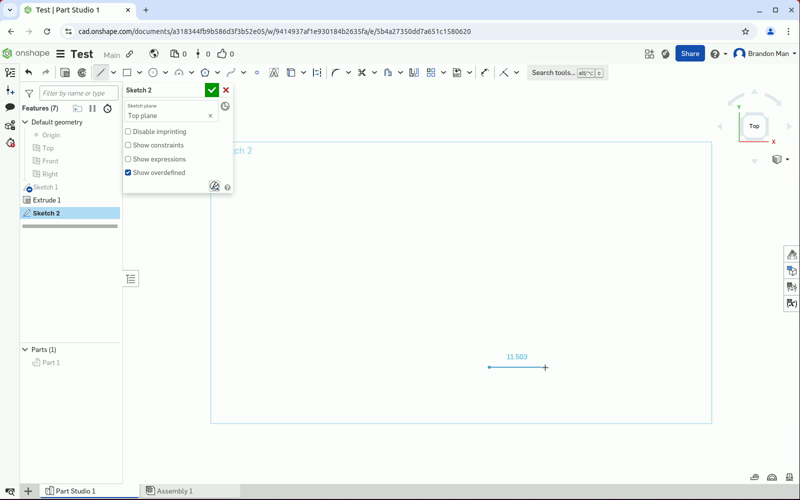
click(545, 367)
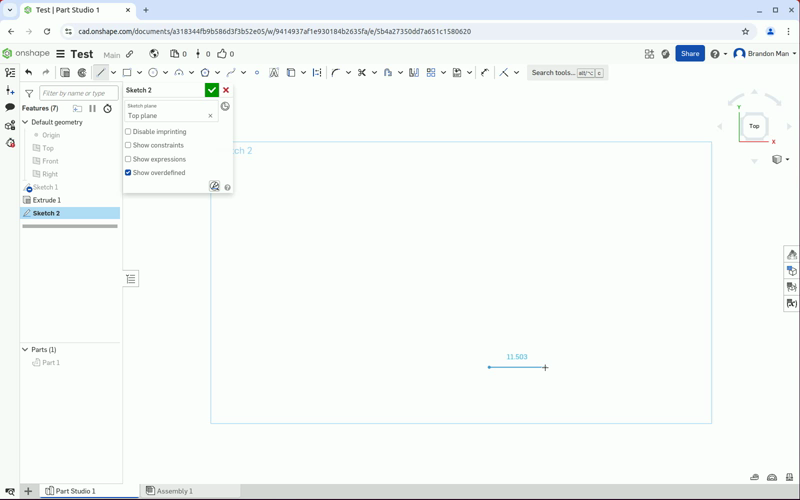
key_up(shift)
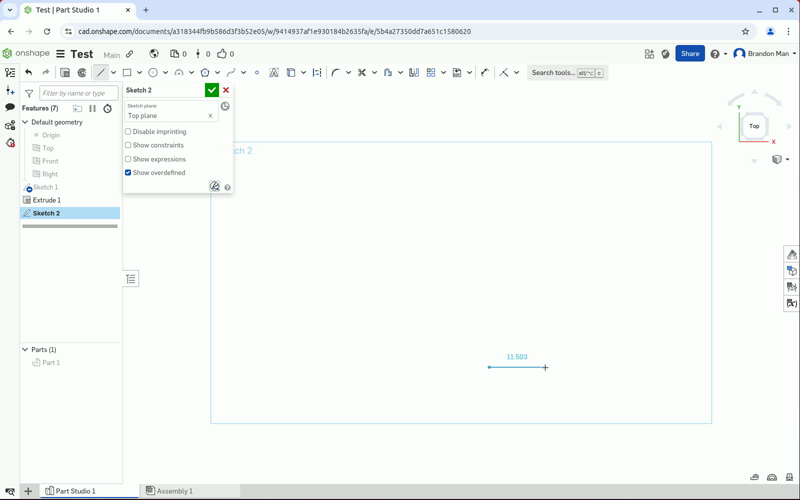
key_down(shift)
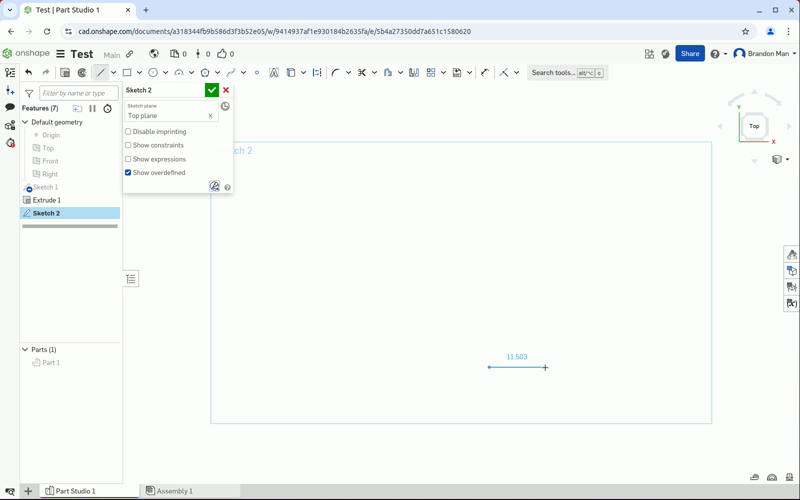
mouse_move(545, 282)
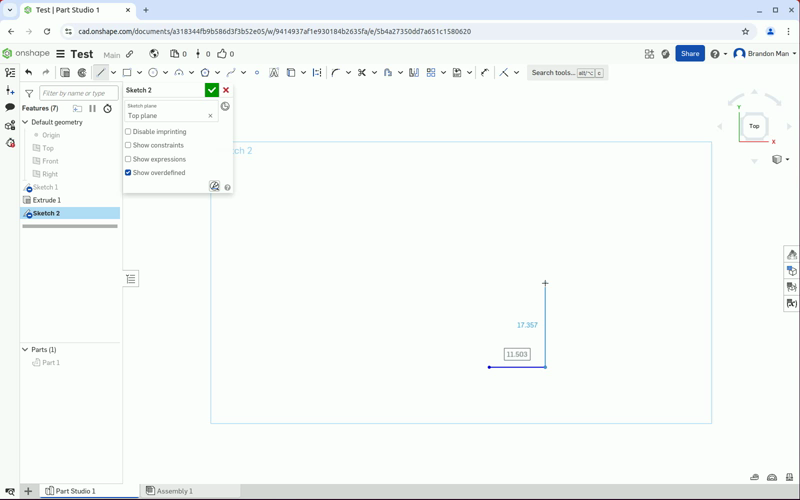
click(545, 282)
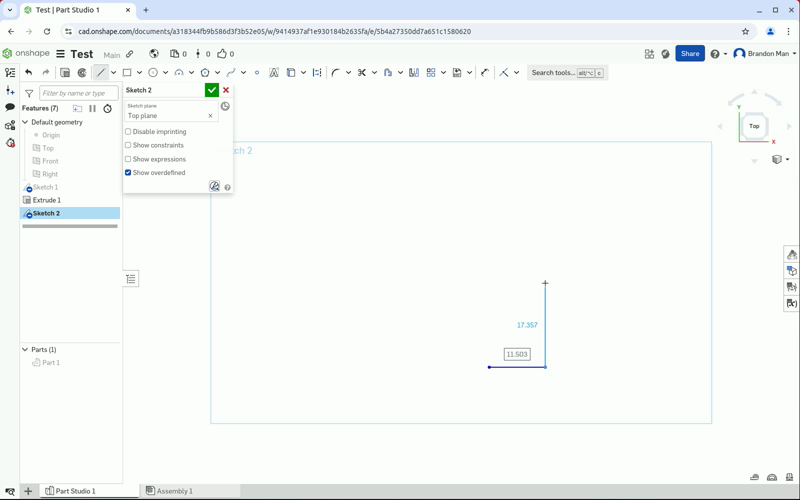
key_up(shift)
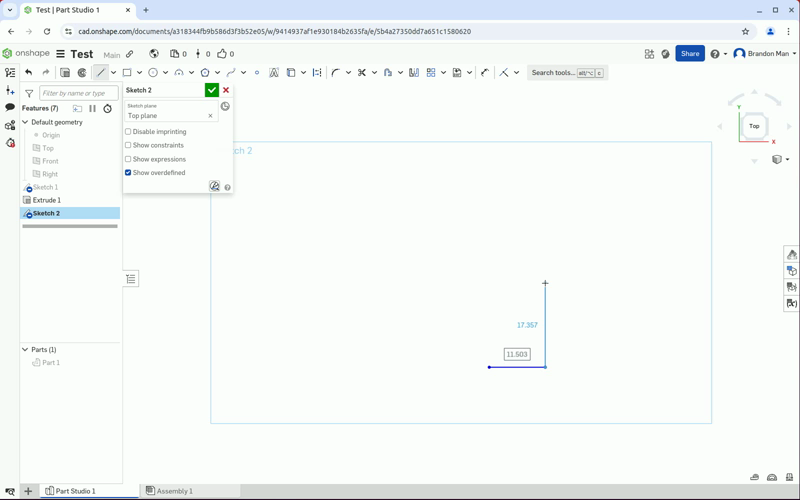
key_down(shift)
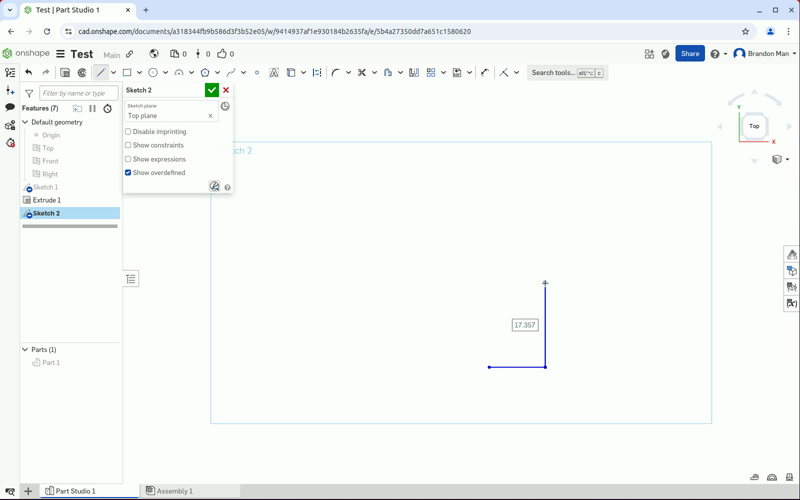
mouse_move(575, 282)
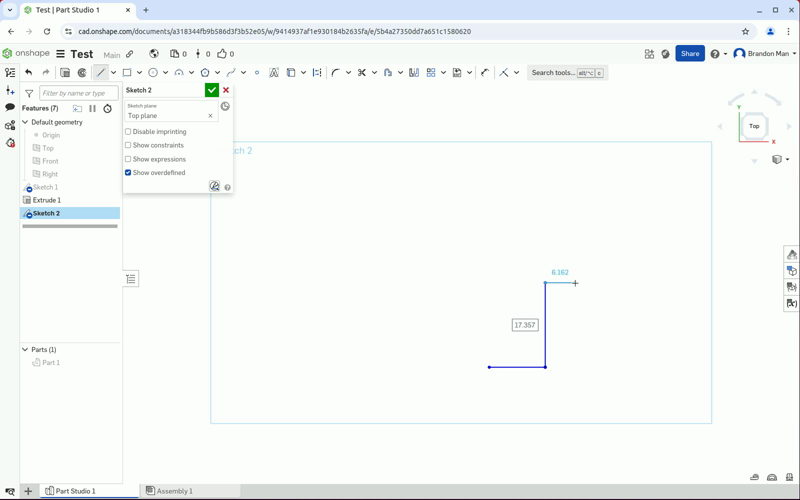
mouse_move(489, 282)
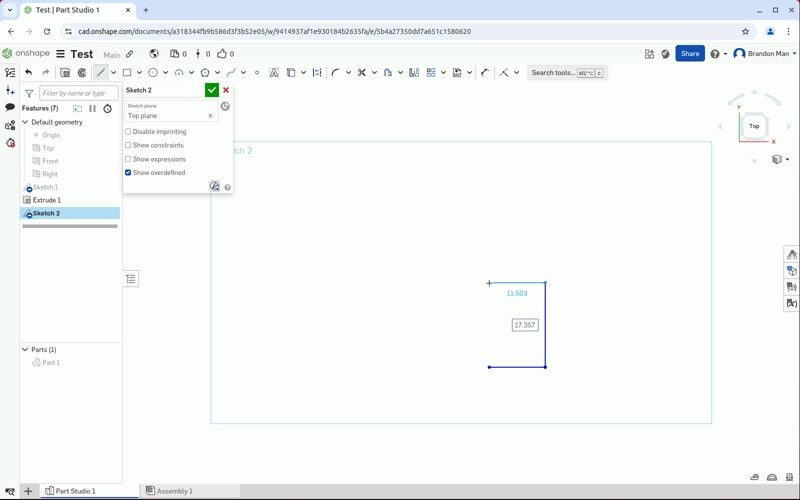
click(489, 282)
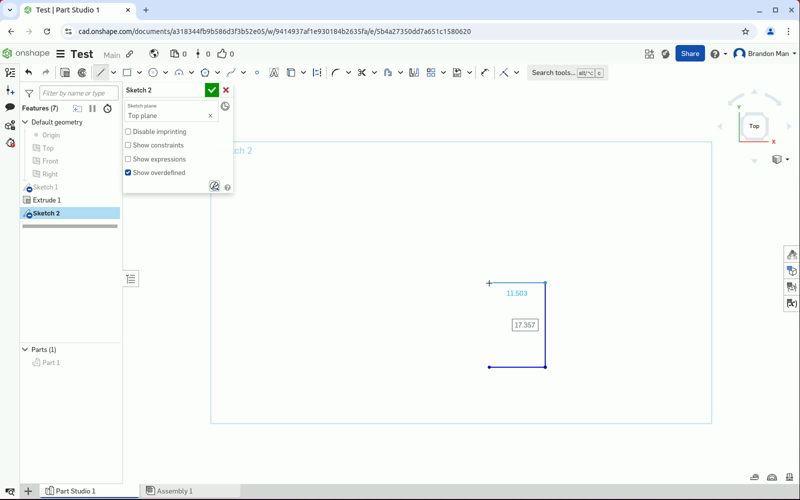
key_up(shift)
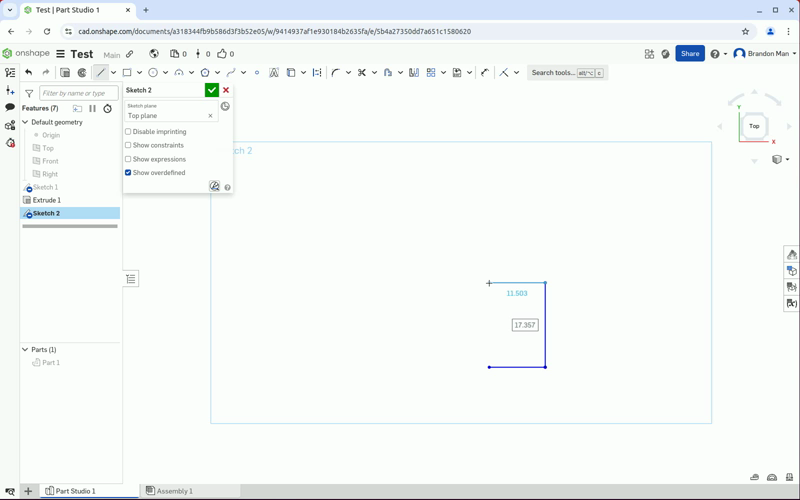
key_down(shift)
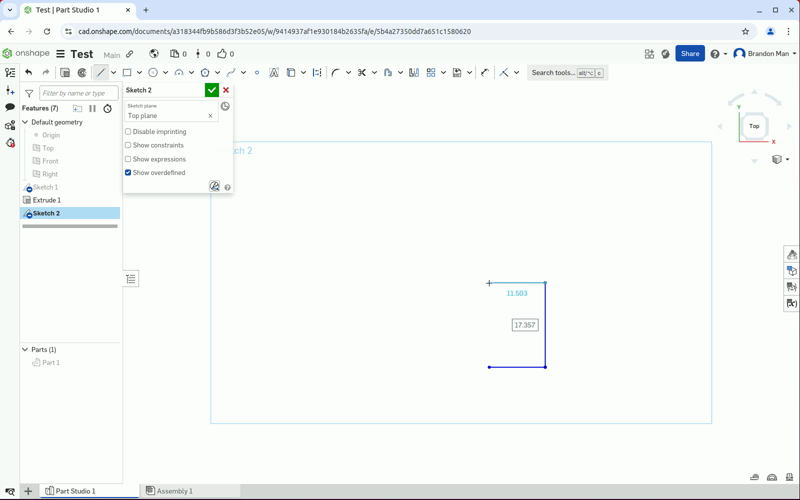
mouse_move(489, 367)
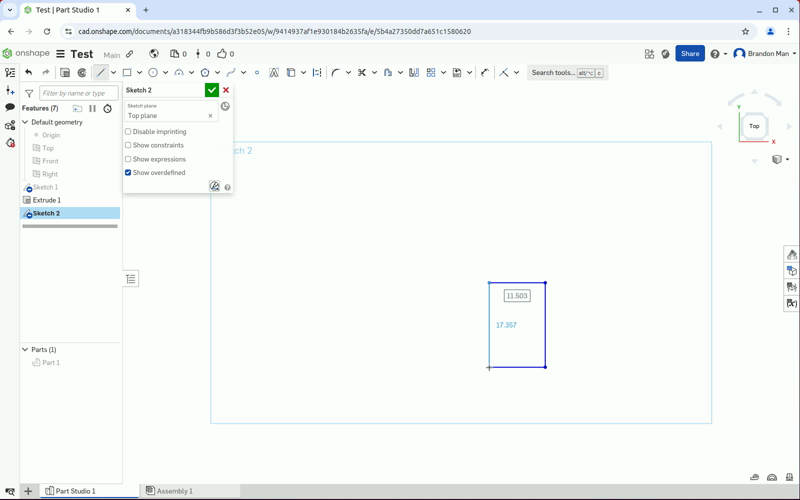
key_up(shift)
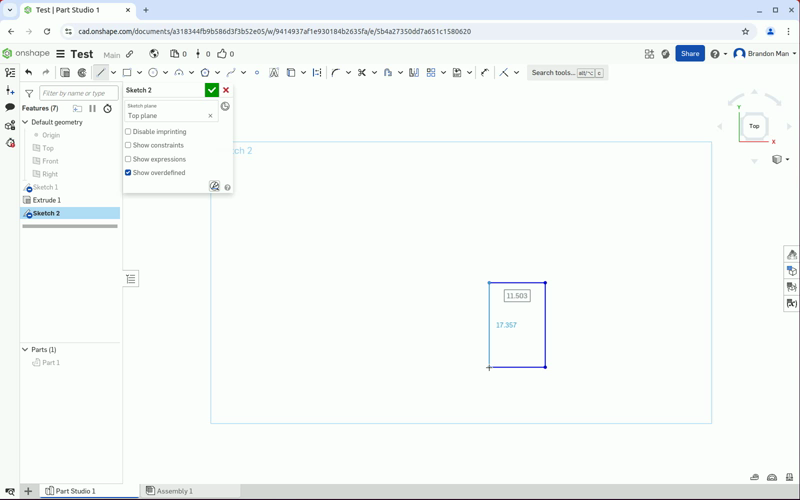
click(489, 367)
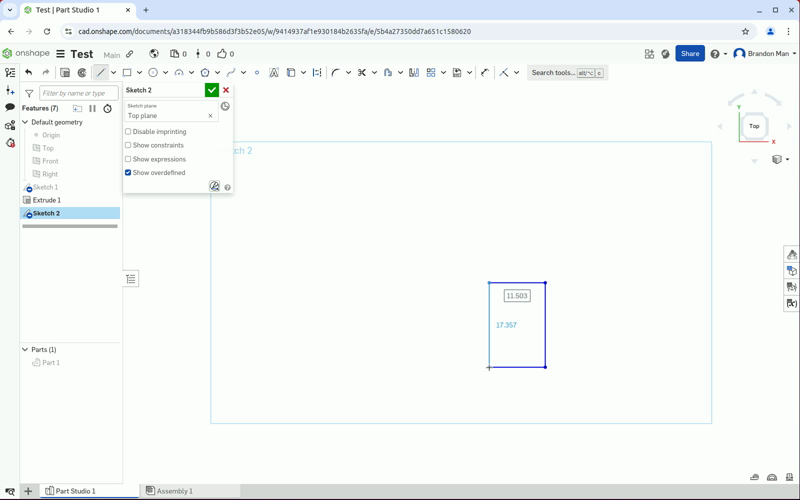
key(esc)
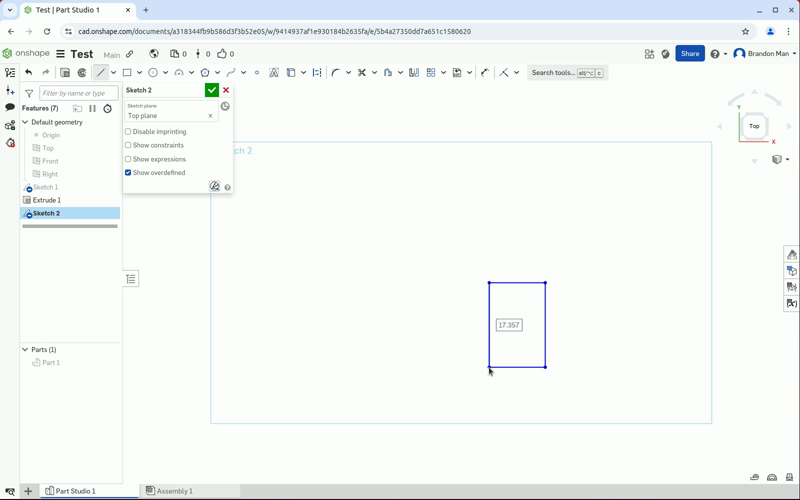
mouse_move(522, 321)
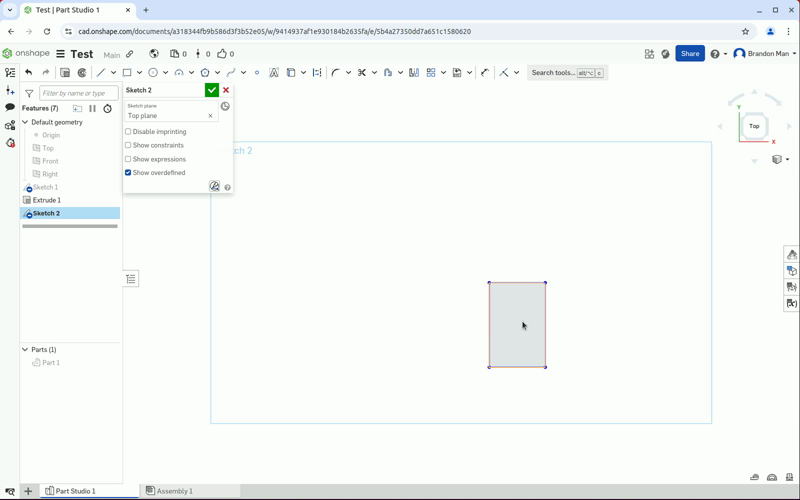
click(522, 321)
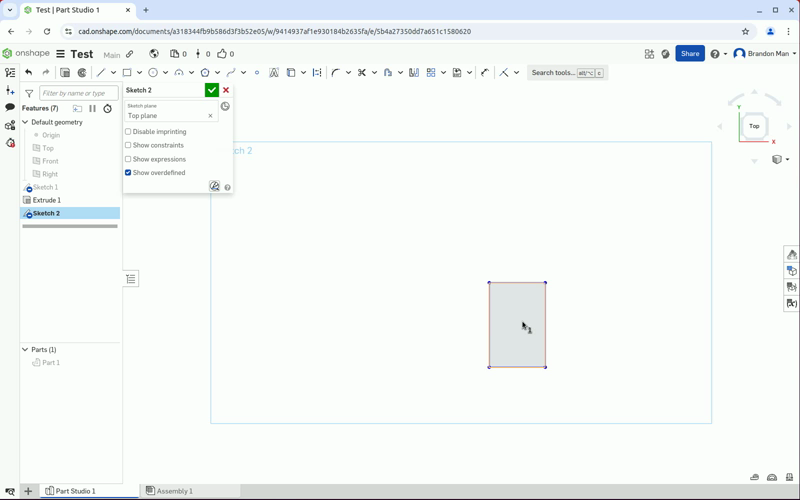
mouse_move(73, 352)
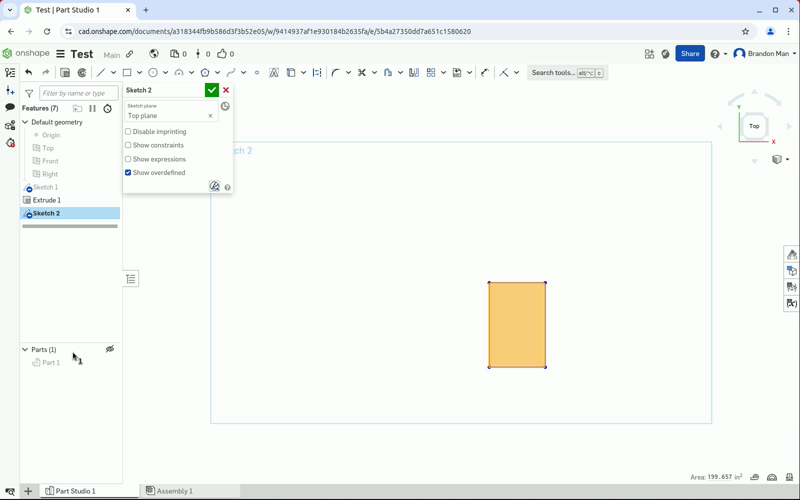
key(shift+y)
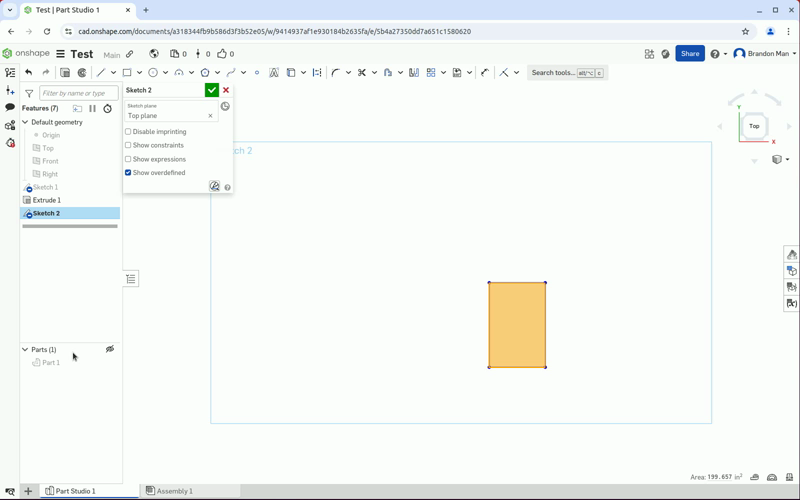
key(shift+e)
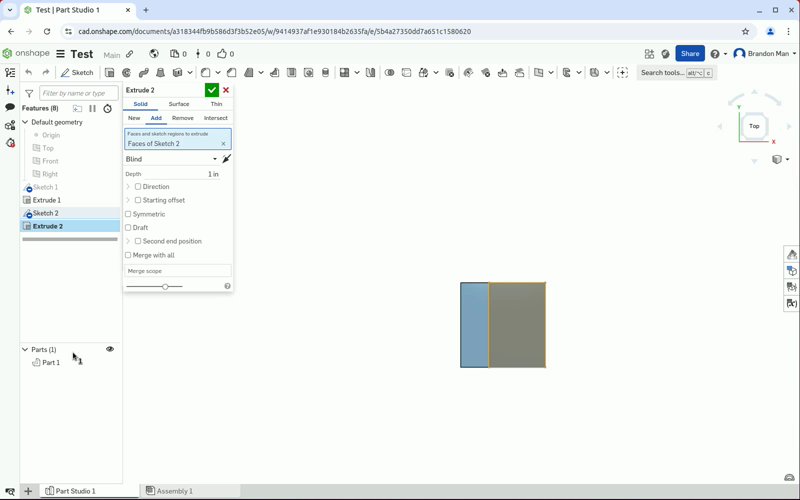
mouse_move(143, 106)
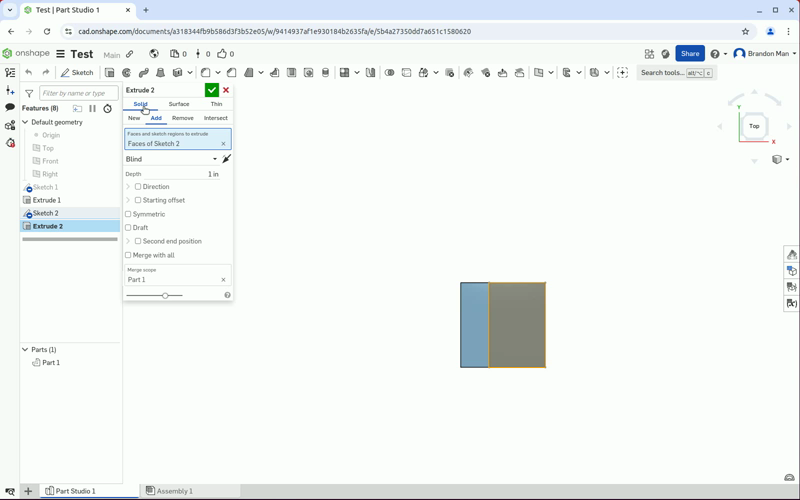
click(143, 106)
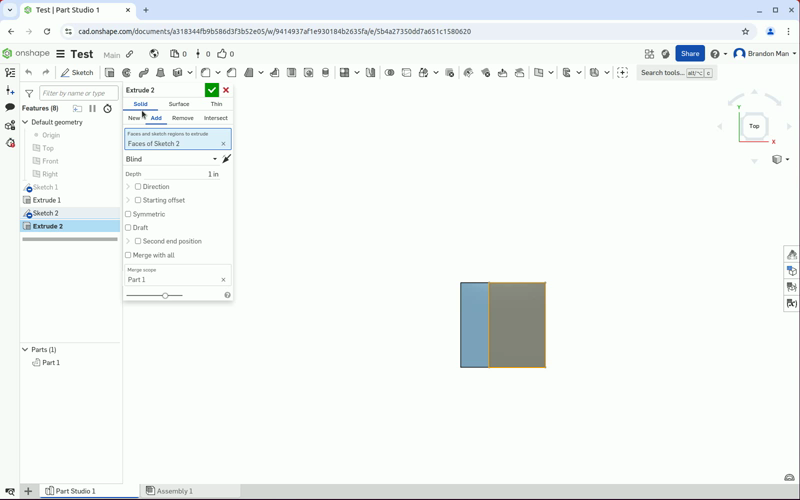
mouse_move(137, 120)
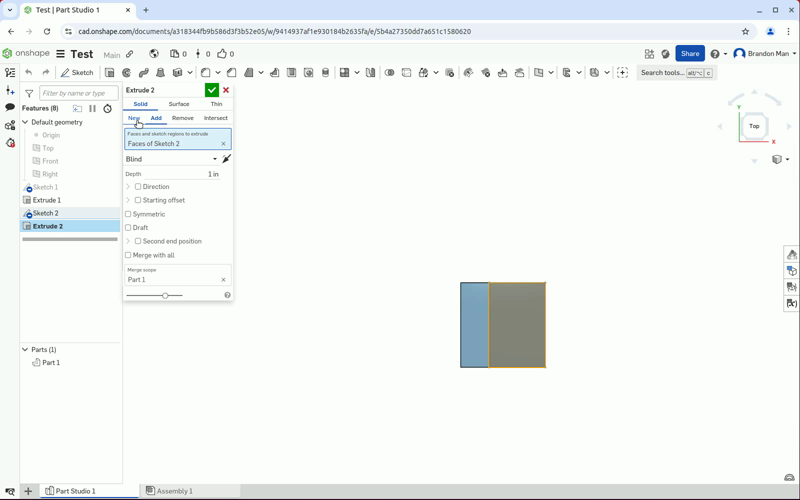
click(137, 120)
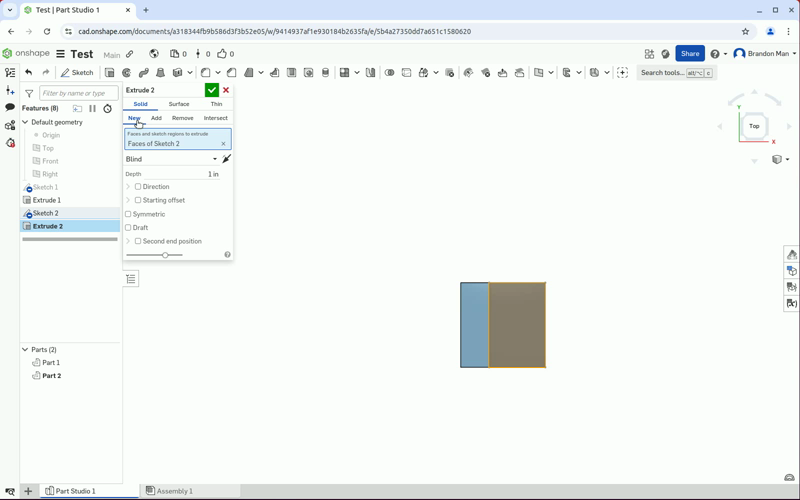
key(tab, 4)
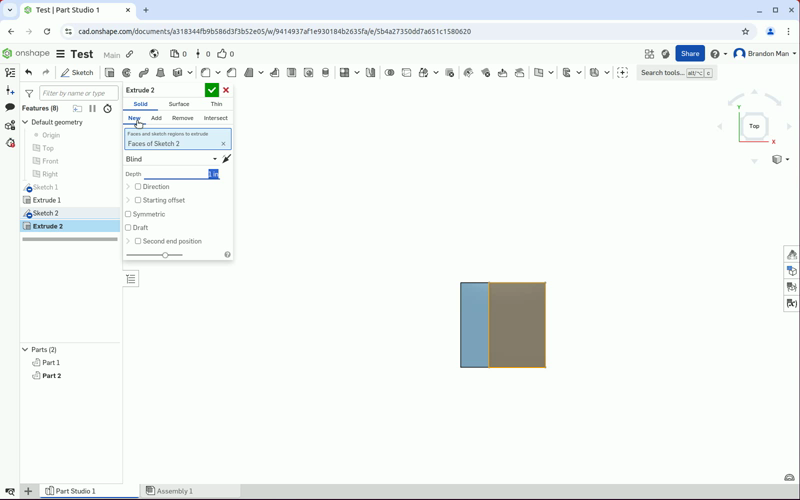
text(8.666)
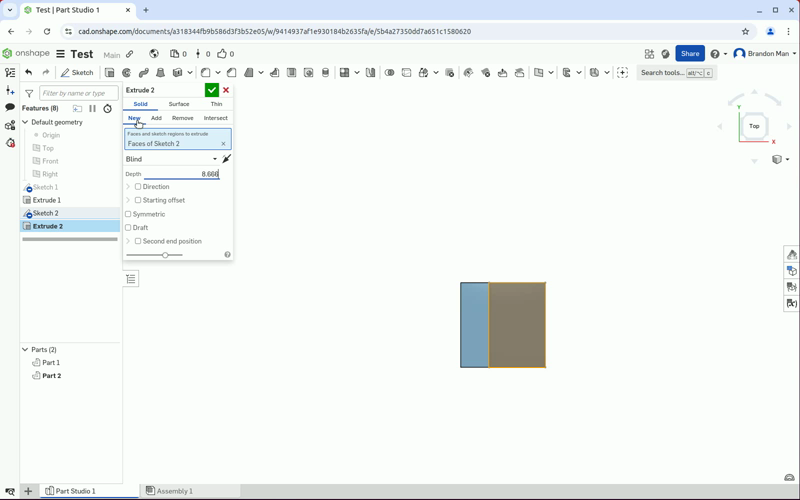
key(enter)
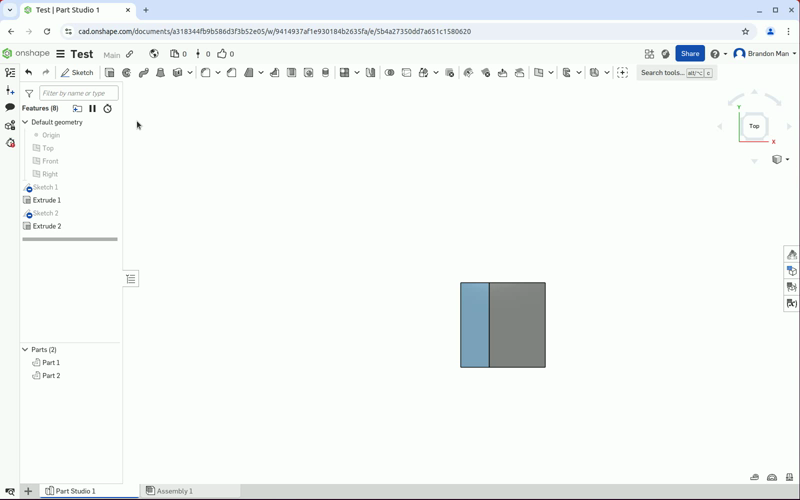
key(shift+h)
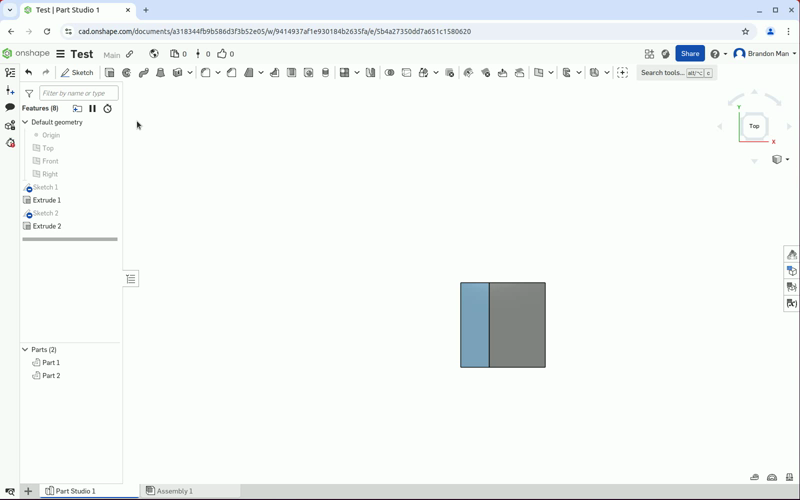
key(shift+h)
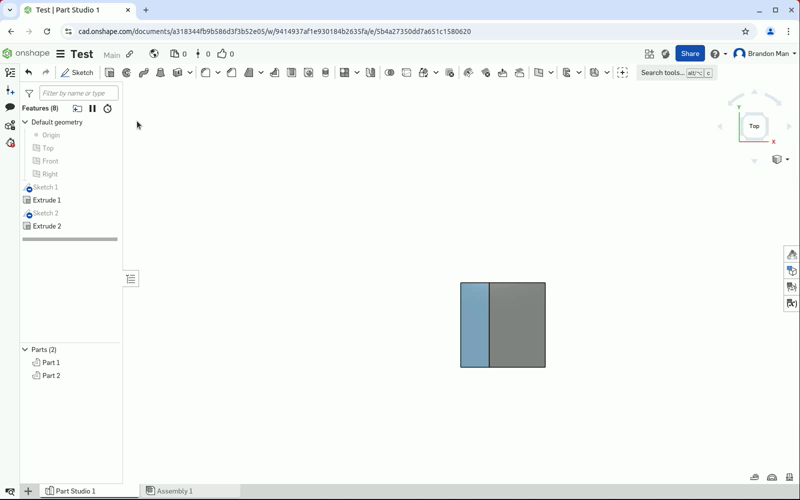
mouse_move(73, 189)
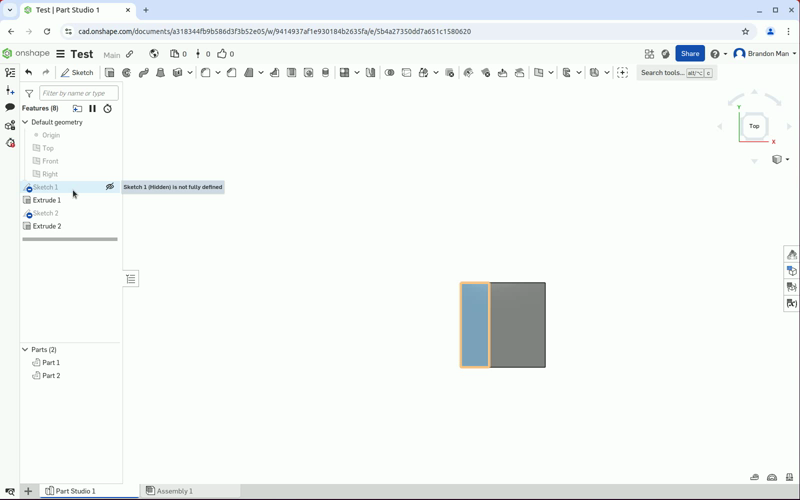
click(73, 189)
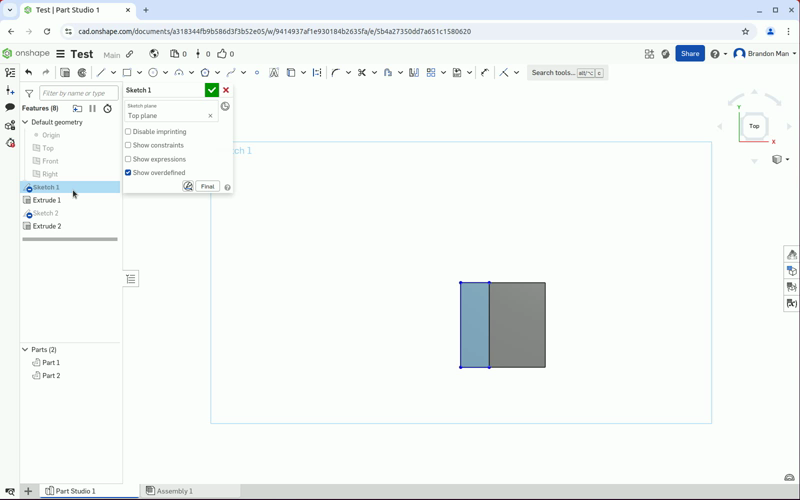
mouse_move(229, 92)
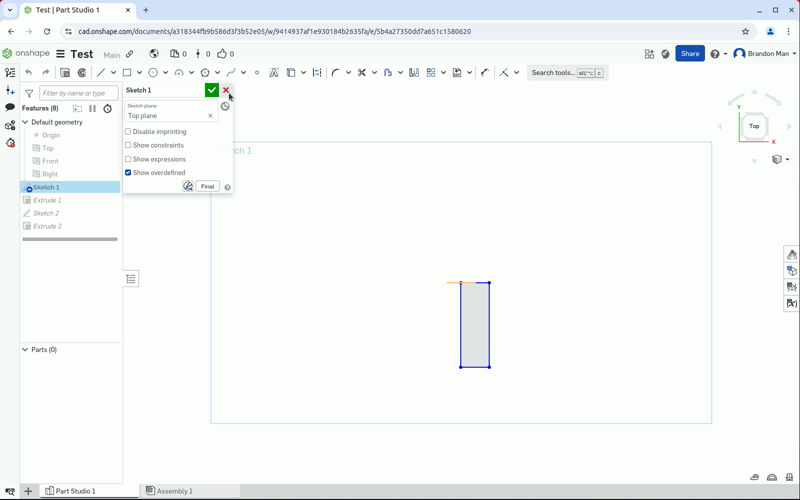
click(229, 92)
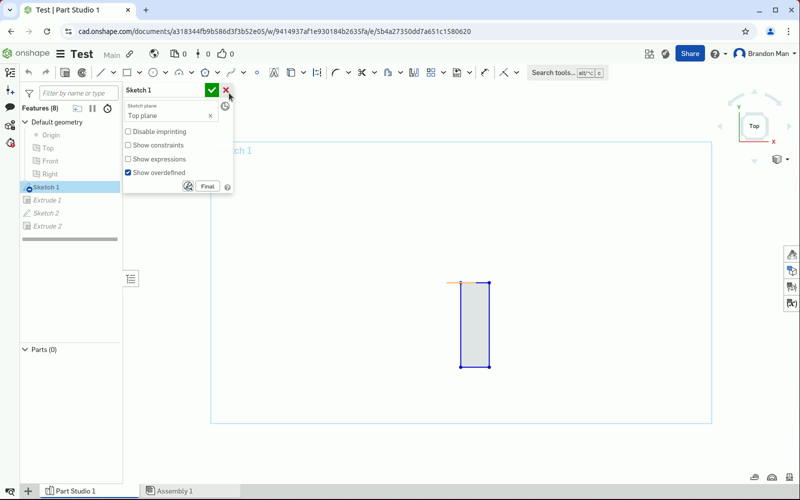
key(shift+s)
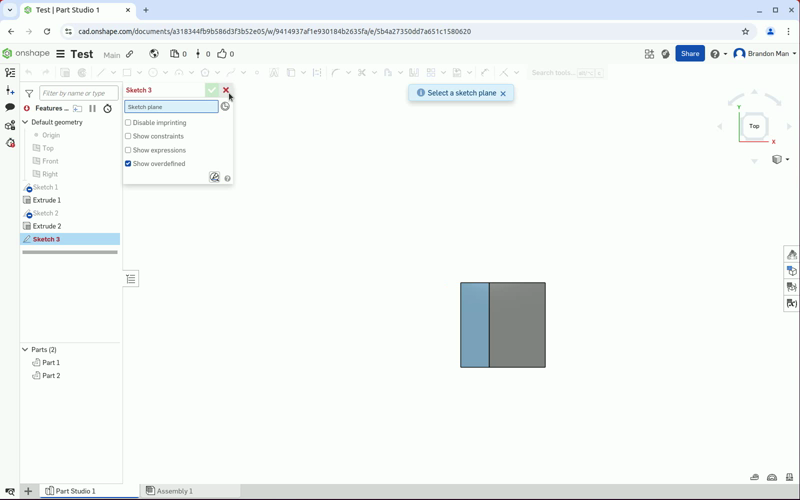
mouse_move(73, 150)
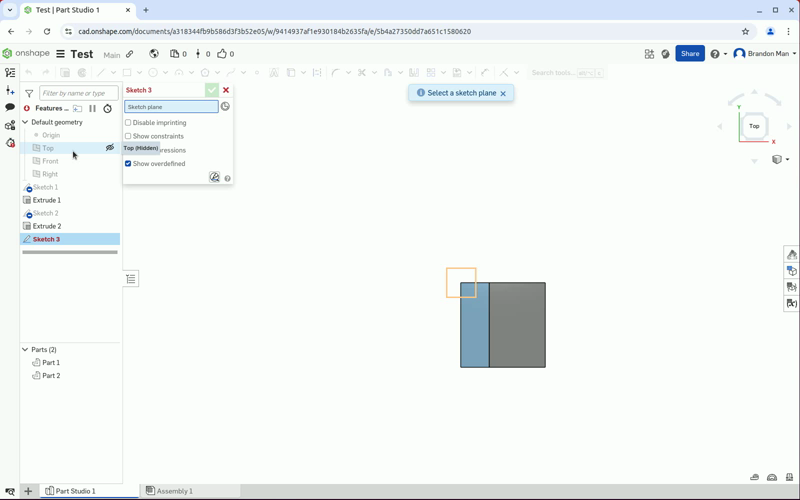
click(73, 150)
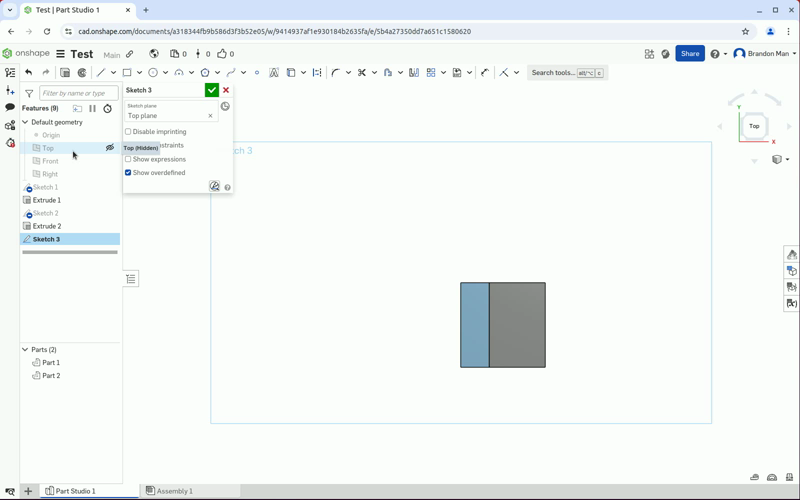
mouse_move(73, 352)
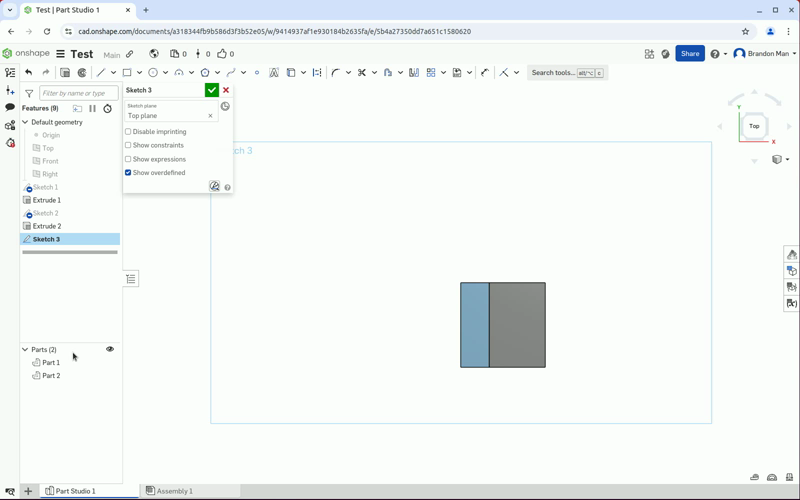
key(y)
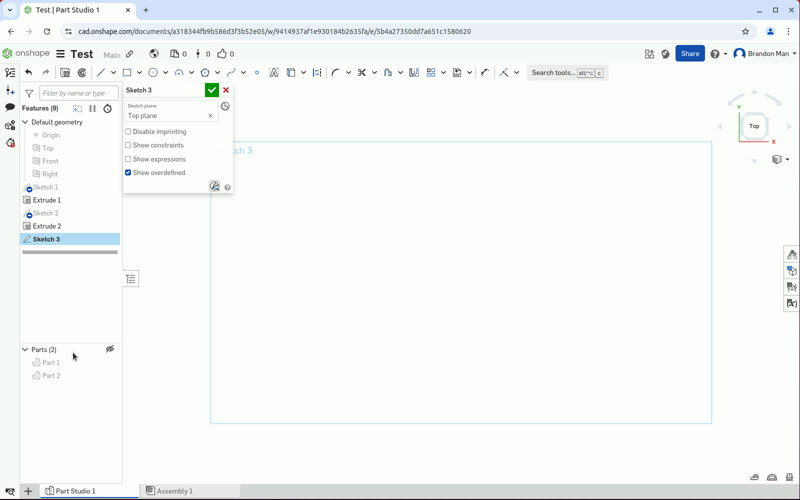
key(l)
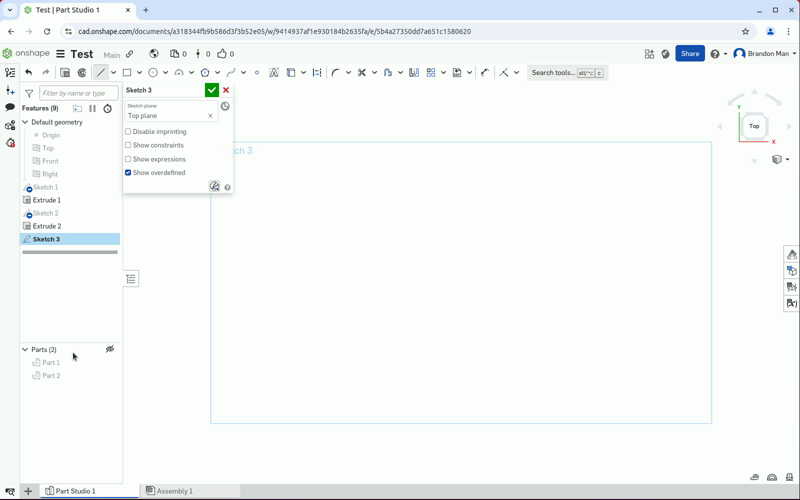
key_down(shift)
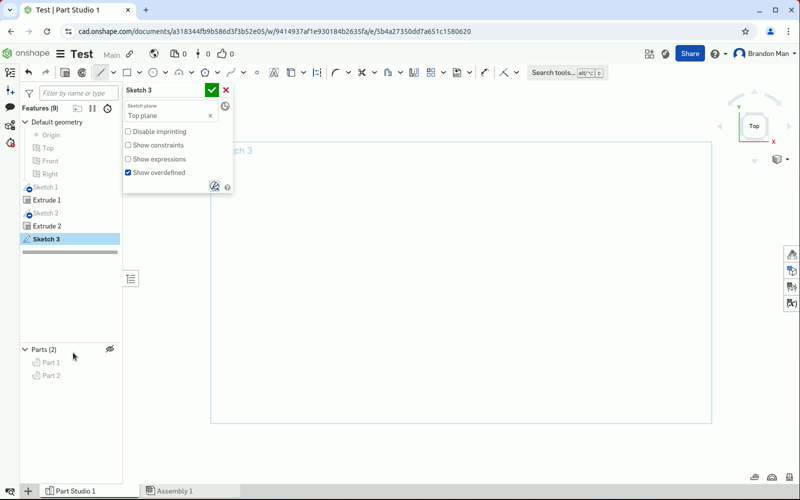
mouse_move(545, 367)
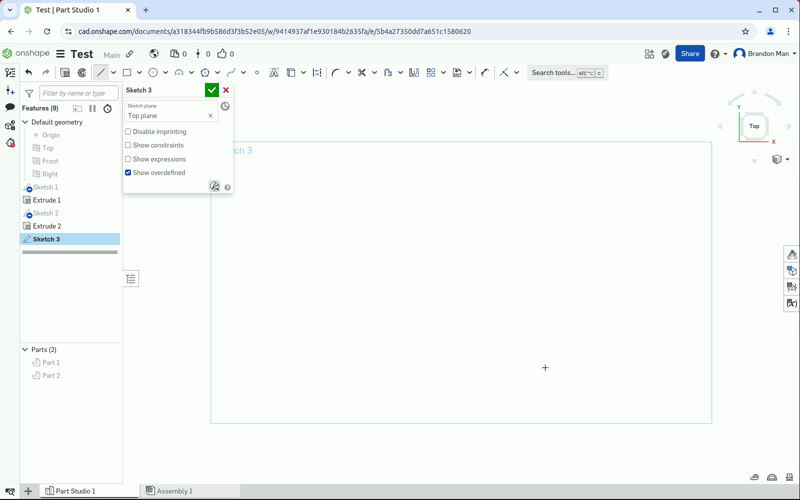
click(545, 367)
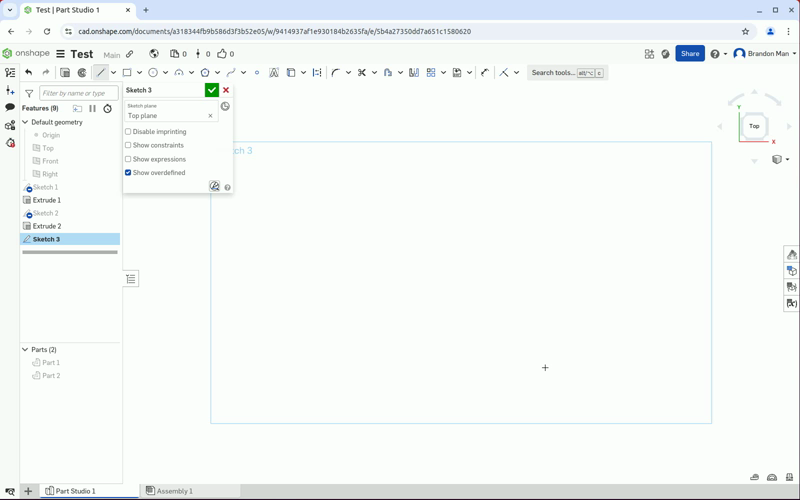
key_up(shift)
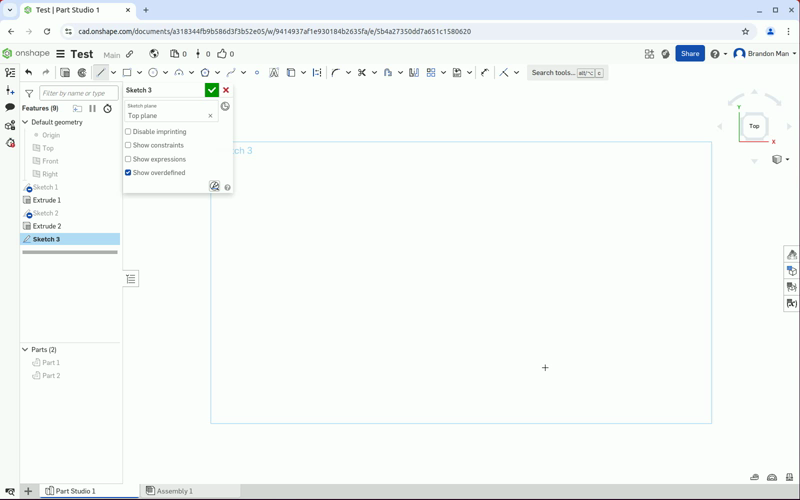
key_down(shift)
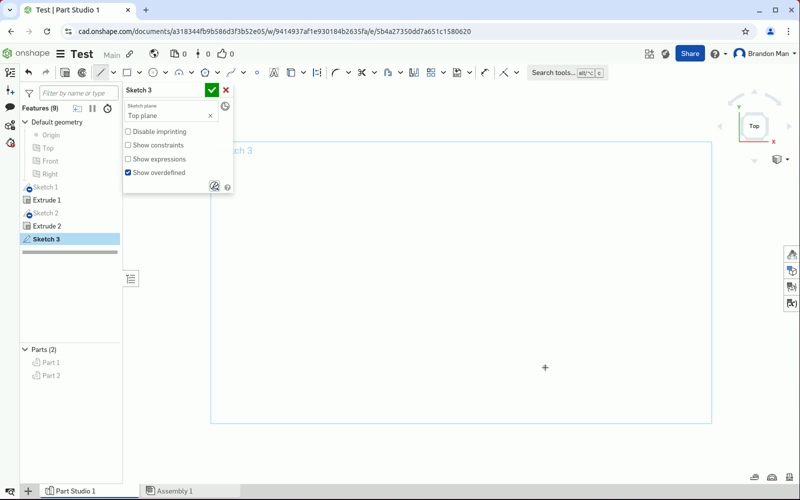
mouse_move(575, 367)
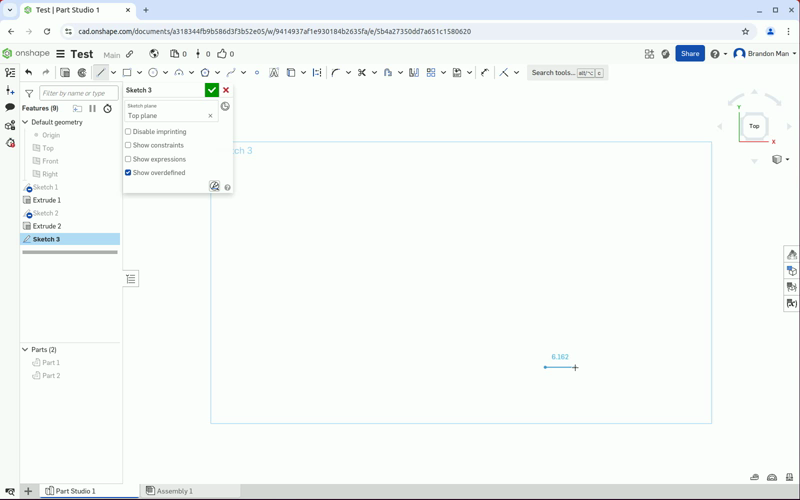
mouse_move(573, 367)
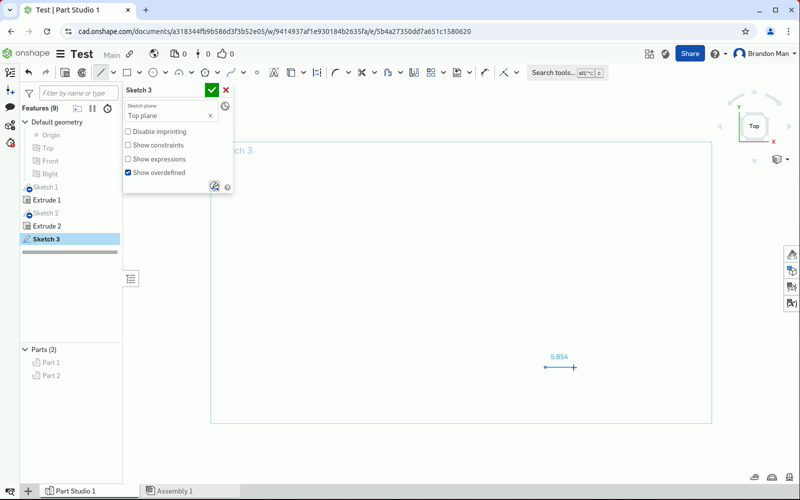
click(573, 367)
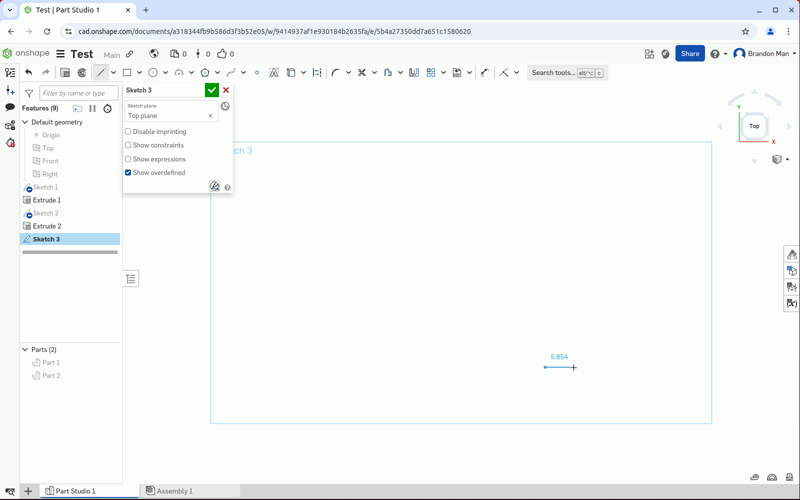
key_up(shift)
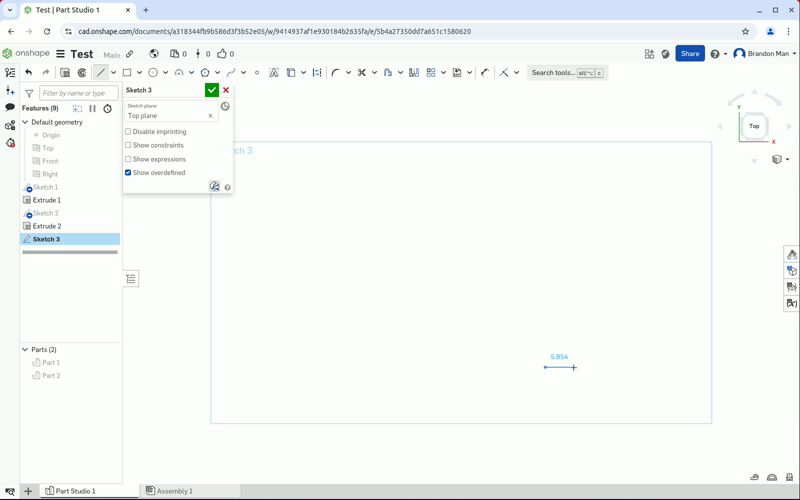
key_down(shift)
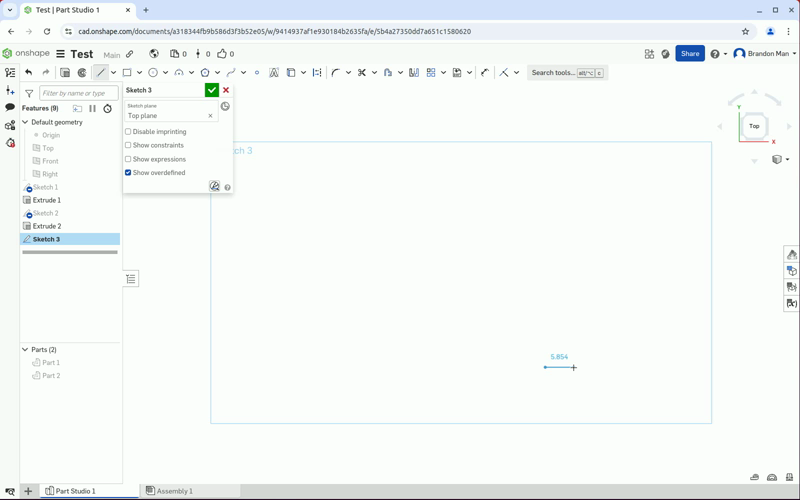
mouse_move(573, 282)
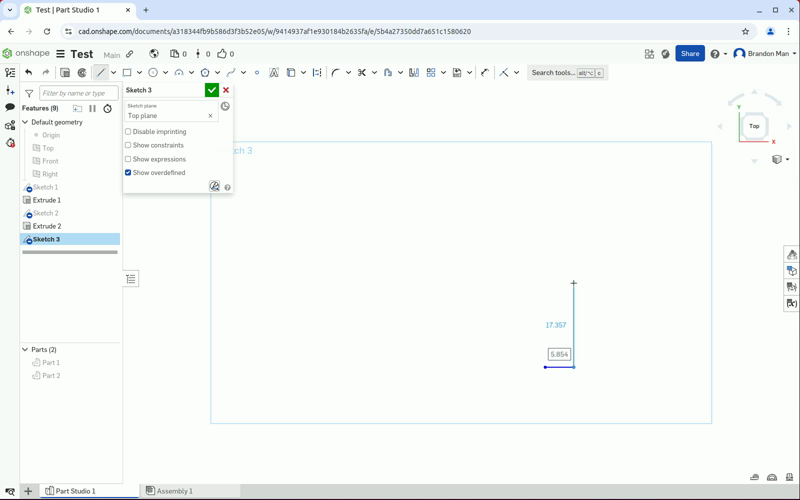
click(573, 282)
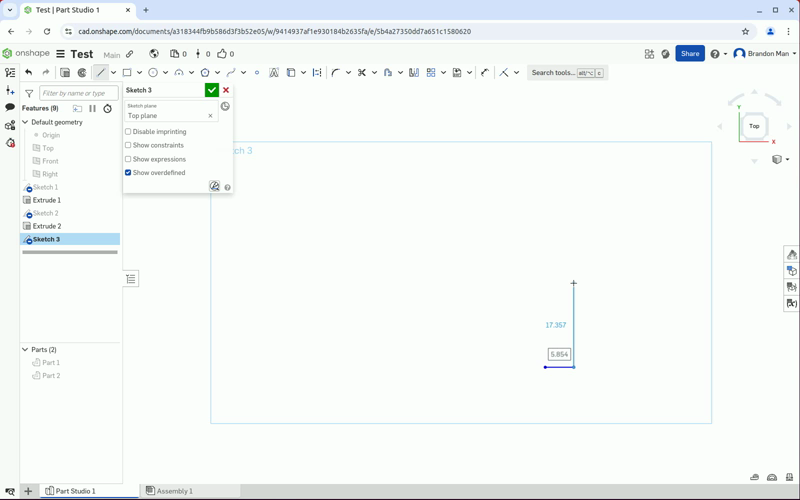
key_up(shift)
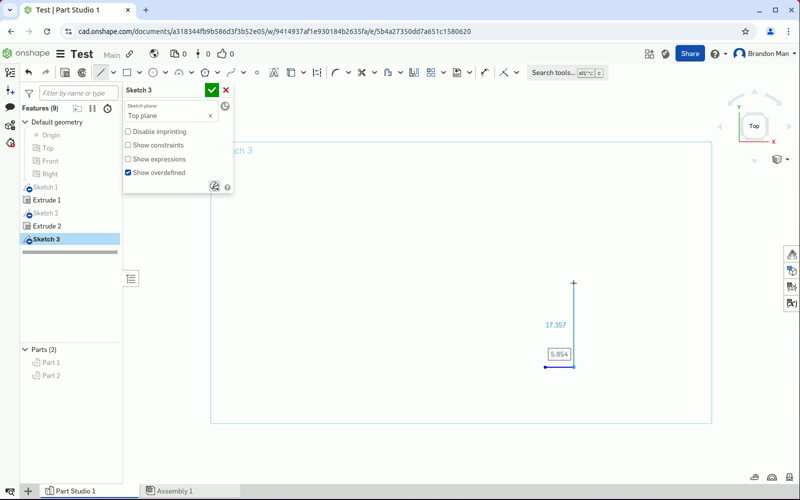
key_down(shift)
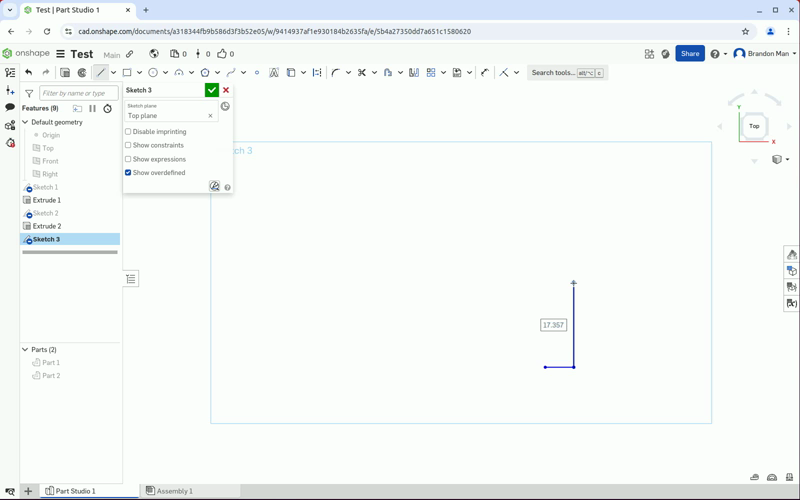
mouse_move(589, 282)
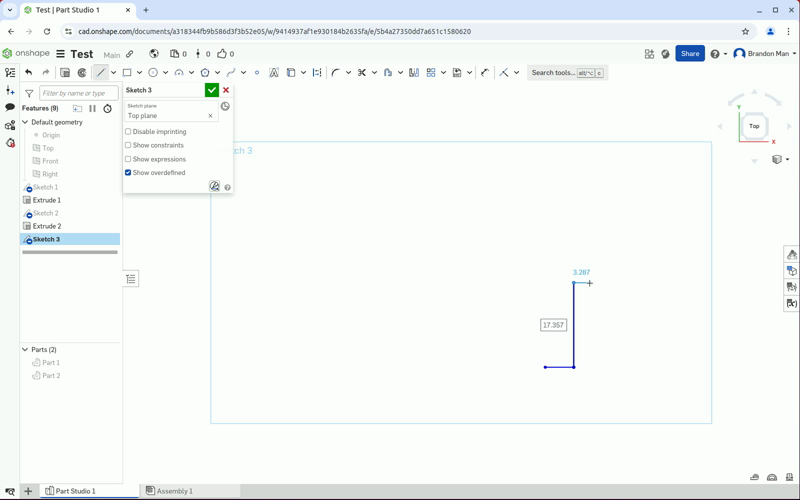
mouse_move(545, 282)
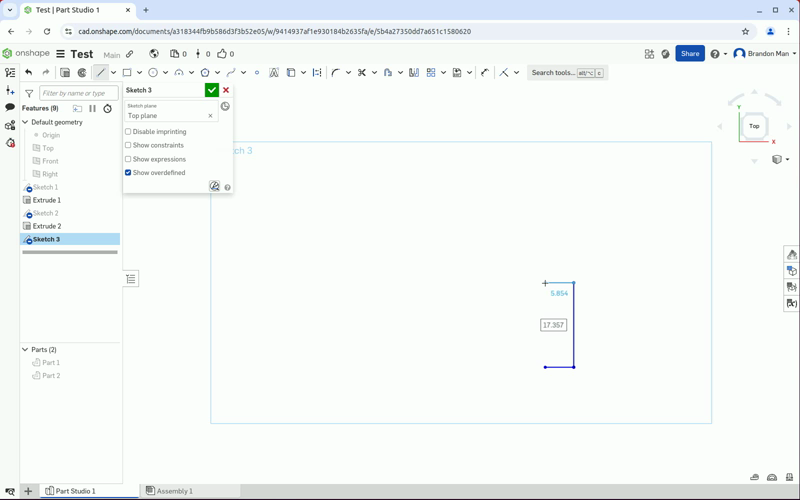
click(545, 282)
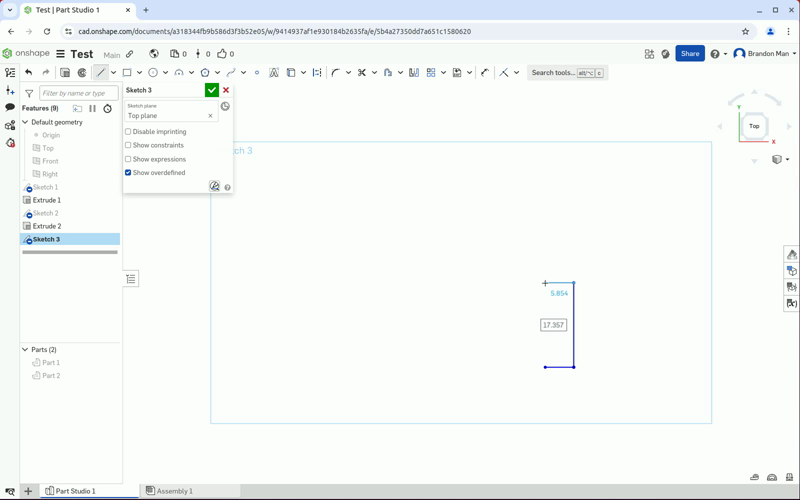
key_up(shift)
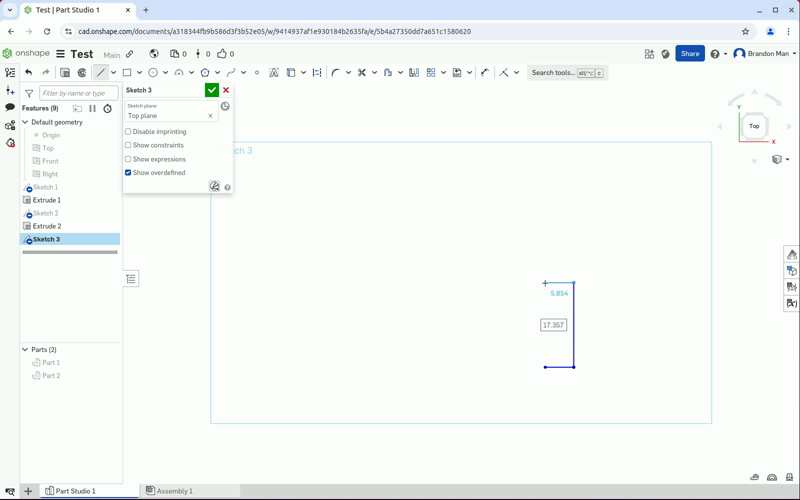
key_down(shift)
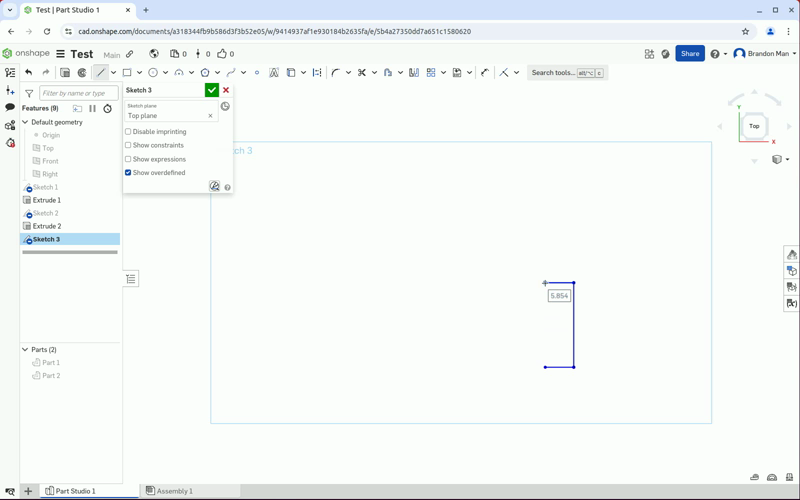
mouse_move(545, 367)
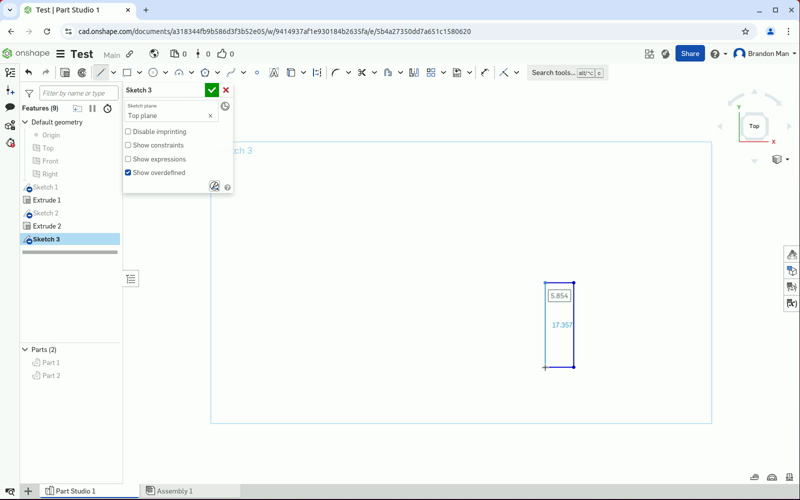
key_up(shift)
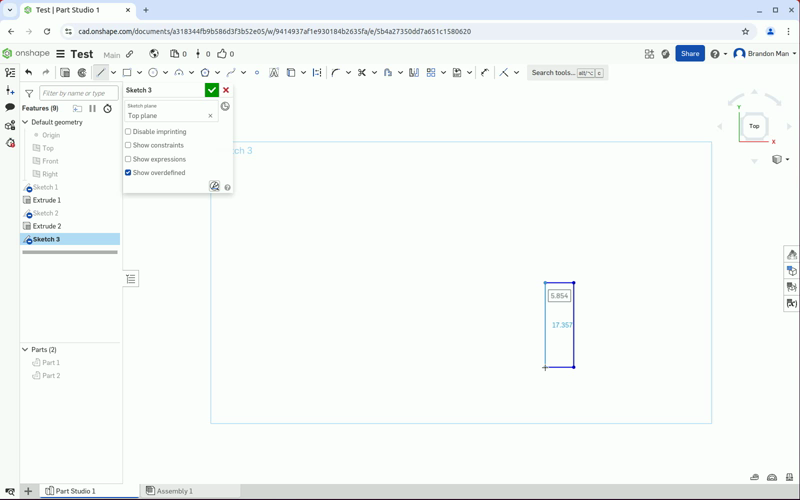
click(545, 367)
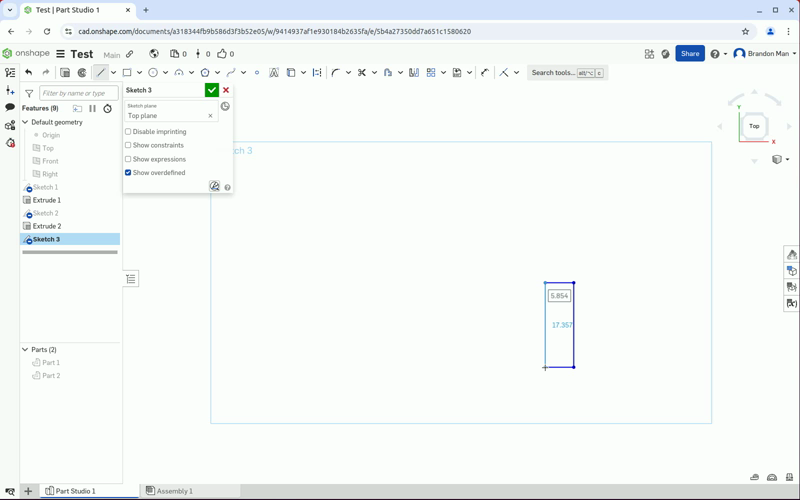
key(esc)
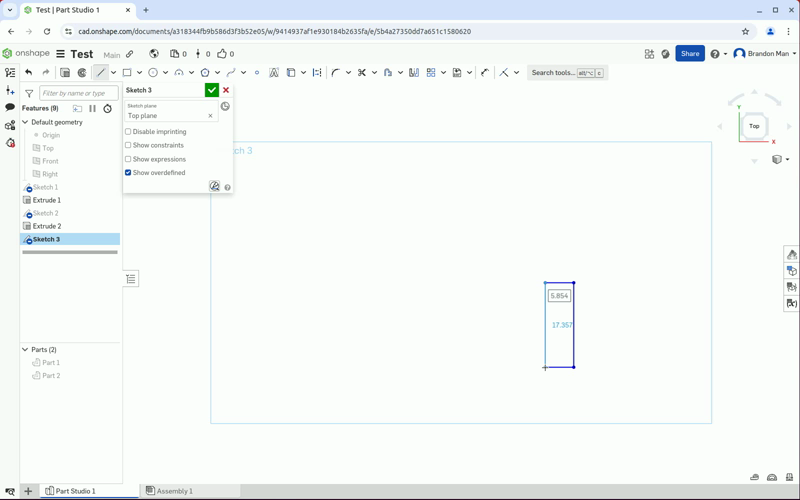
mouse_move(563, 310)
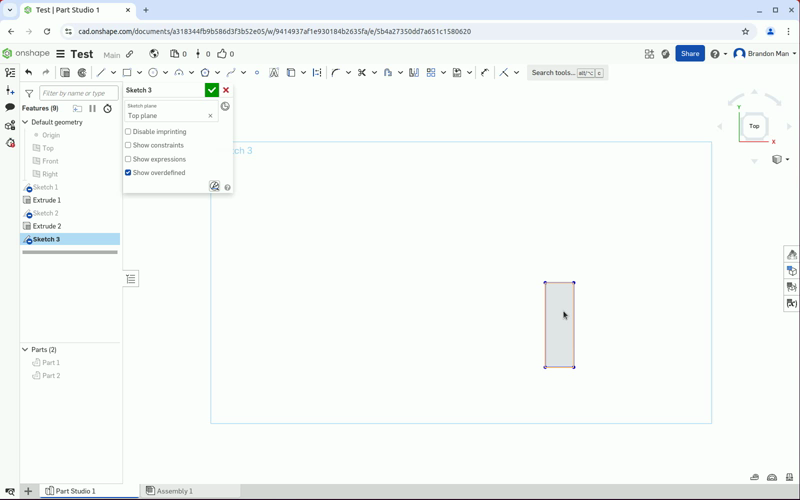
click(563, 310)
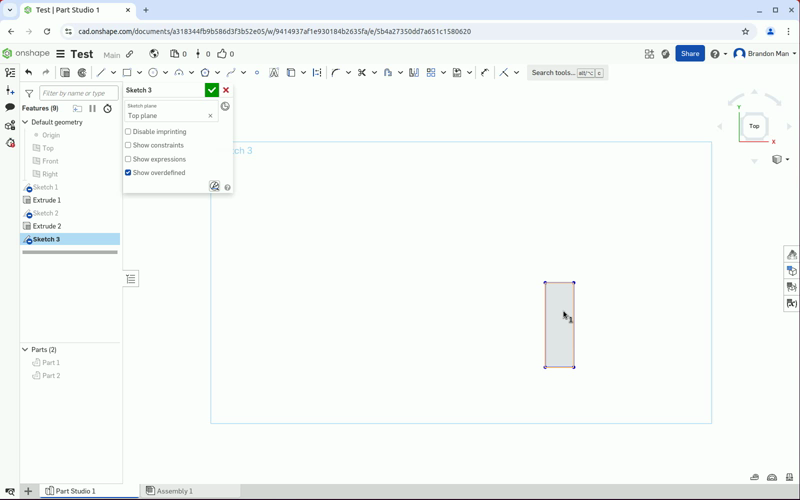
mouse_move(73, 352)
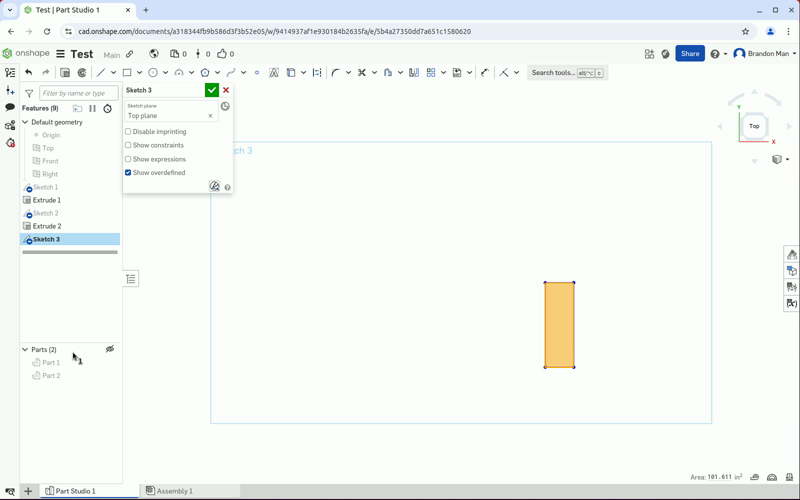
key(shift+y)
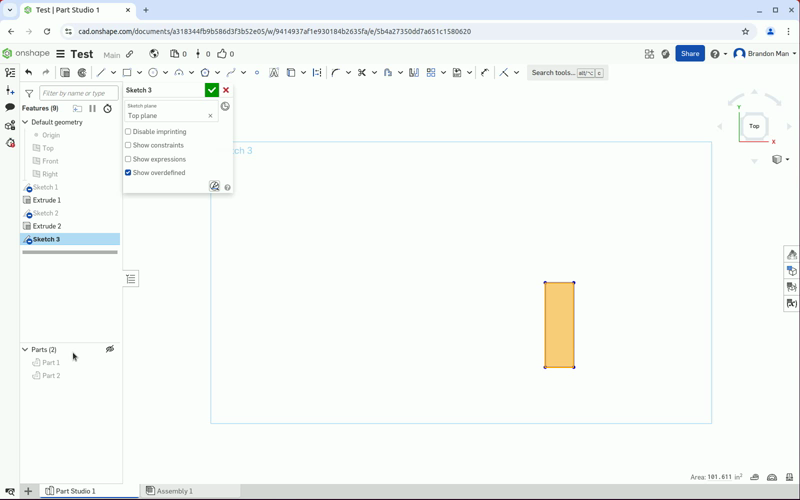
key(shift+e)
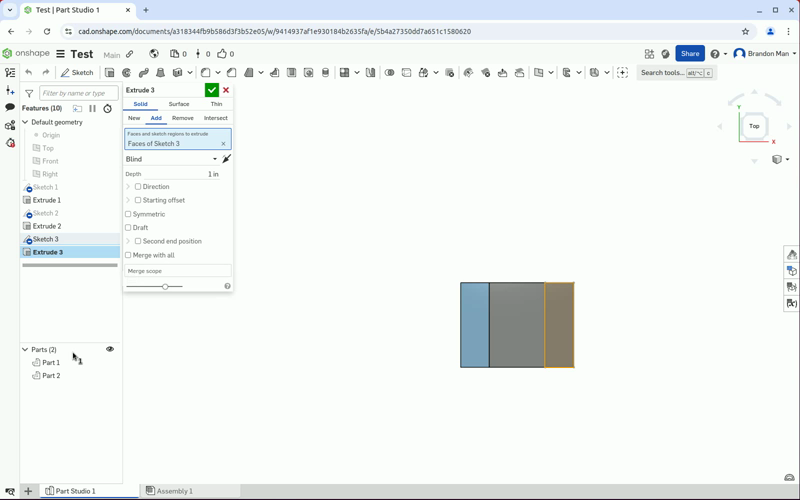
mouse_move(143, 106)
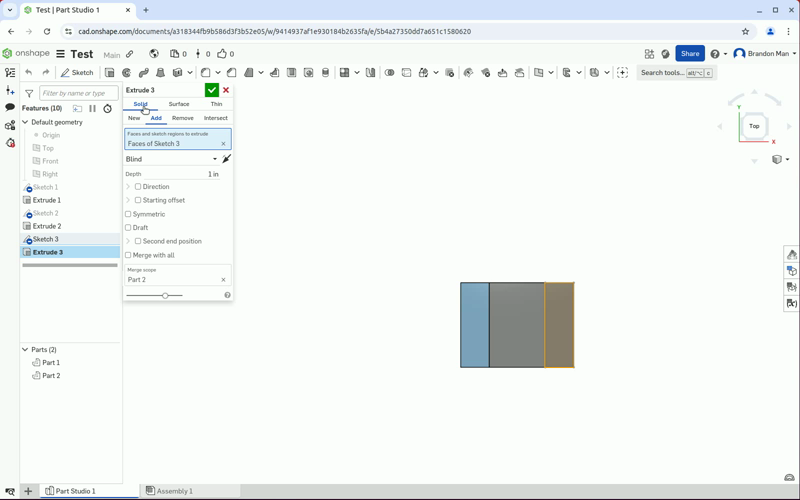
click(143, 106)
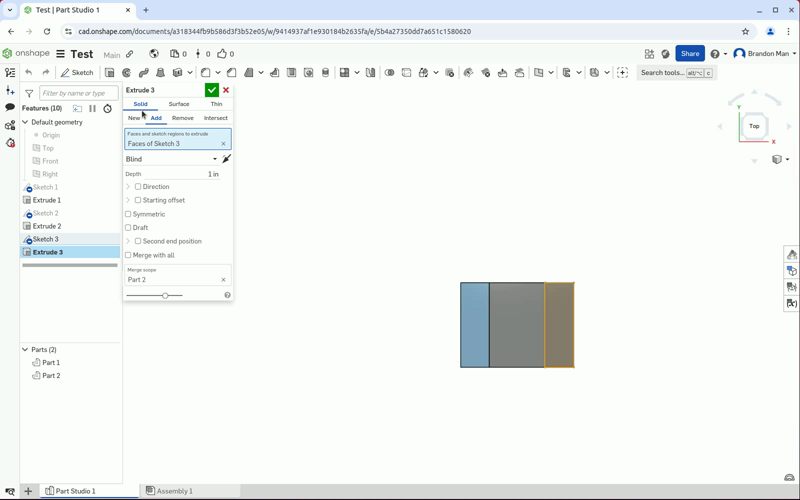
mouse_move(137, 120)
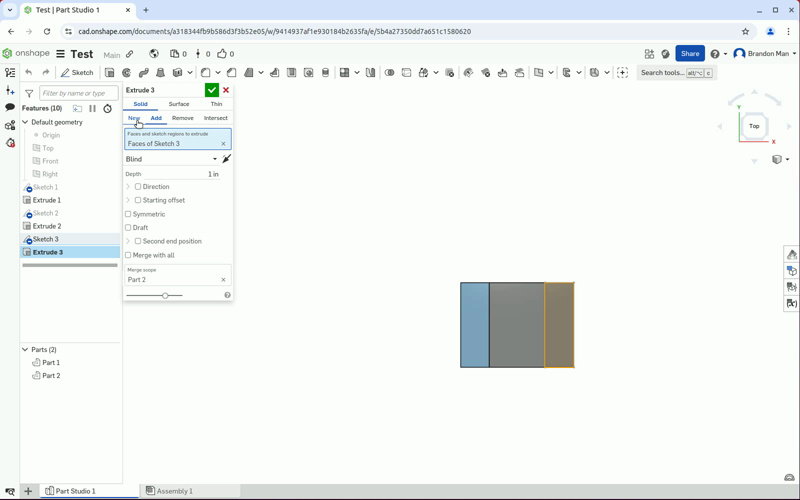
click(137, 120)
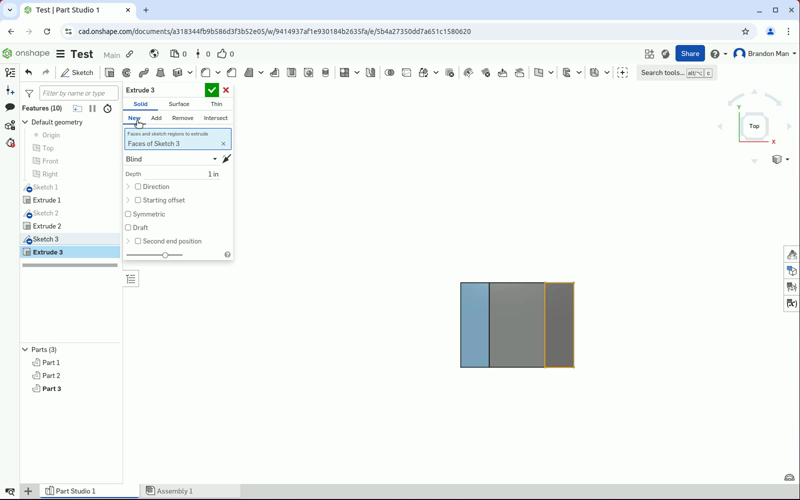
key(tab, 4)
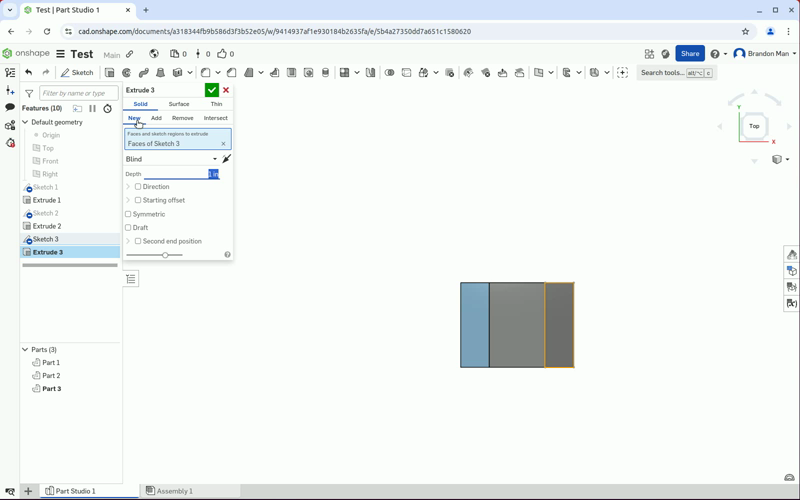
text(8.666)
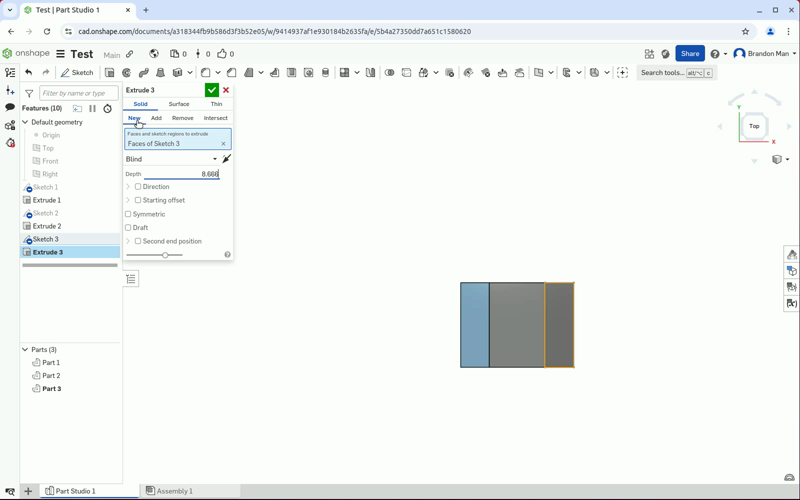
key(enter)
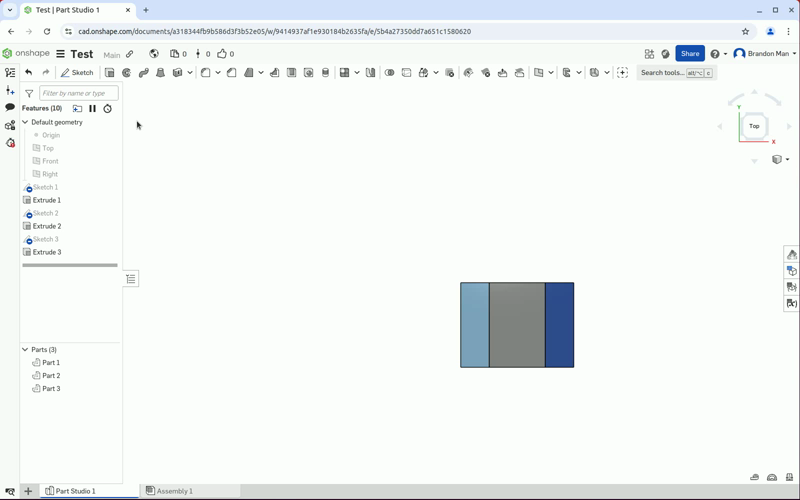
key(shift+h)
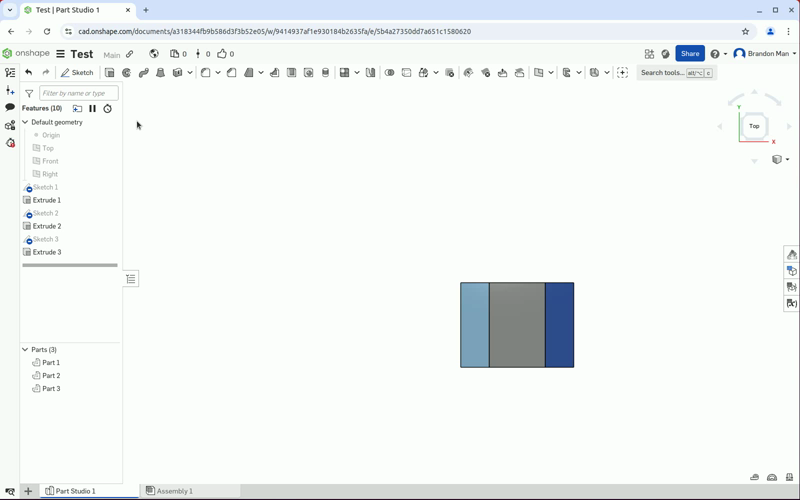
key(shift+h)
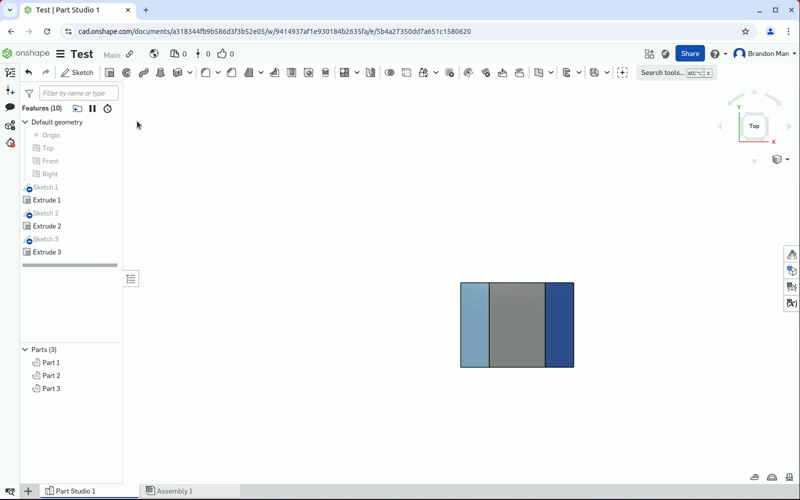
mouse_move(73, 189)
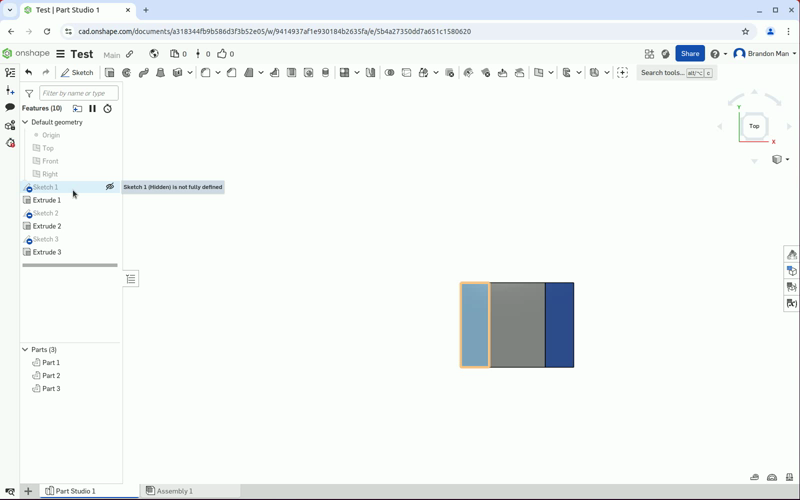
click(73, 189)
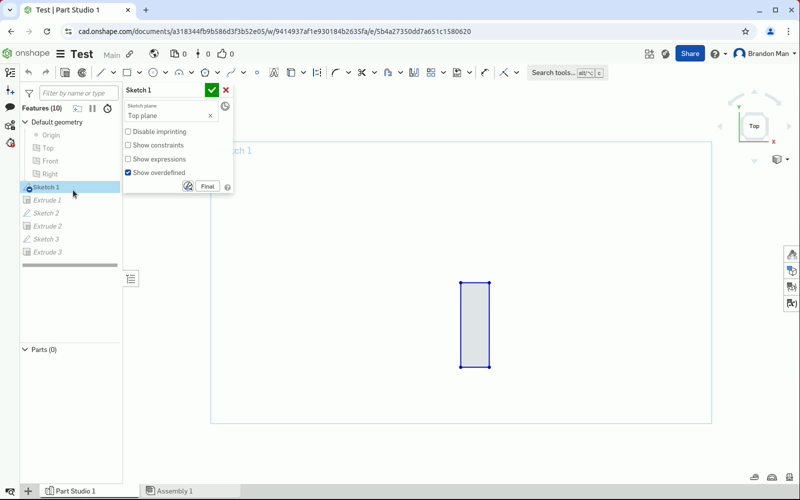
mouse_move(229, 92)
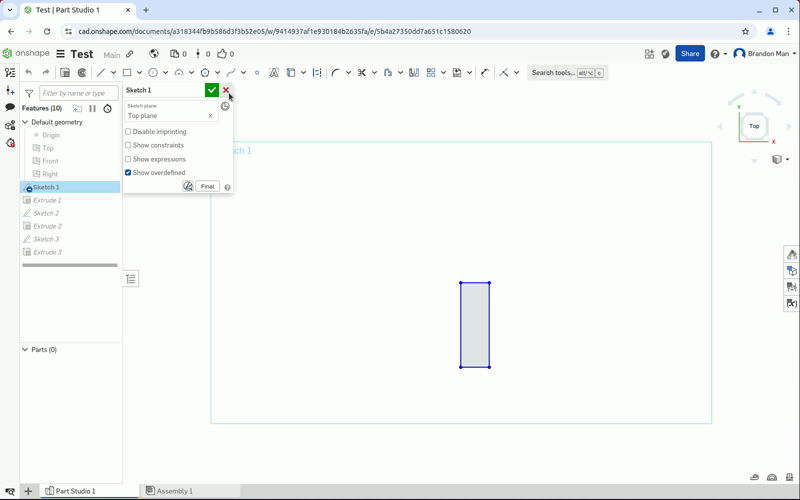
click(229, 92)
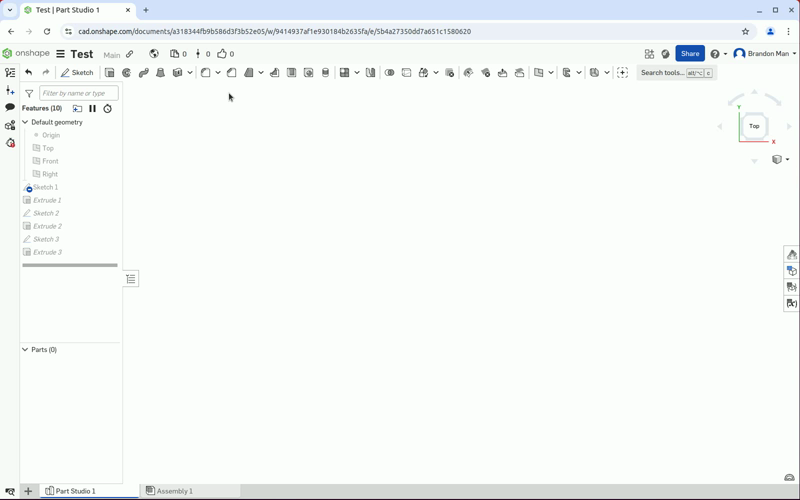
mouse_move(541, 75)
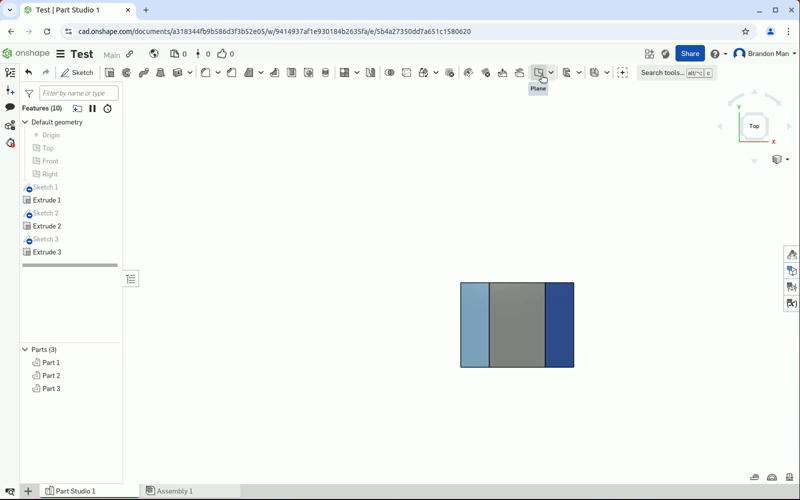
click(541, 75)
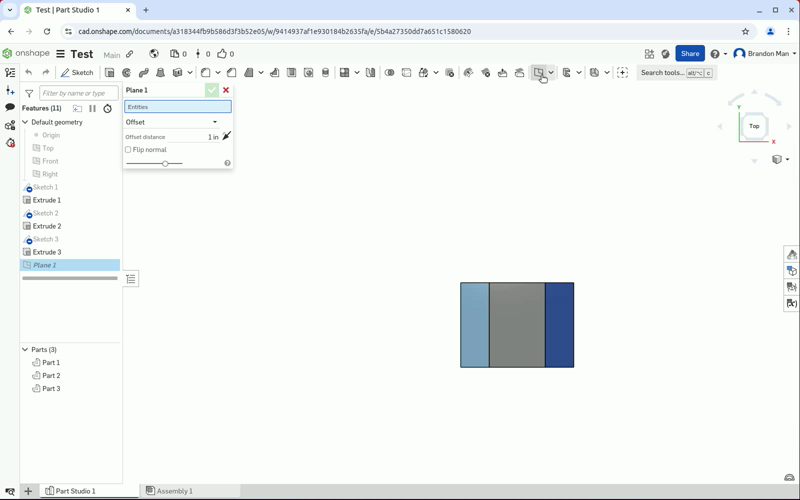
mouse_move(73, 150)
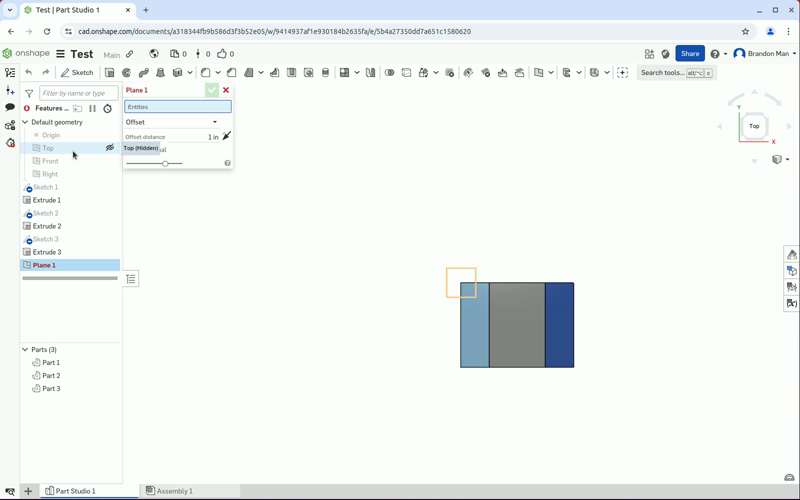
click(73, 150)
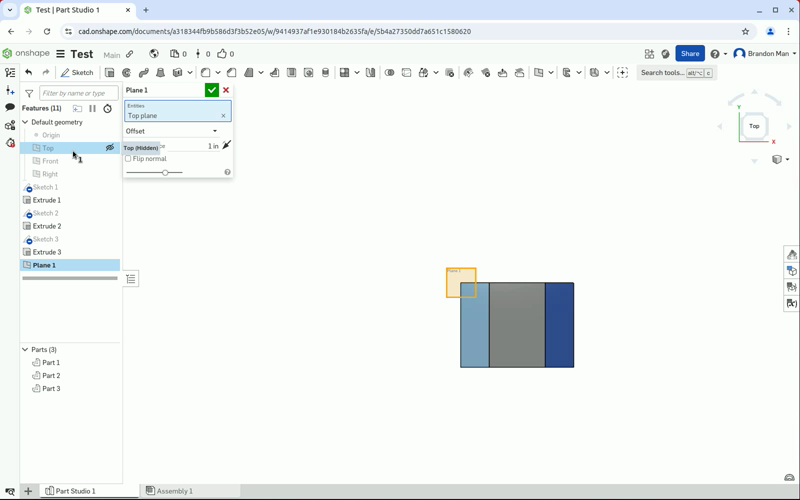
key(tab, 2)
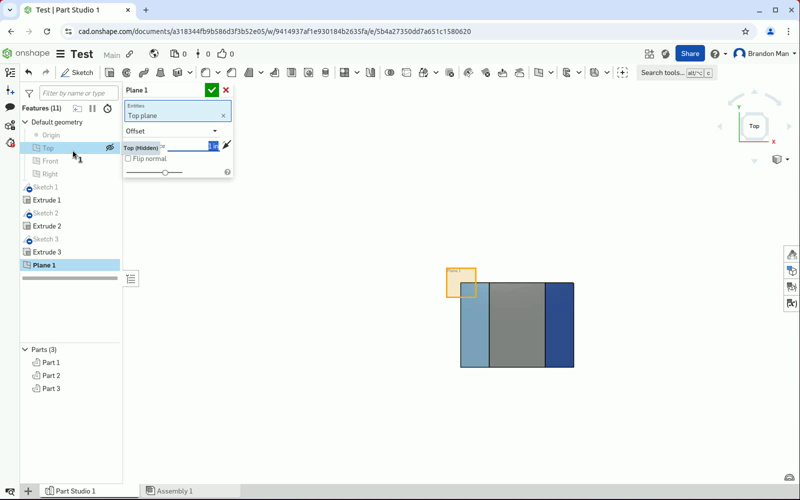
text(8.658)
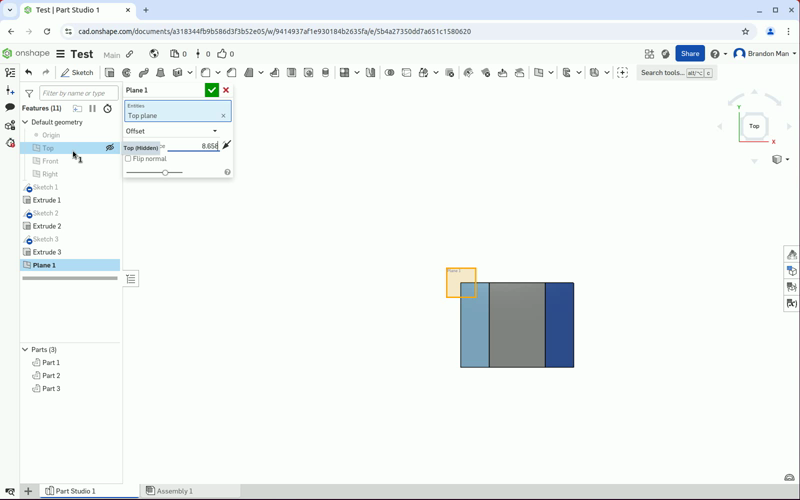
key(enter, 2)
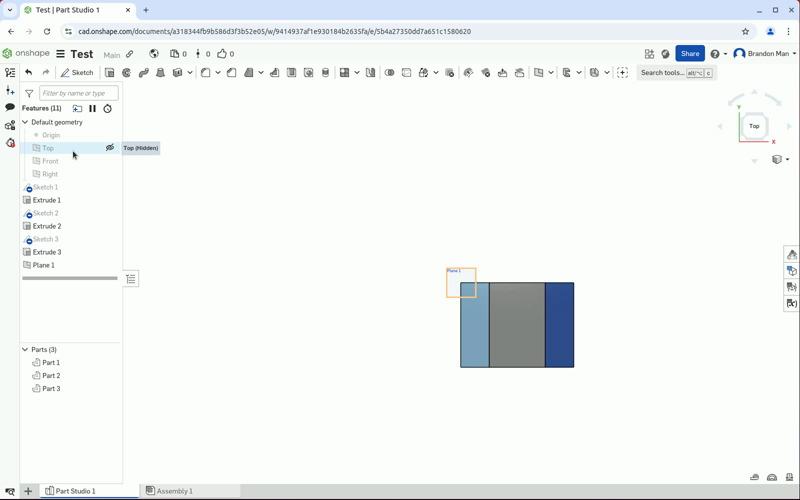
key(shift+s)
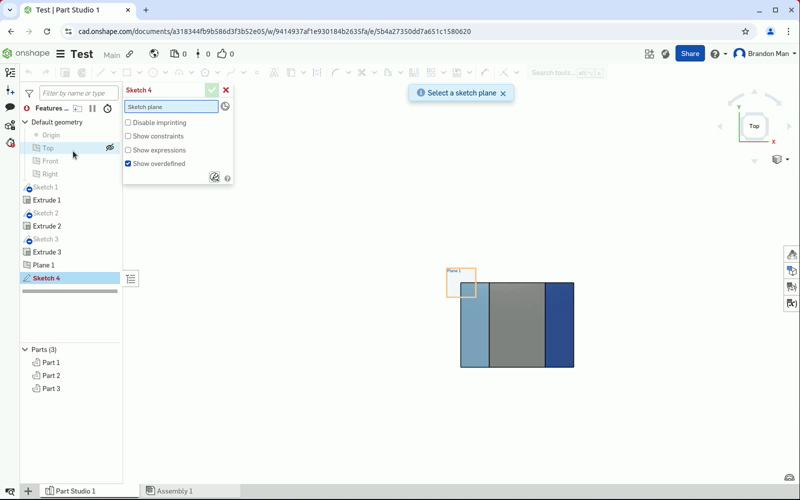
mouse_move(73, 267)
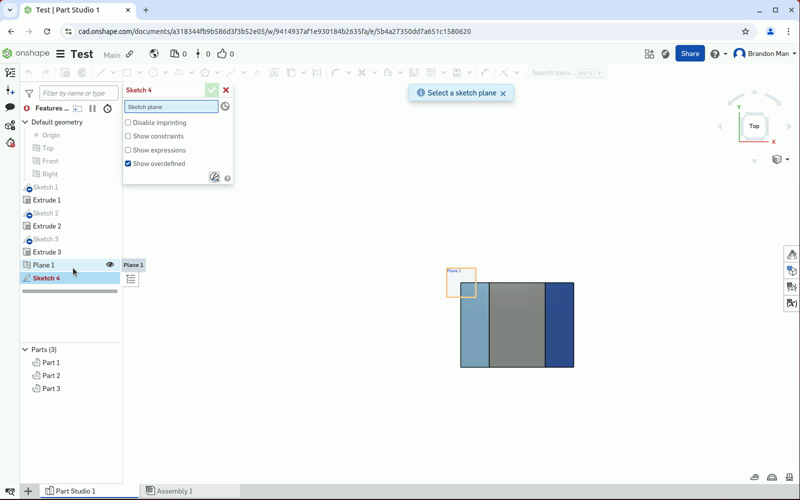
click(73, 267)
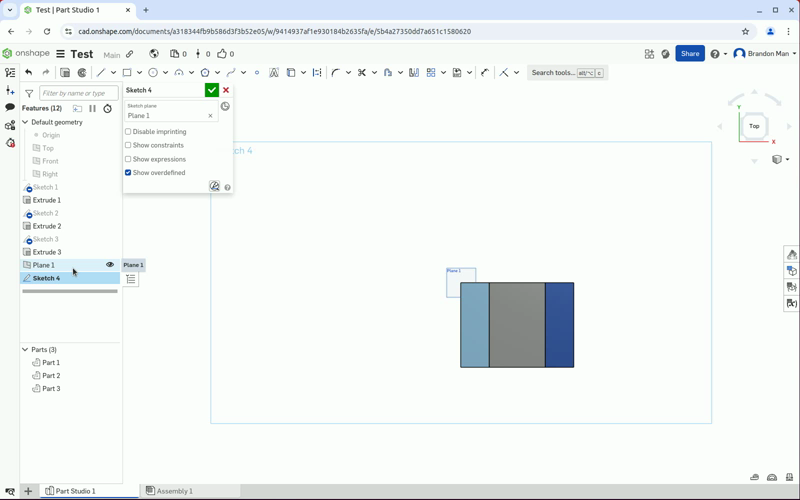
mouse_move(73, 352)
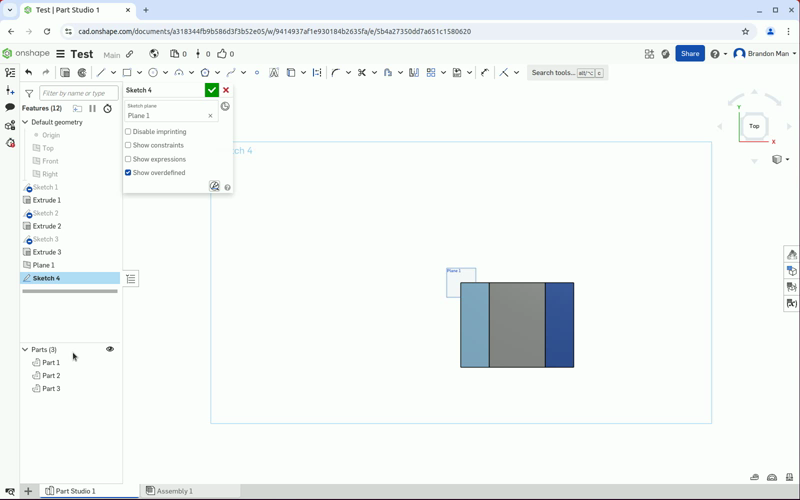
key(y)
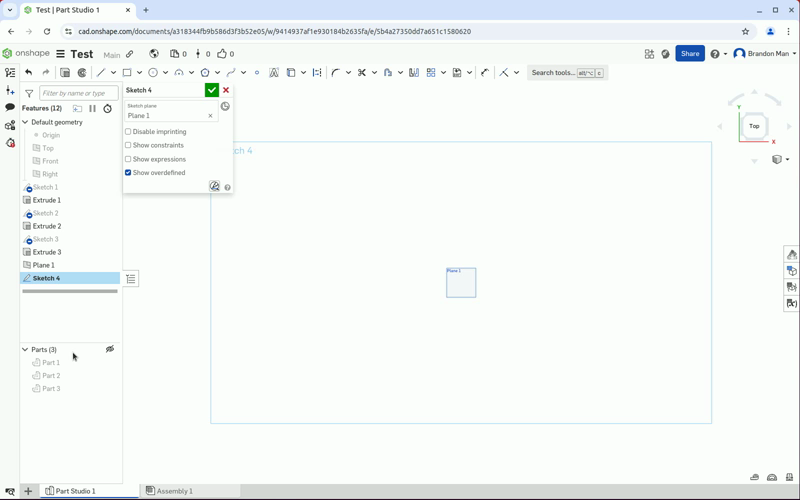
key(l)
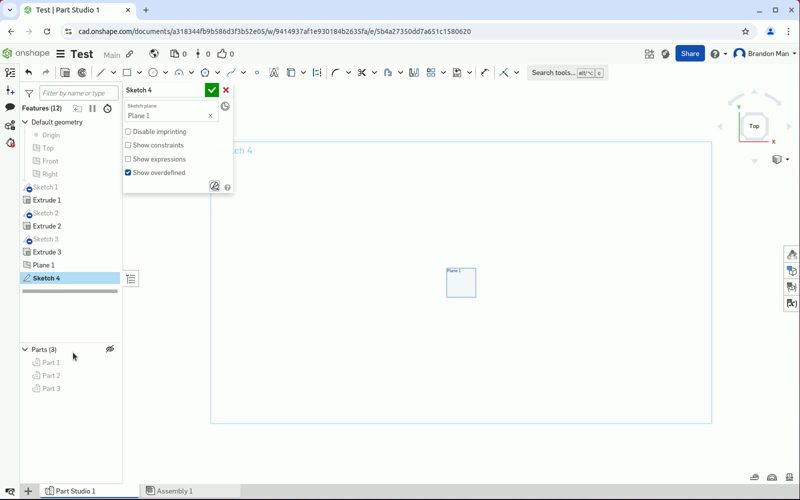
key_down(shift)
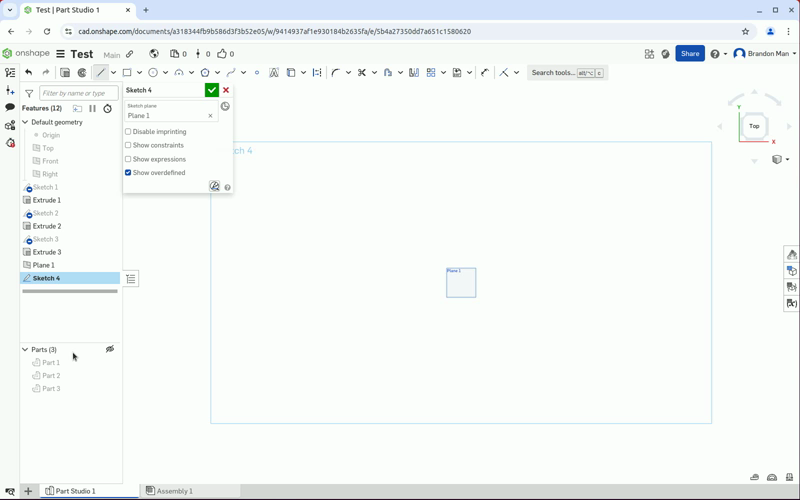
mouse_move(460, 367)
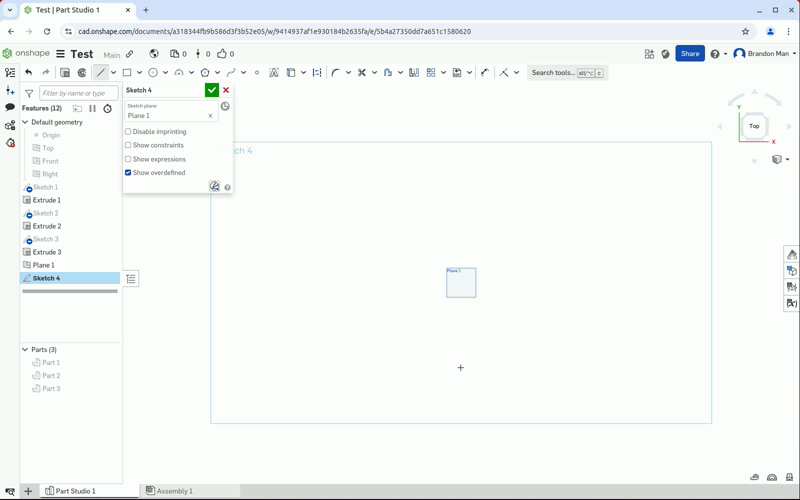
click(460, 367)
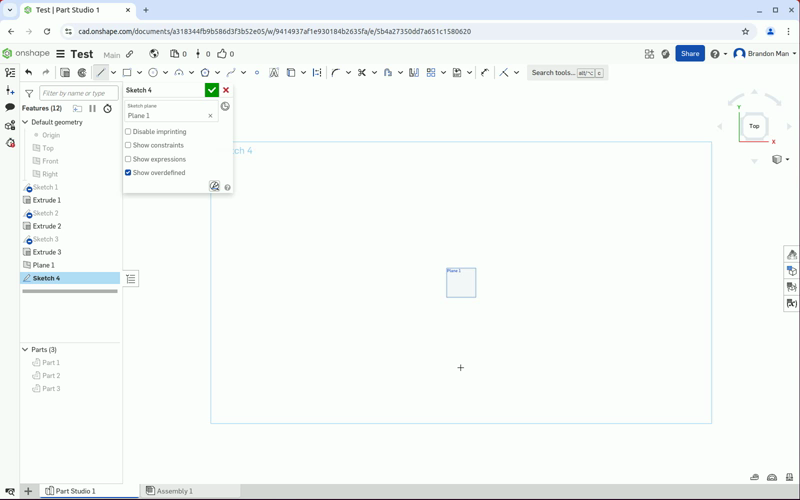
key_up(shift)
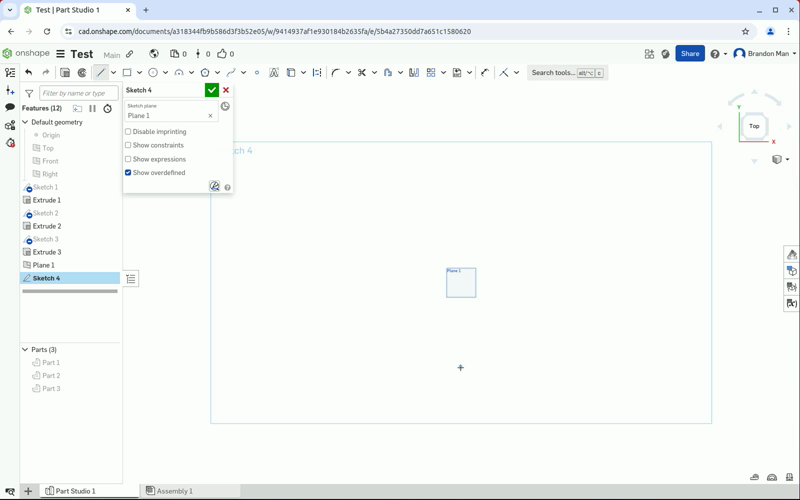
key_down(shift)
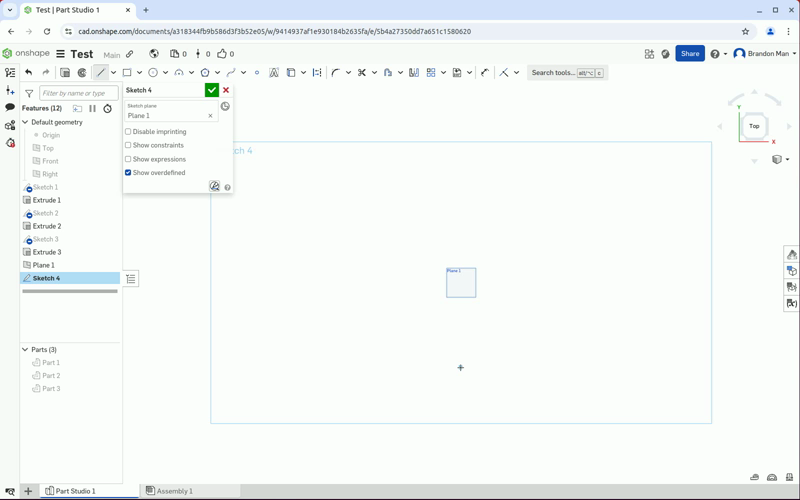
mouse_move(490, 367)
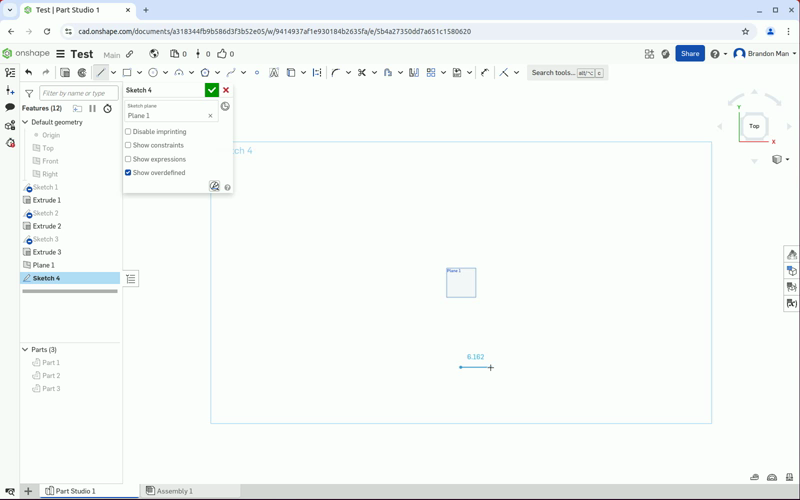
mouse_move(475, 367)
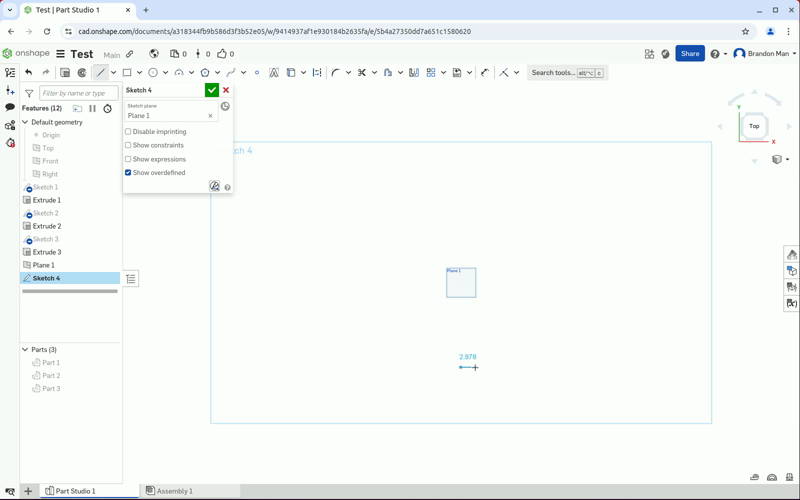
click(475, 367)
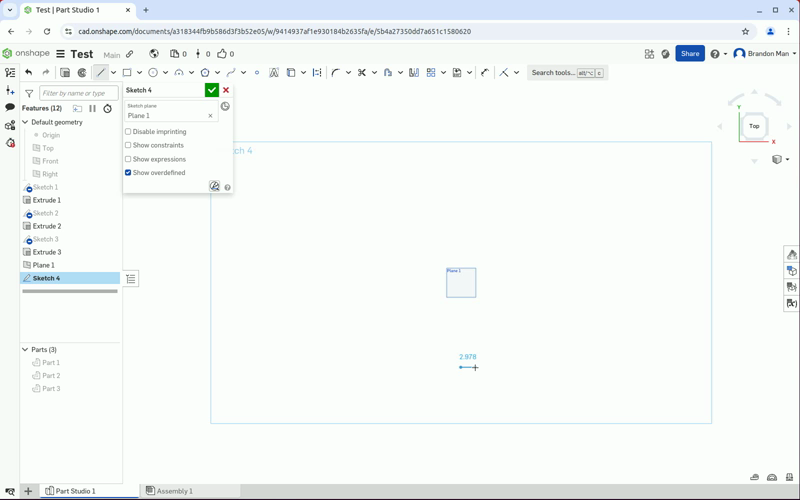
key_up(shift)
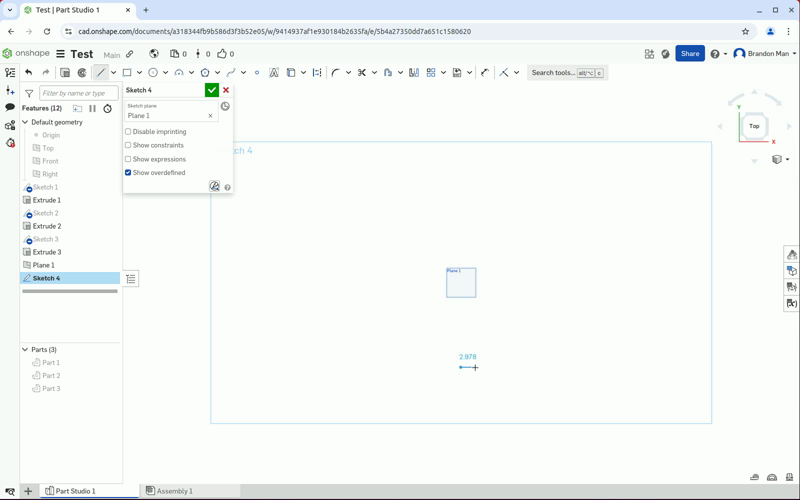
key_down(shift)
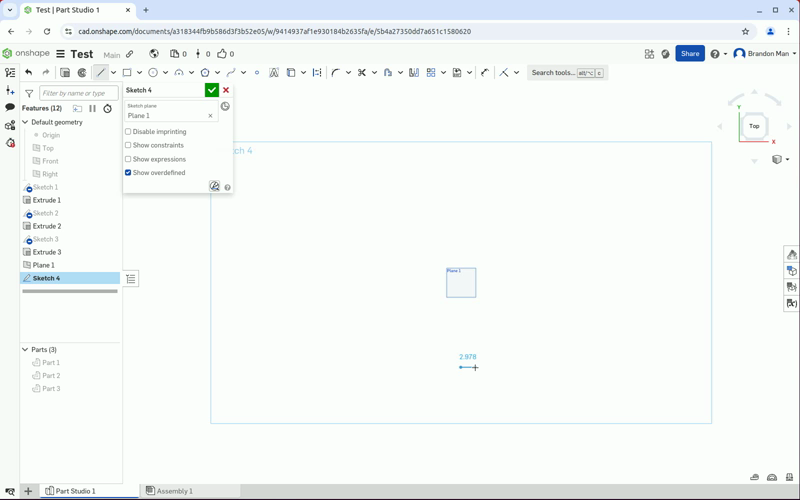
mouse_move(475, 282)
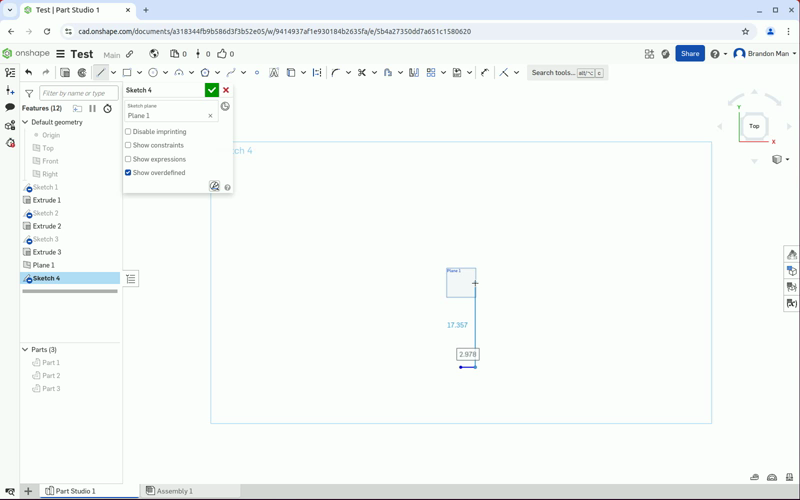
click(475, 282)
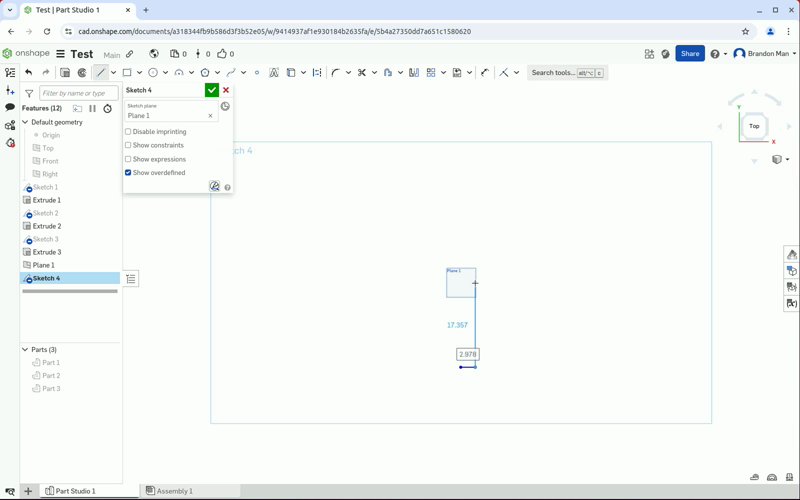
key_up(shift)
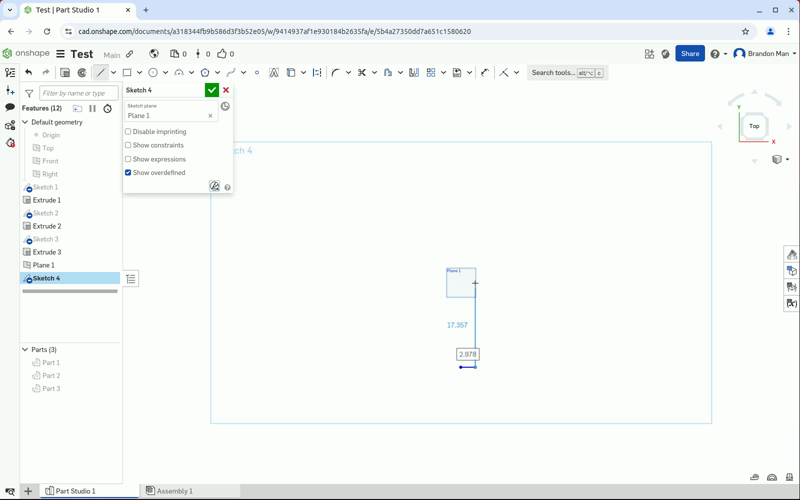
key_down(shift)
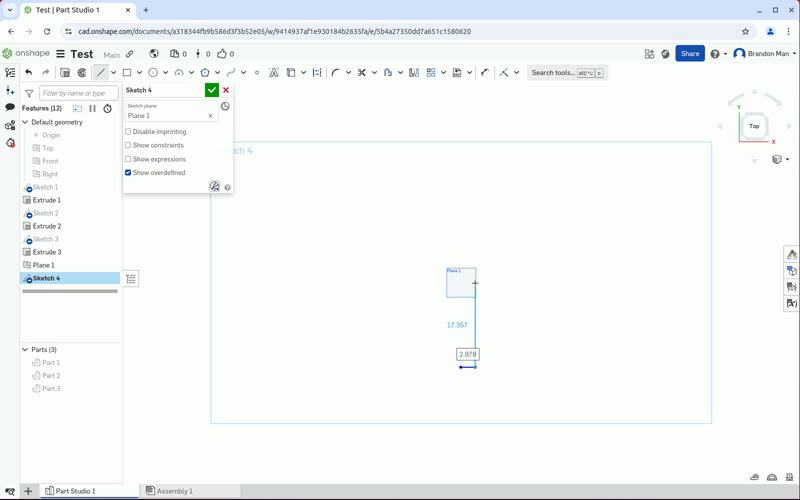
mouse_move(505, 282)
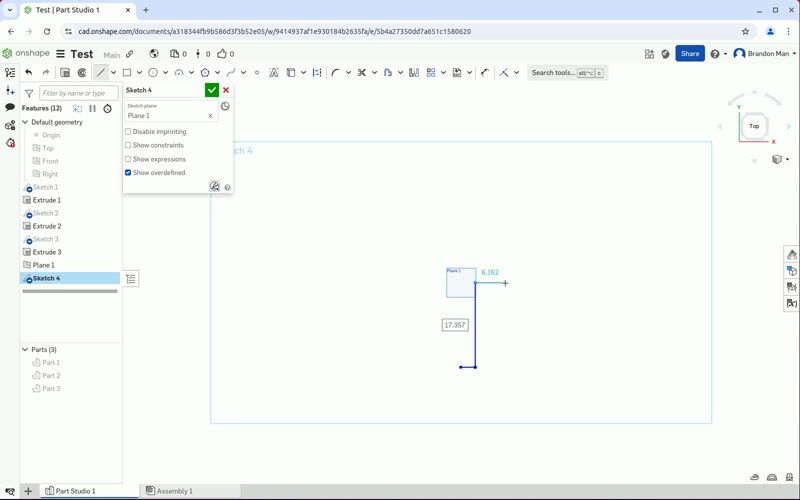
mouse_move(460, 282)
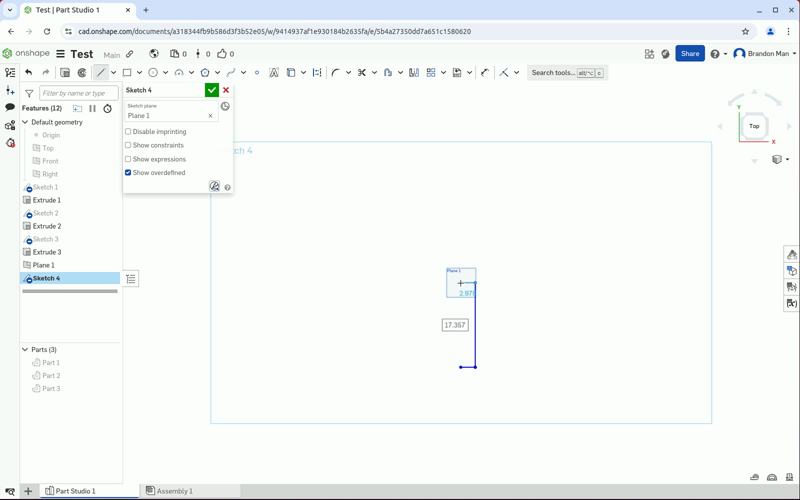
click(460, 282)
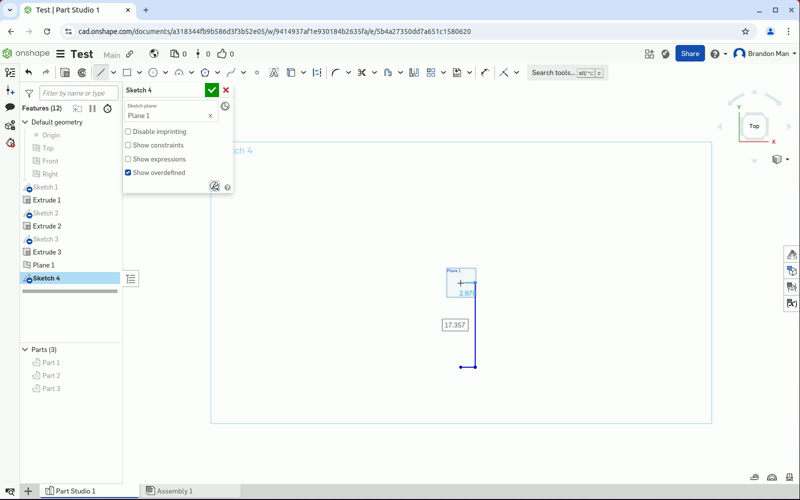
key_up(shift)
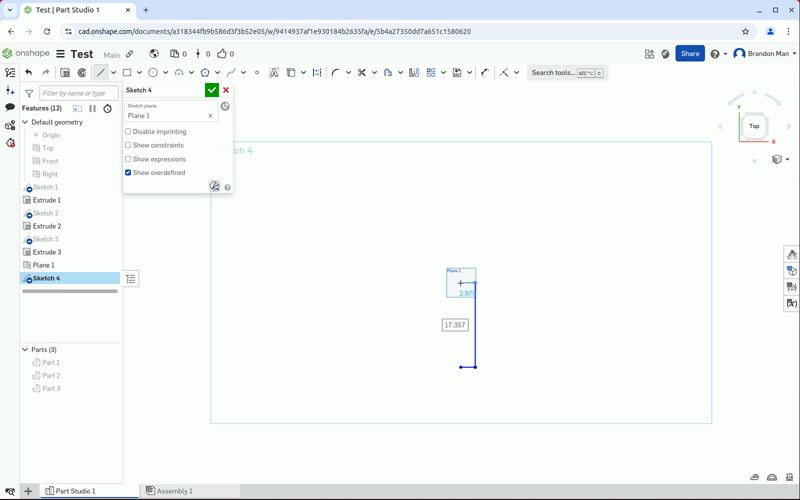
key_down(shift)
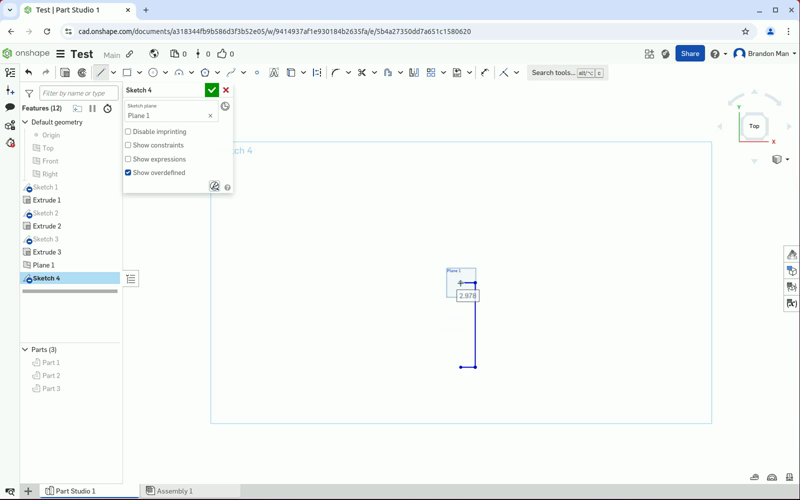
mouse_move(460, 367)
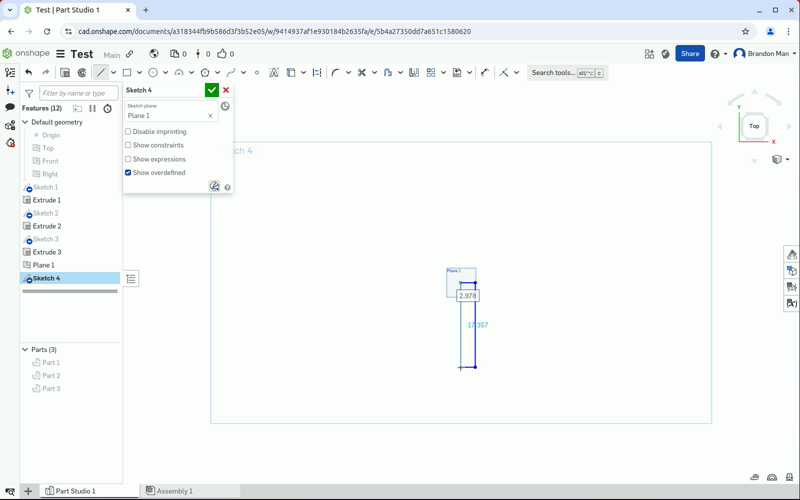
key_up(shift)
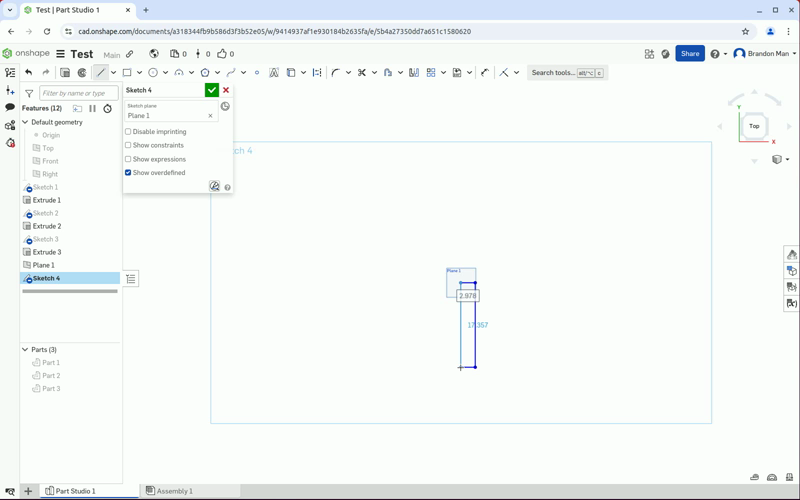
click(460, 367)
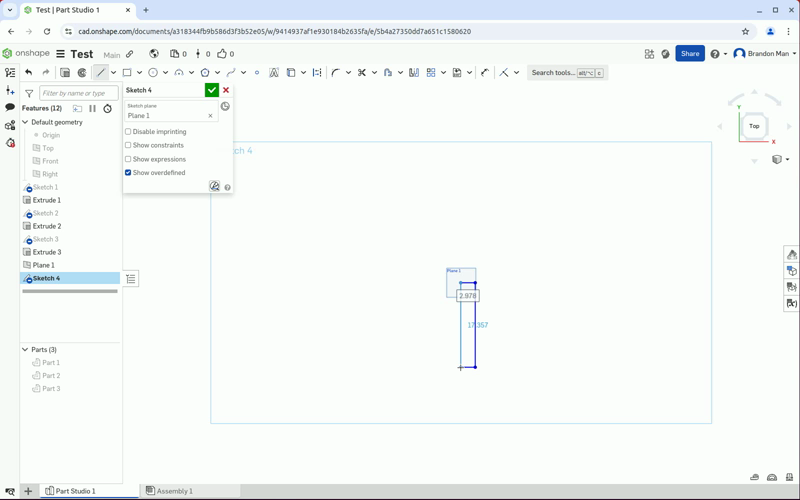
key(esc)
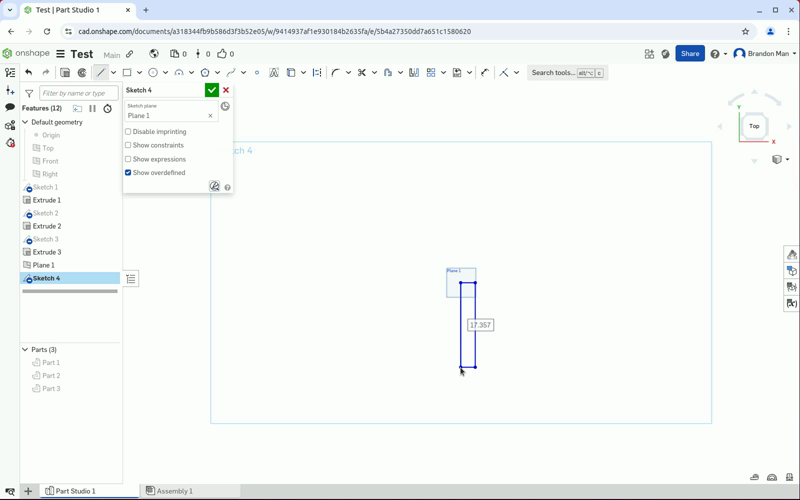
mouse_move(463, 285)
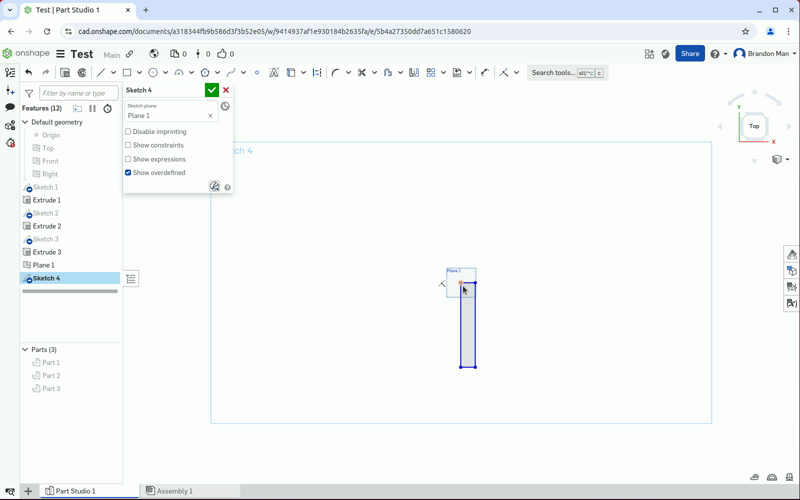
scroll(6)
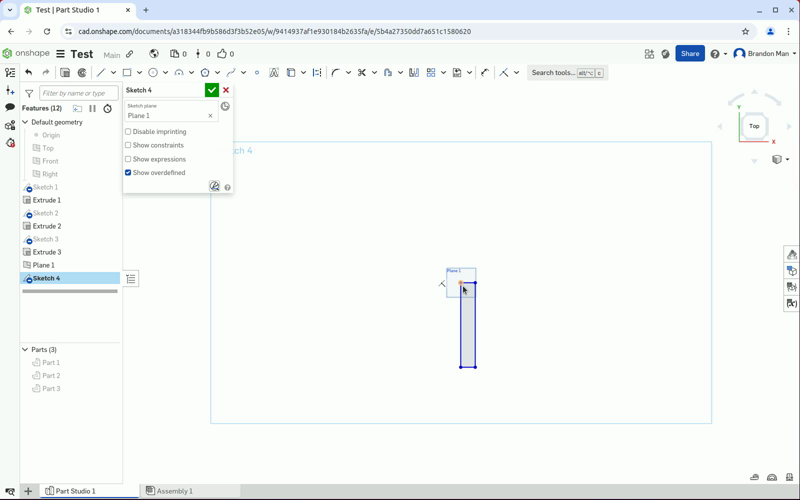
scroll(6)
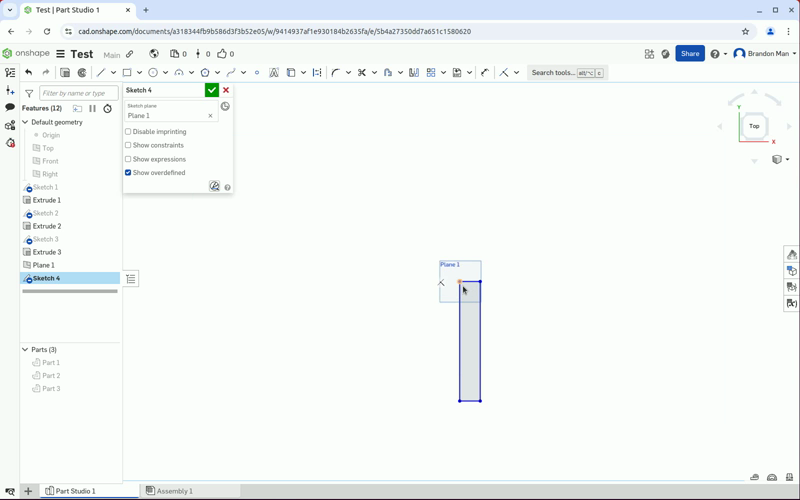
scroll(6)
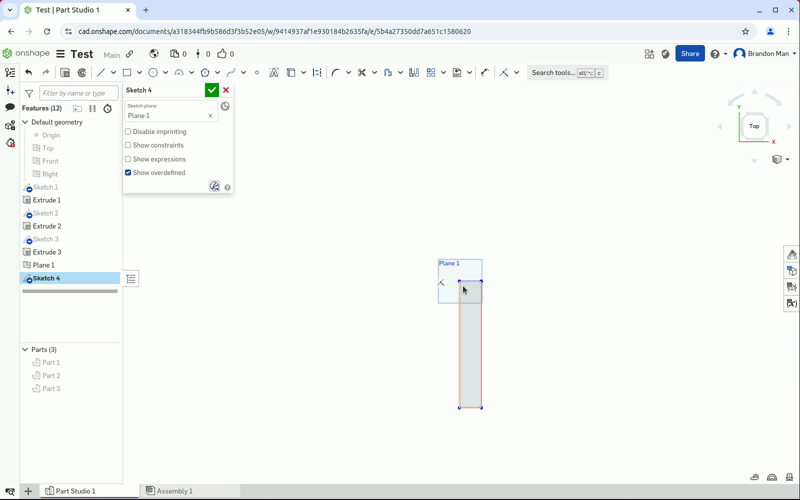
scroll(6)
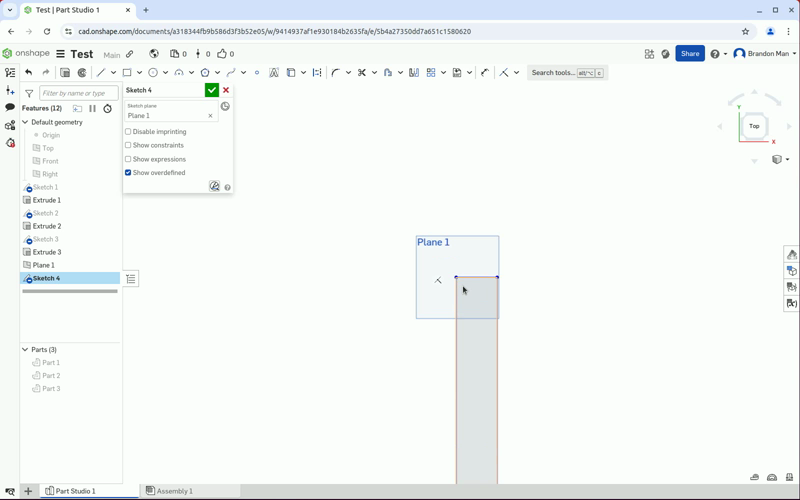
scroll(6)
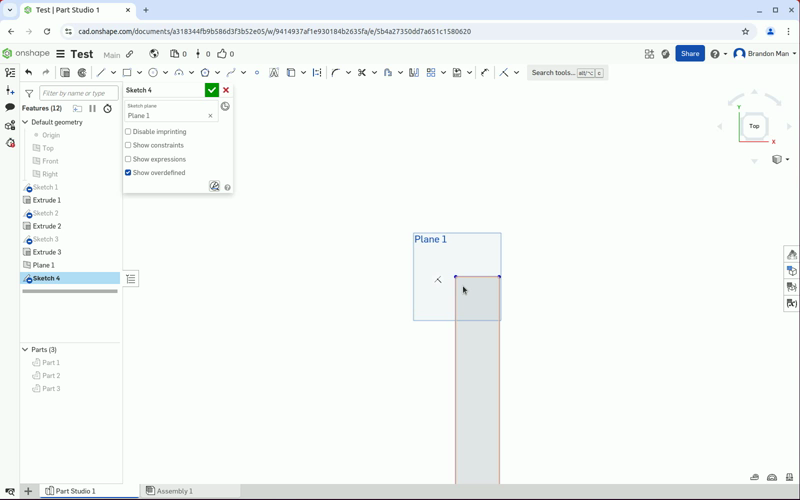
scroll(6)
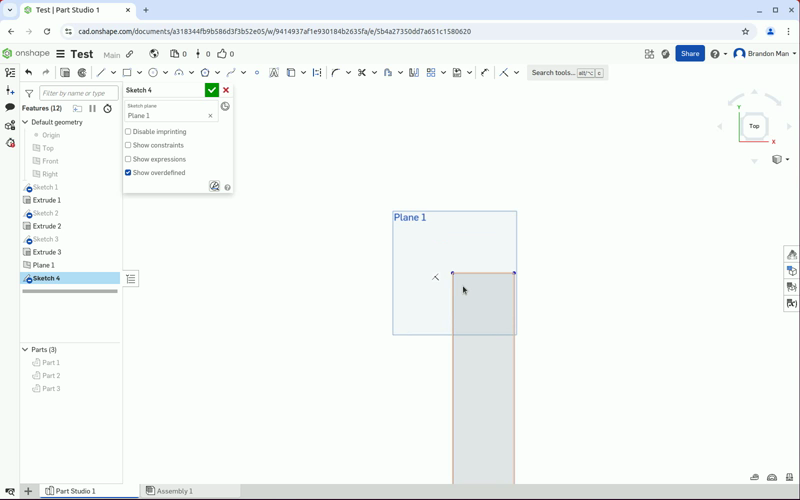
scroll(6)
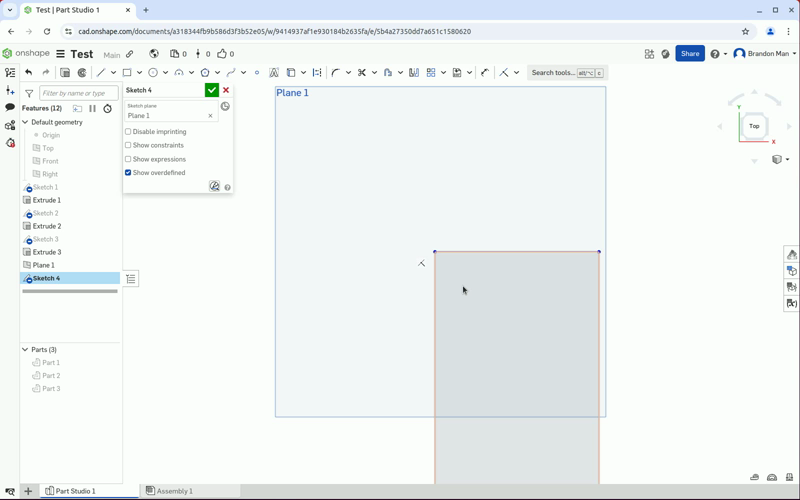
click(463, 285)
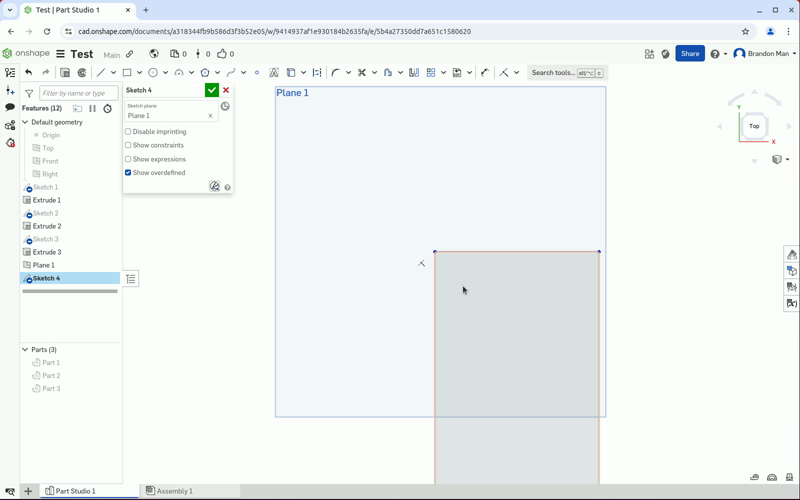
scroll(-6)
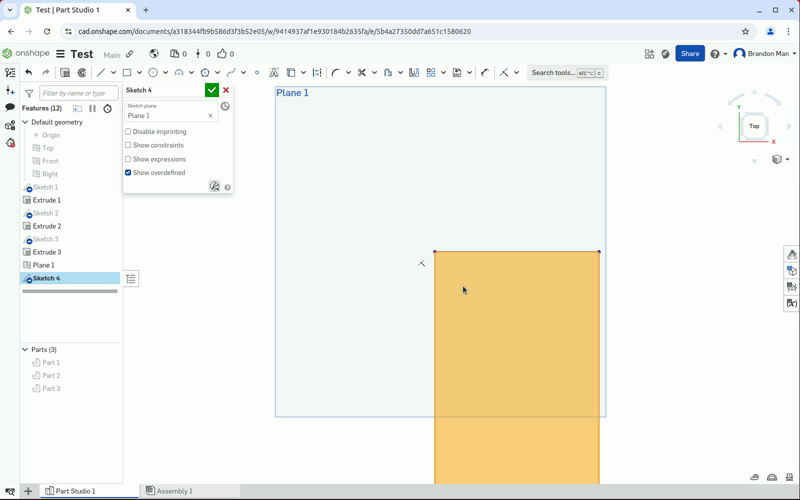
scroll(-6)
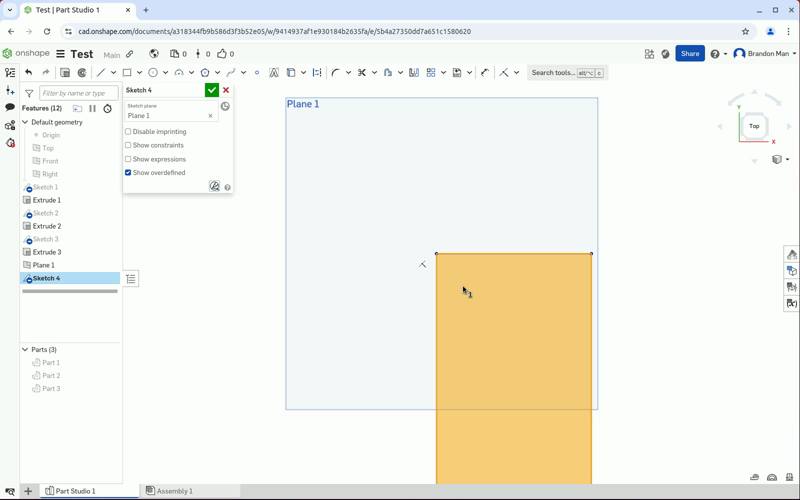
scroll(-6)
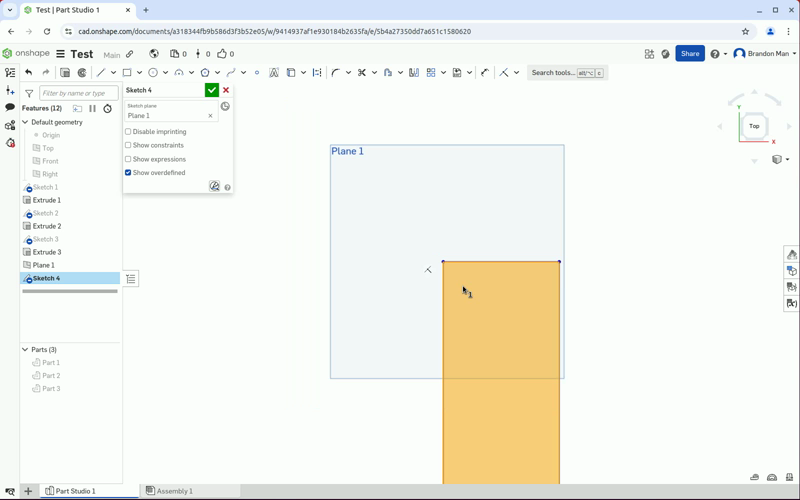
scroll(-6)
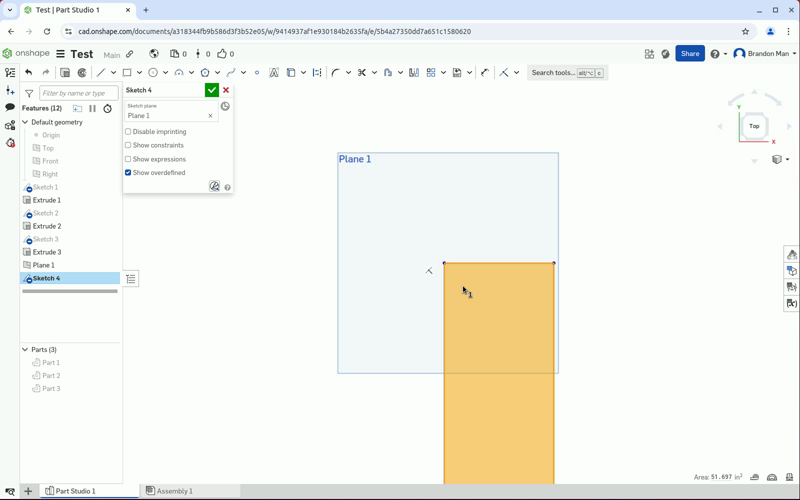
scroll(-6)
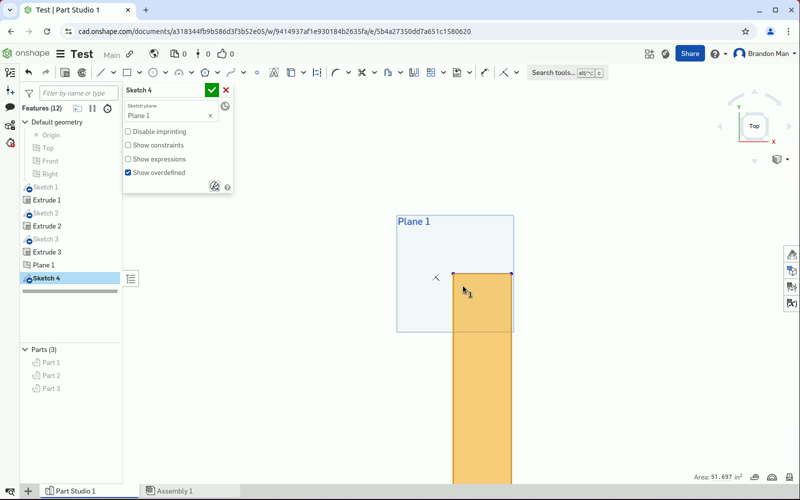
scroll(-6)
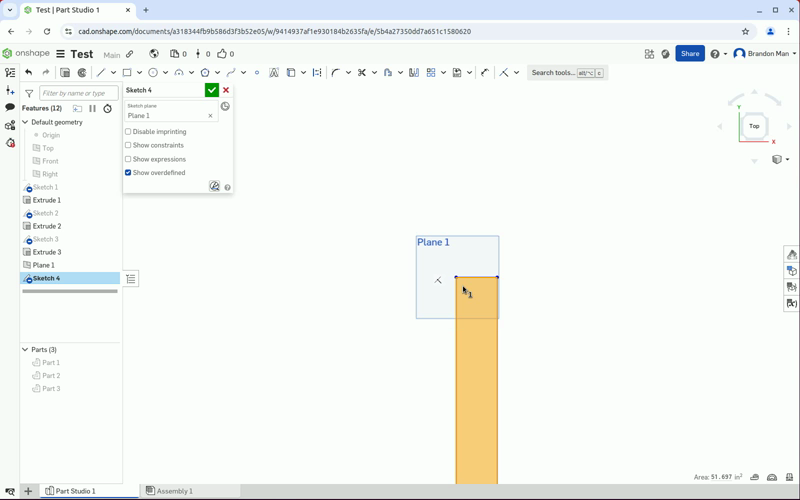
scroll(-6)
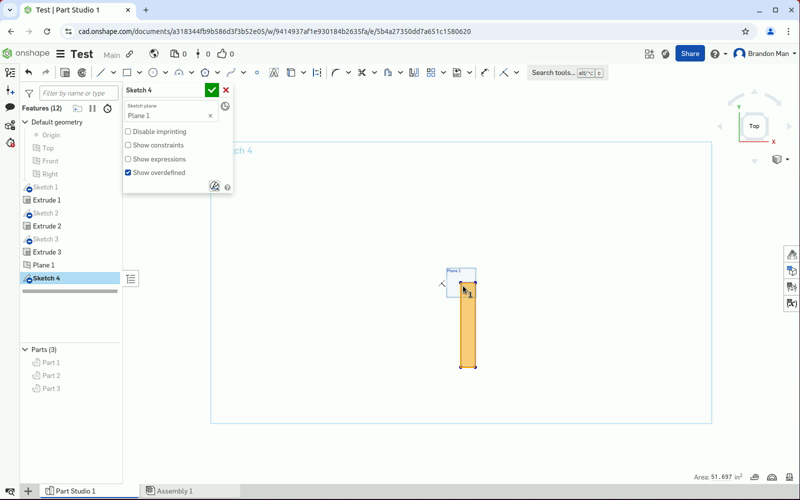
mouse_move(73, 352)
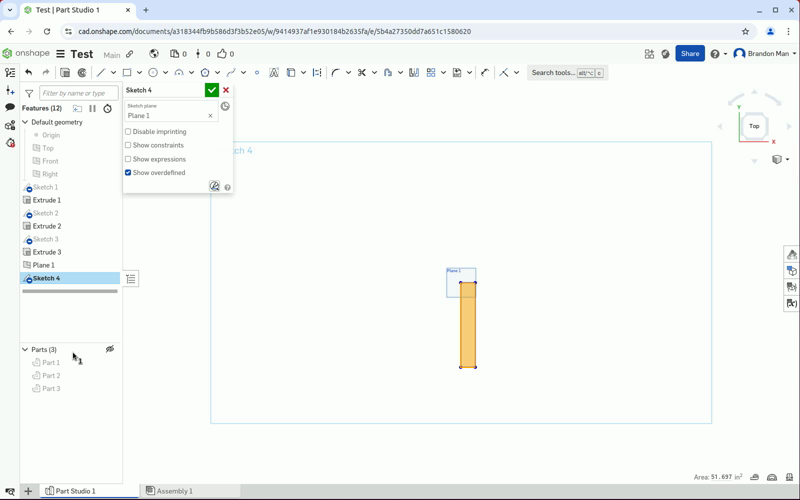
key(shift+y)
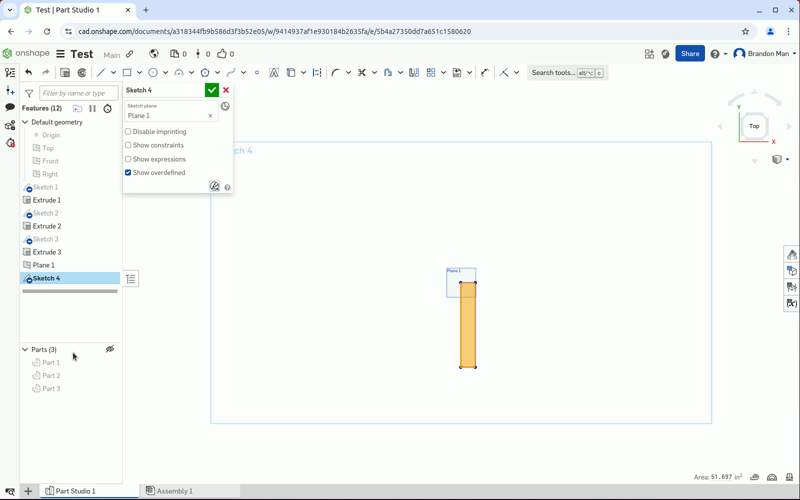
key(shift+e)
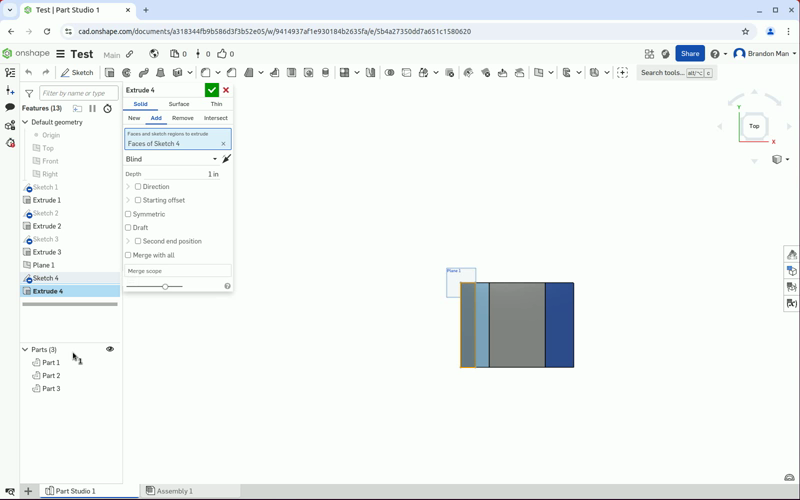
mouse_move(143, 106)
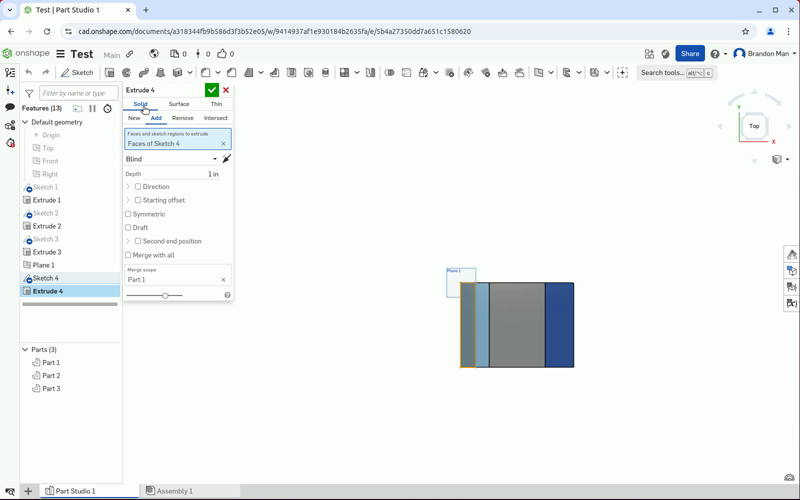
click(143, 106)
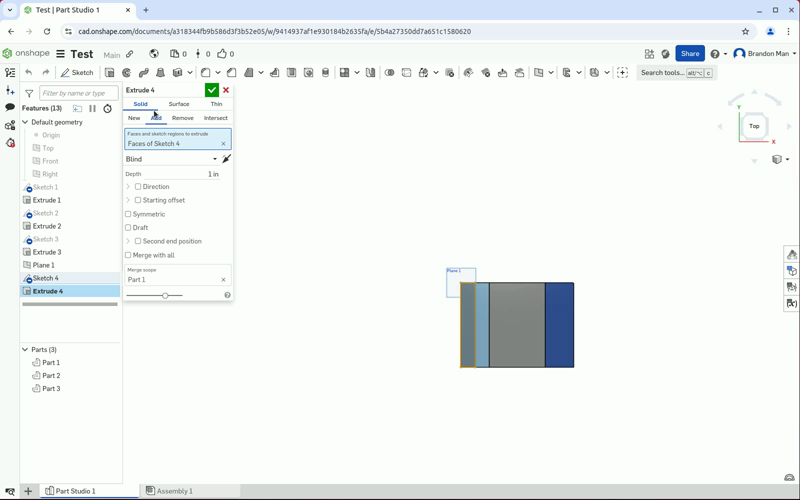
mouse_move(186, 120)
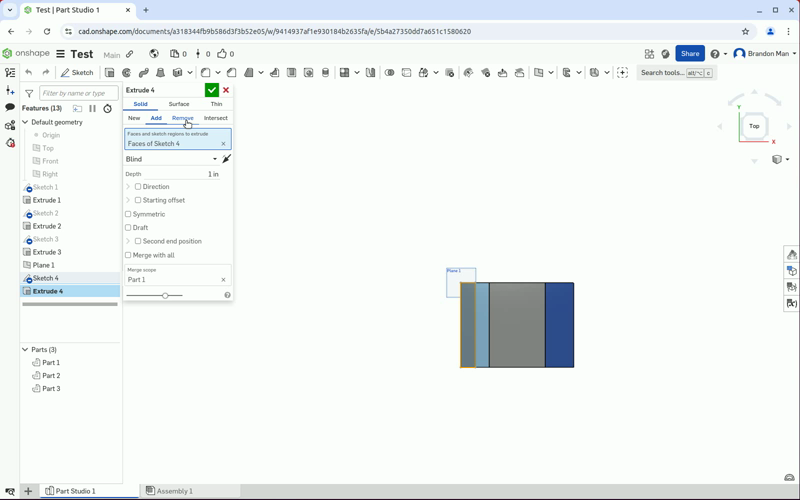
click(186, 120)
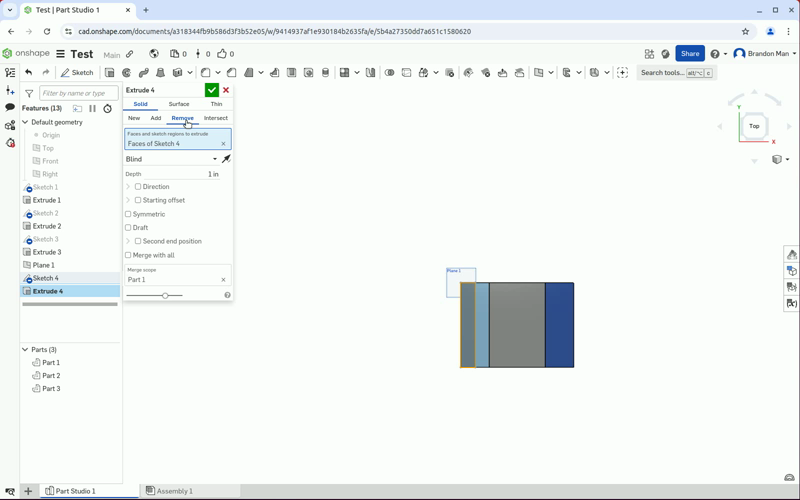
key(tab, 4)
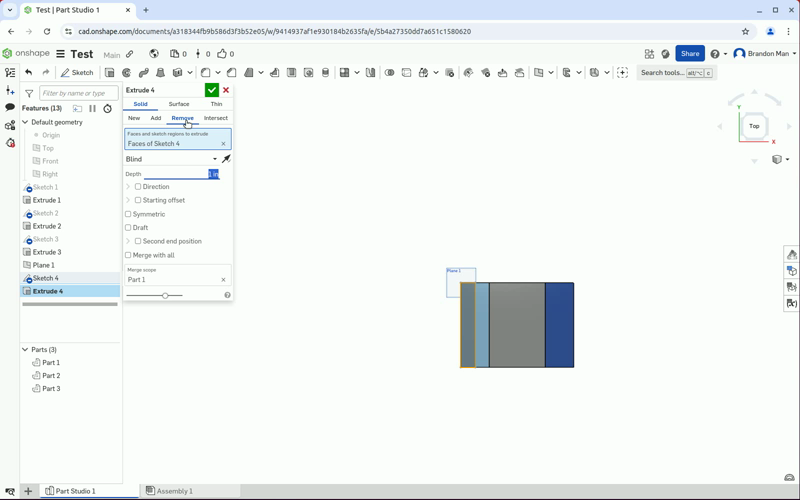
text(-5.777)
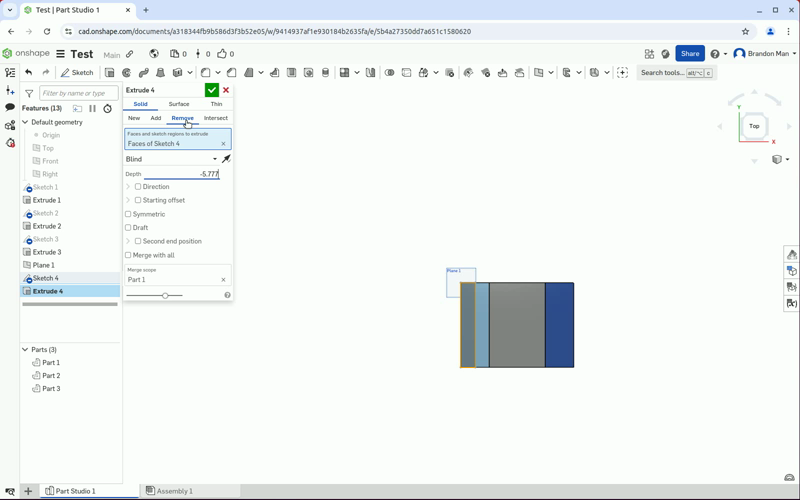
key(tab, 6)
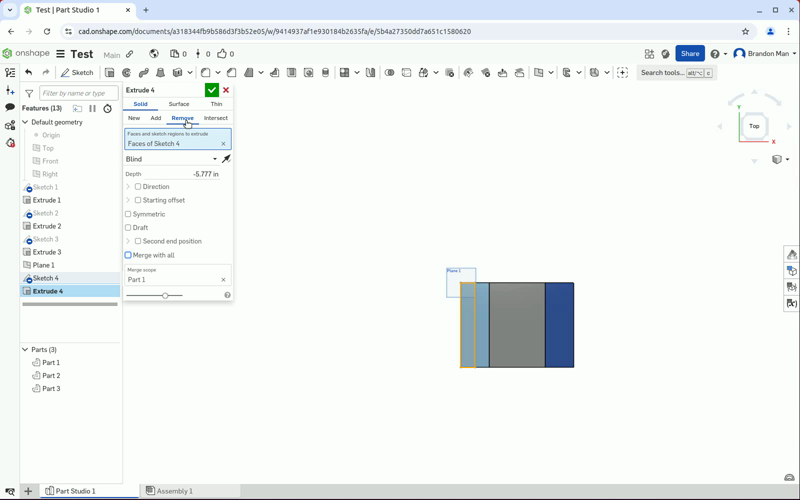
key(space)
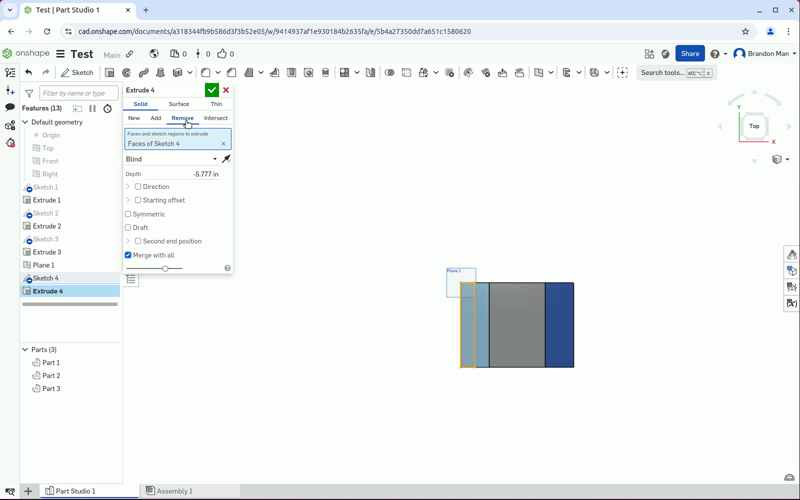
key(enter)
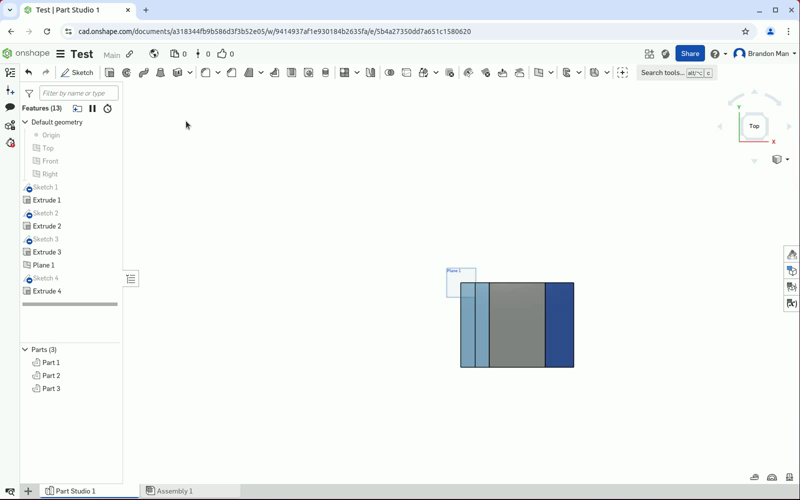
key(shift+h)
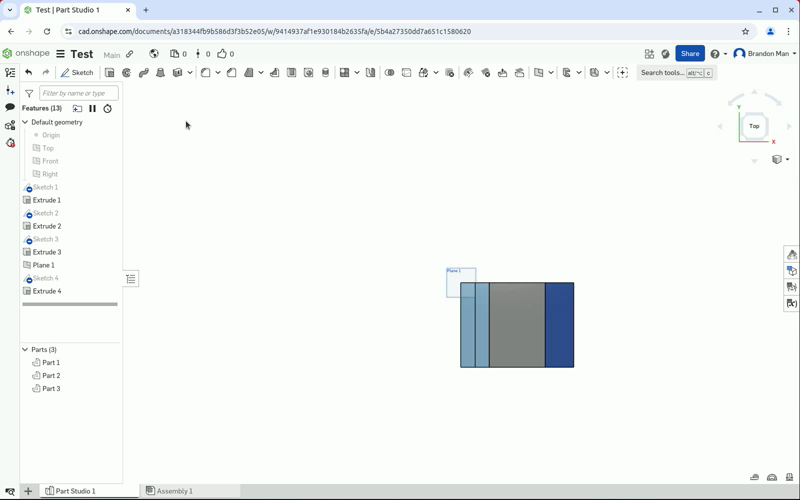
key(shift+h)
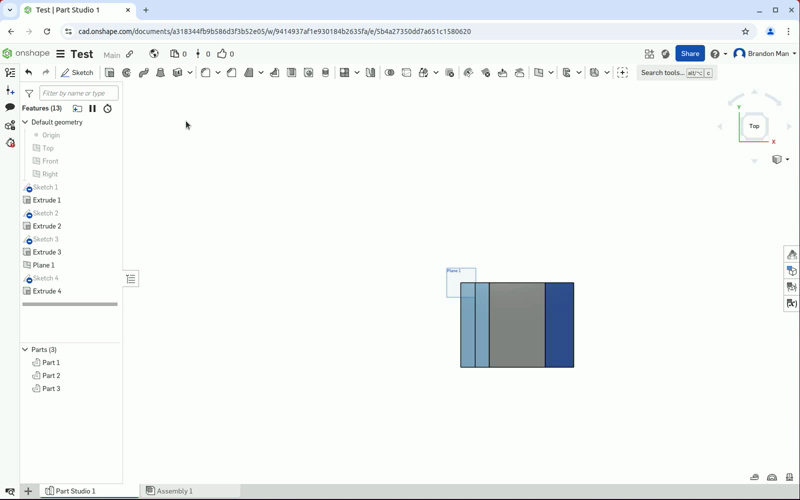
mouse_move(73, 189)
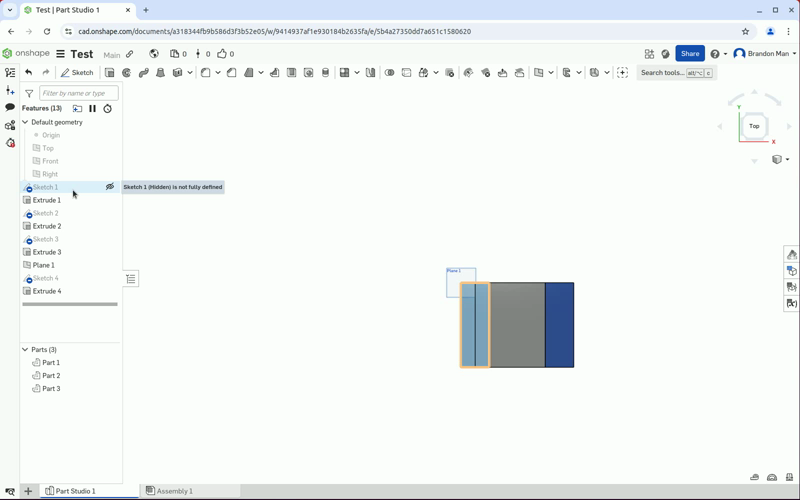
click(73, 189)
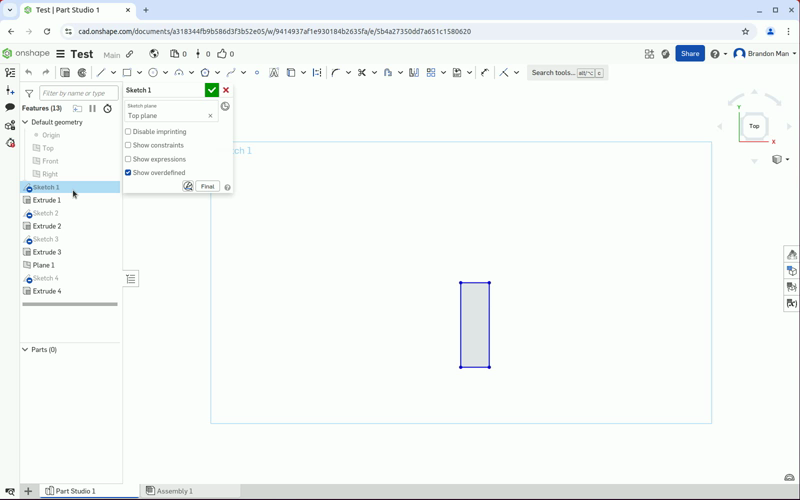
mouse_move(229, 92)
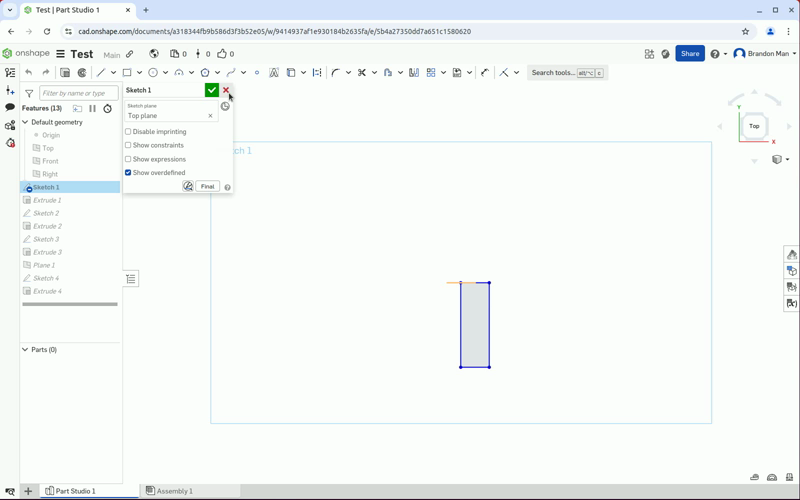
click(229, 92)
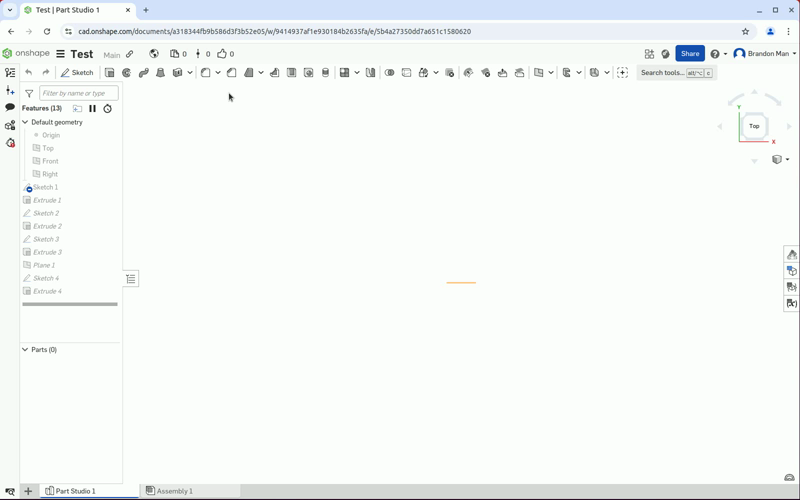
key(shift+s)
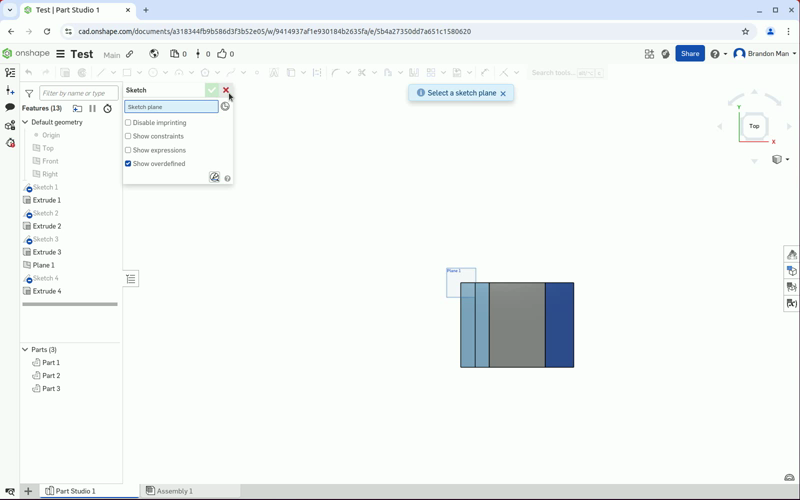
mouse_move(73, 267)
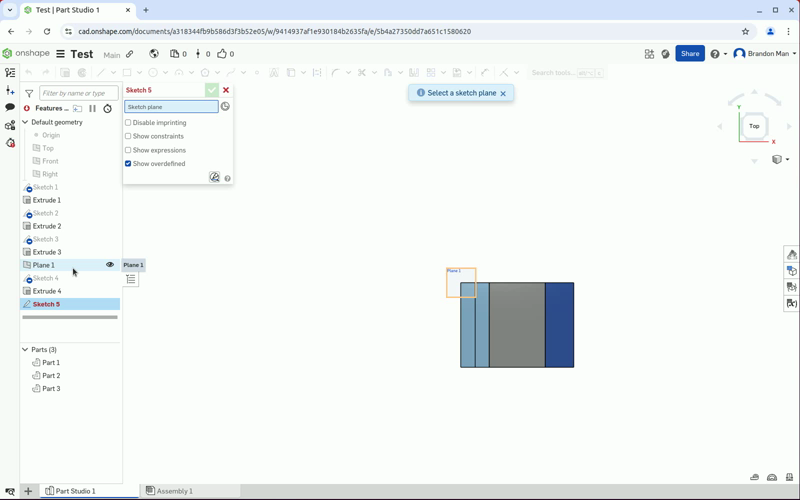
click(73, 267)
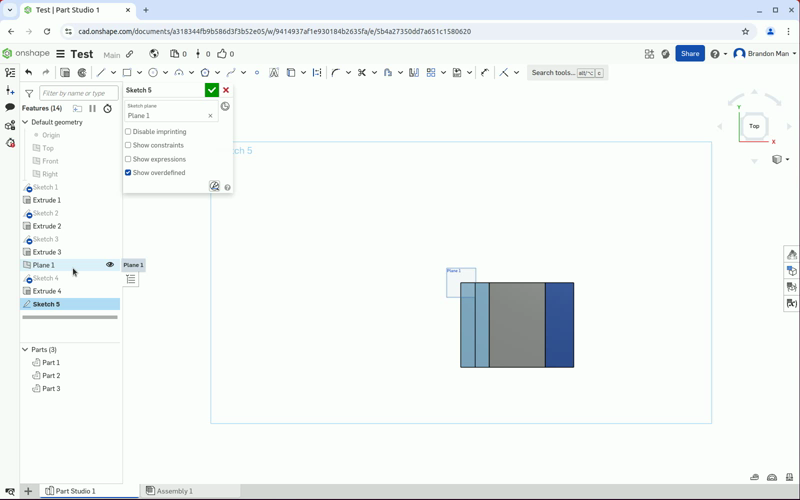
mouse_move(73, 352)
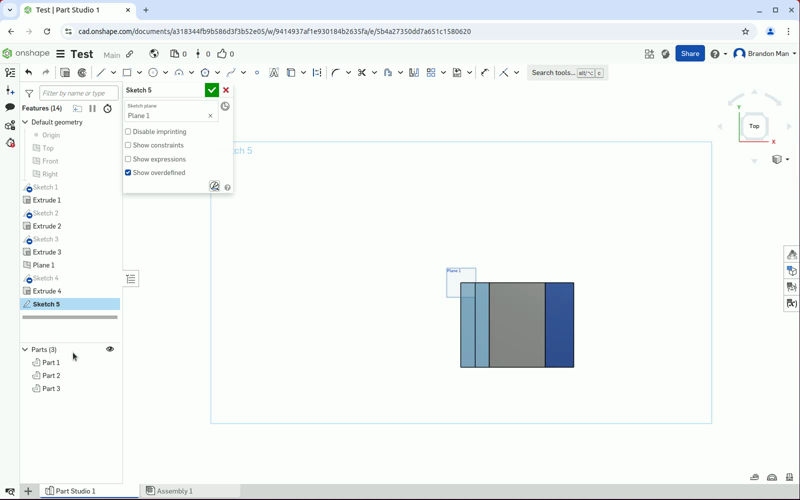
key(y)
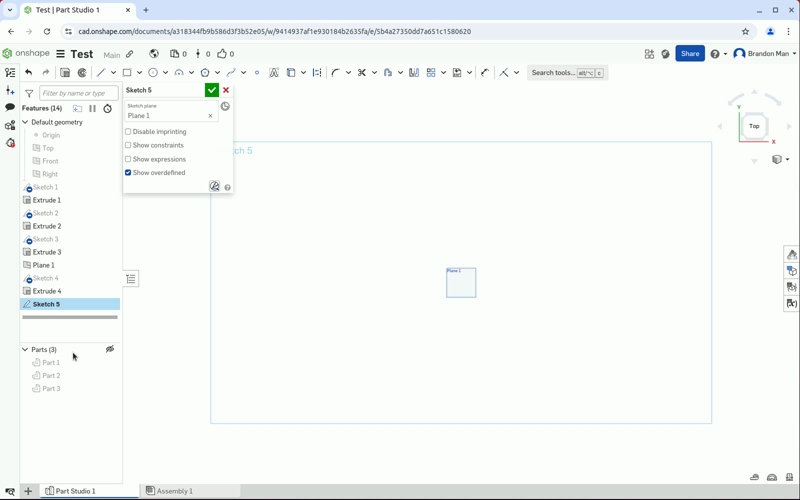
key(l)
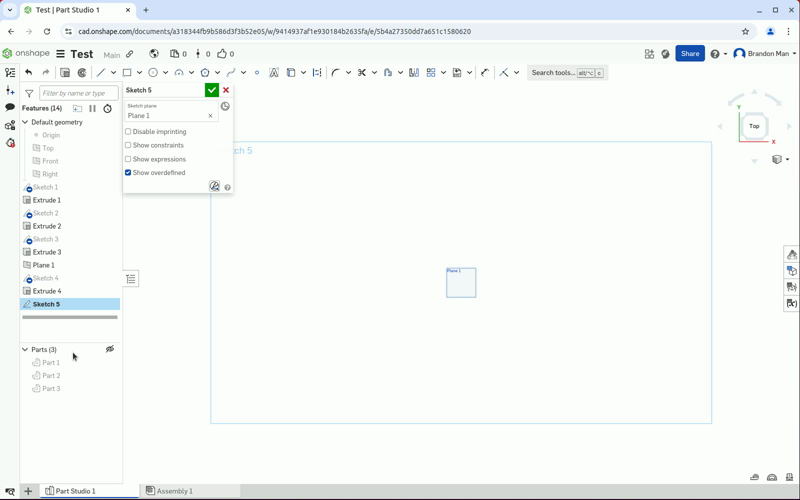
key_down(shift)
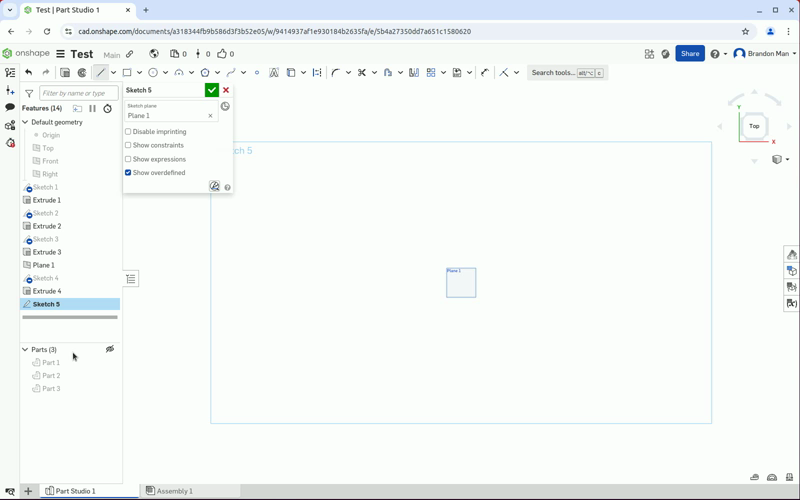
mouse_move(559, 367)
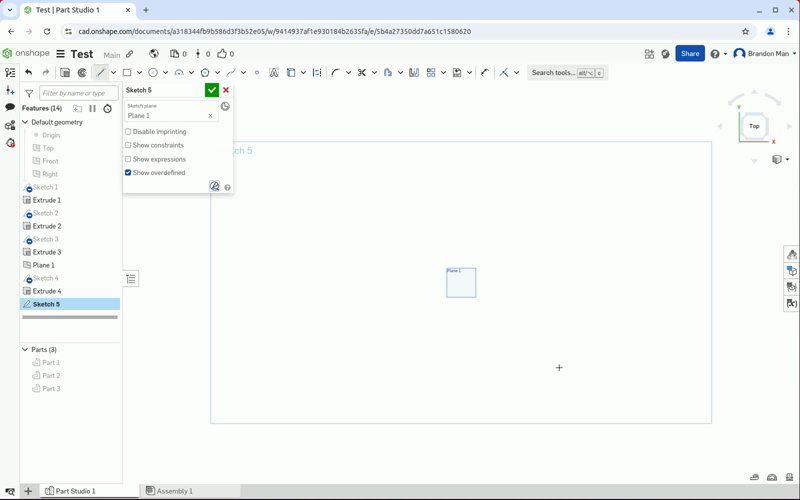
click(559, 367)
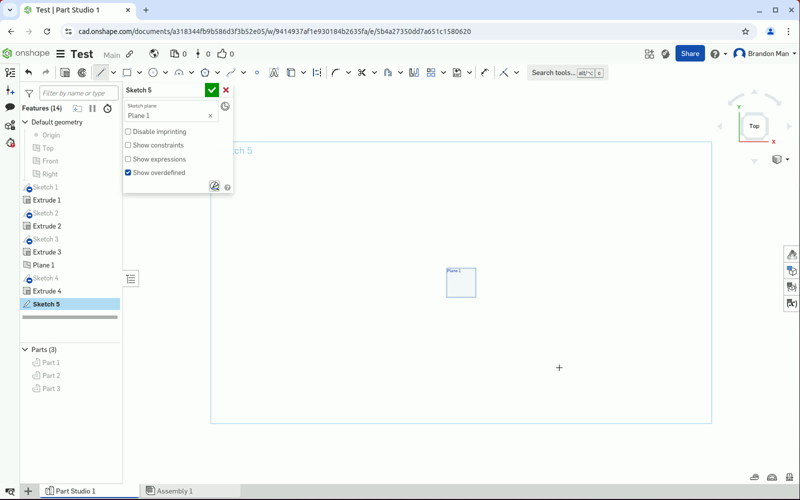
key_up(shift)
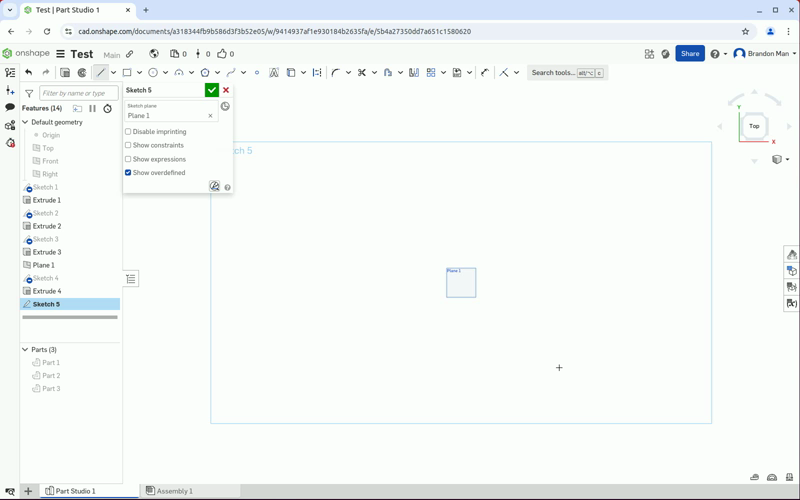
key_down(shift)
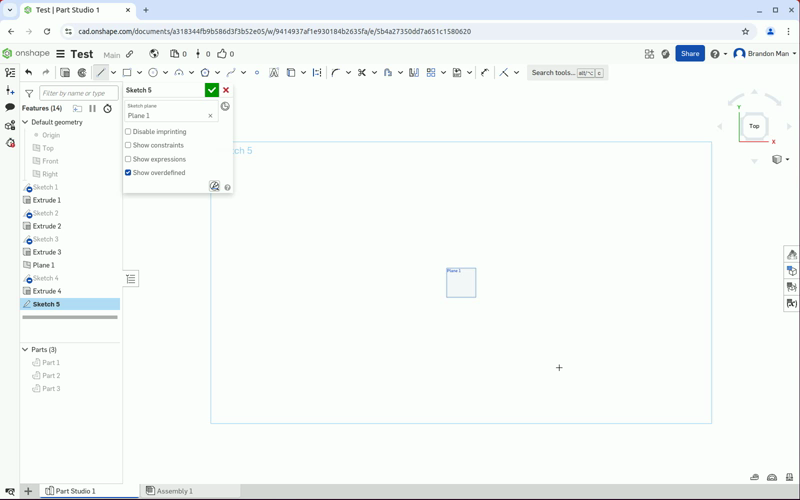
mouse_move(589, 367)
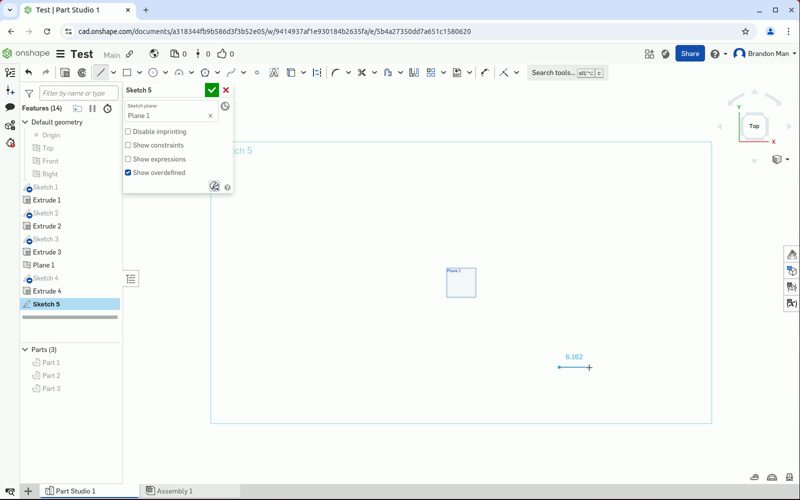
mouse_move(573, 367)
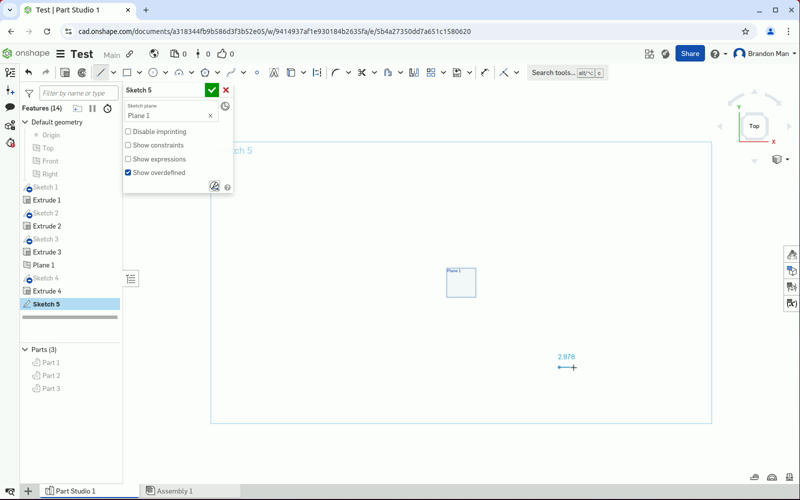
click(573, 367)
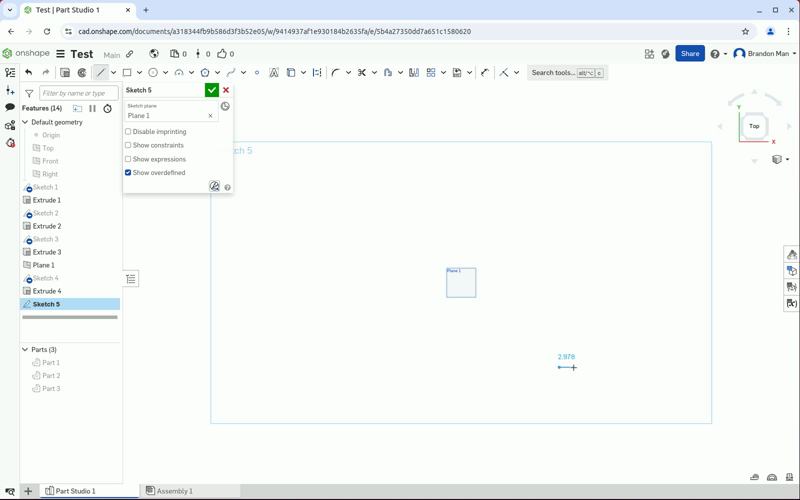
key_up(shift)
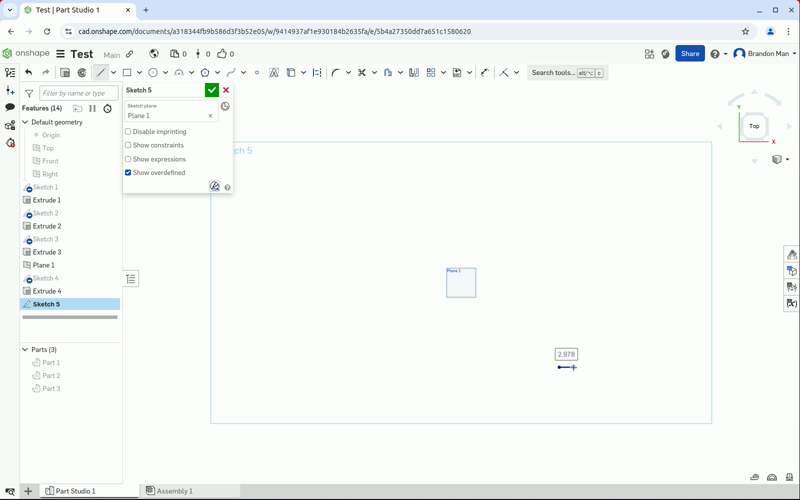
key_down(shift)
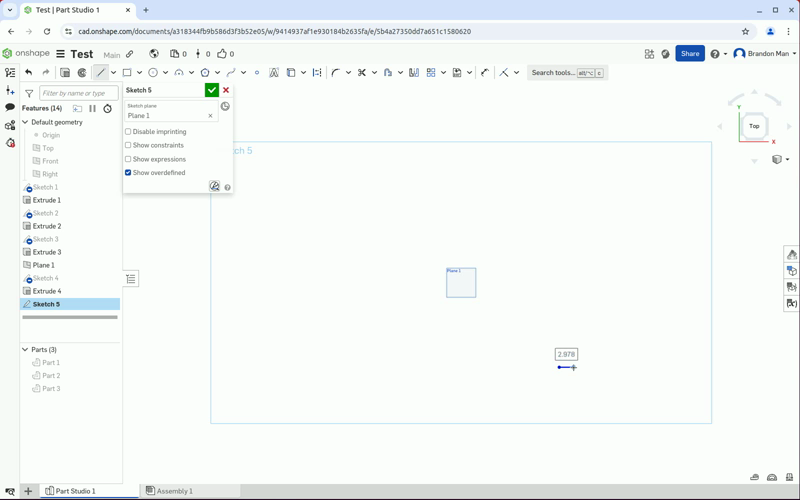
mouse_move(573, 282)
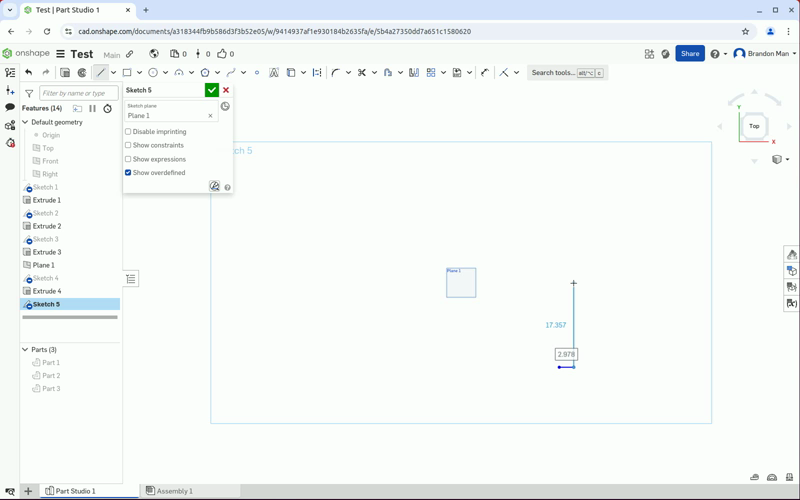
click(573, 282)
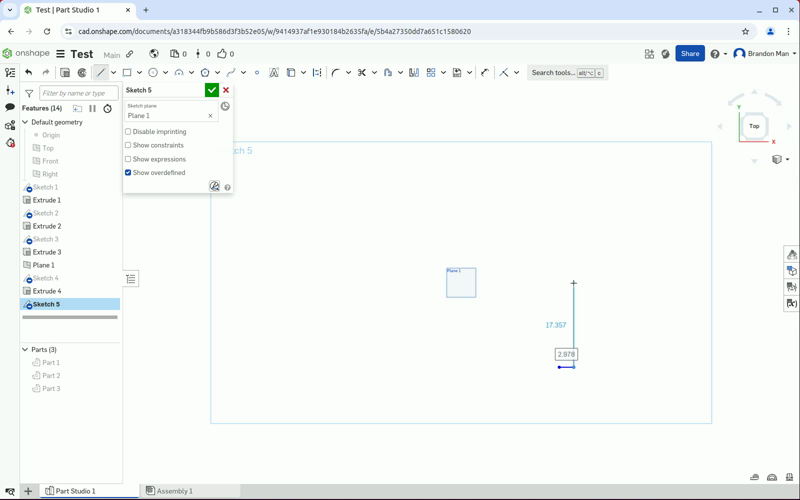
key_up(shift)
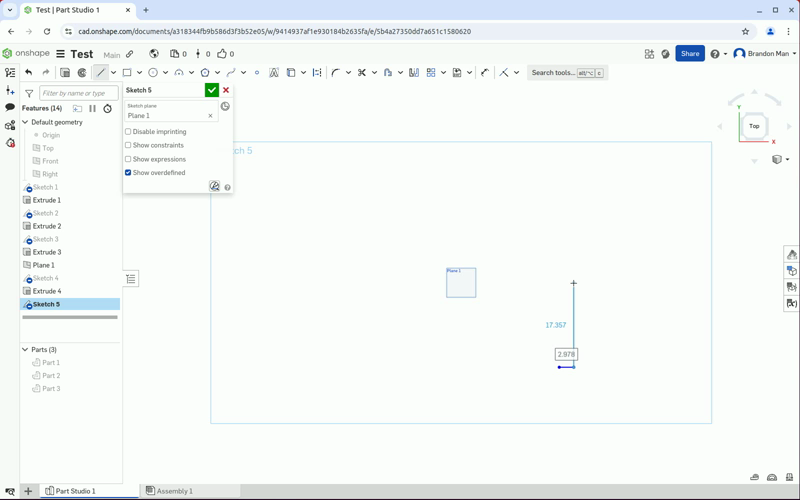
key_down(shift)
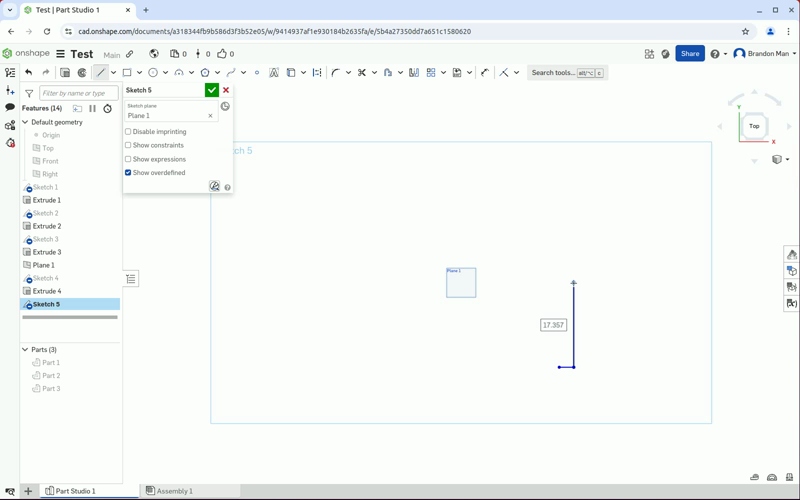
mouse_move(589, 282)
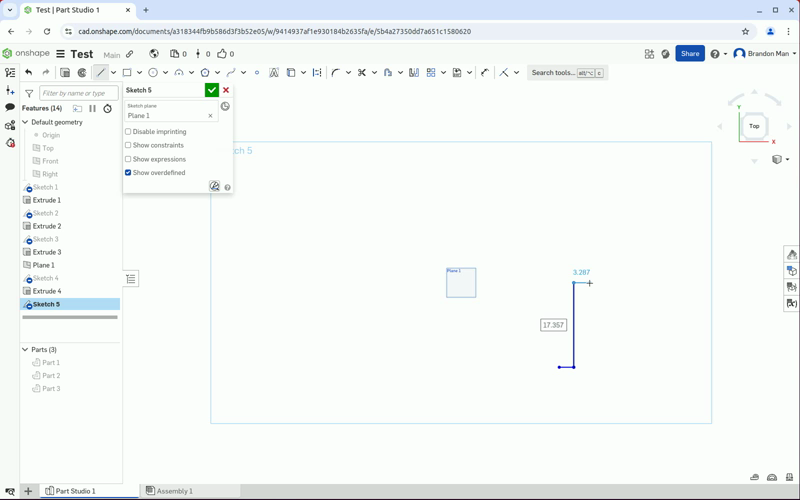
mouse_move(559, 282)
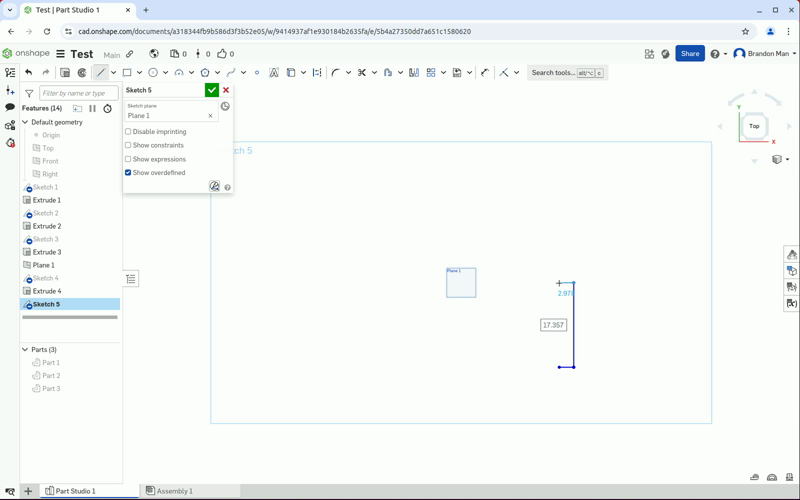
click(559, 282)
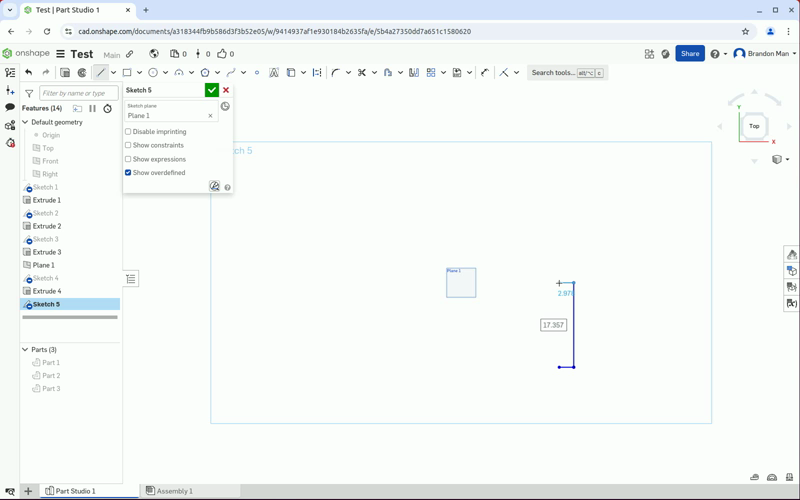
key_up(shift)
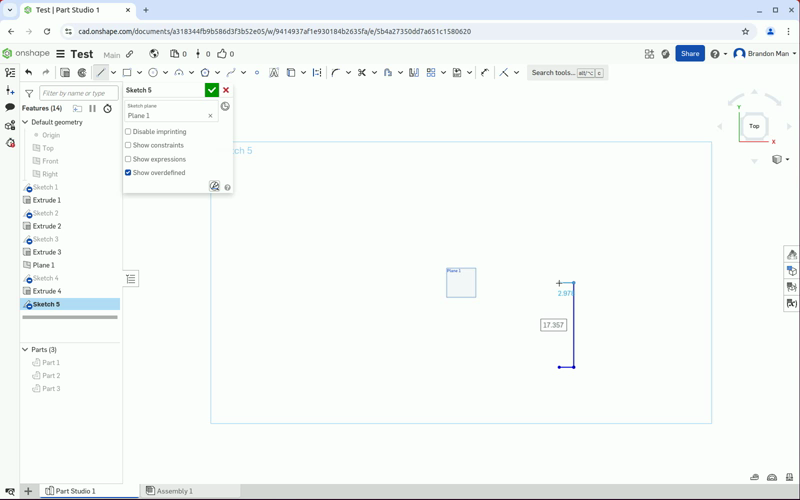
key_down(shift)
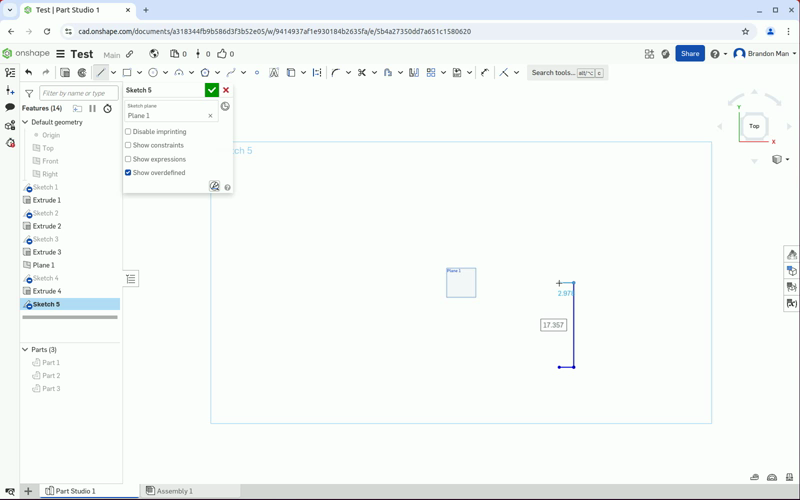
mouse_move(559, 367)
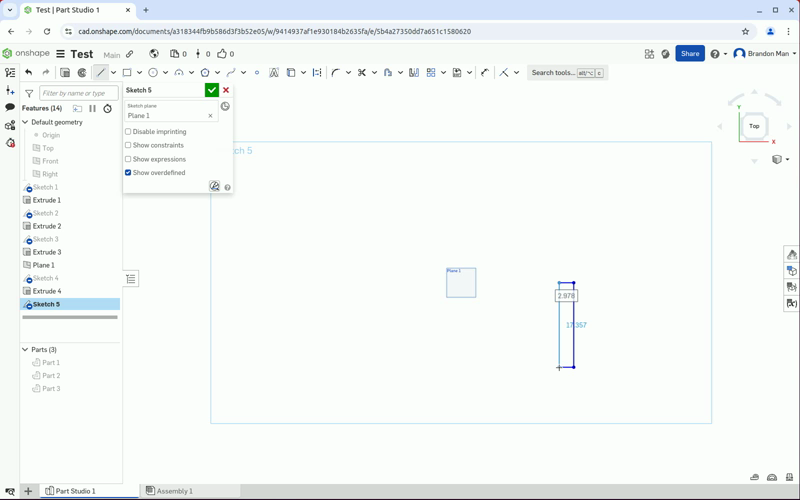
key_up(shift)
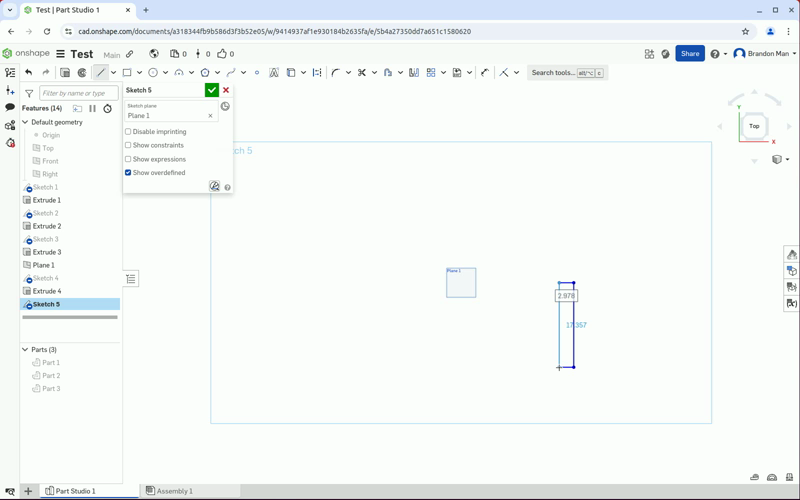
click(559, 367)
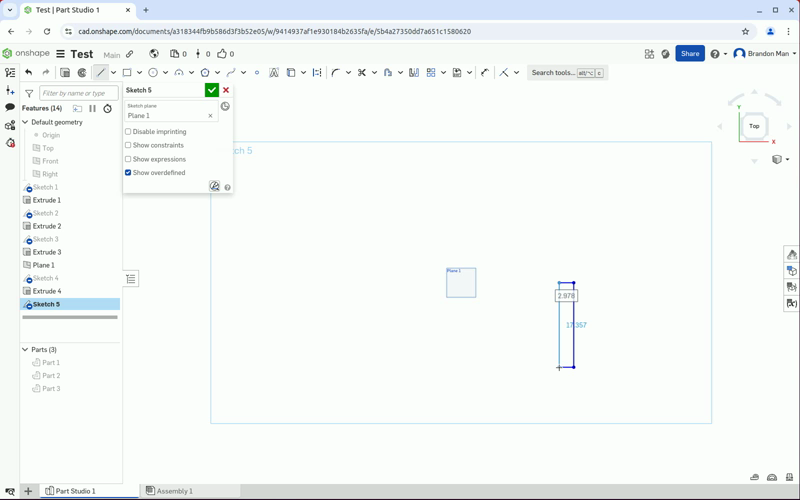
key(esc)
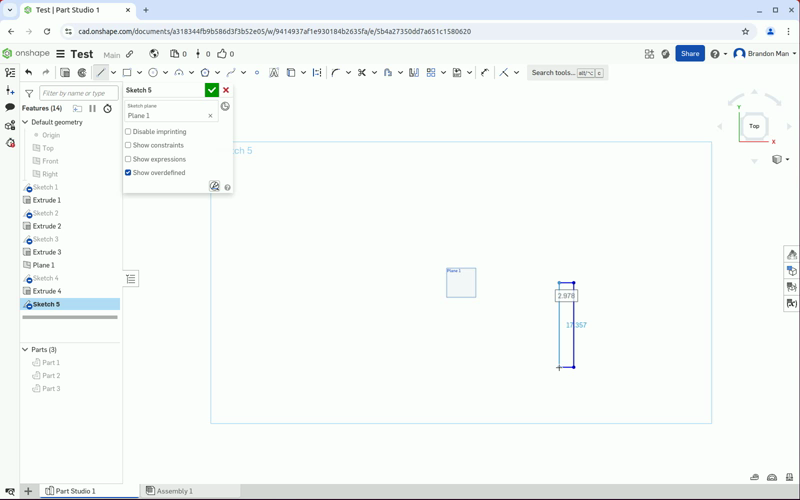
mouse_move(566, 298)
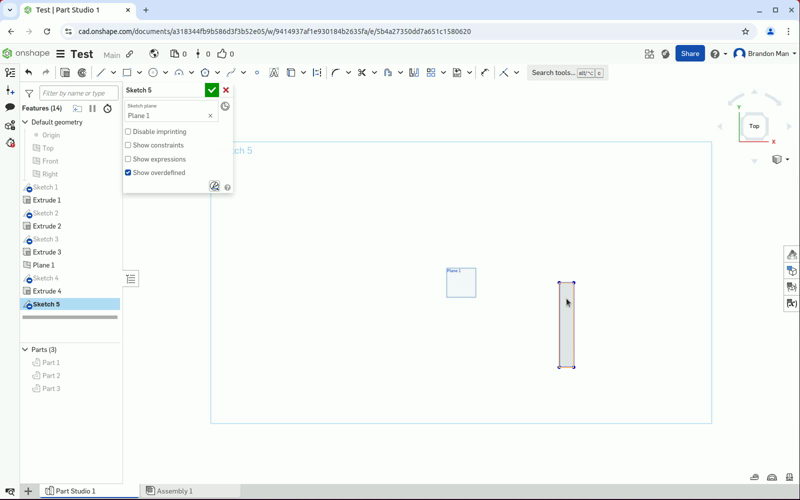
scroll(6)
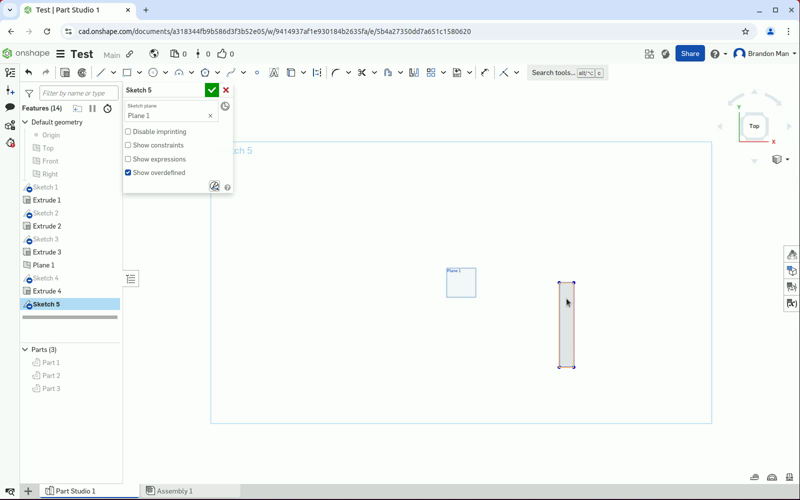
scroll(6)
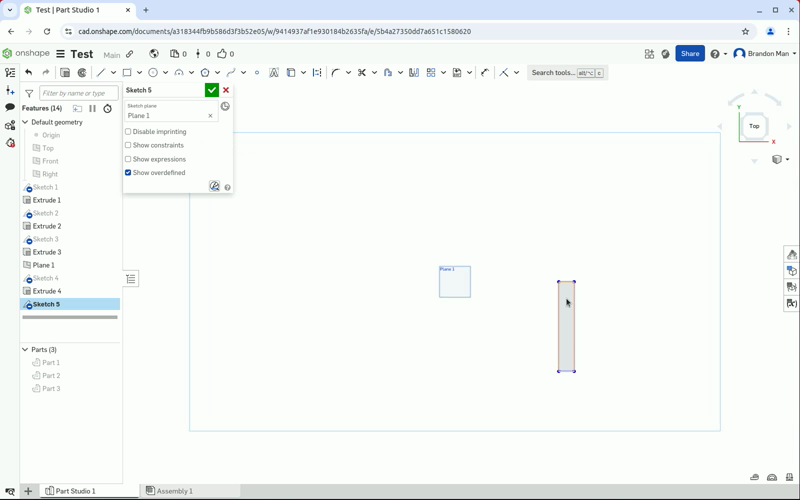
scroll(6)
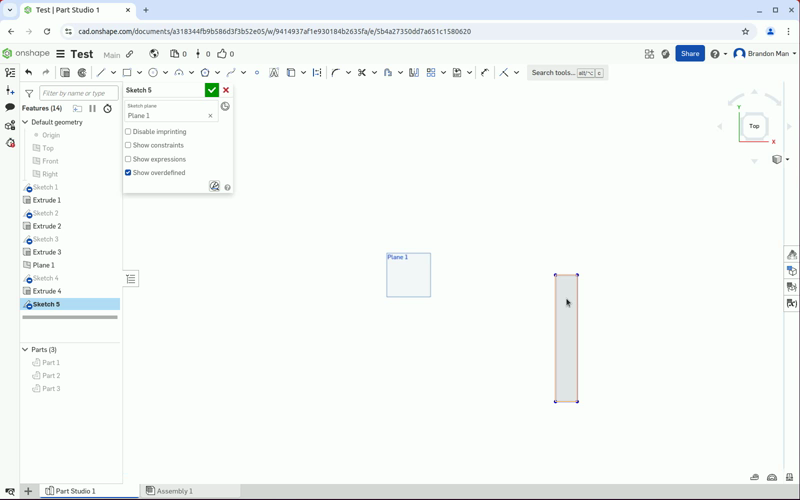
scroll(6)
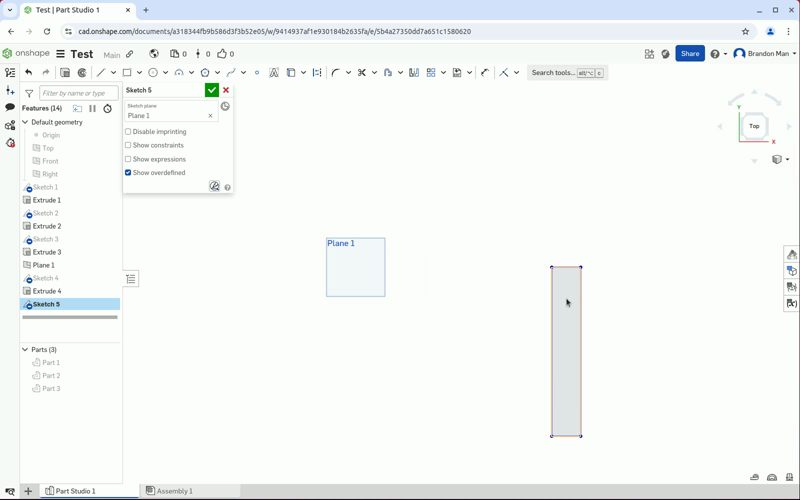
scroll(6)
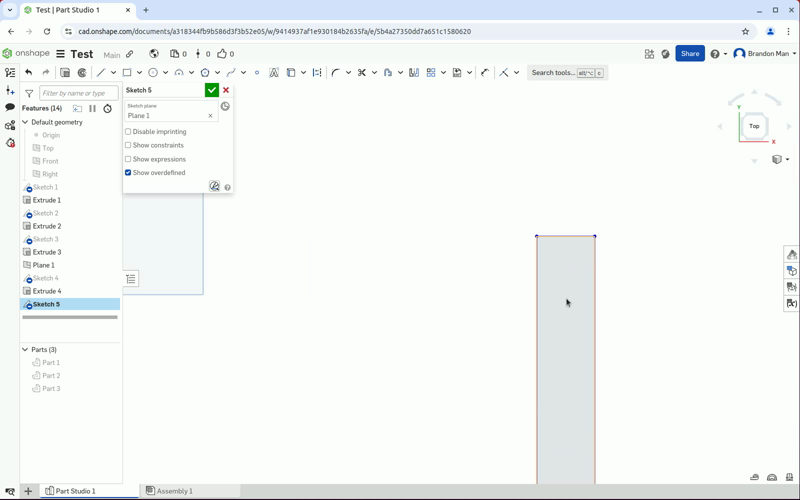
scroll(6)
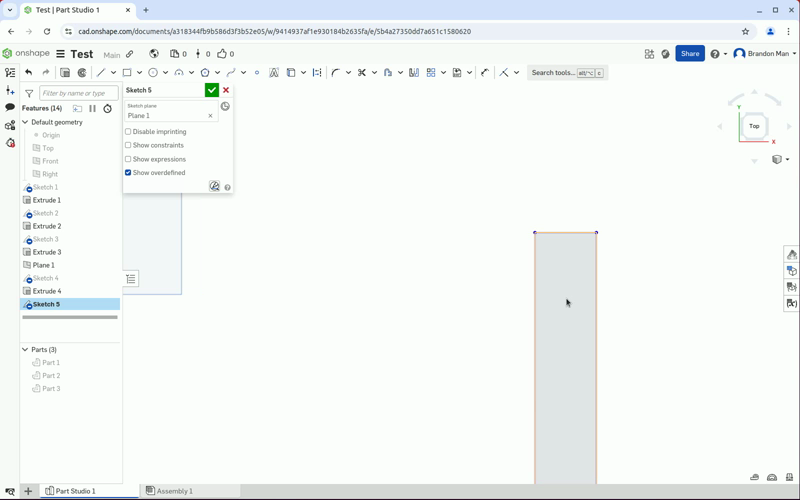
scroll(6)
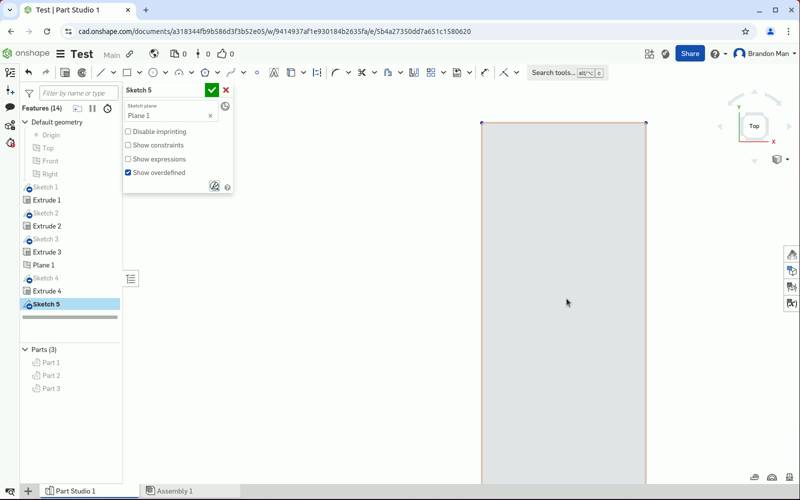
click(566, 298)
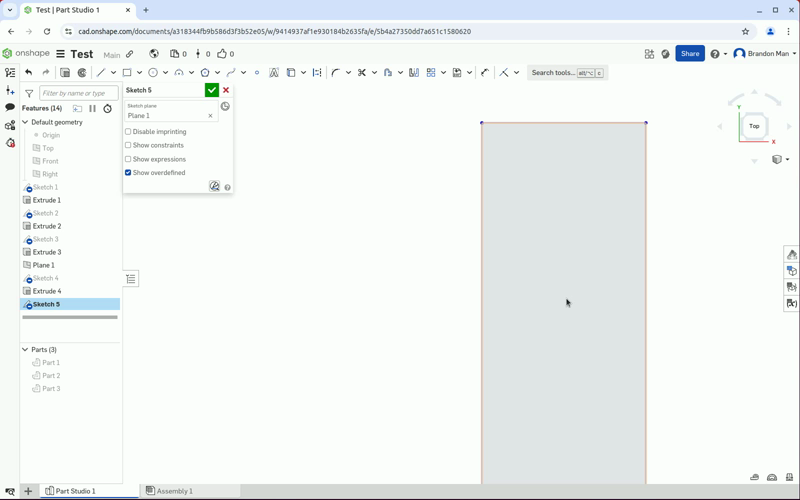
scroll(-6)
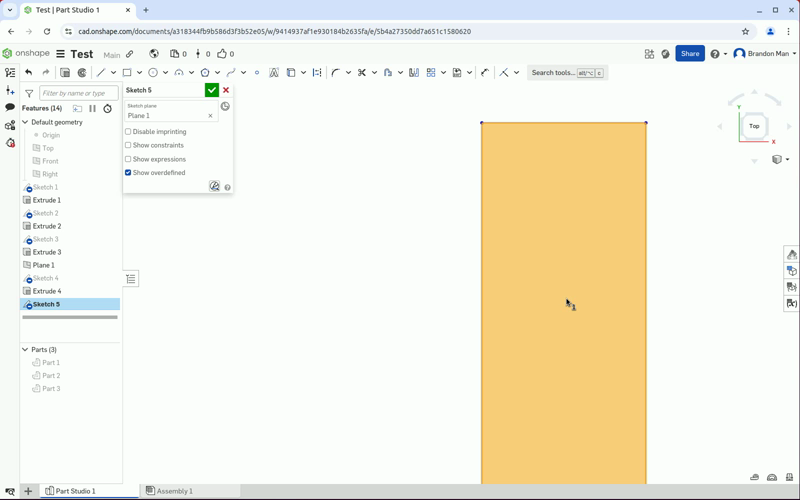
scroll(-6)
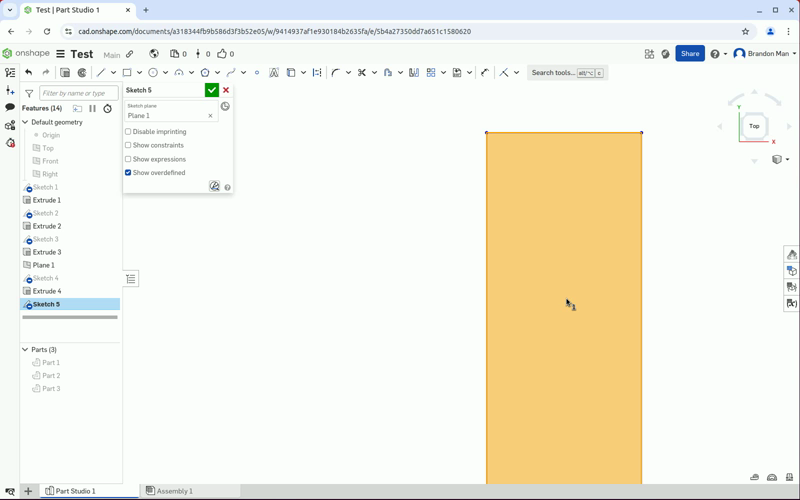
scroll(-6)
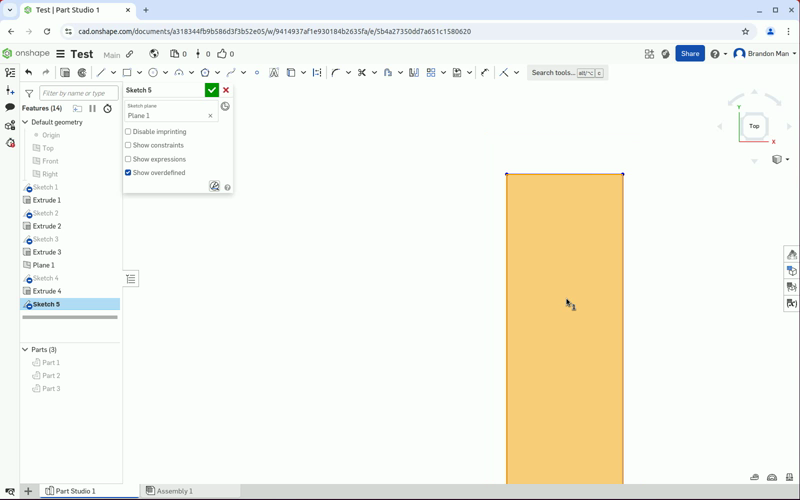
scroll(-6)
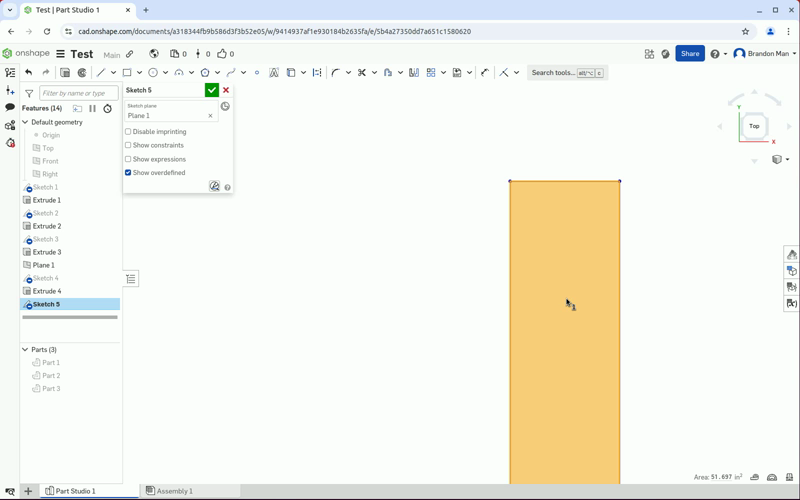
scroll(-6)
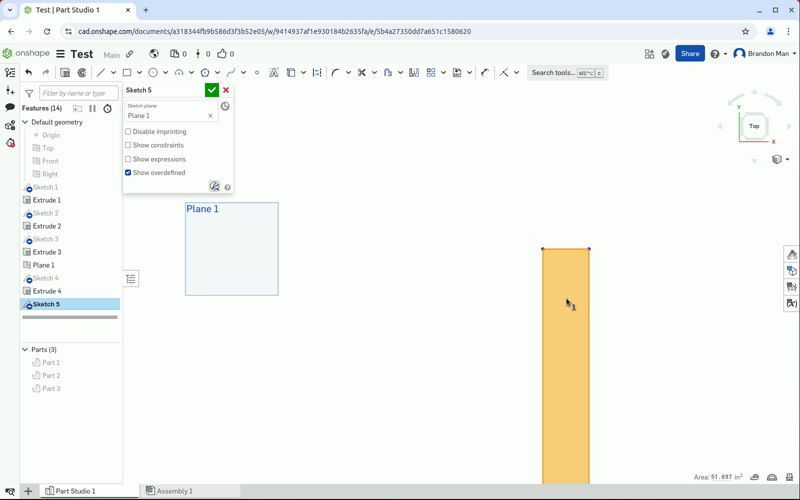
scroll(-6)
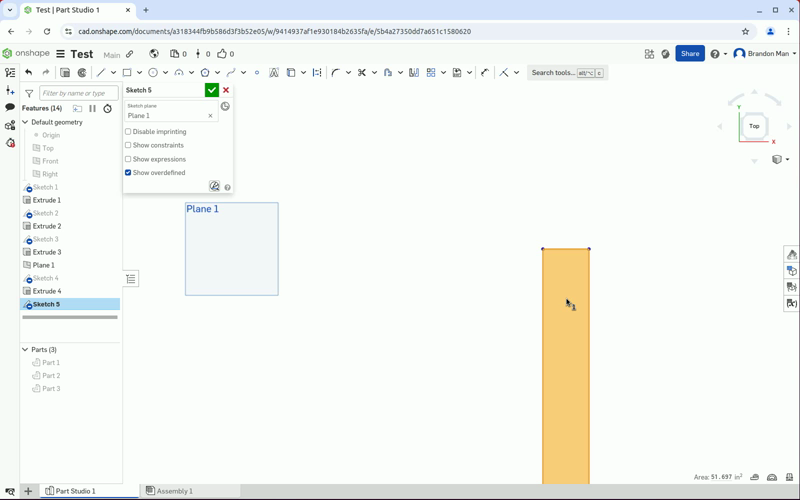
scroll(-6)
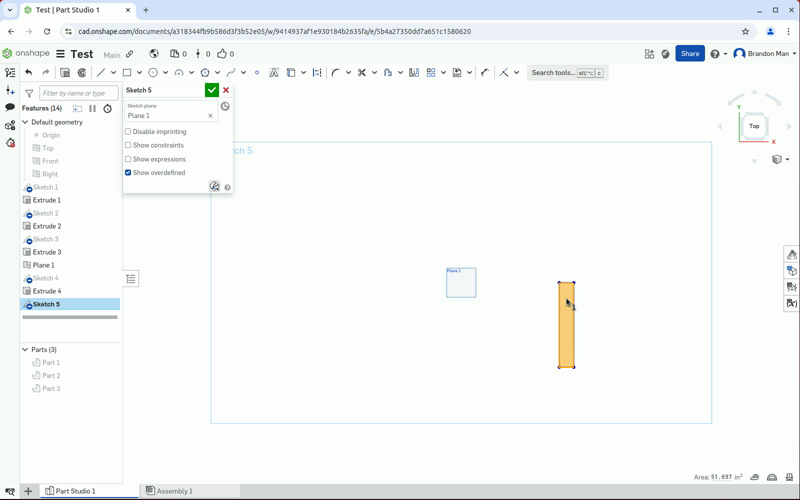
mouse_move(73, 352)
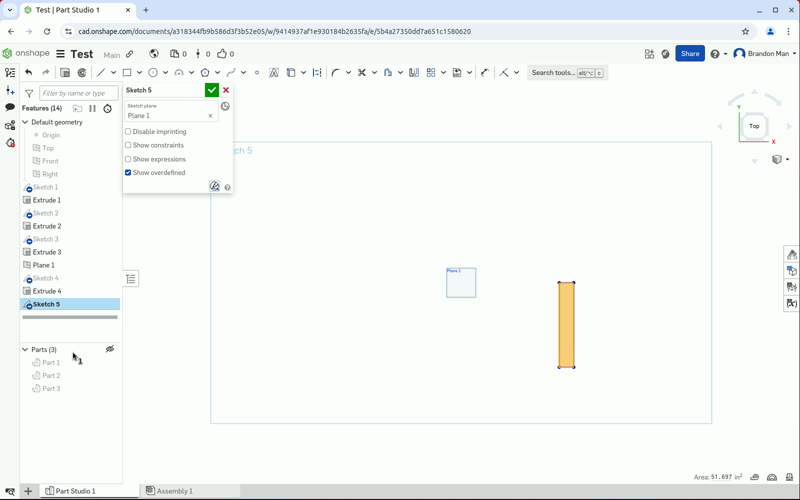
key(shift+y)
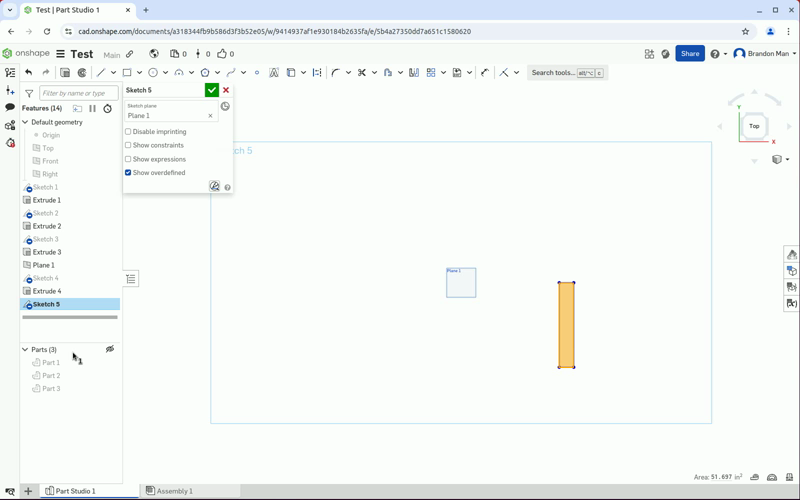
key(shift+e)
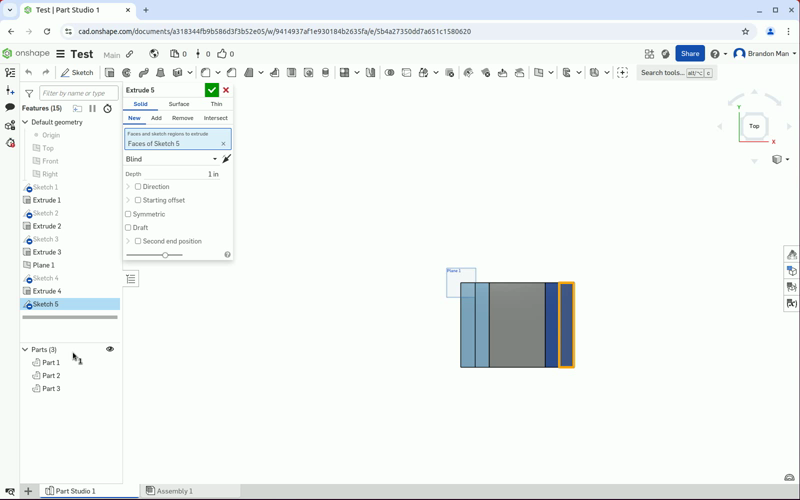
mouse_move(143, 106)
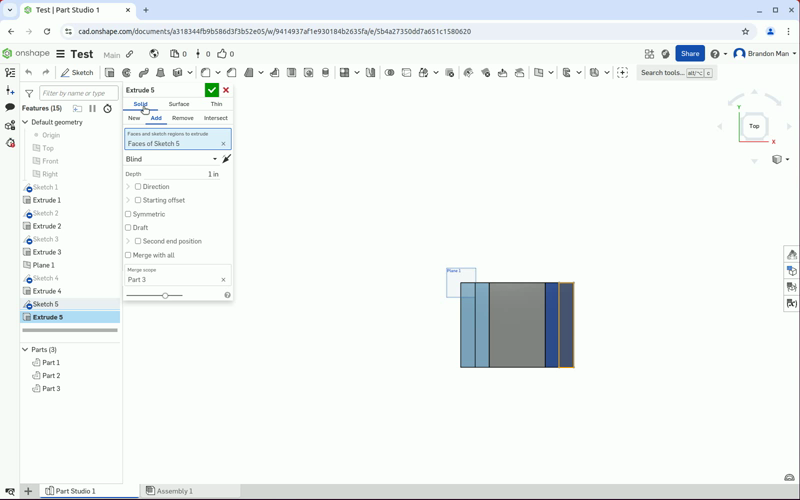
click(143, 106)
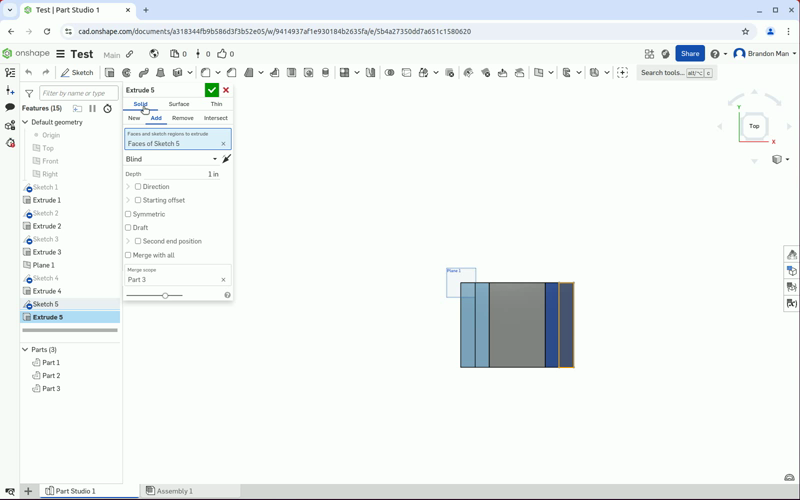
mouse_move(186, 120)
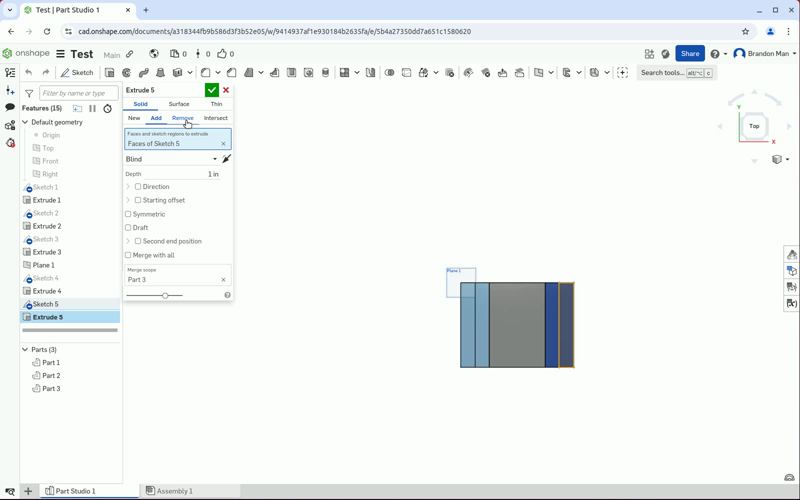
click(186, 120)
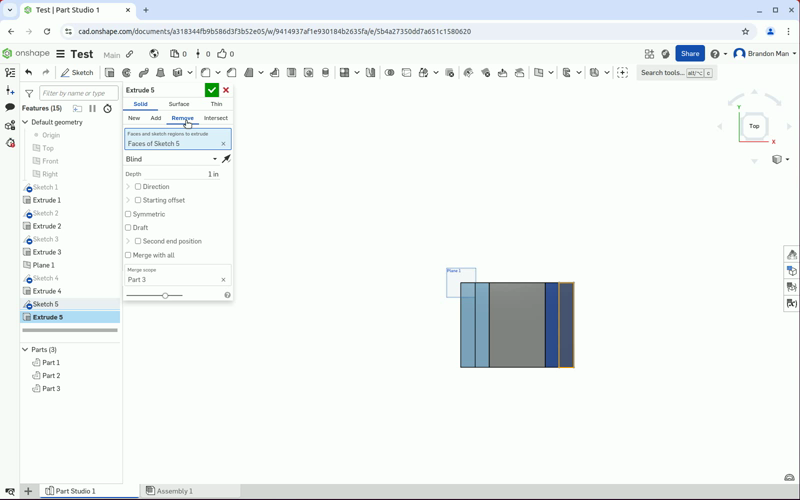
key(tab, 4)
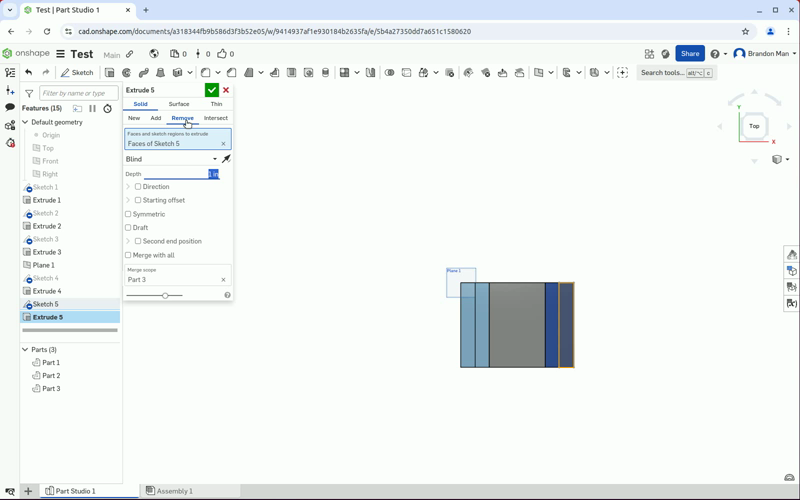
text(-5.777)
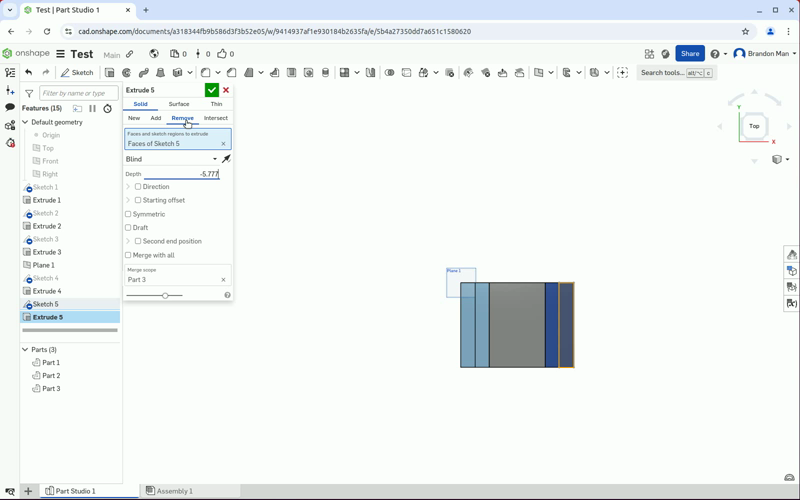
key(tab, 6)
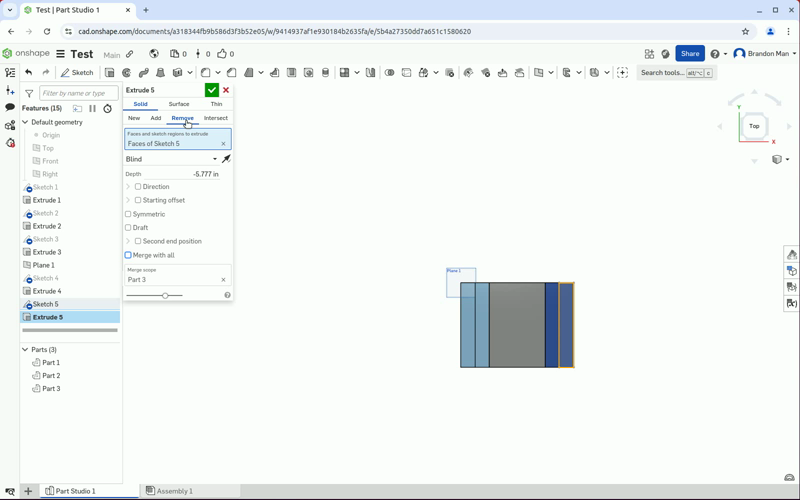
key(space)
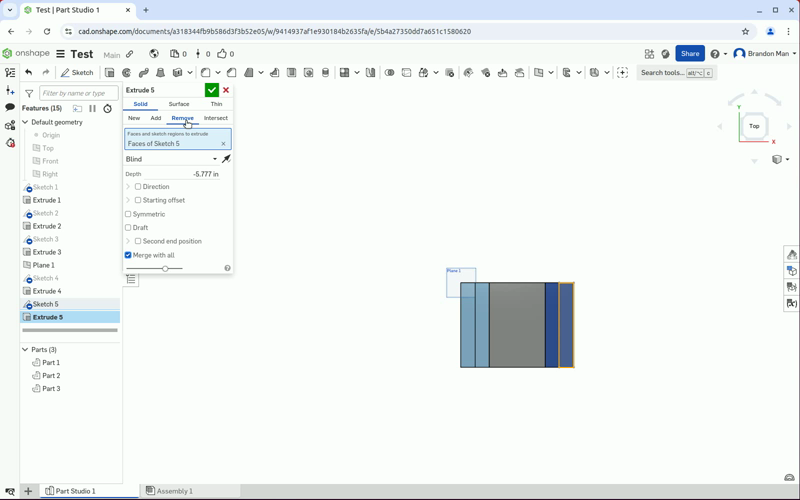
key(enter)
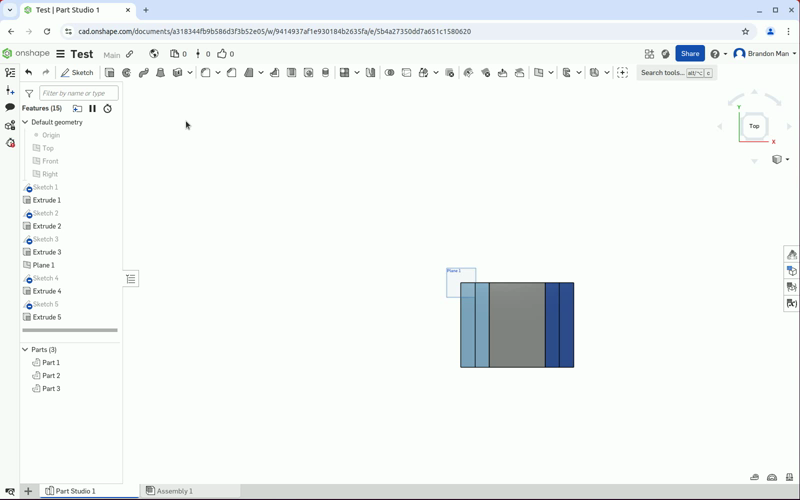
key(shift+h)
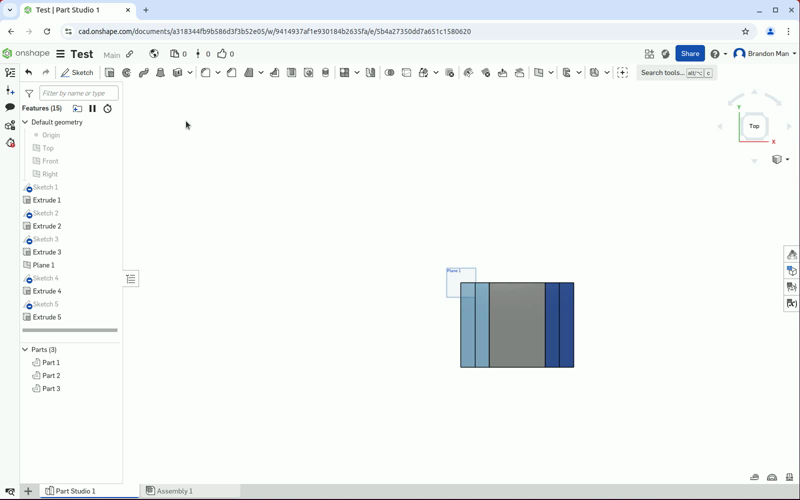
key(shift+h)
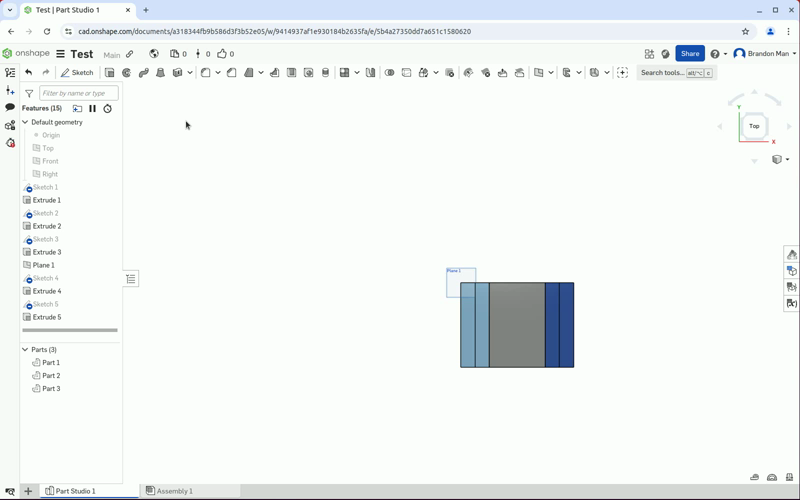
mouse_move(73, 189)
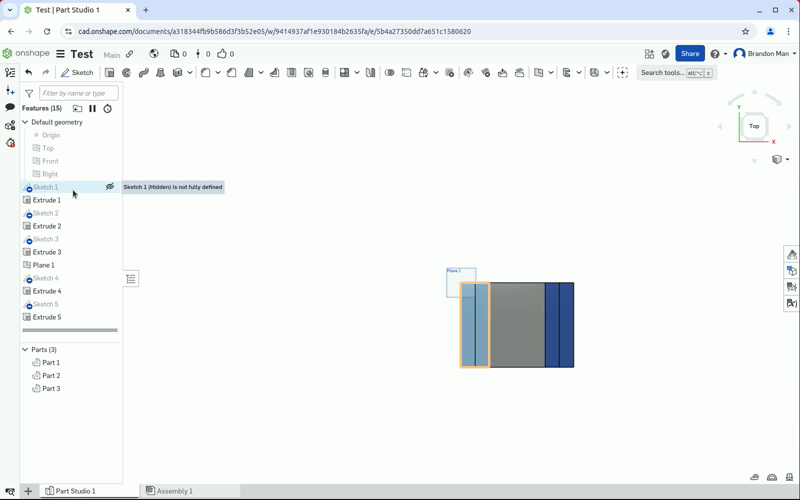
click(73, 189)
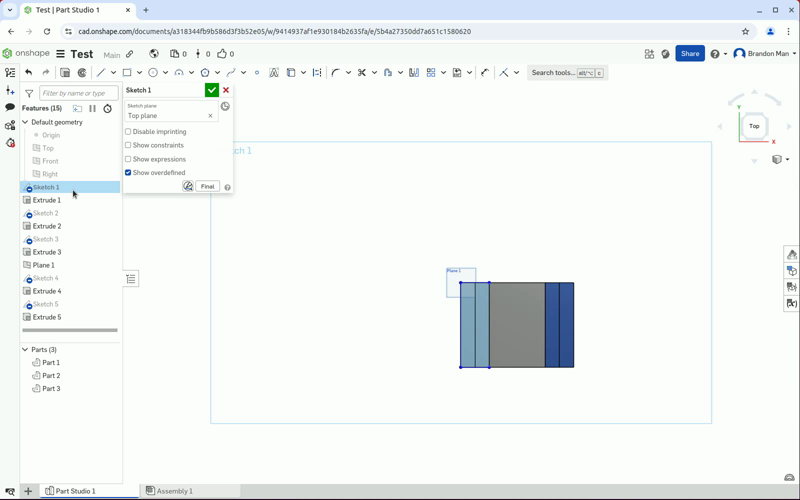
mouse_move(229, 92)
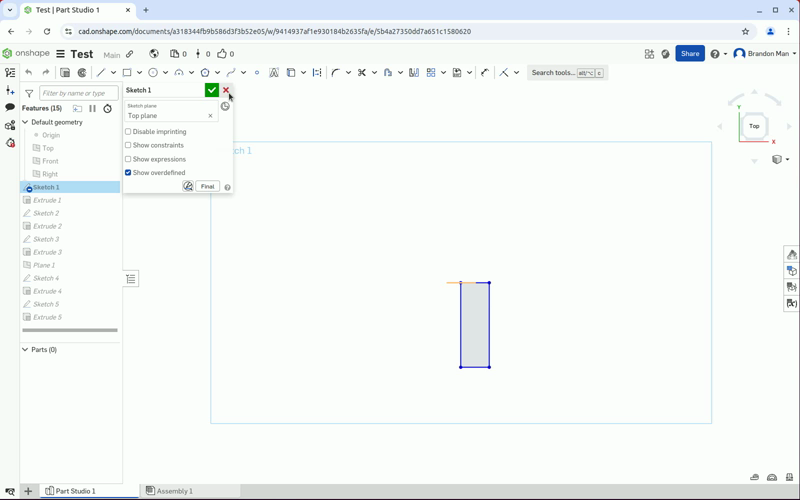
click(229, 92)
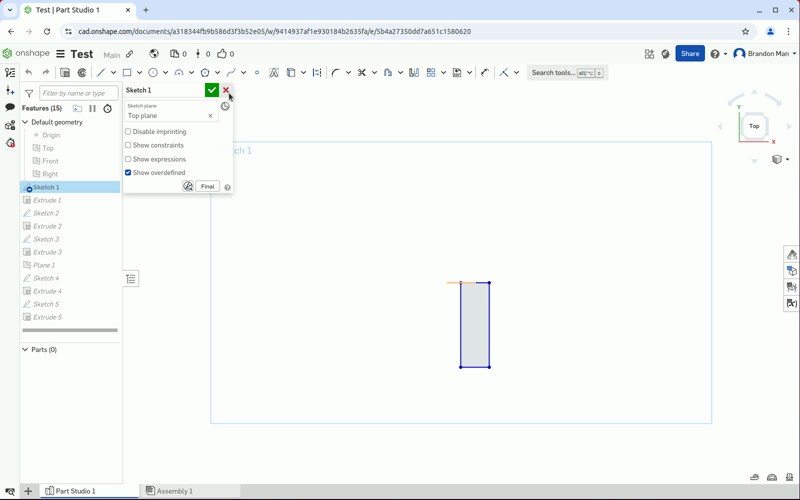
key(shift+s)
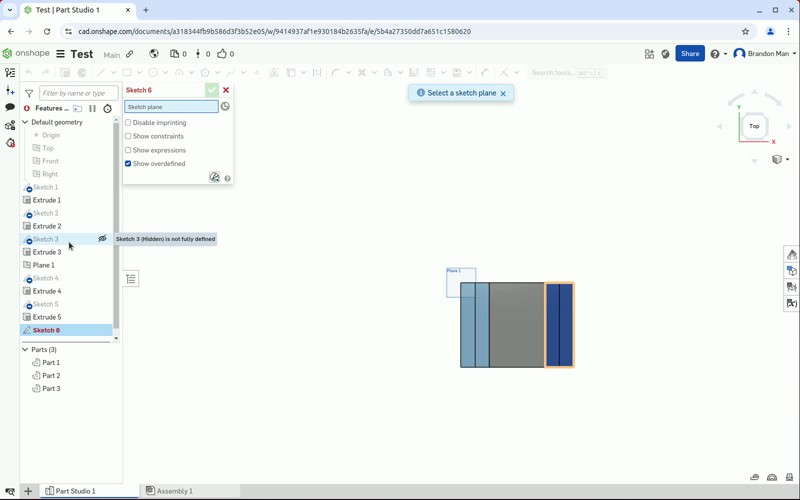
scroll(3)
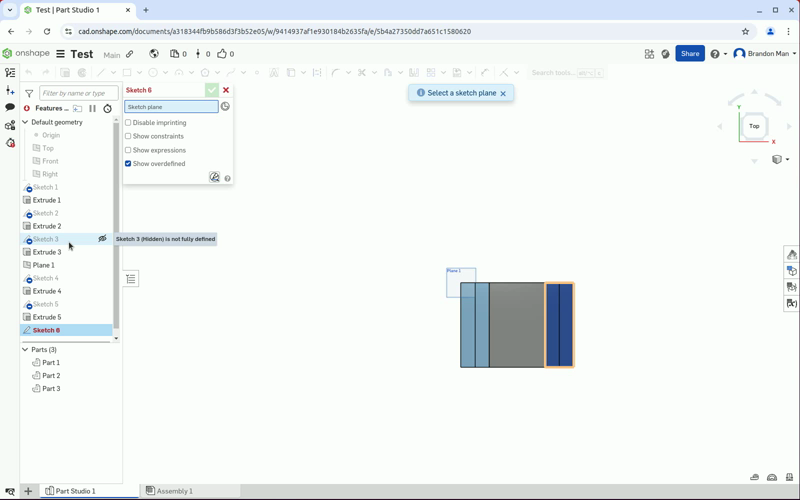
mouse_move(69, 150)
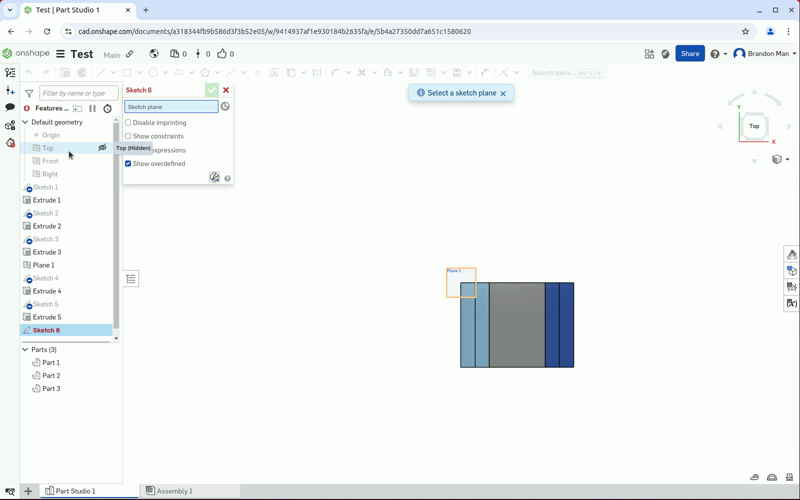
click(69, 150)
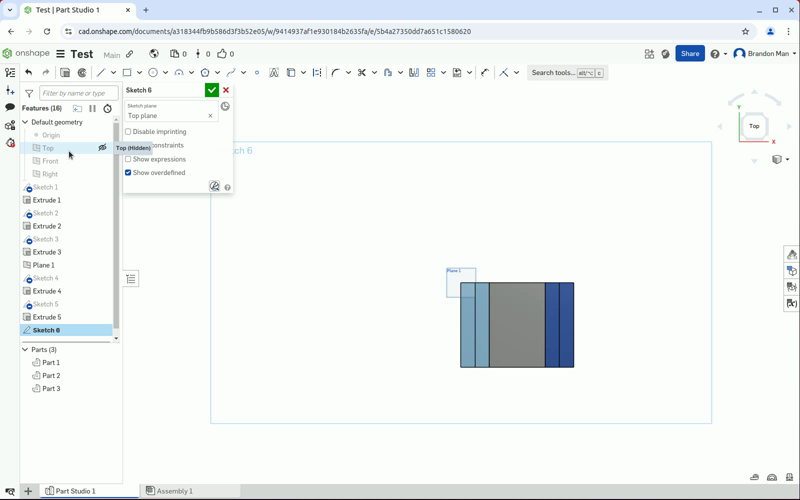
mouse_move(73, 352)
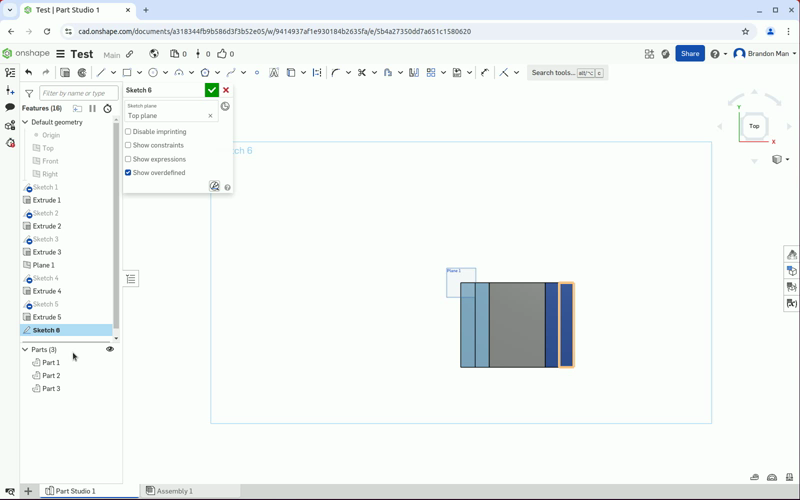
key(y)
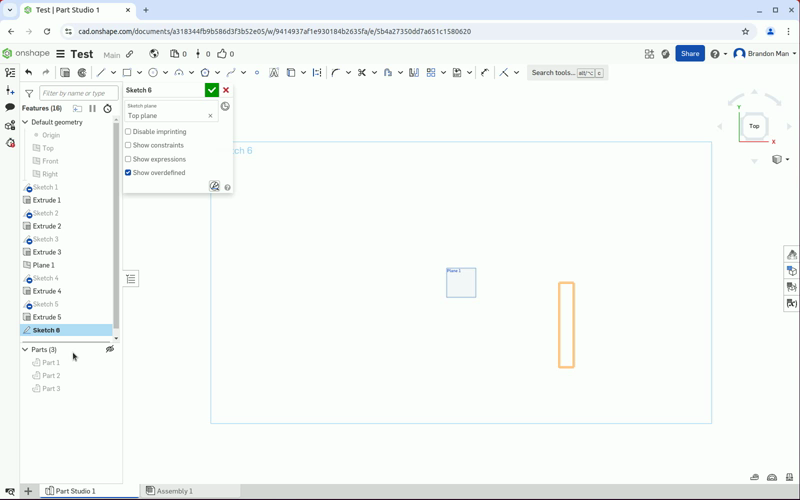
key(l)
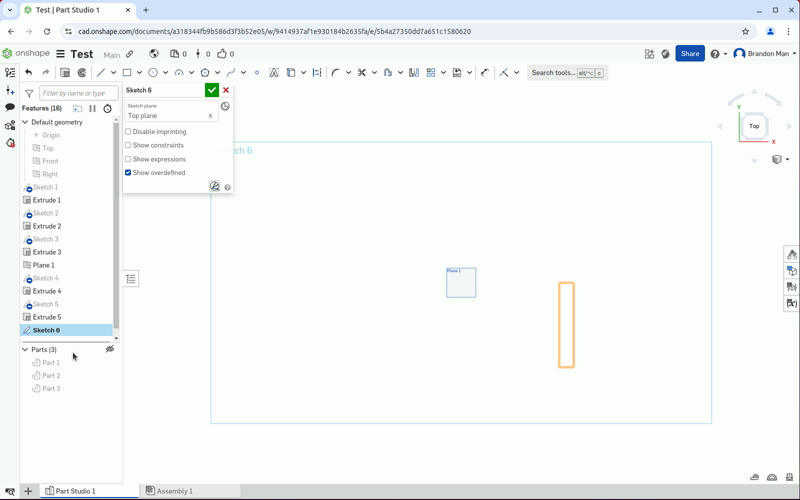
key_down(shift)
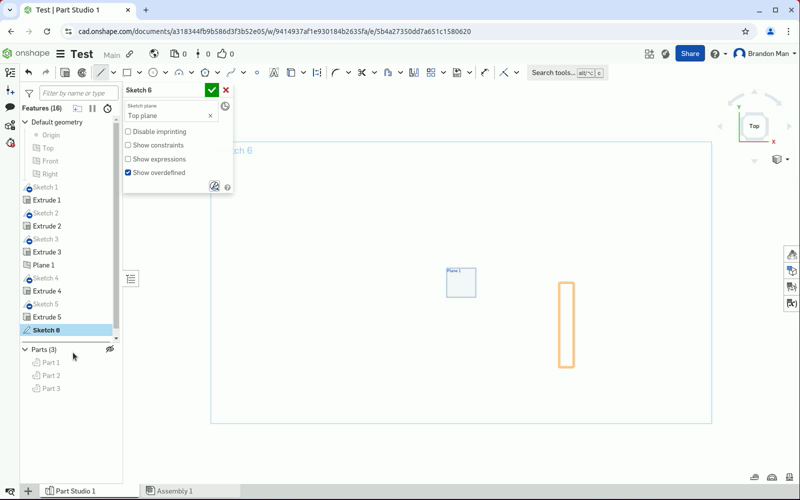
mouse_move(460, 367)
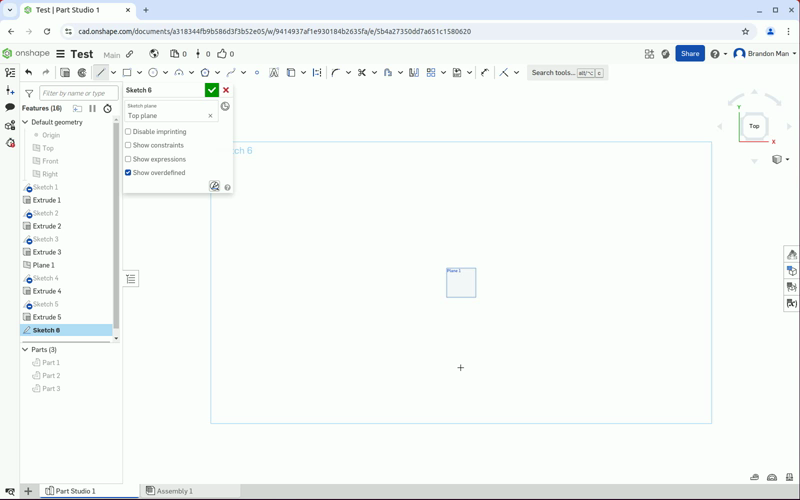
click(460, 367)
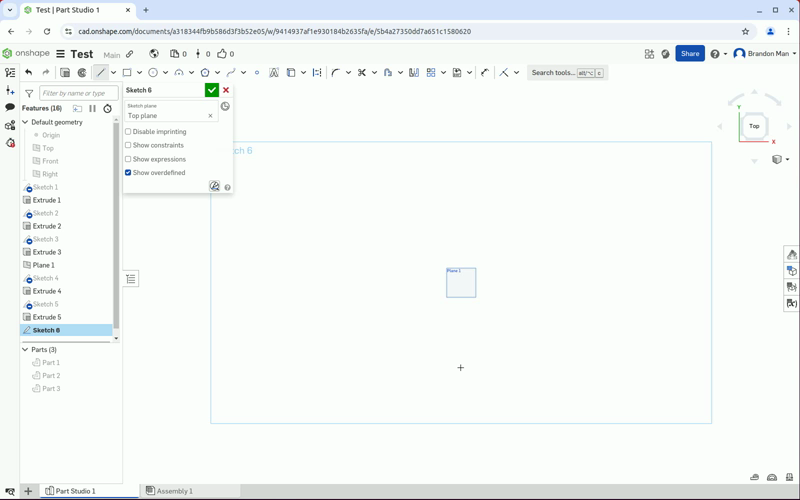
key_up(shift)
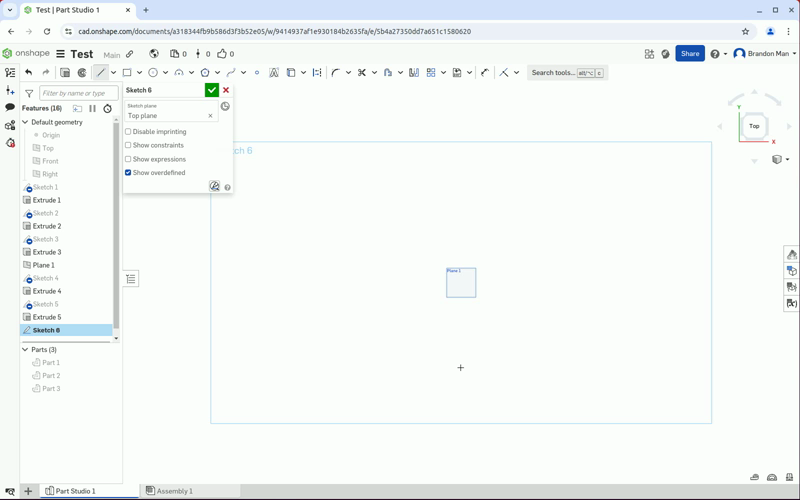
key_down(shift)
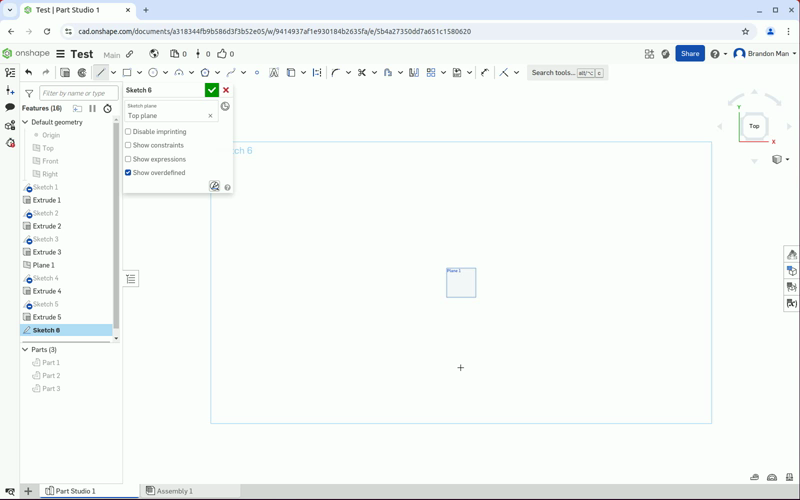
mouse_move(490, 367)
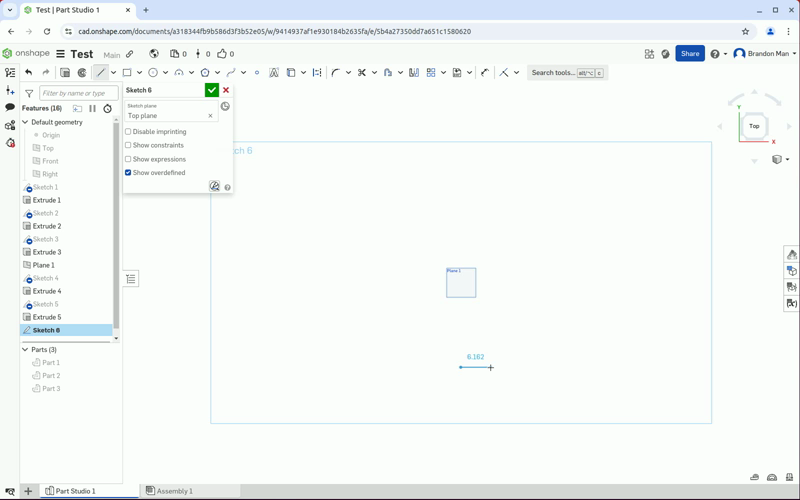
mouse_move(489, 367)
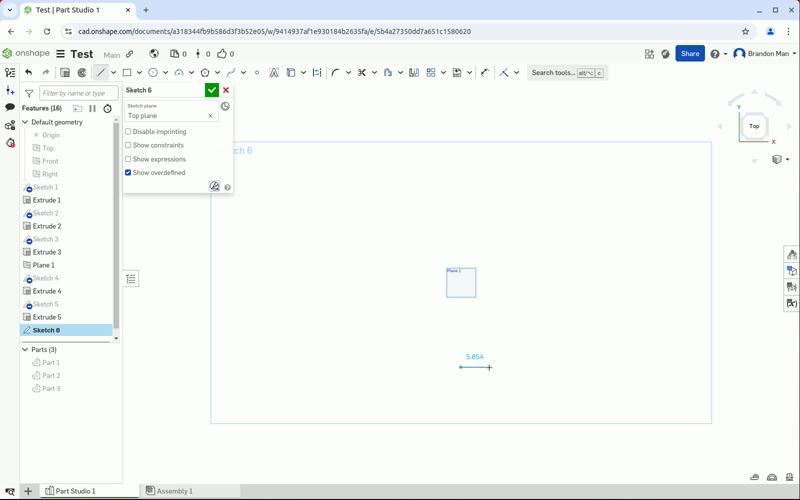
click(489, 367)
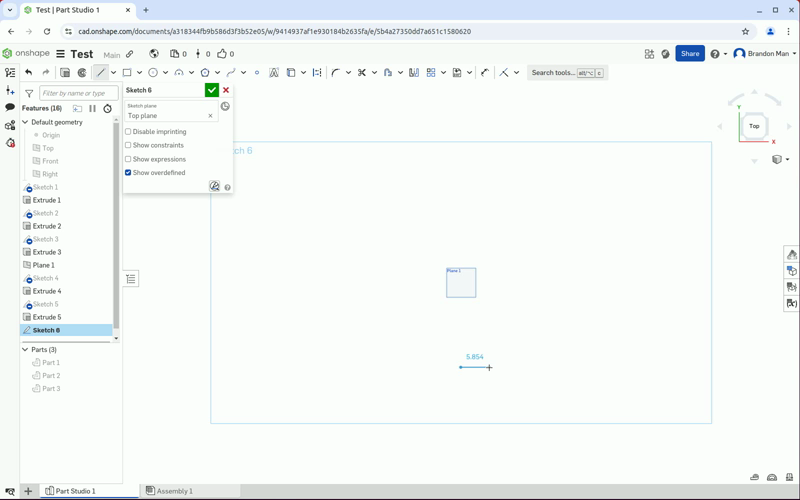
key_up(shift)
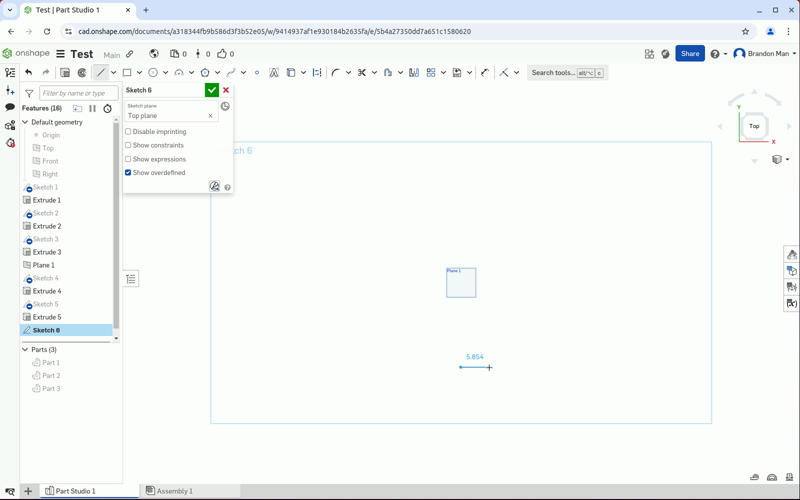
key_down(shift)
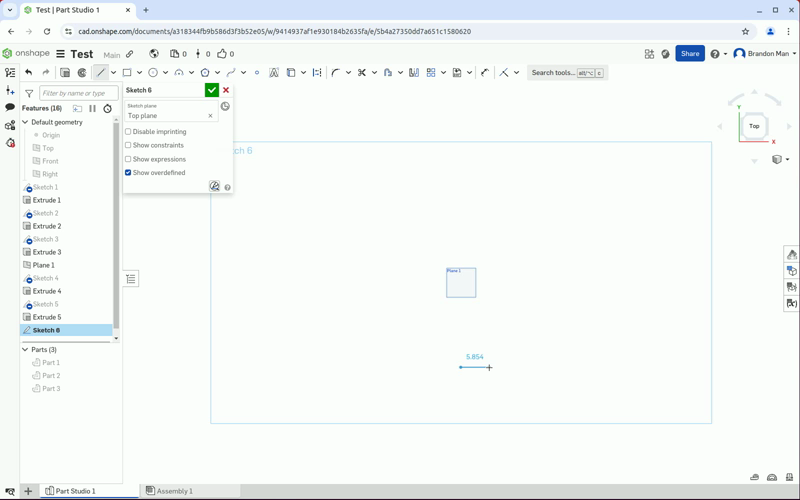
mouse_move(489, 282)
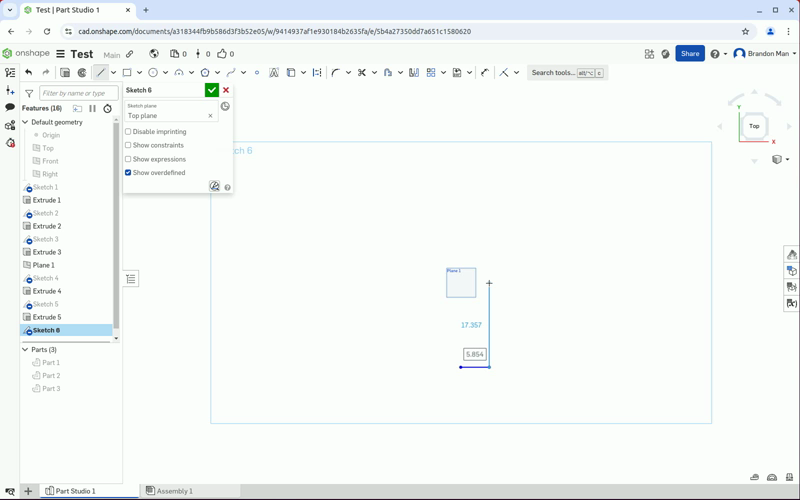
click(489, 282)
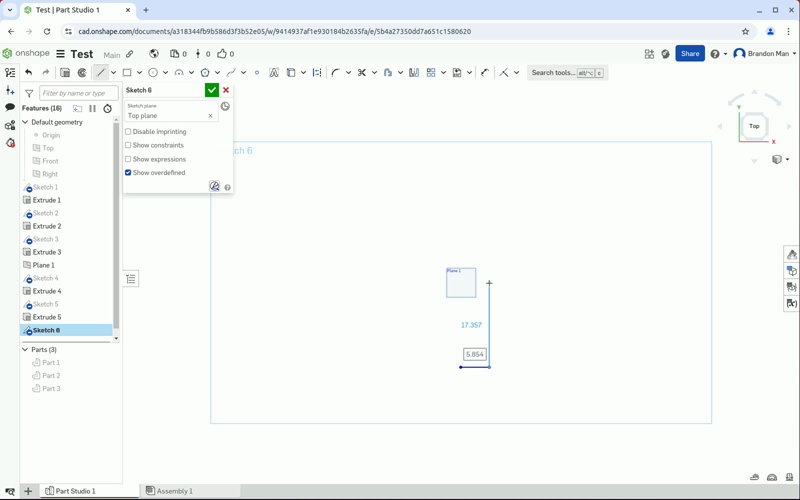
key_up(shift)
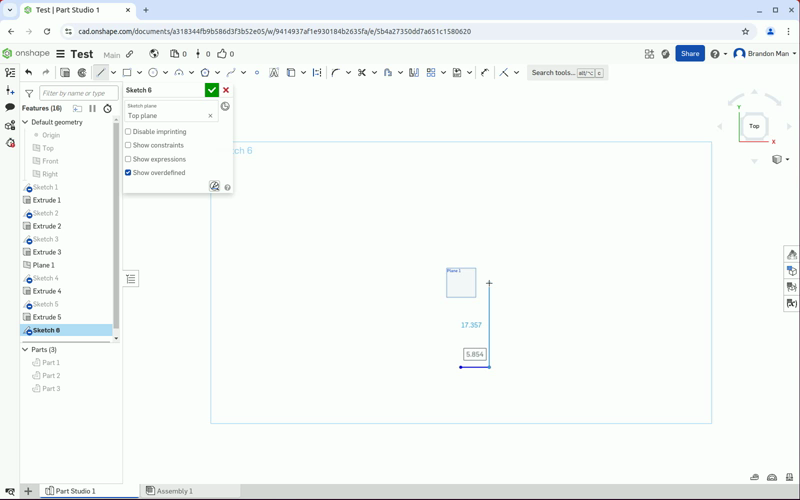
key_down(shift)
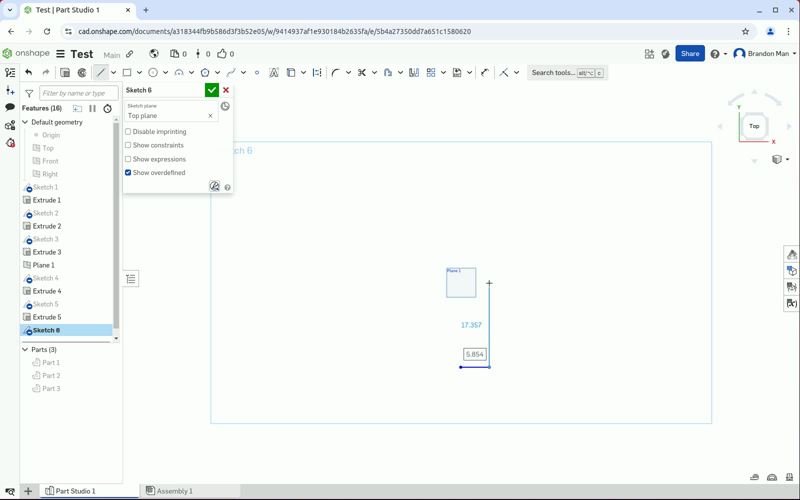
mouse_move(519, 282)
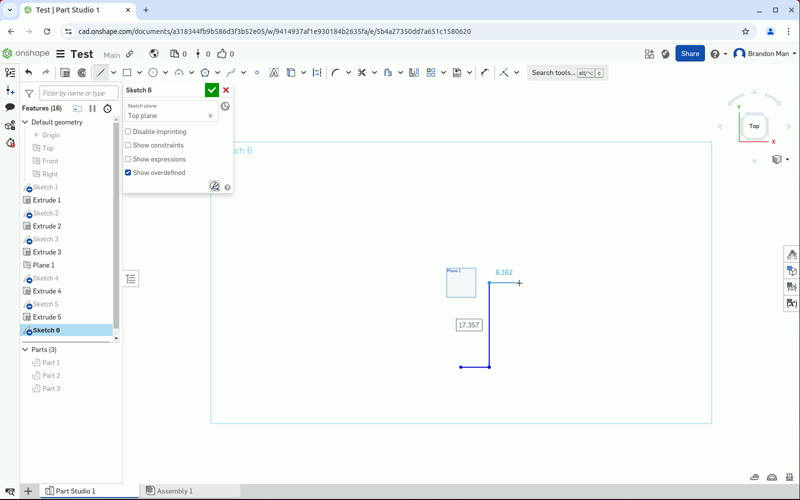
mouse_move(460, 282)
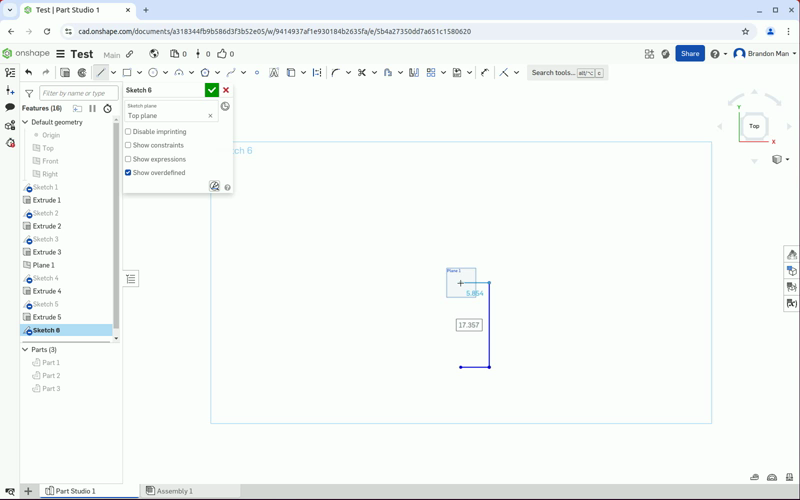
click(460, 282)
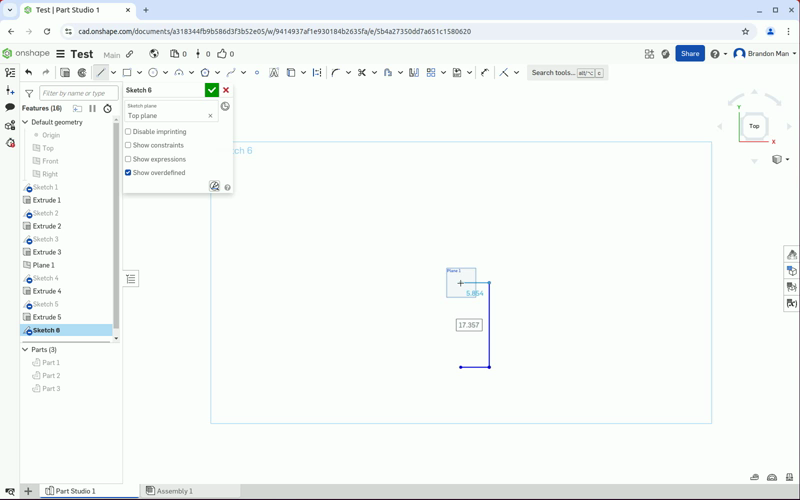
key_up(shift)
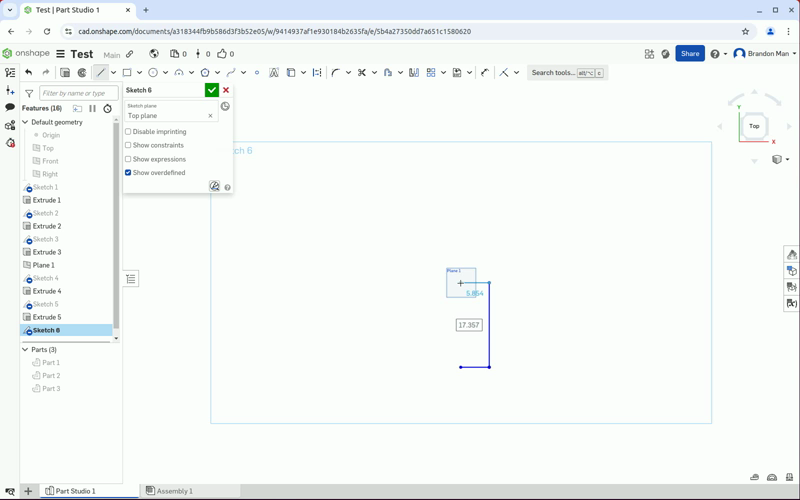
key_down(shift)
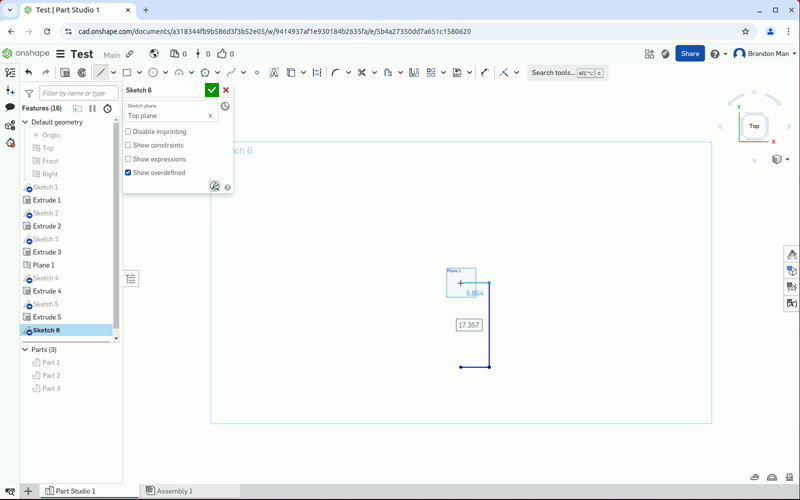
mouse_move(460, 367)
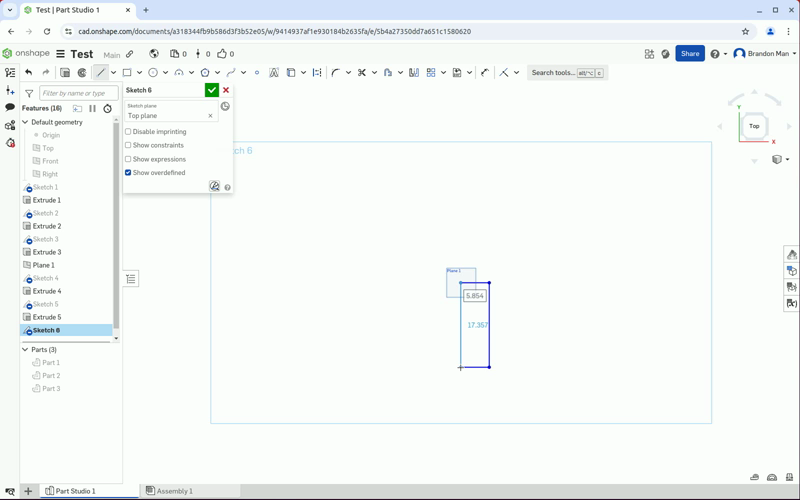
key_up(shift)
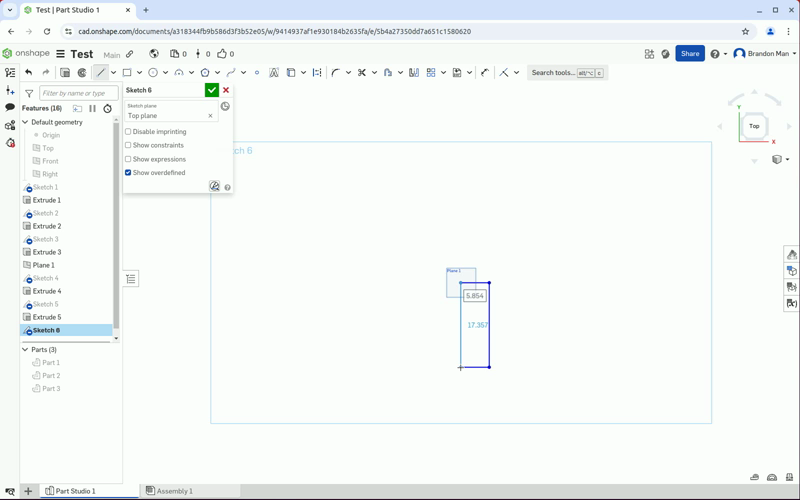
click(460, 367)
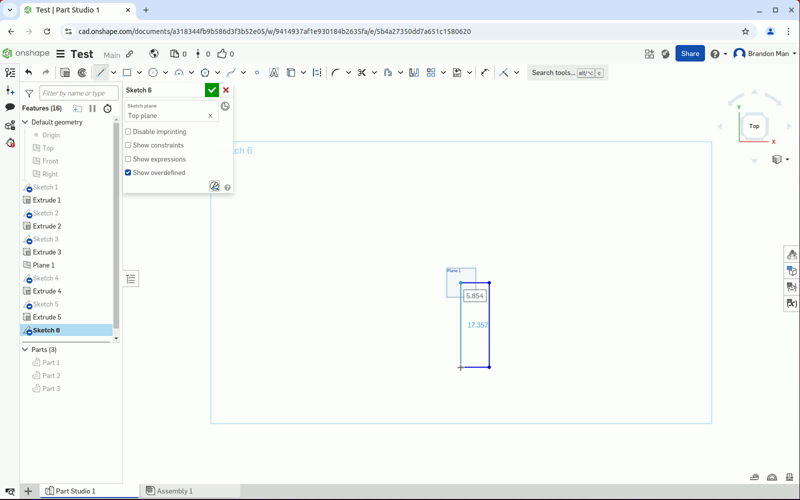
key(esc)
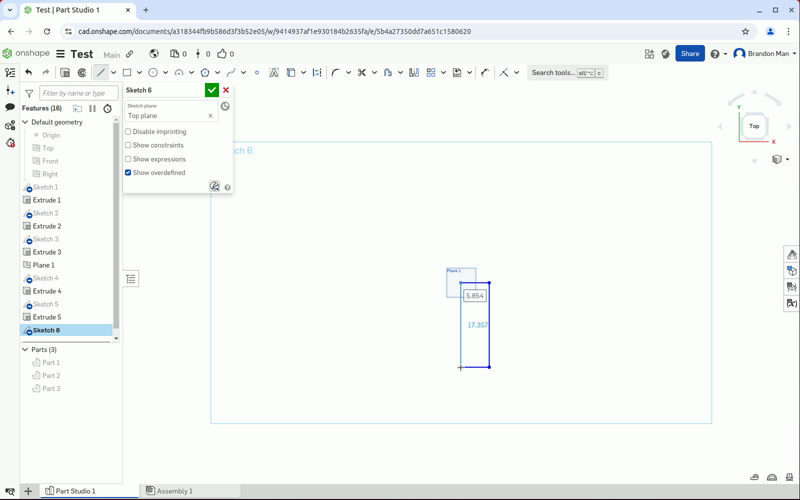
mouse_move(480, 341)
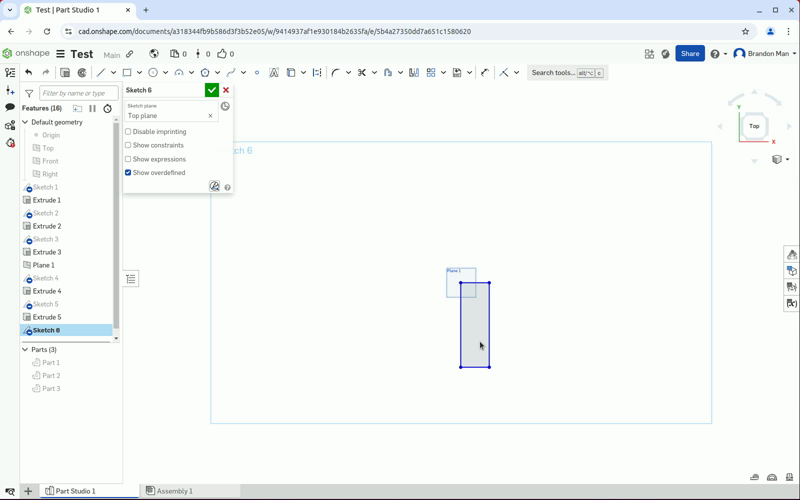
click(480, 341)
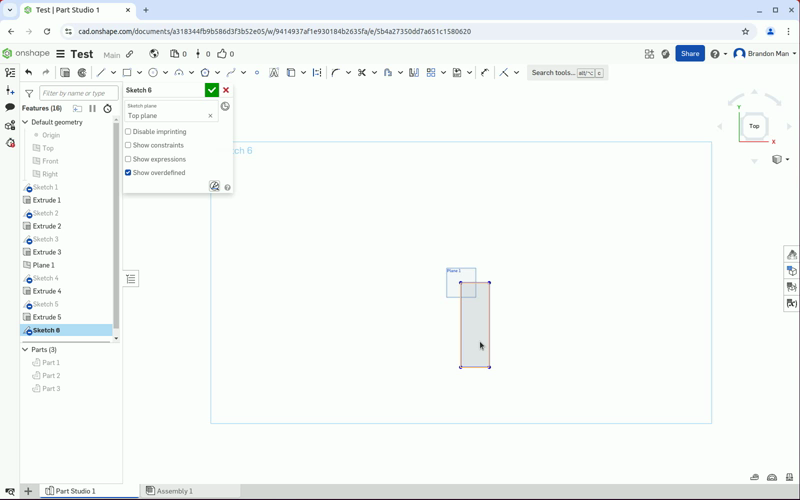
mouse_move(73, 352)
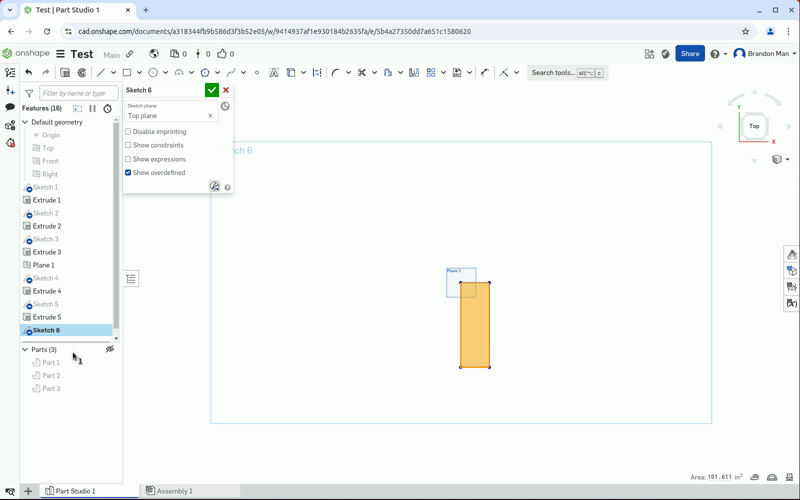
key(shift+y)
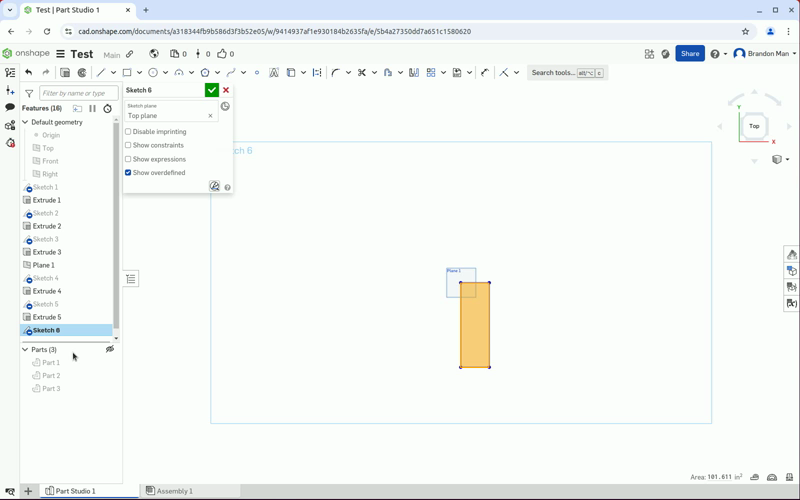
key(shift+e)
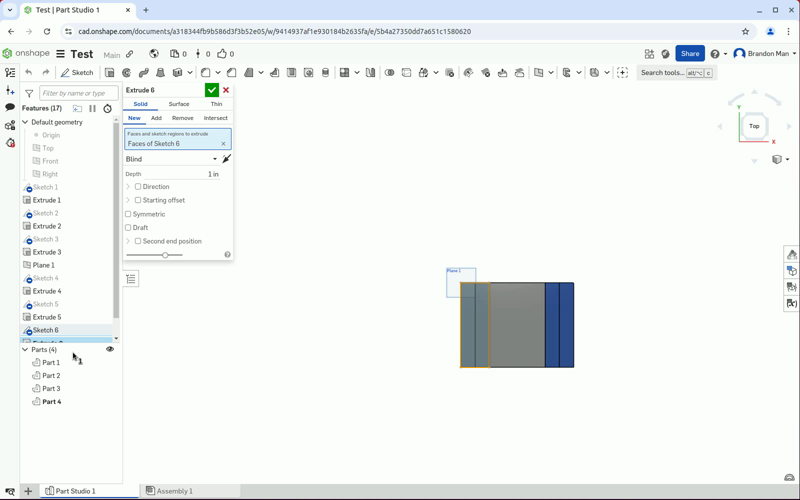
mouse_move(143, 106)
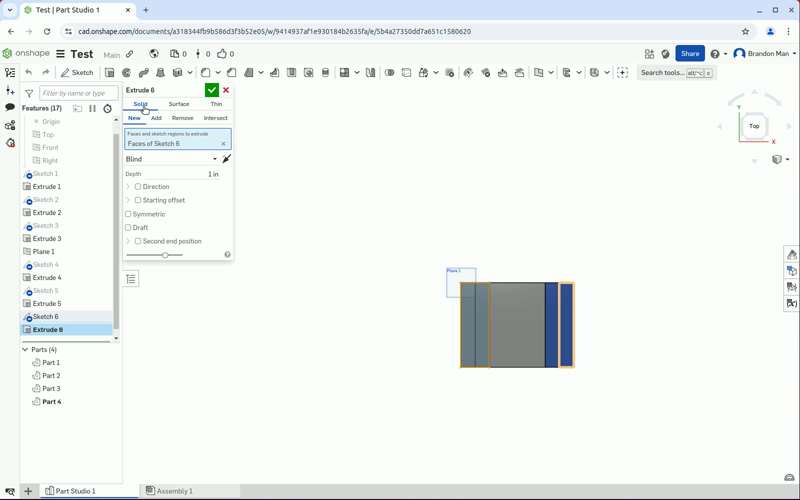
click(143, 106)
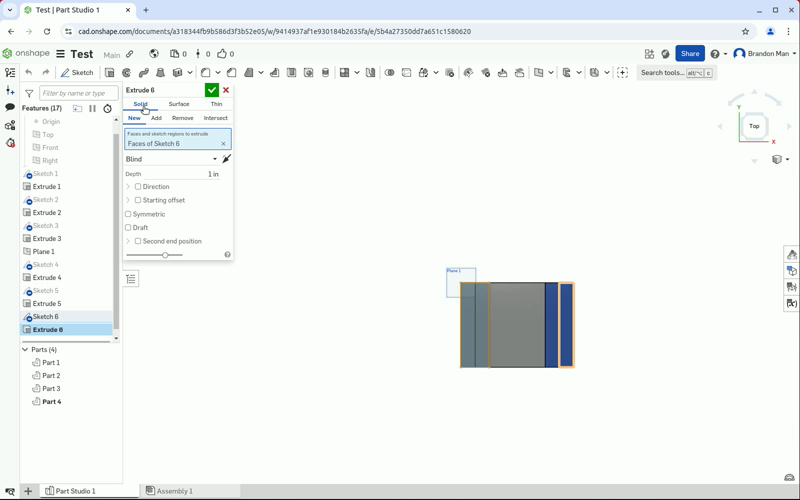
mouse_move(186, 120)
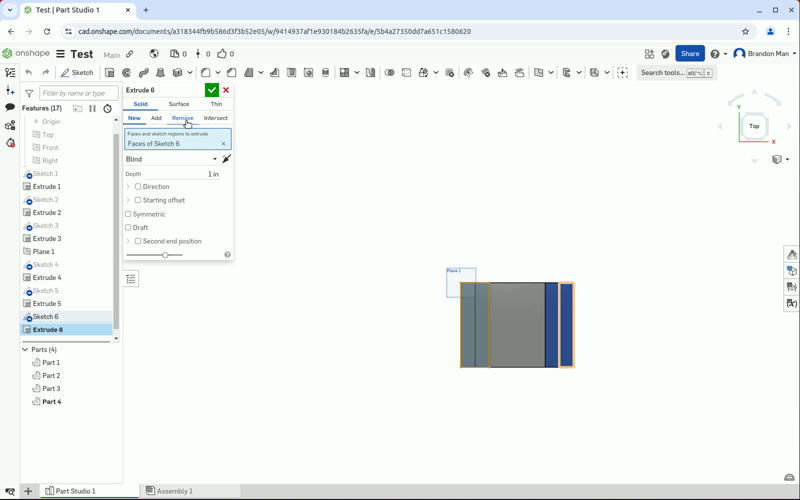
click(186, 120)
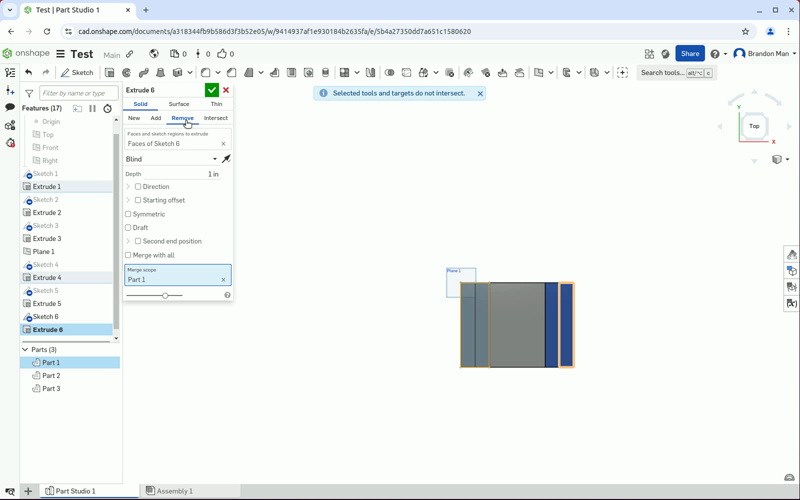
key(tab, 4)
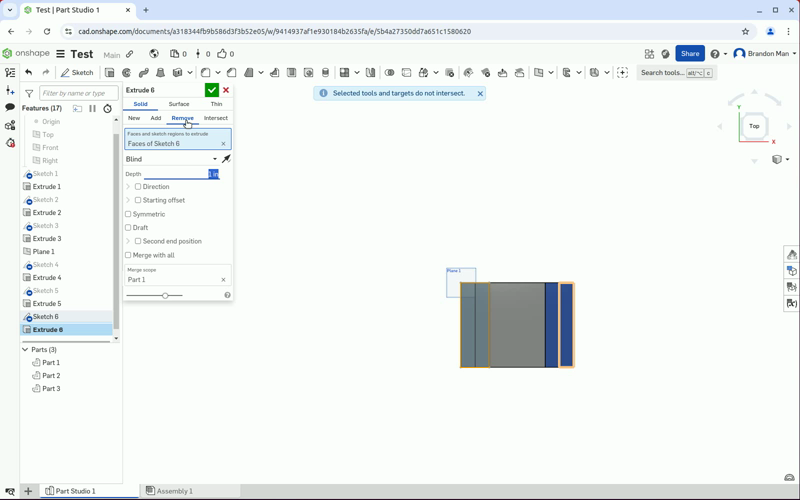
text(-5.777)
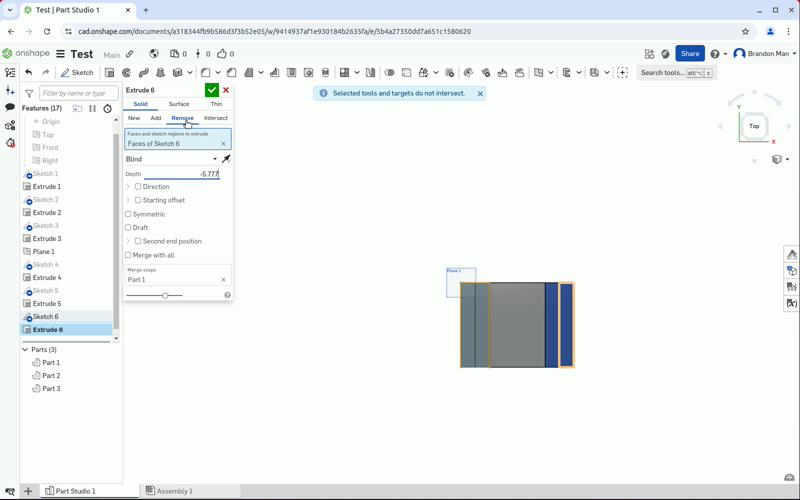
key(tab, 6)
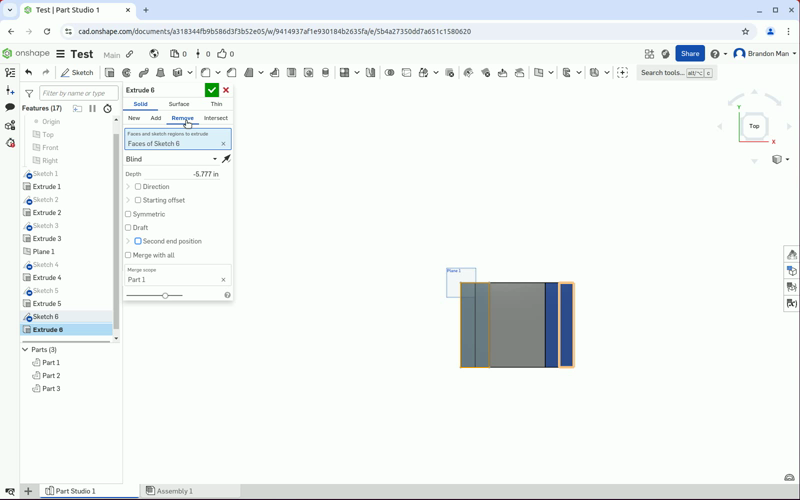
key(space)
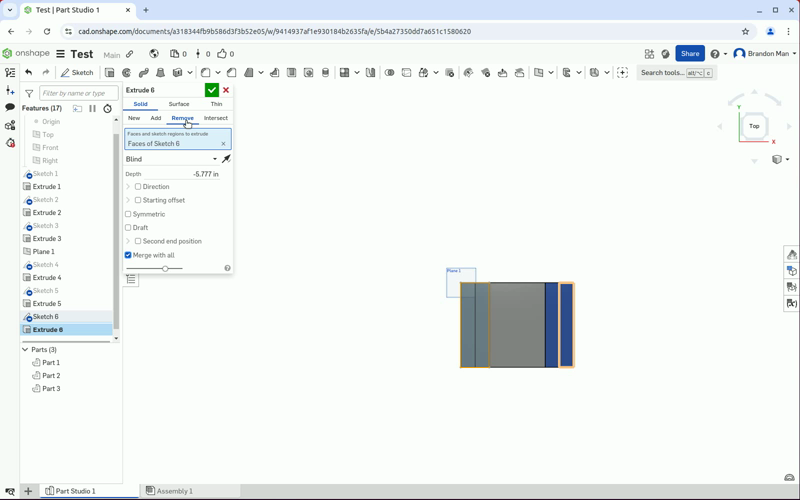
key(enter)
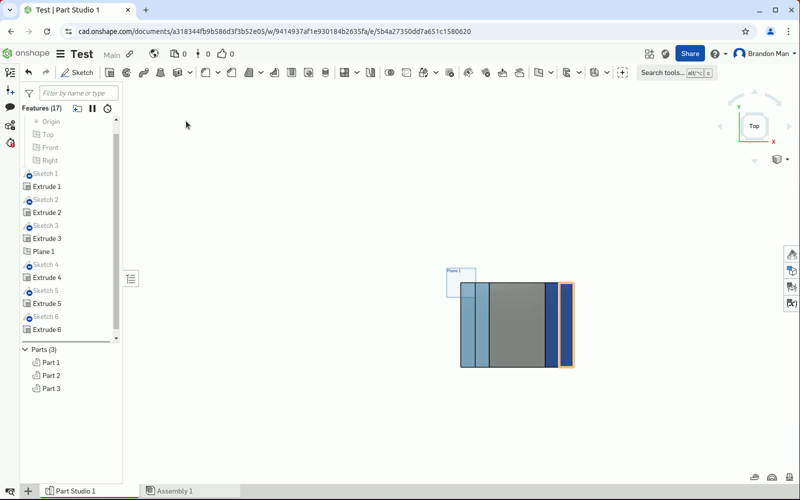
key(shift+h)
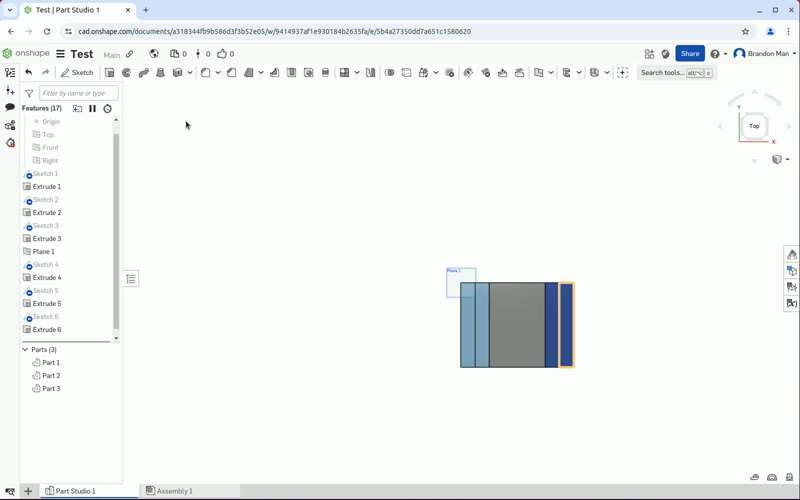
key(shift+h)
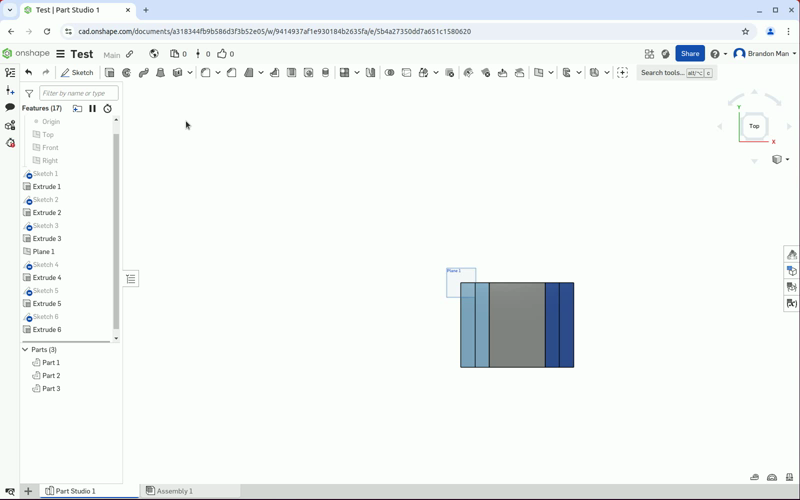
mouse_move(69, 176)
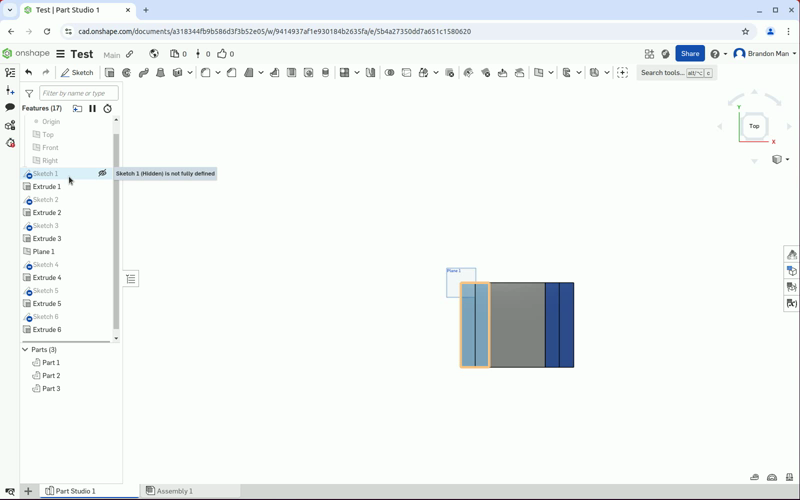
click(69, 176)
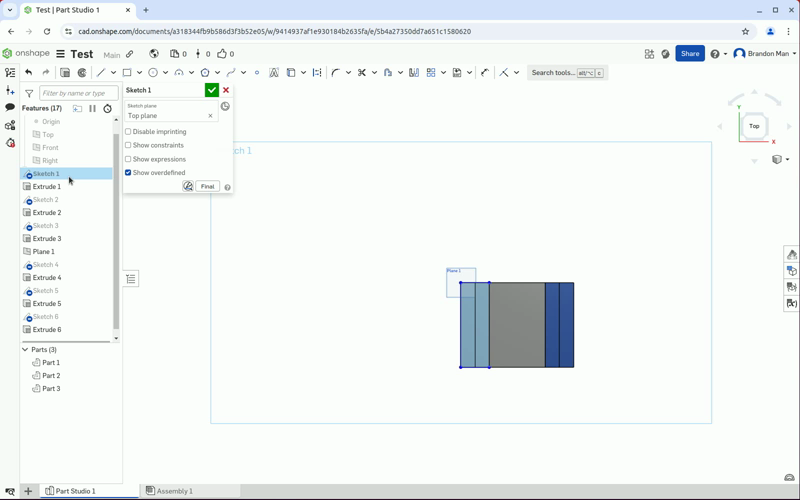
mouse_move(229, 92)
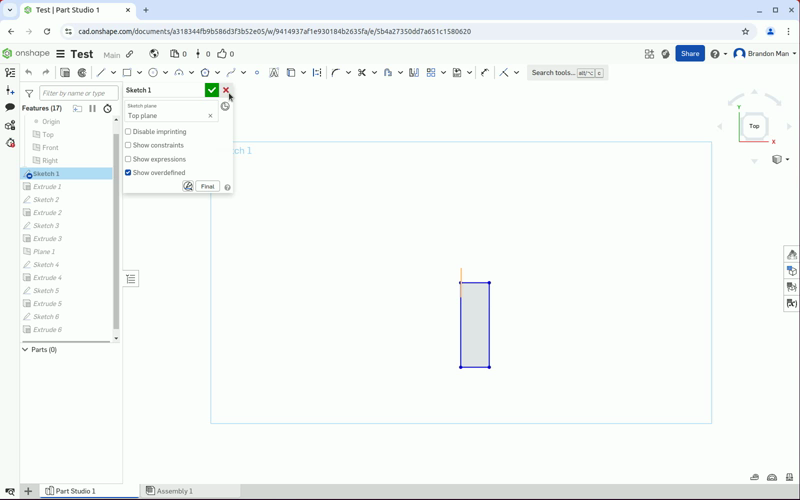
click(229, 92)
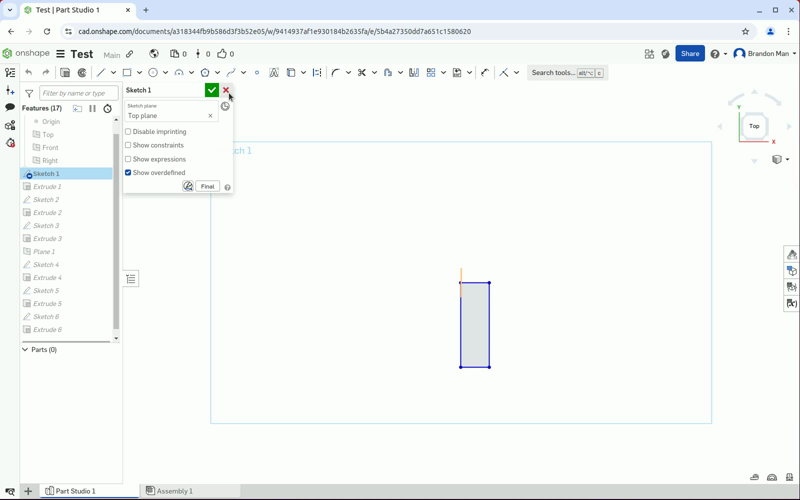
key(shift+s)
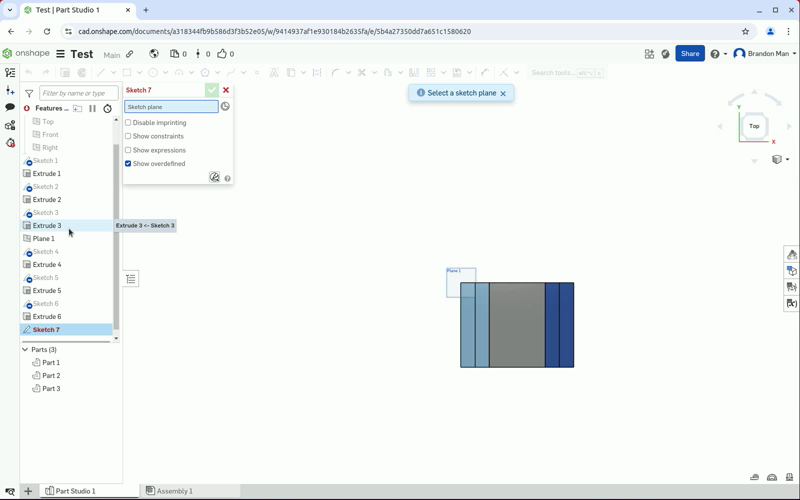
scroll(3)
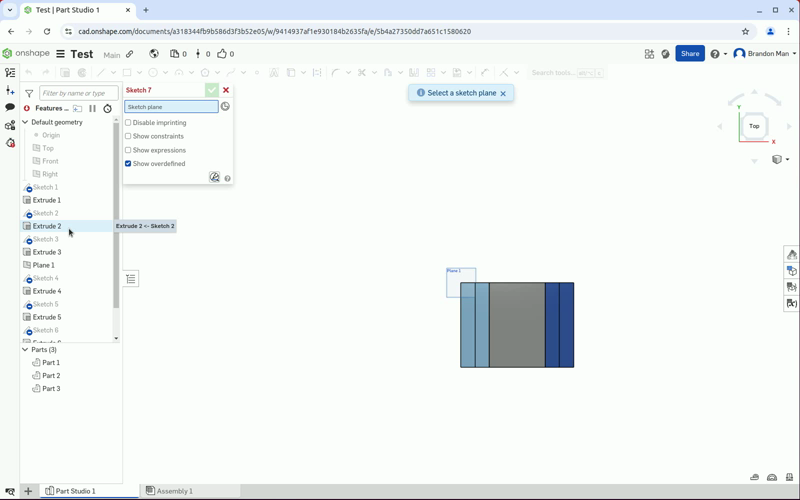
mouse_move(69, 150)
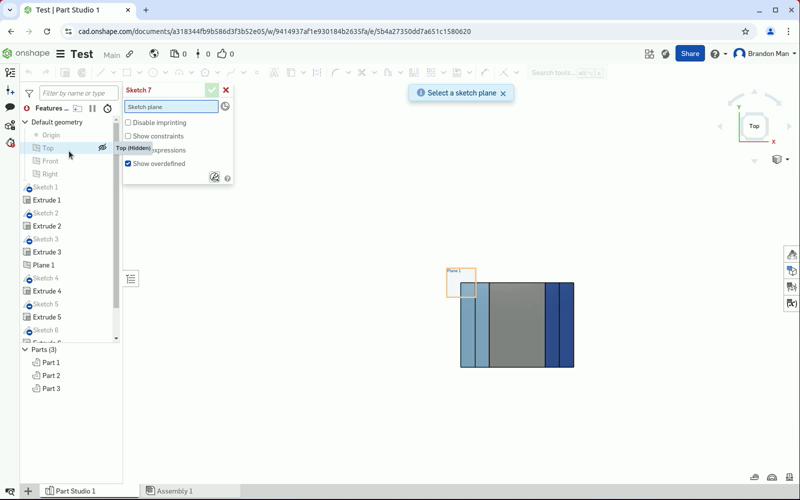
click(69, 150)
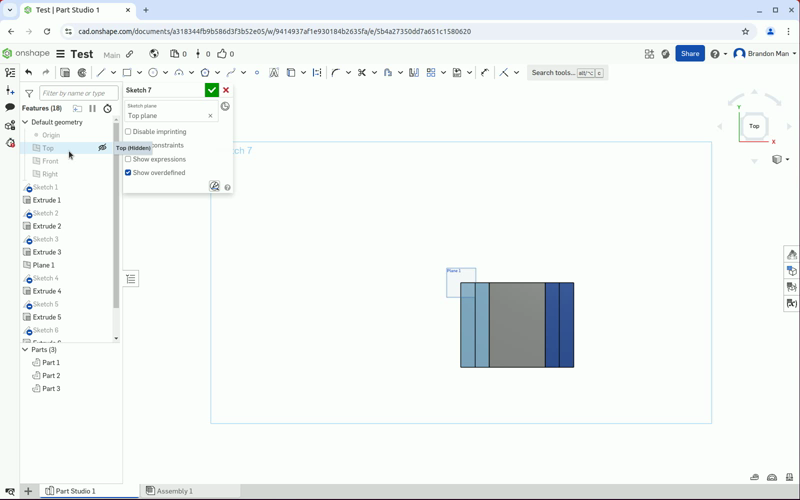
mouse_move(73, 352)
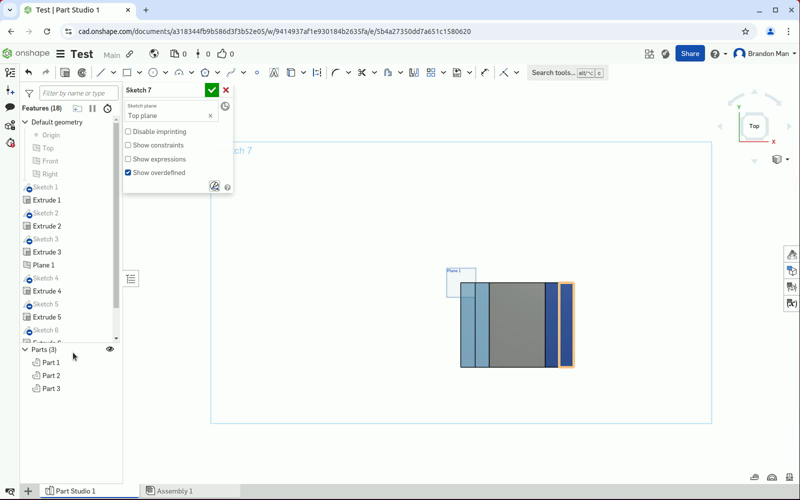
key(y)
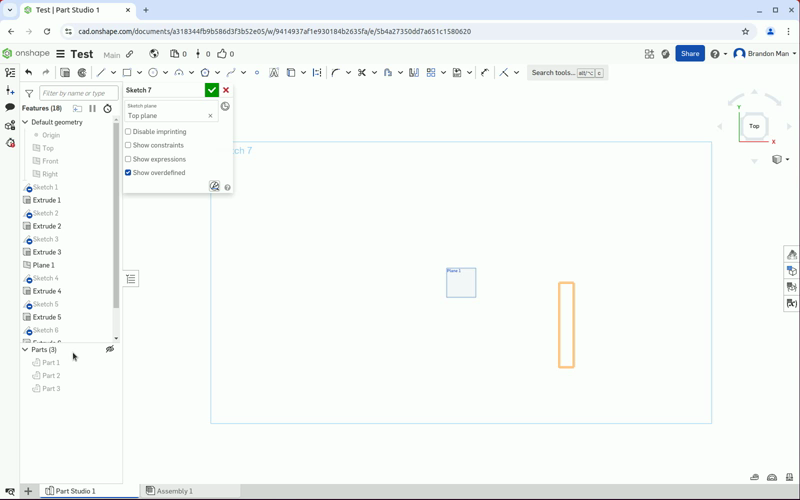
key(l)
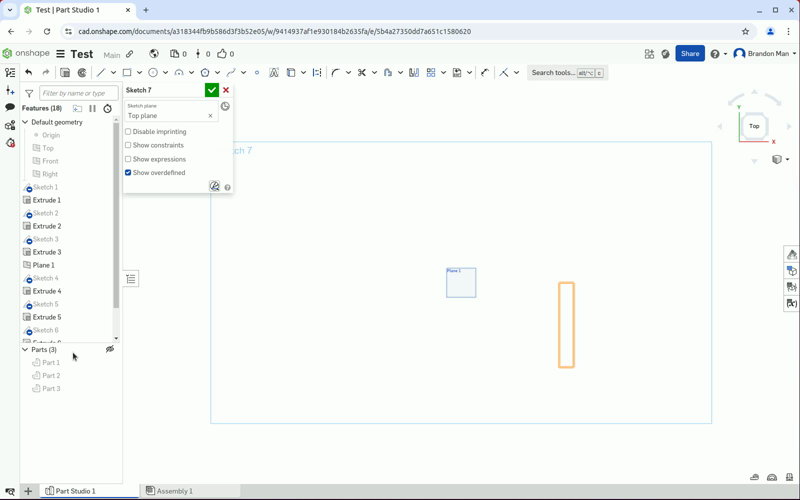
key_down(shift)
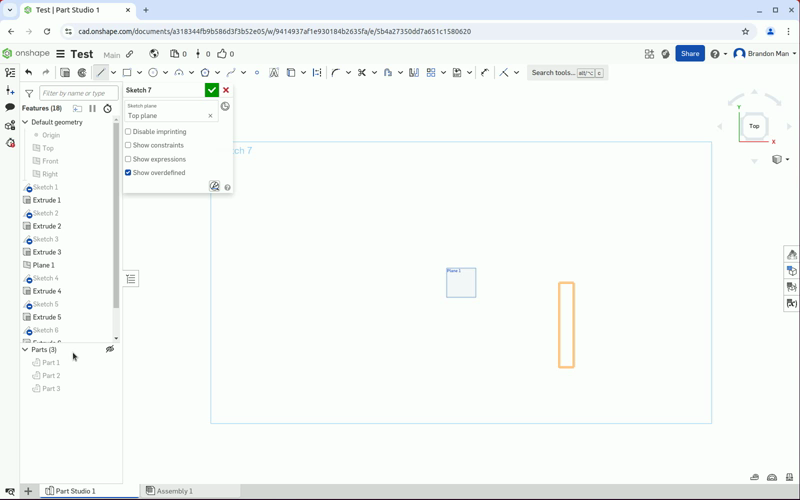
mouse_move(545, 367)
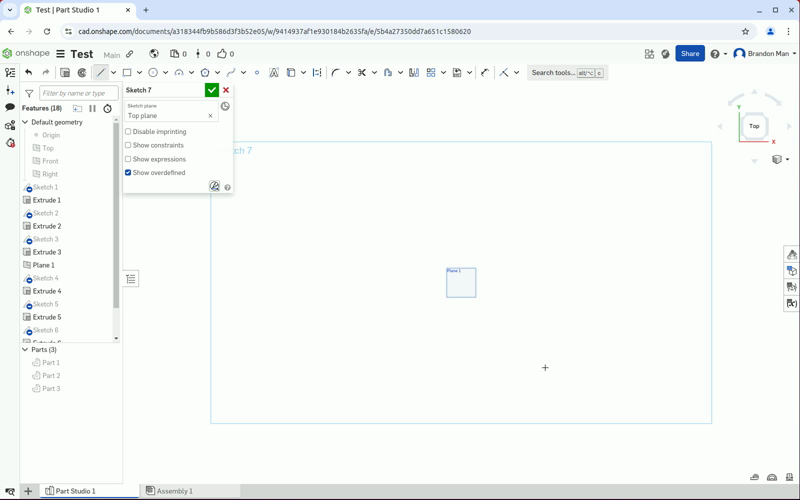
click(545, 367)
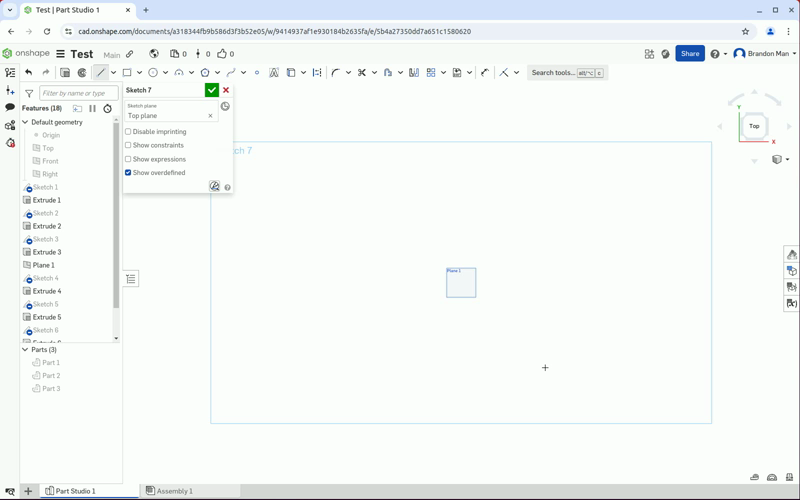
key_up(shift)
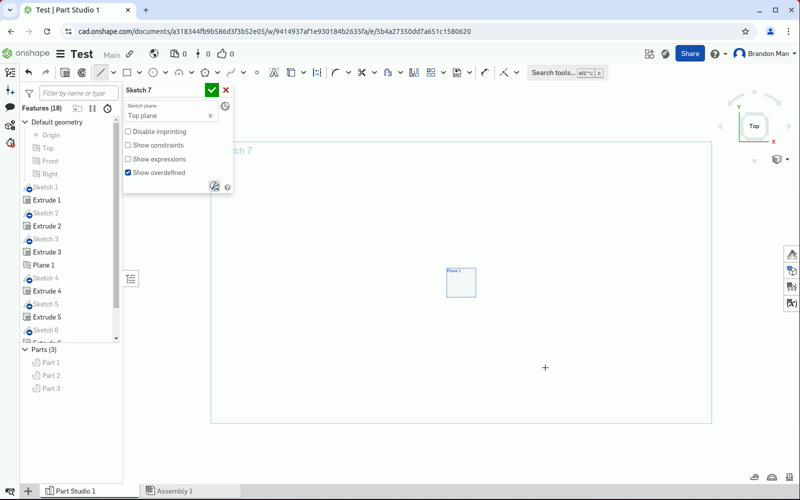
key_down(shift)
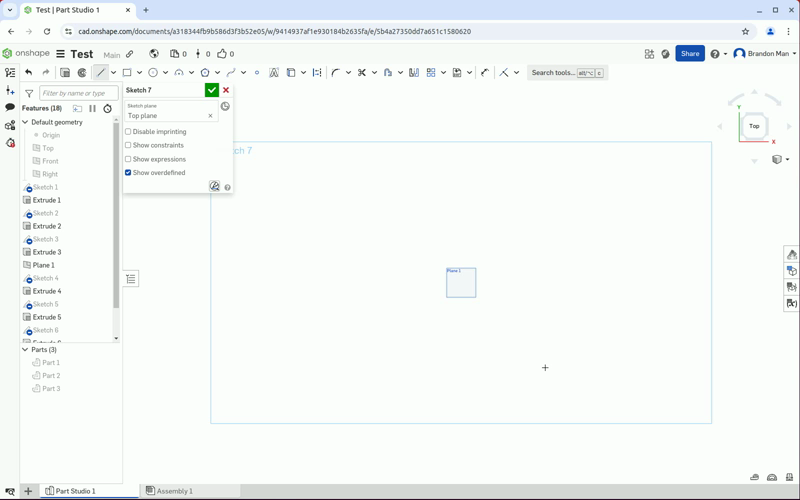
mouse_move(575, 367)
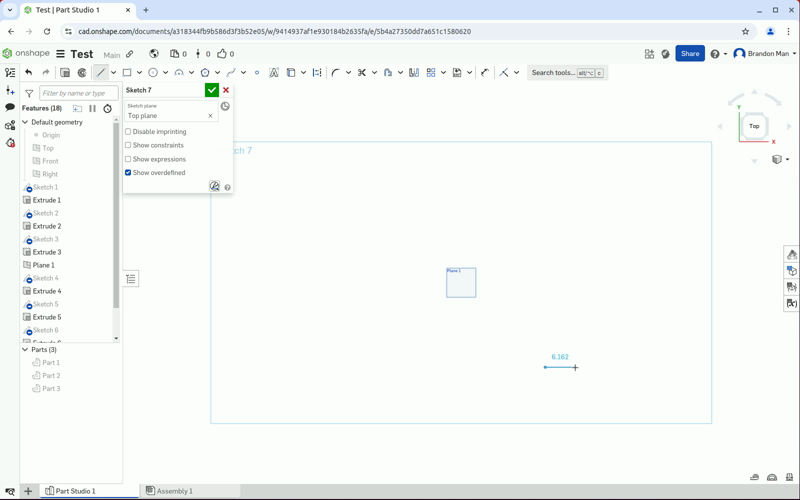
mouse_move(573, 367)
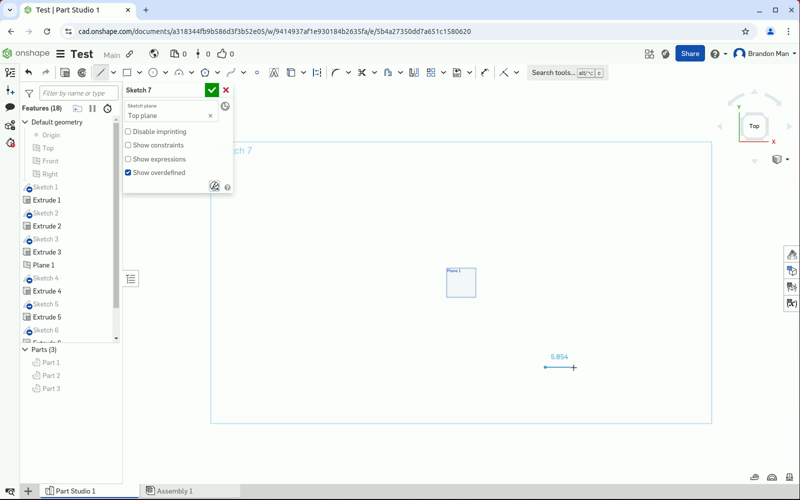
click(573, 367)
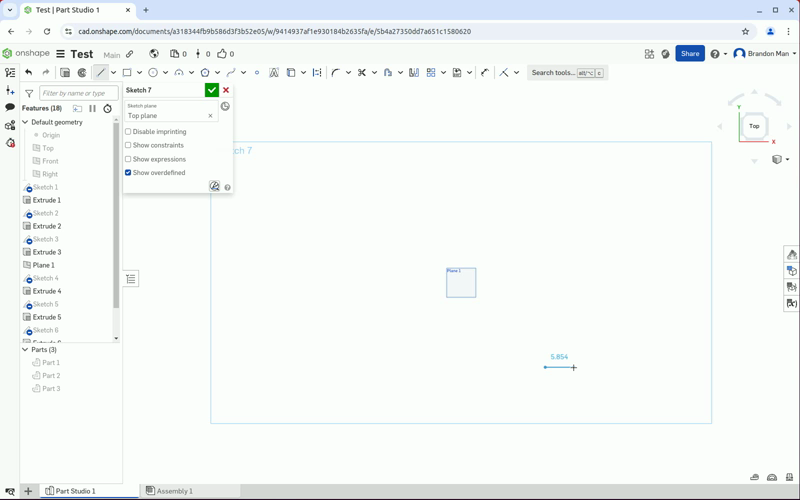
key_up(shift)
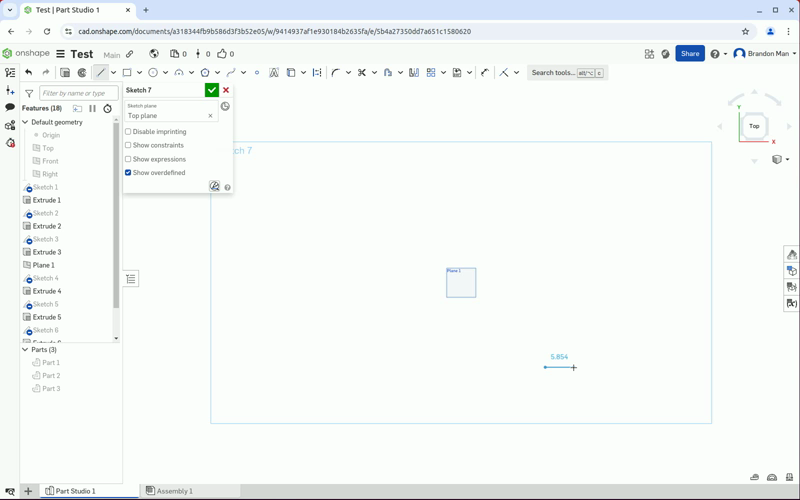
key_down(shift)
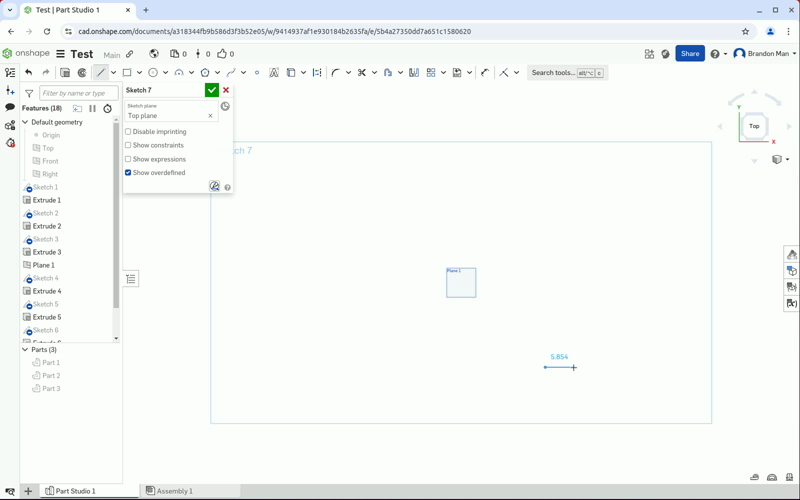
mouse_move(573, 282)
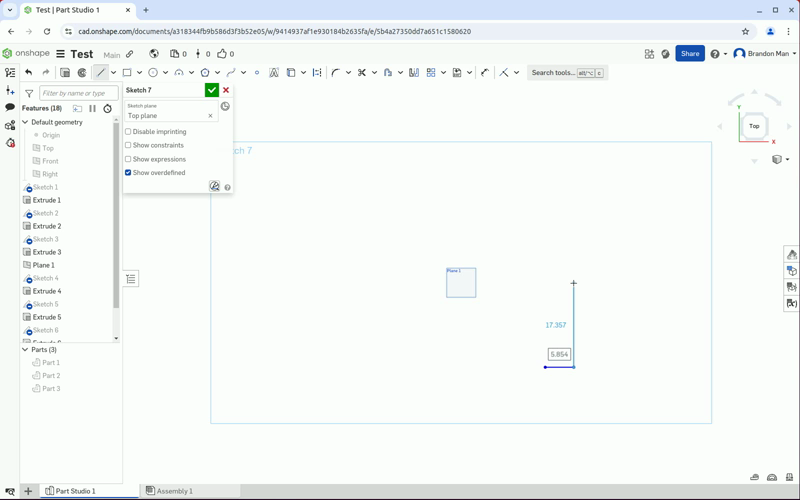
click(573, 282)
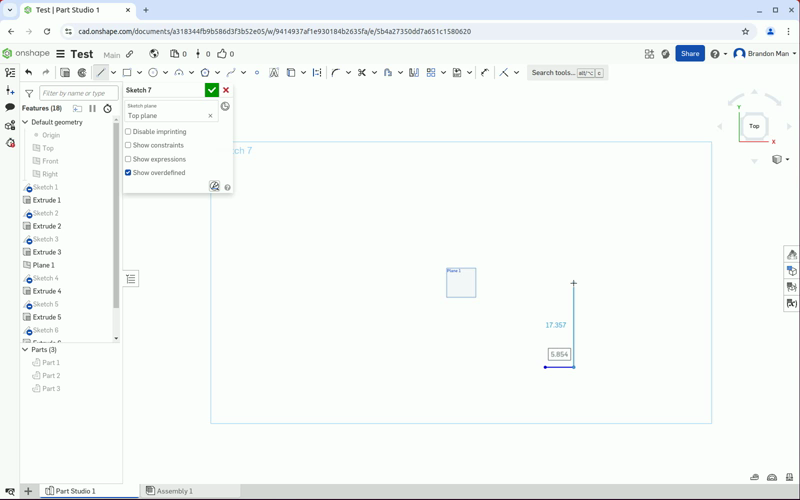
key_up(shift)
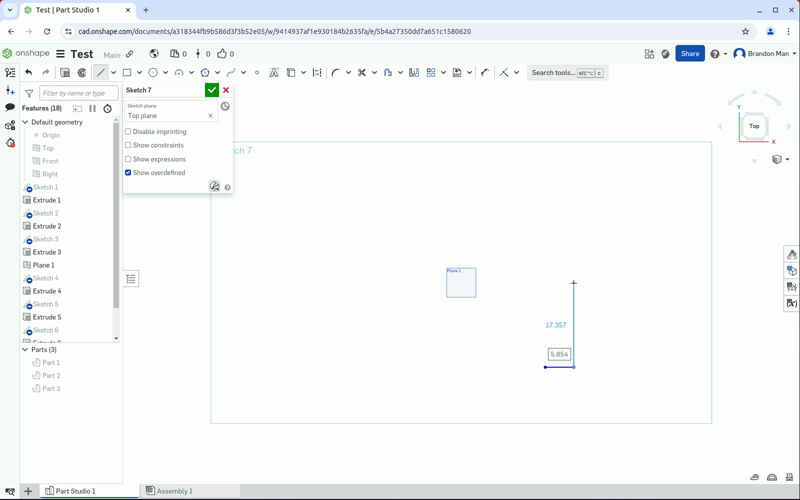
key_down(shift)
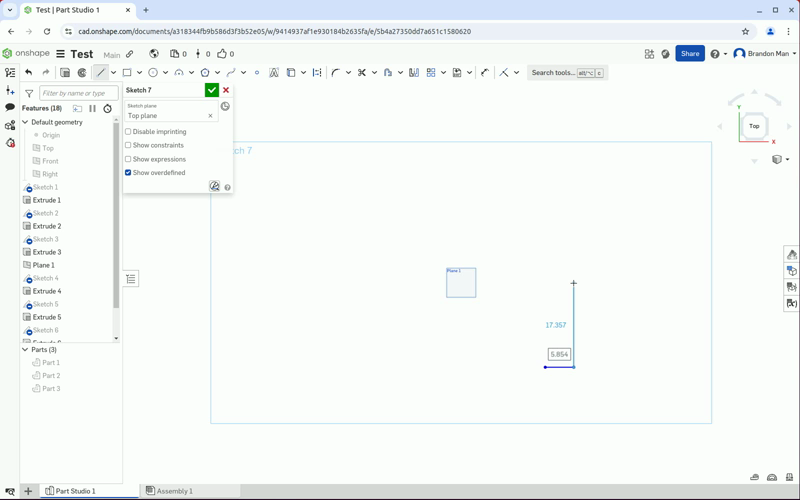
mouse_move(589, 282)
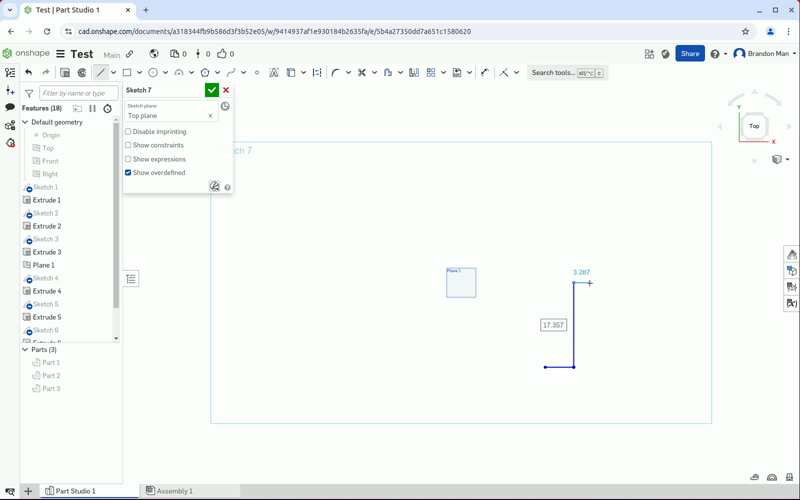
mouse_move(545, 282)
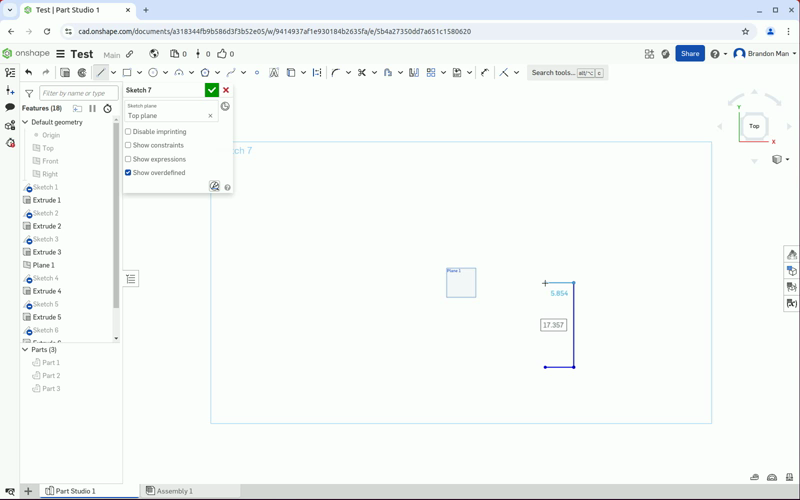
click(545, 282)
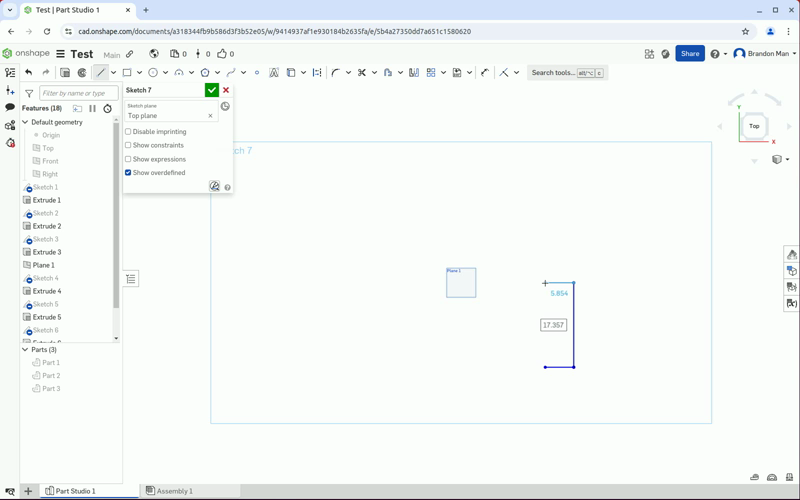
key_up(shift)
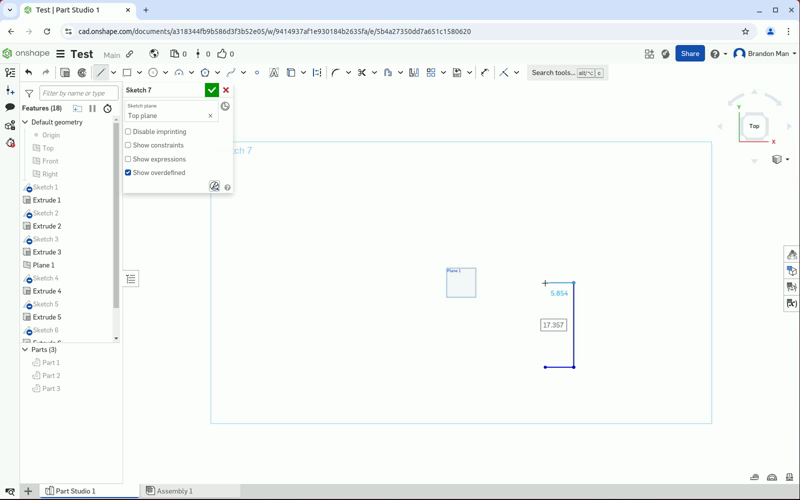
key_down(shift)
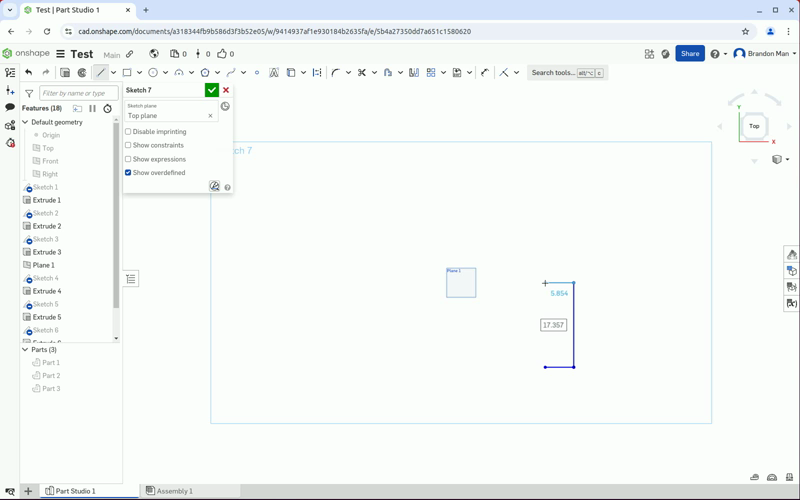
mouse_move(545, 367)
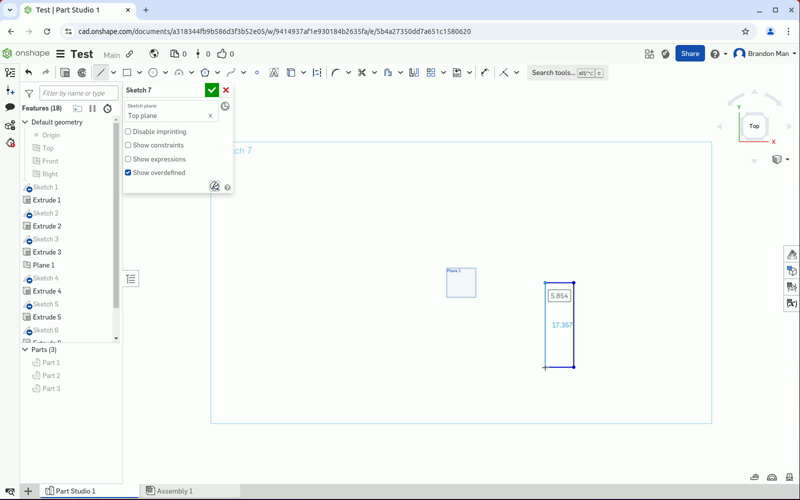
key_up(shift)
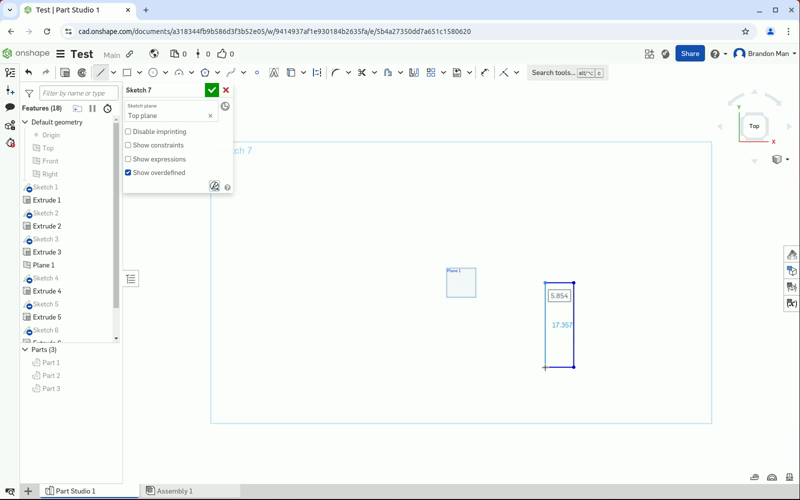
click(545, 367)
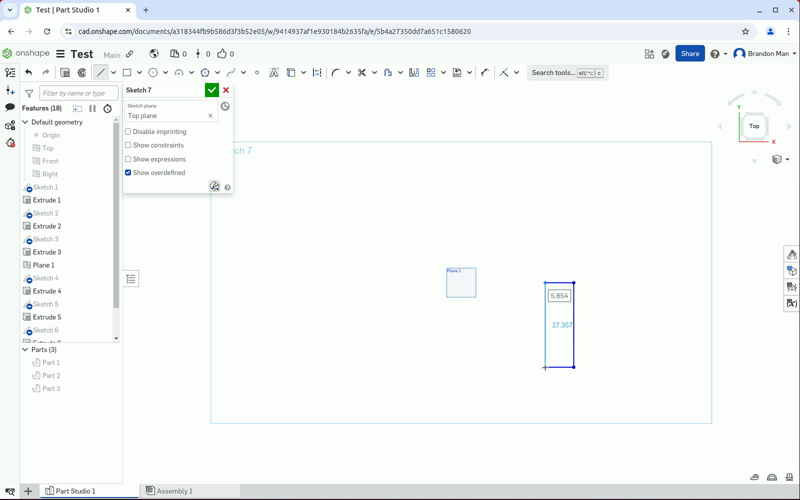
key(esc)
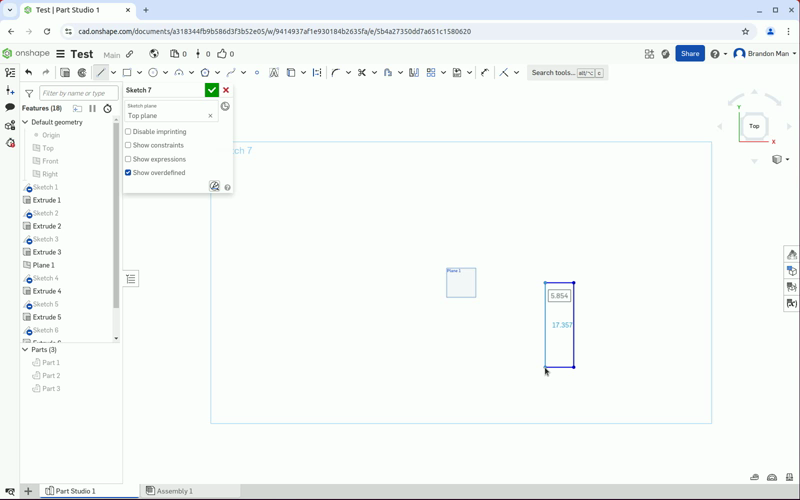
mouse_move(548, 307)
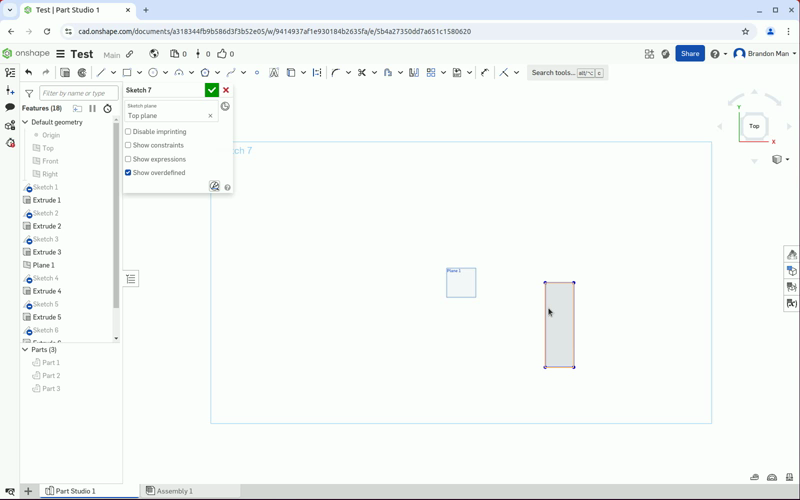
click(548, 307)
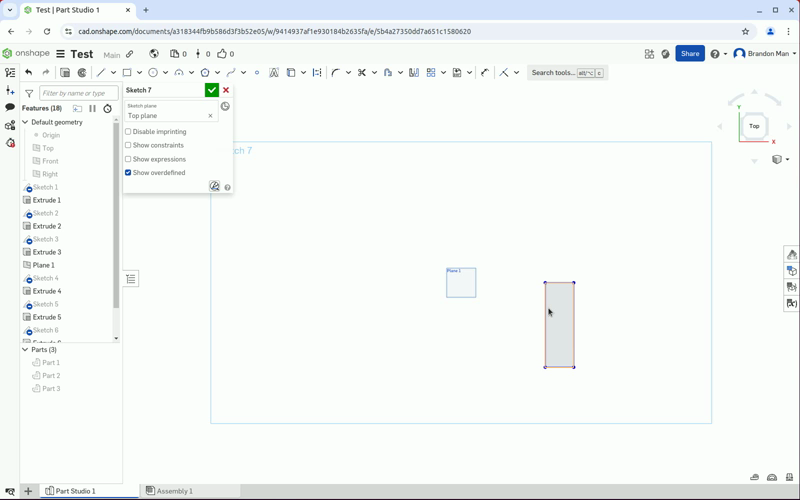
mouse_move(73, 352)
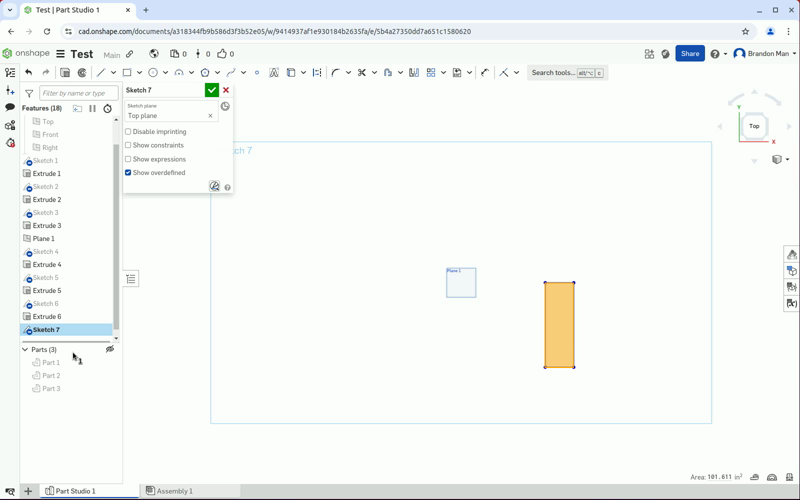
key(shift+y)
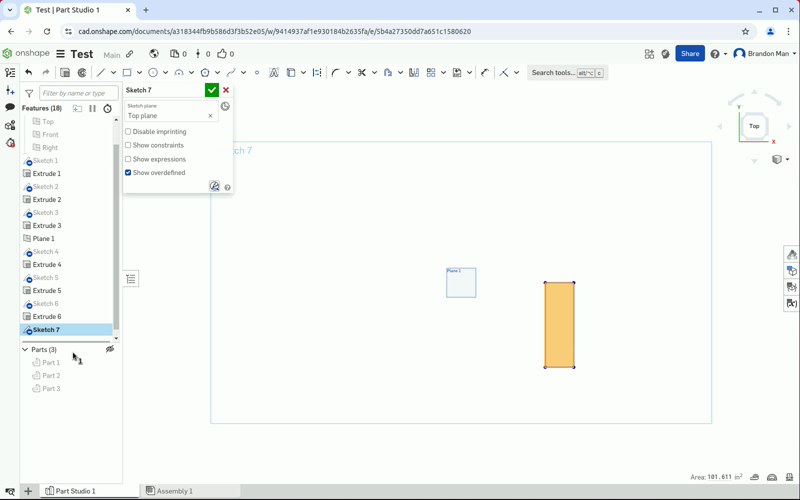
key(shift+e)
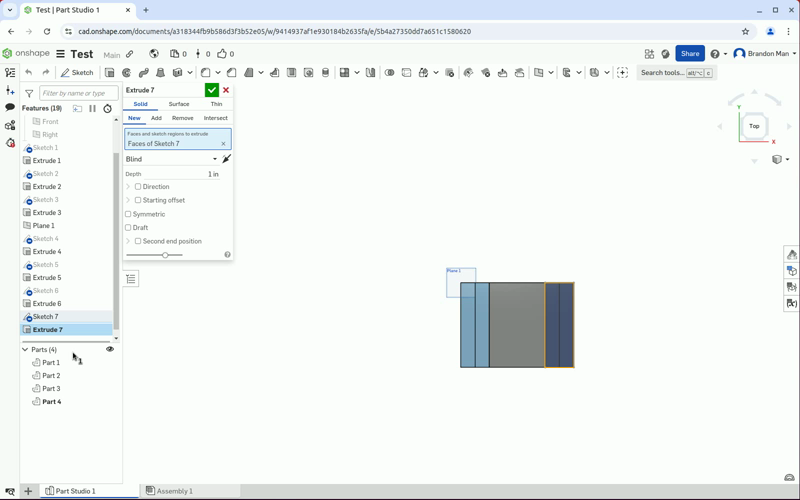
mouse_move(143, 106)
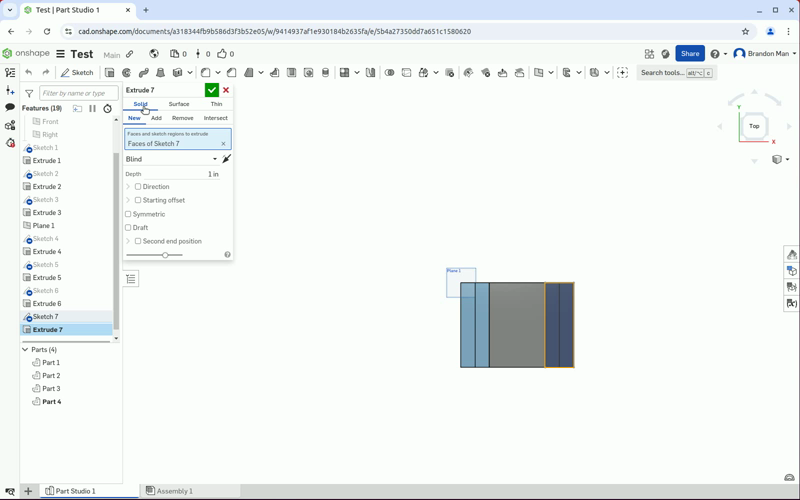
click(143, 106)
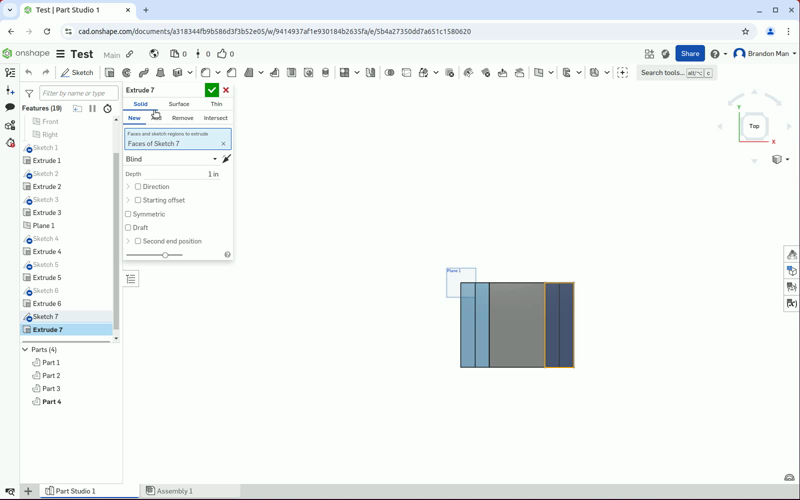
mouse_move(186, 120)
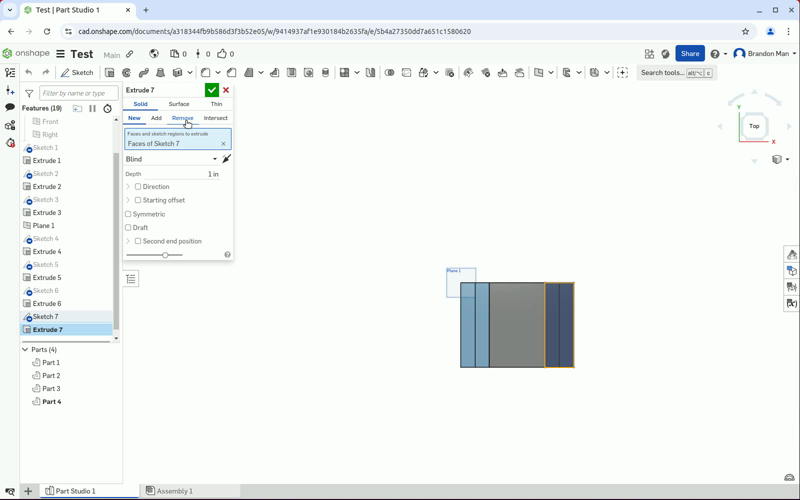
click(186, 120)
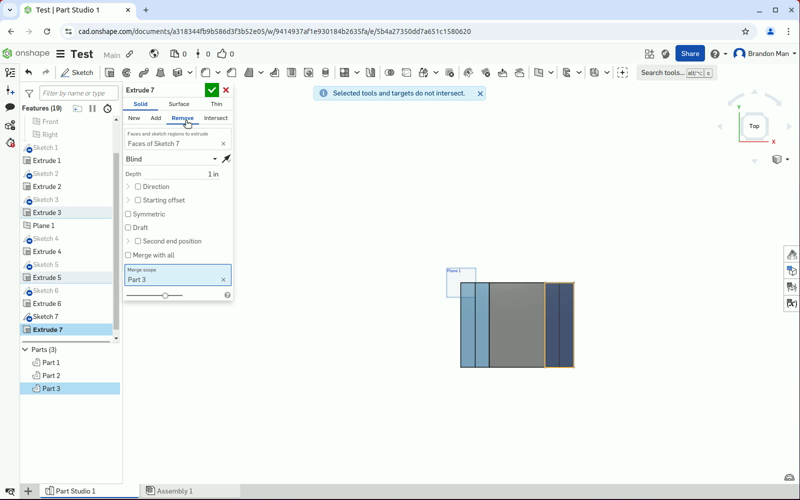
key(tab, 4)
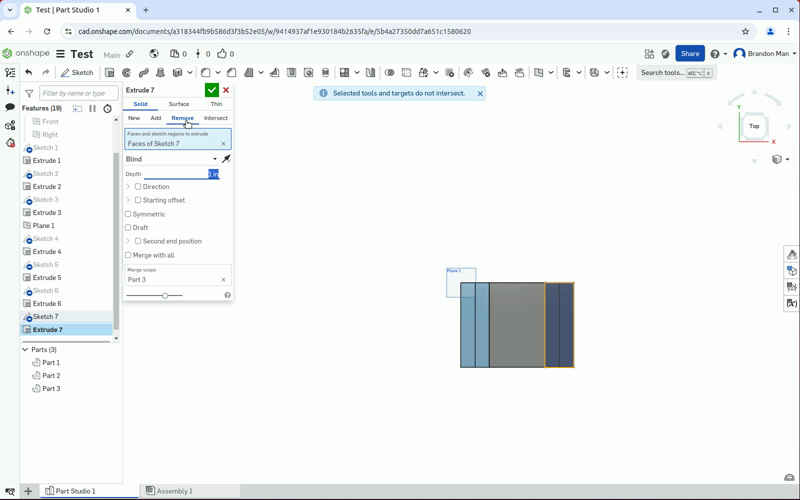
text(-5.777)
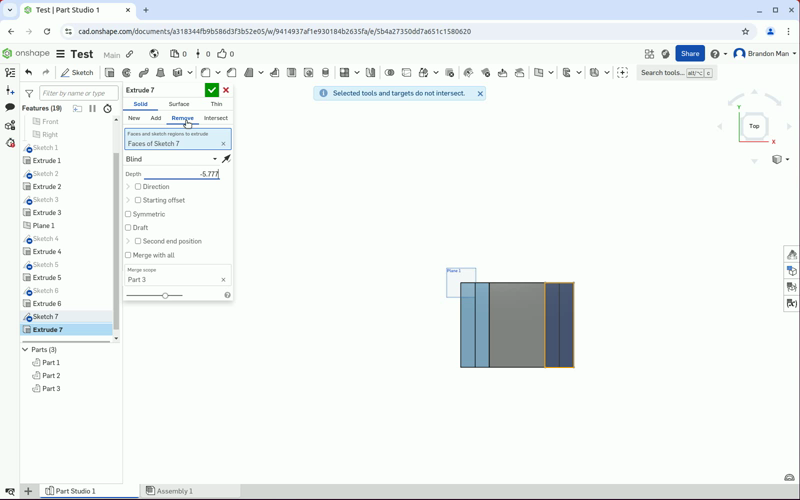
key(tab, 6)
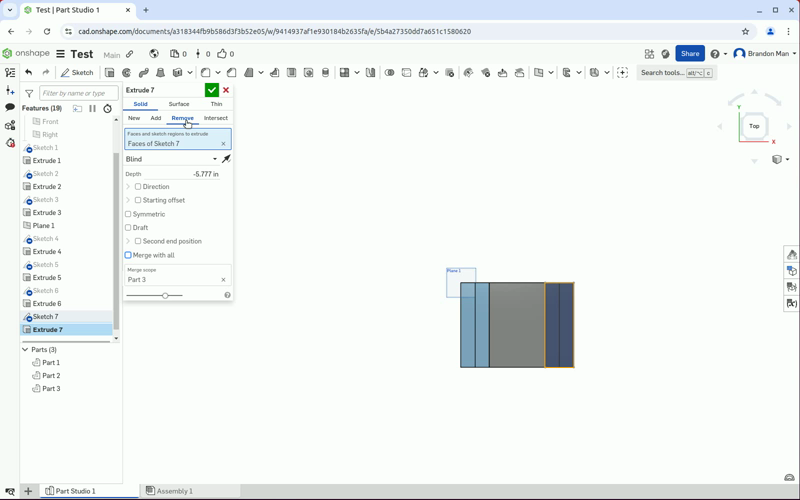
key(space)
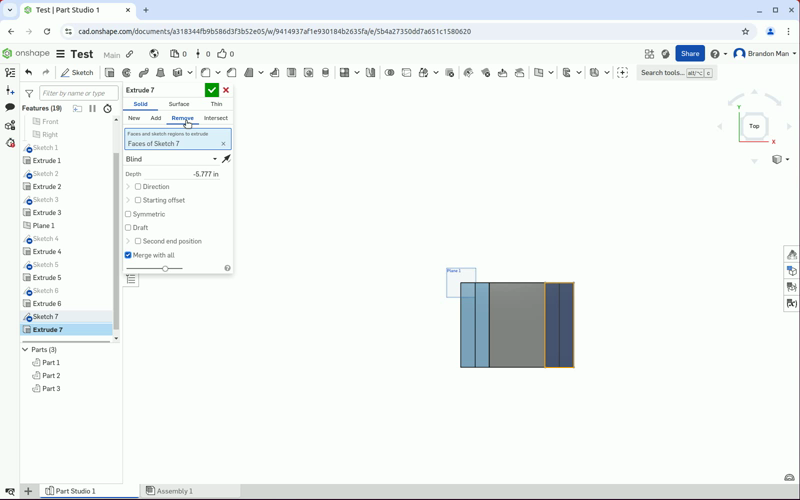
key(enter)
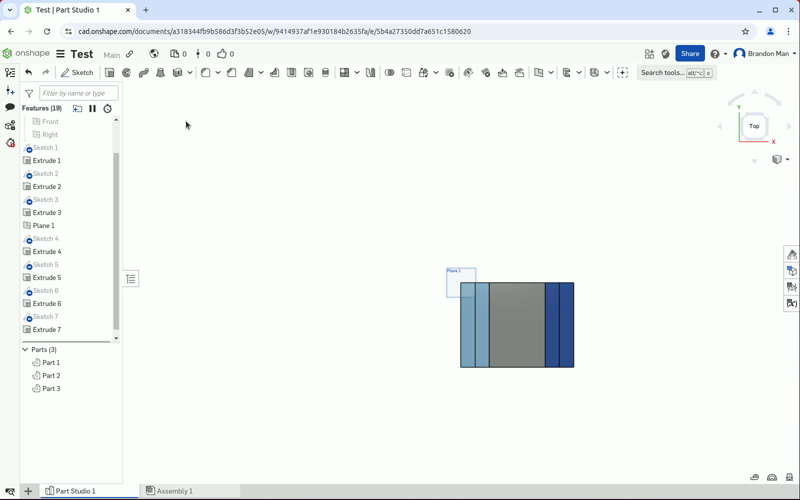
key(shift+h)
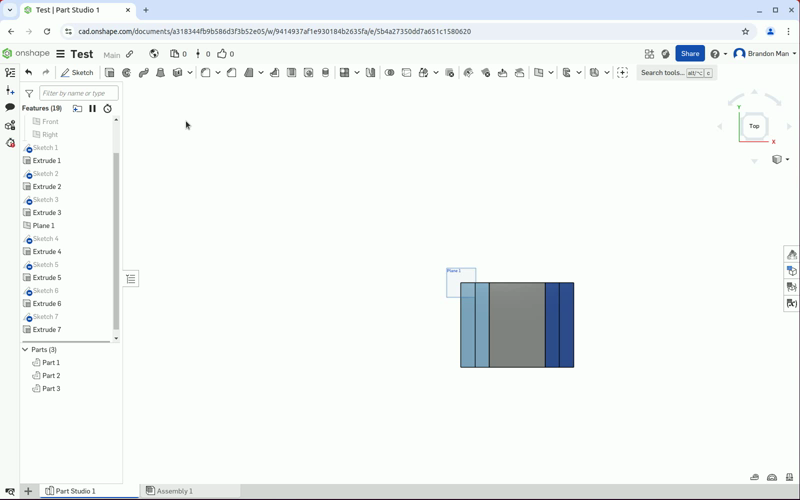
key(shift+h)
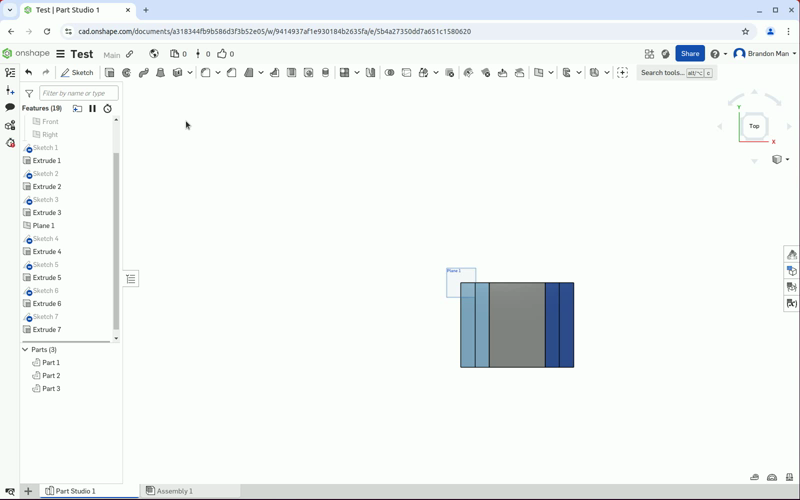
mouse_move(69, 150)
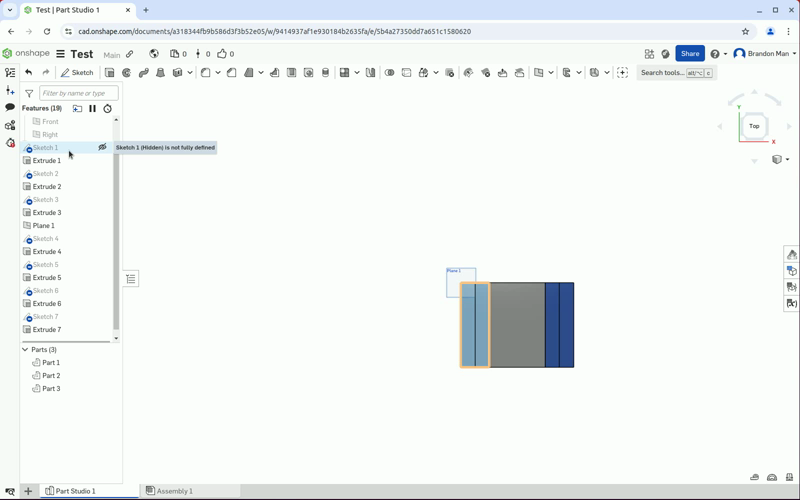
click(69, 150)
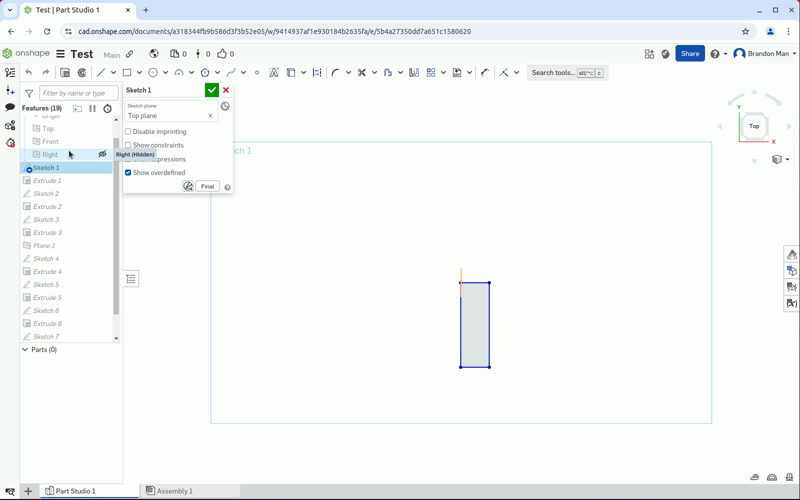
mouse_move(229, 92)
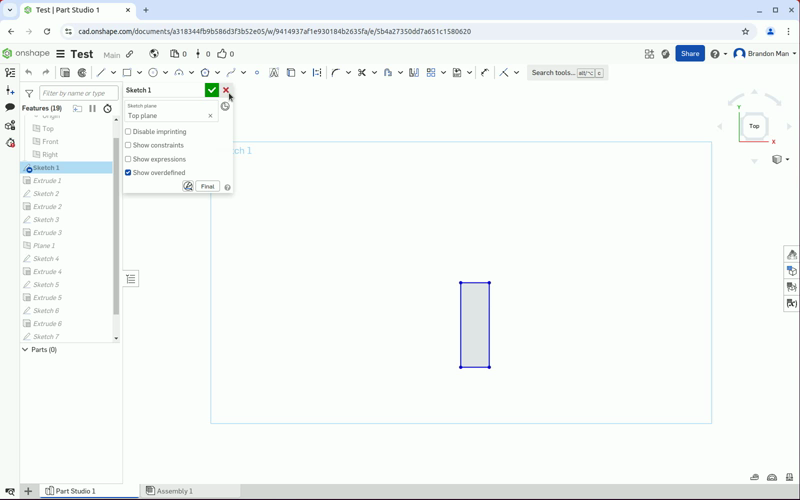
click(229, 92)
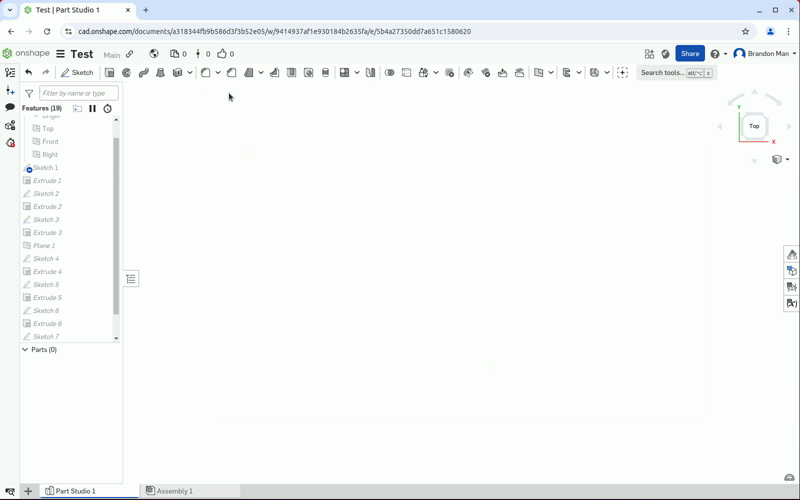
key(shift+s)
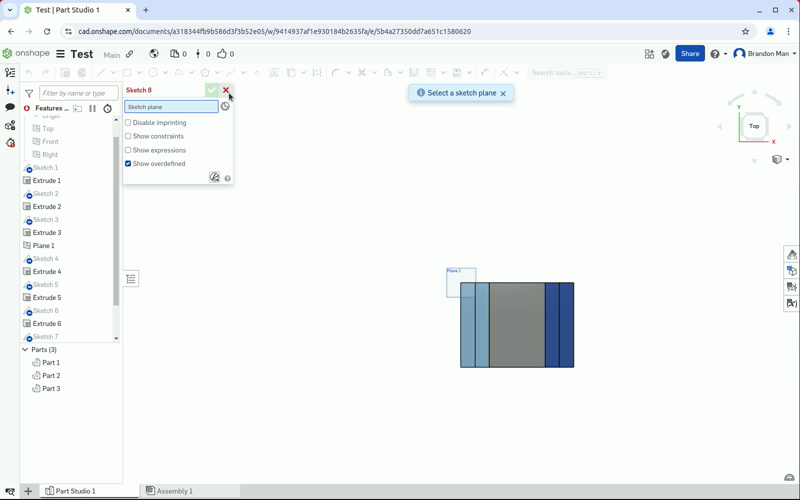
mouse_move(69, 215)
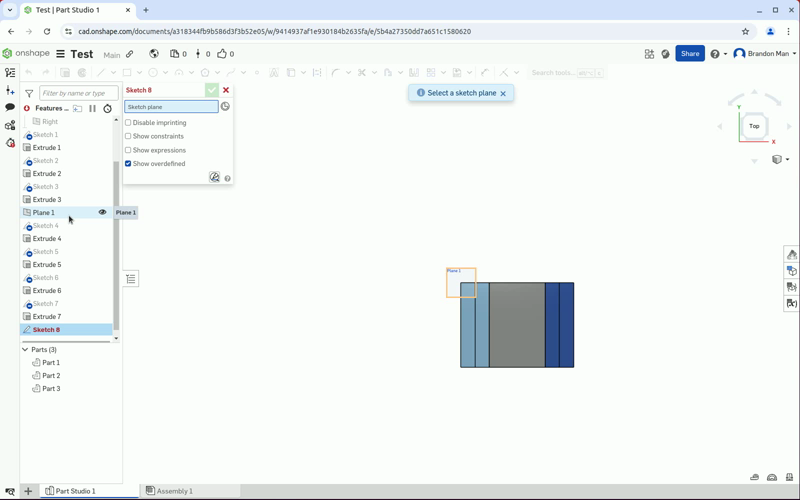
click(69, 215)
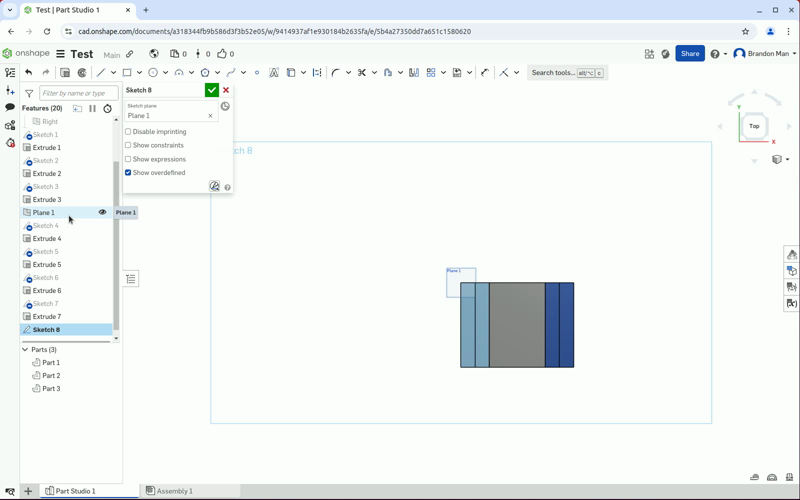
mouse_move(73, 352)
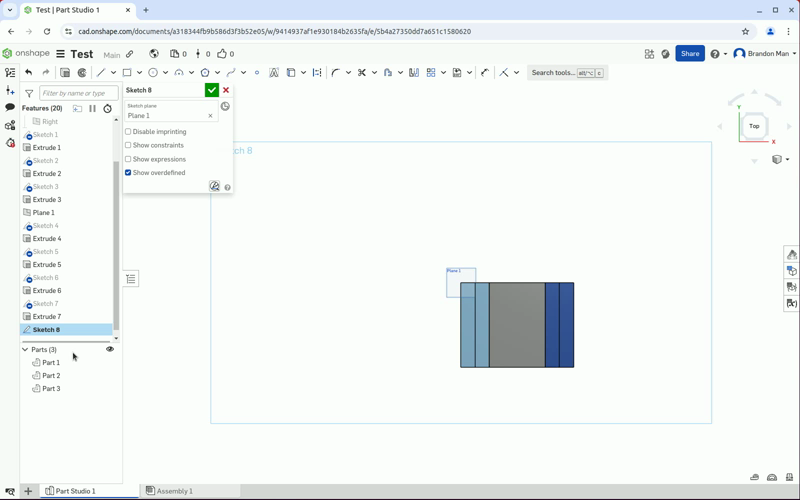
key(y)
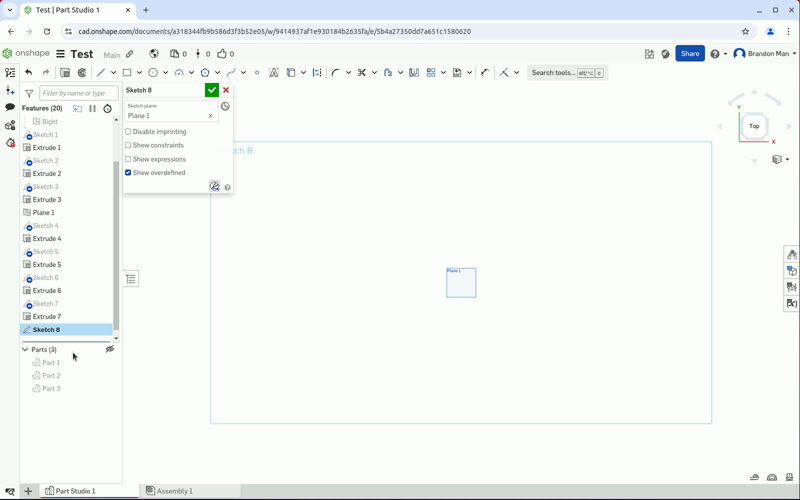
key(l)
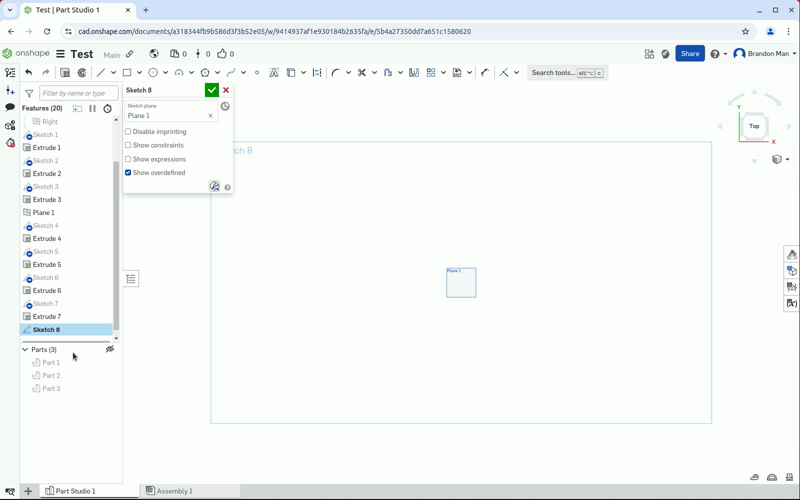
key_down(shift)
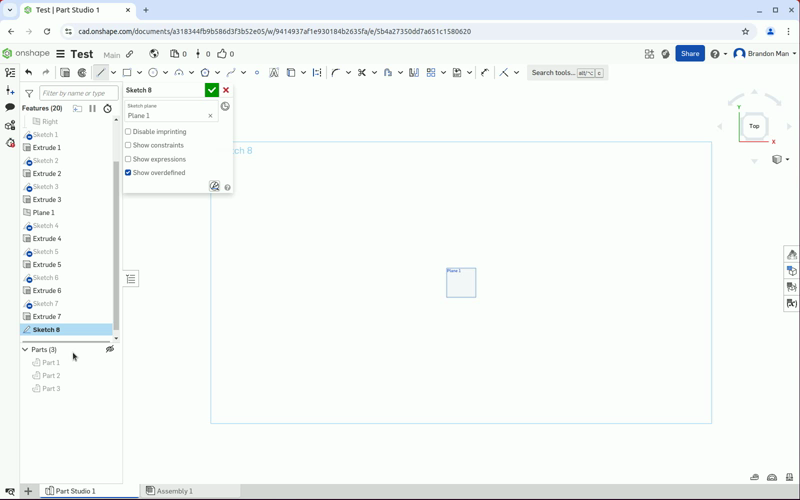
mouse_move(460, 367)
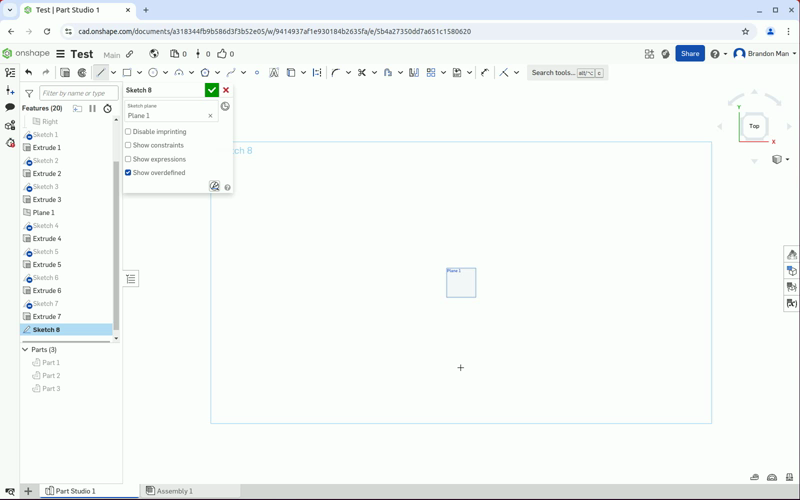
click(460, 367)
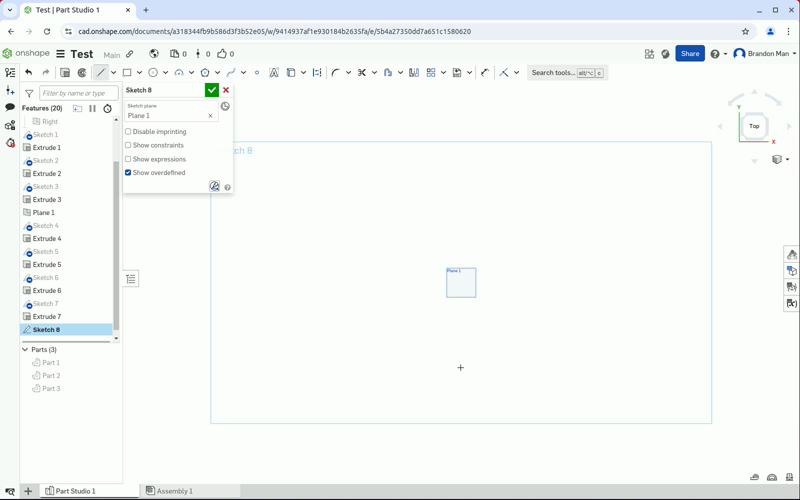
key_up(shift)
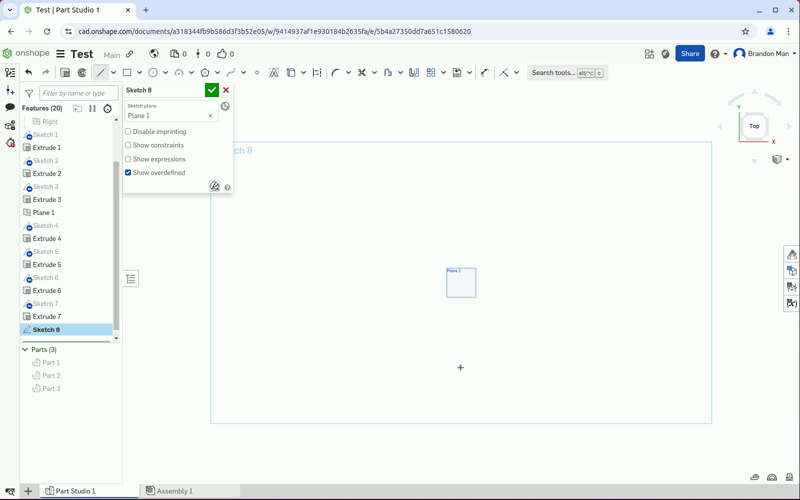
key_down(shift)
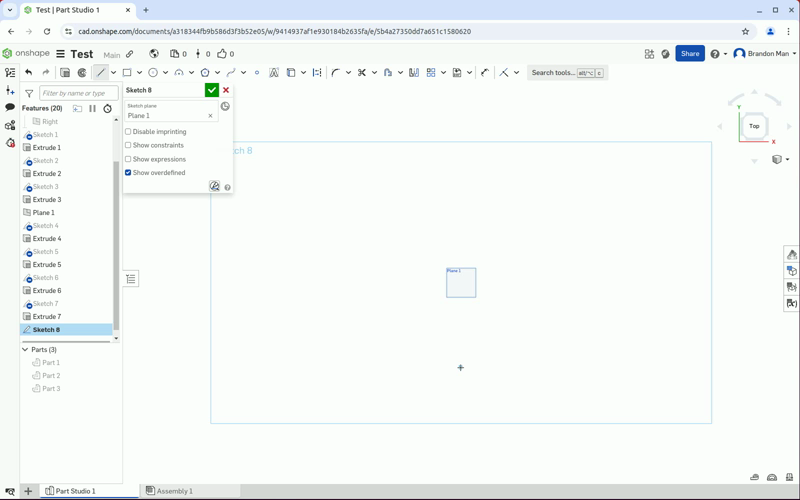
mouse_move(490, 367)
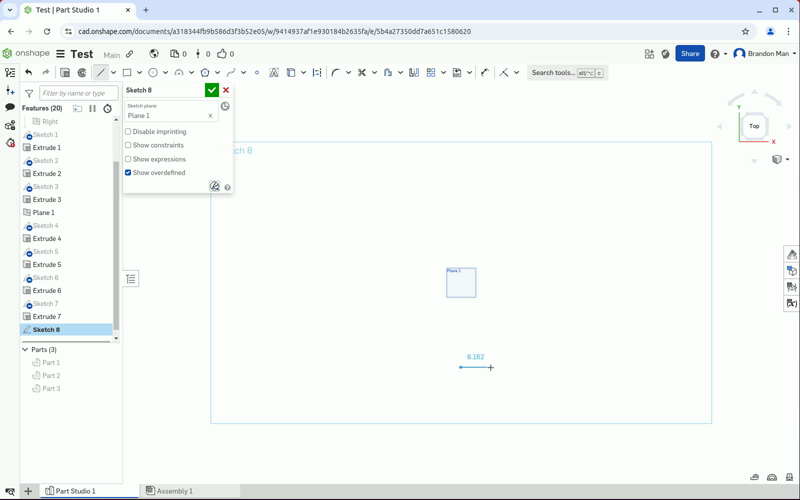
mouse_move(475, 367)
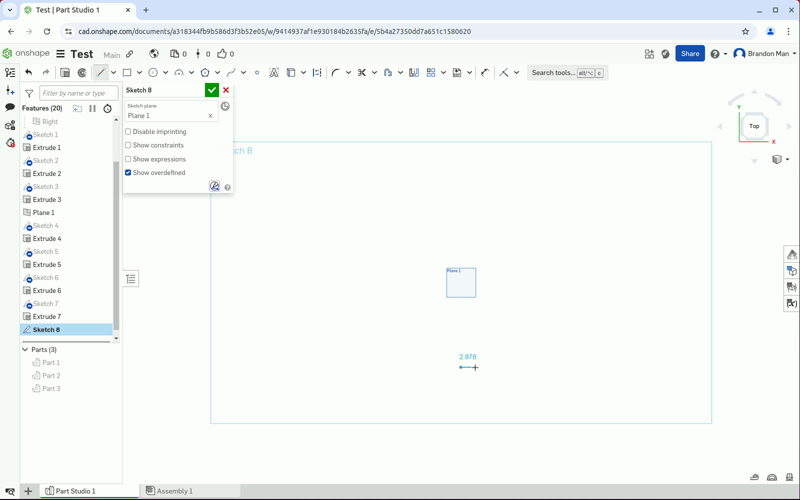
click(475, 367)
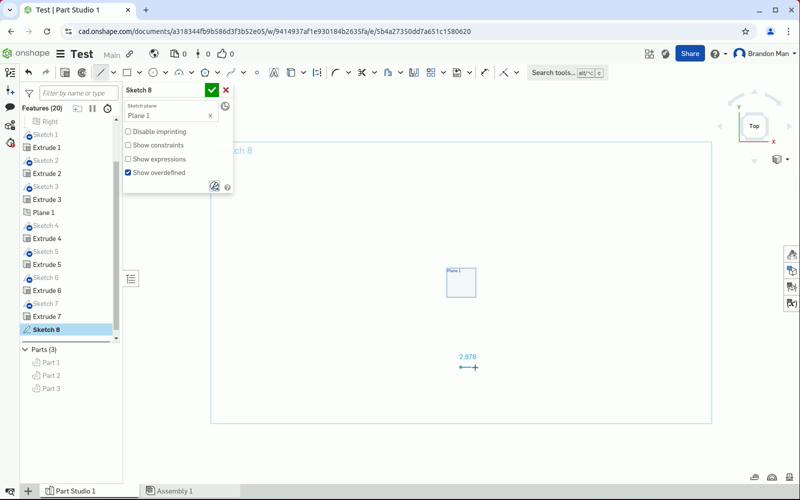
key_up(shift)
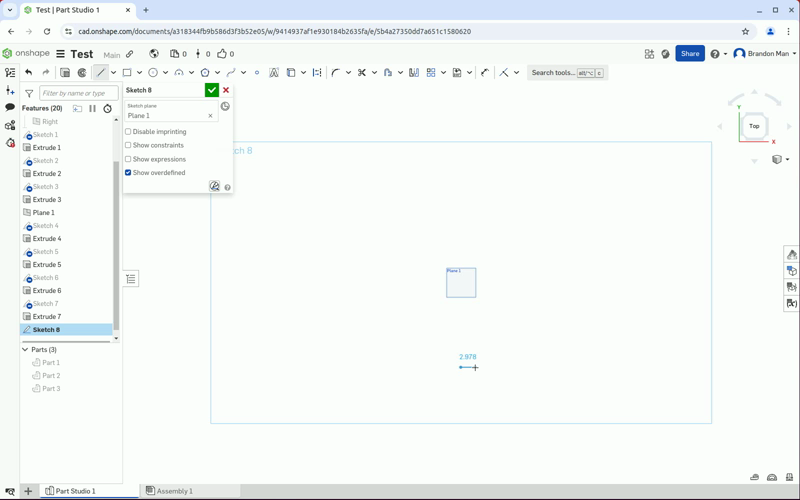
key_down(shift)
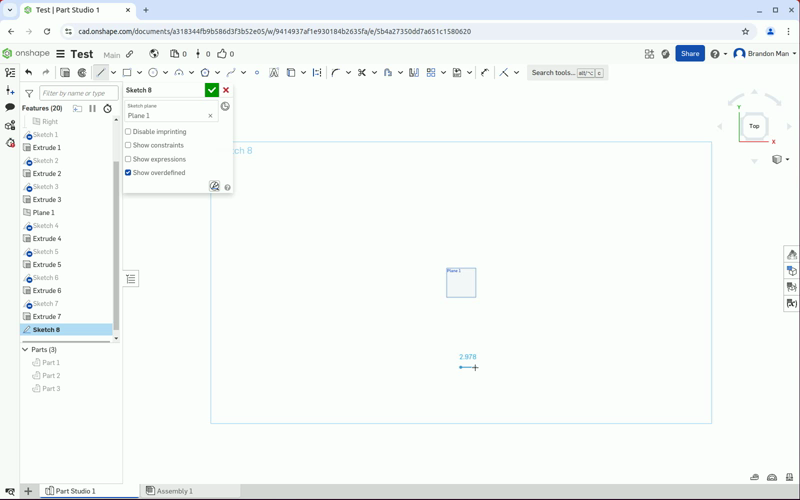
mouse_move(475, 282)
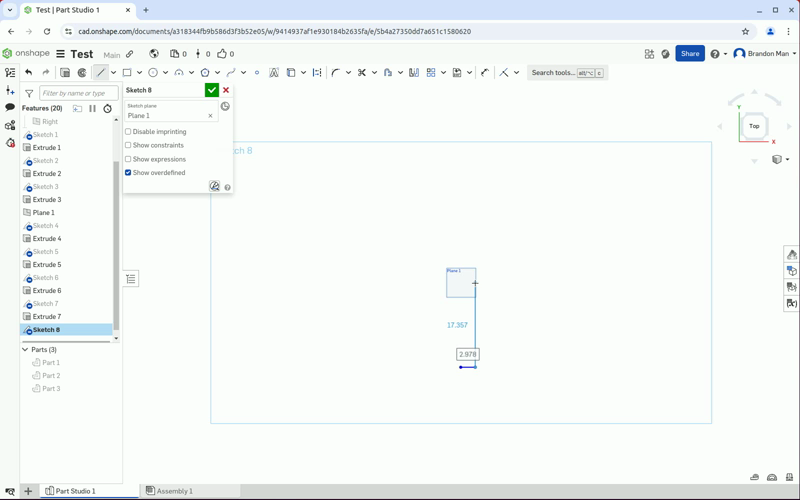
click(475, 282)
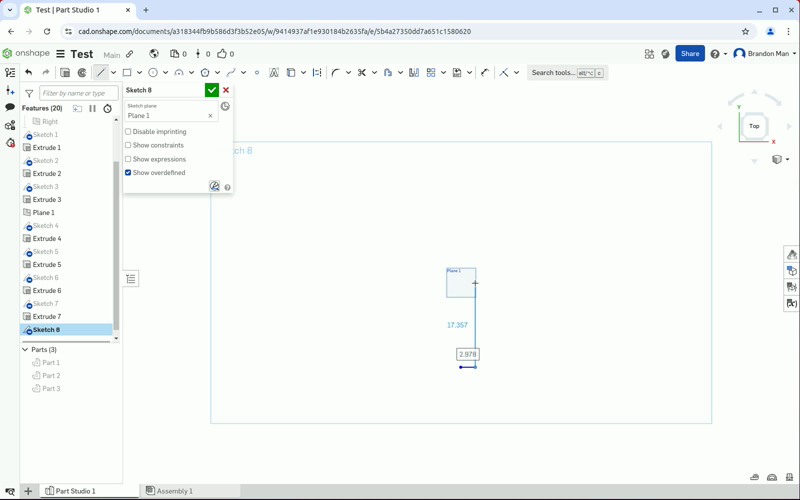
key_up(shift)
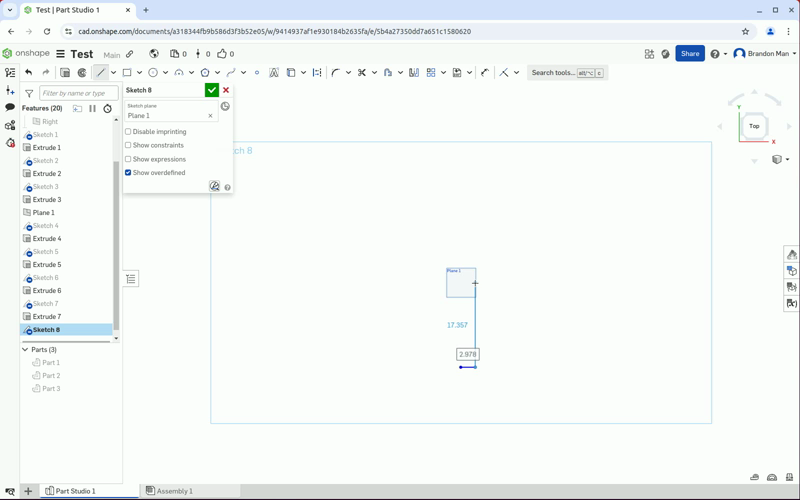
key_down(shift)
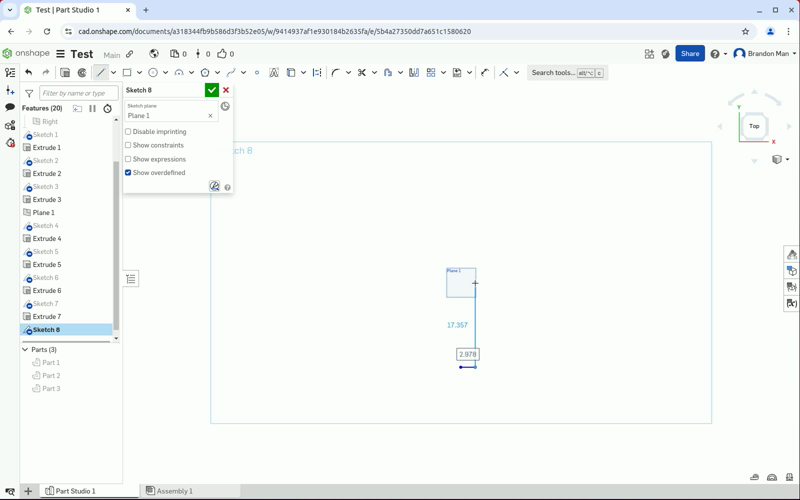
mouse_move(505, 282)
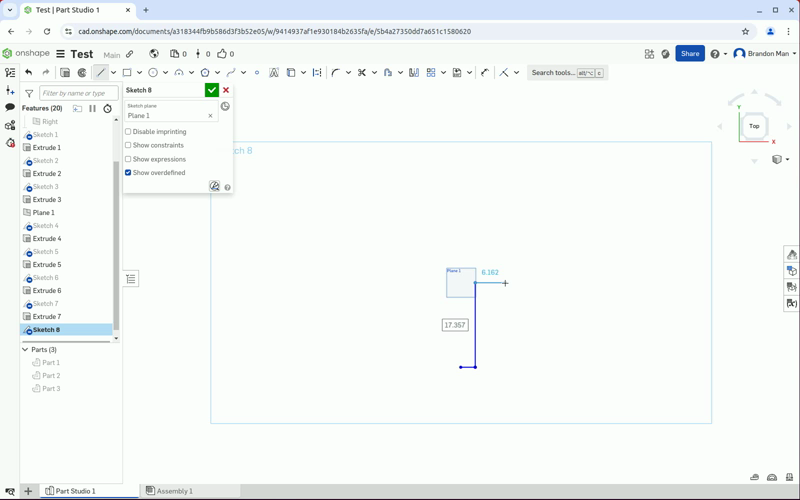
mouse_move(460, 282)
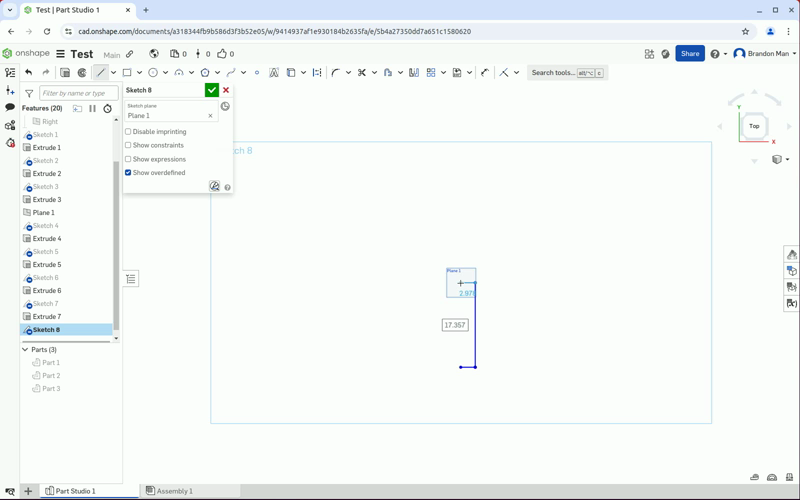
click(460, 282)
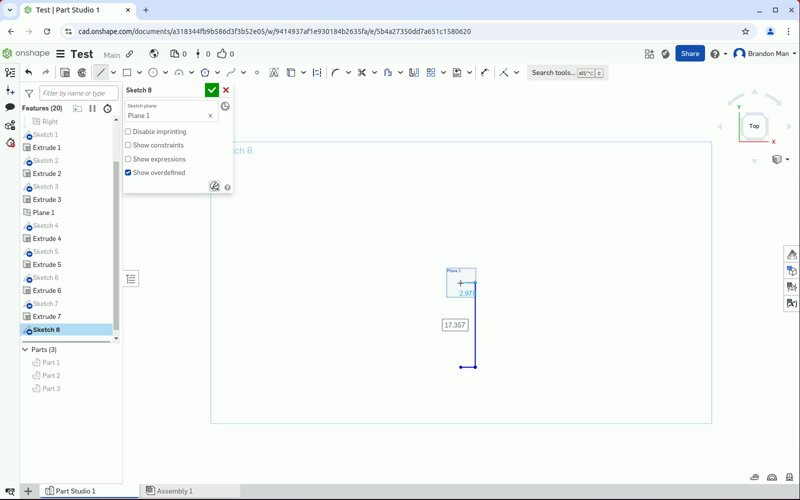
key_up(shift)
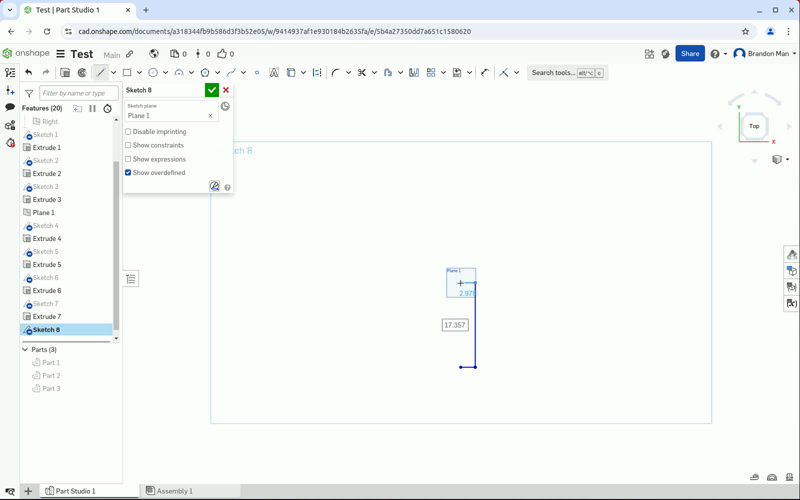
key_down(shift)
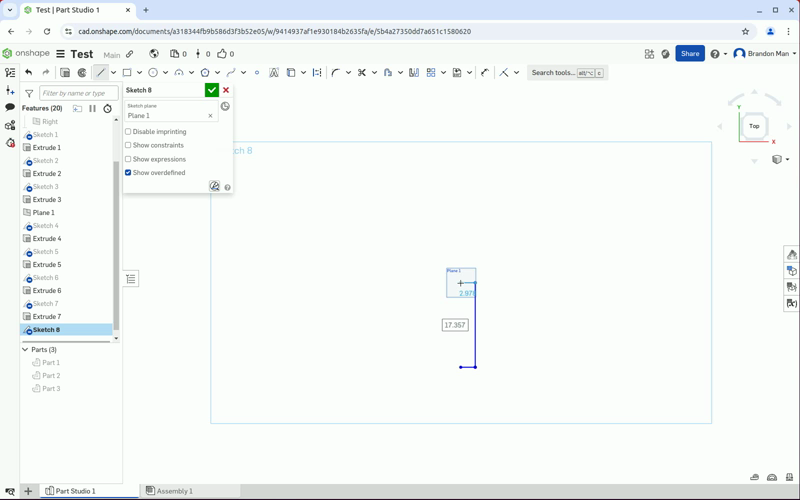
mouse_move(460, 367)
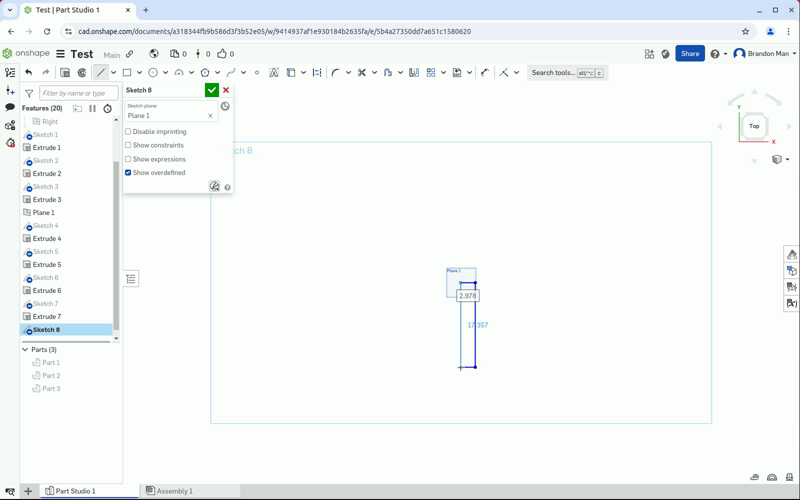
key_up(shift)
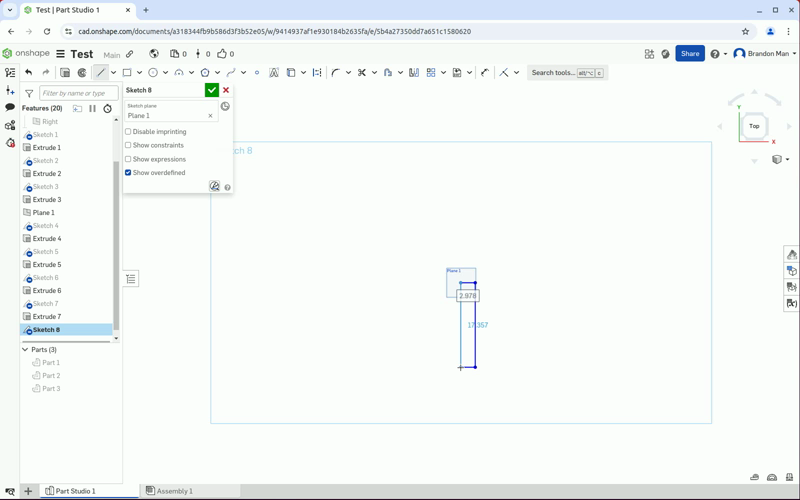
click(460, 367)
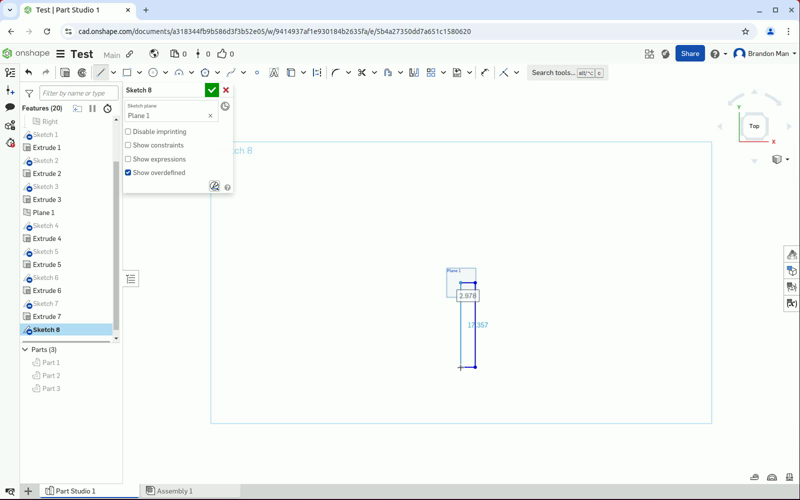
key(esc)
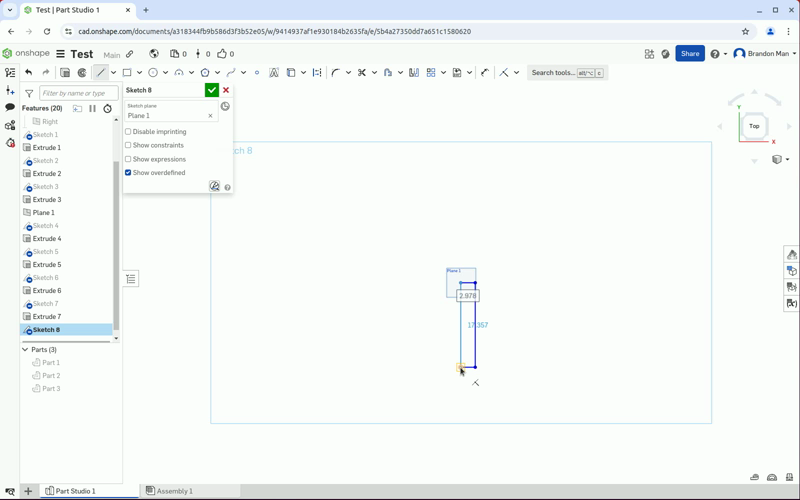
mouse_move(474, 304)
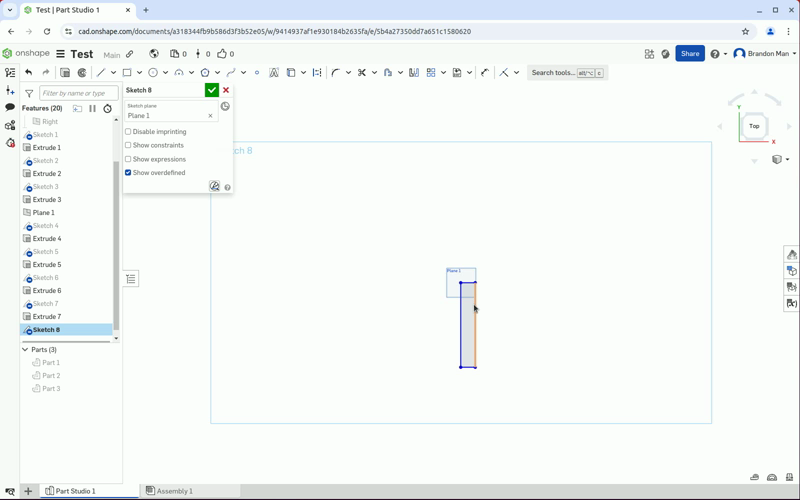
scroll(6)
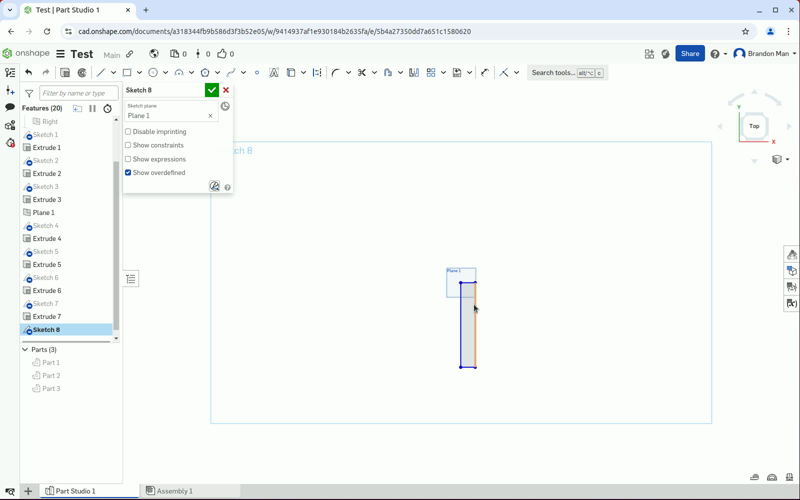
scroll(6)
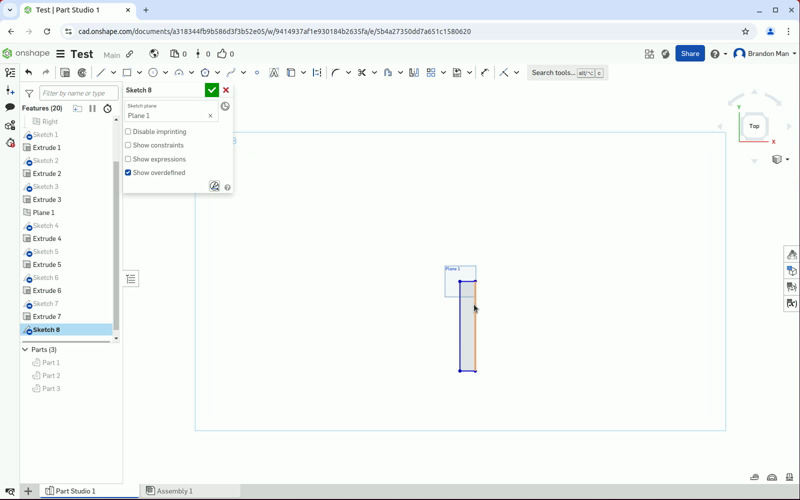
scroll(6)
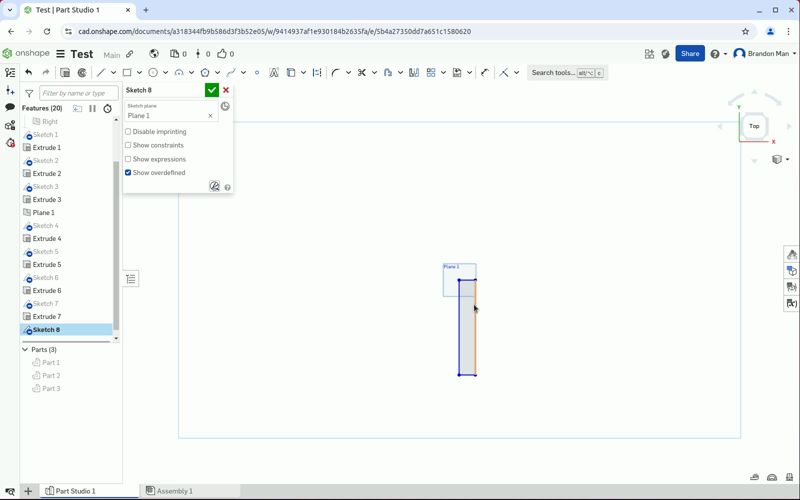
scroll(6)
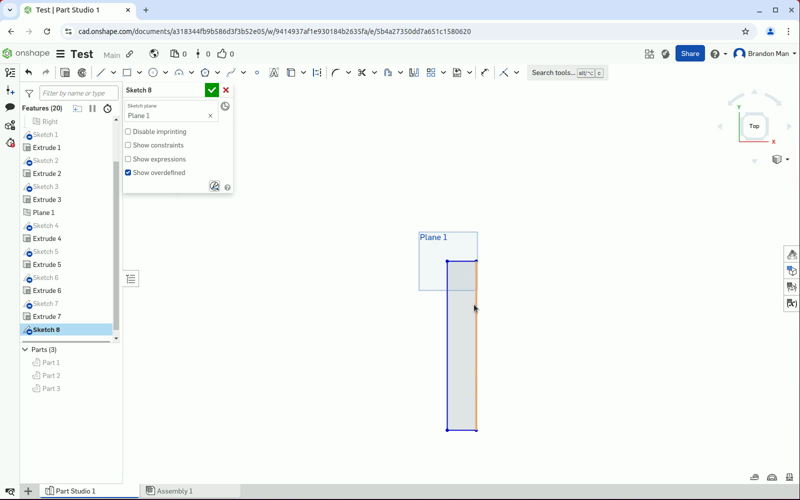
scroll(6)
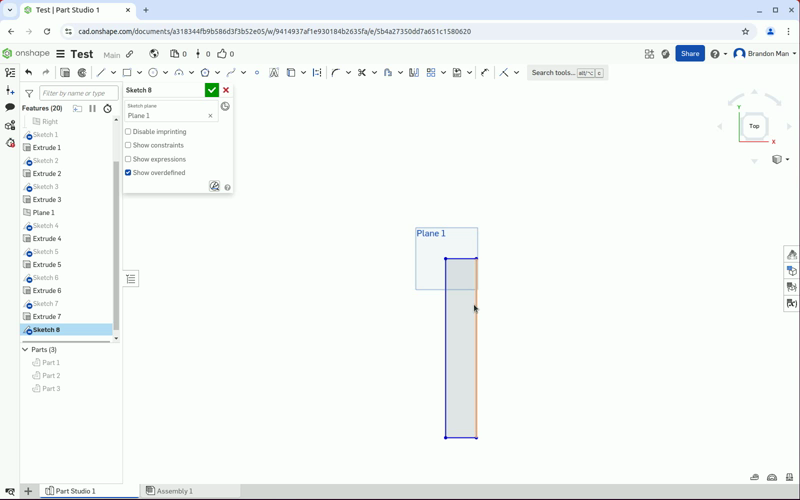
scroll(6)
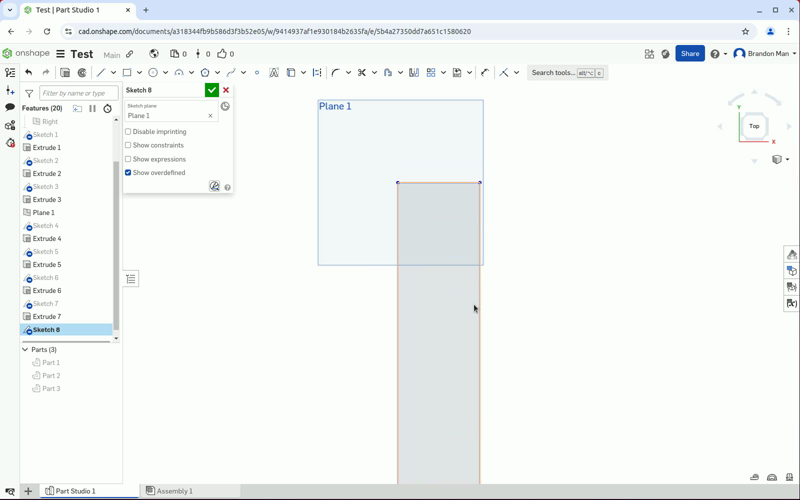
scroll(6)
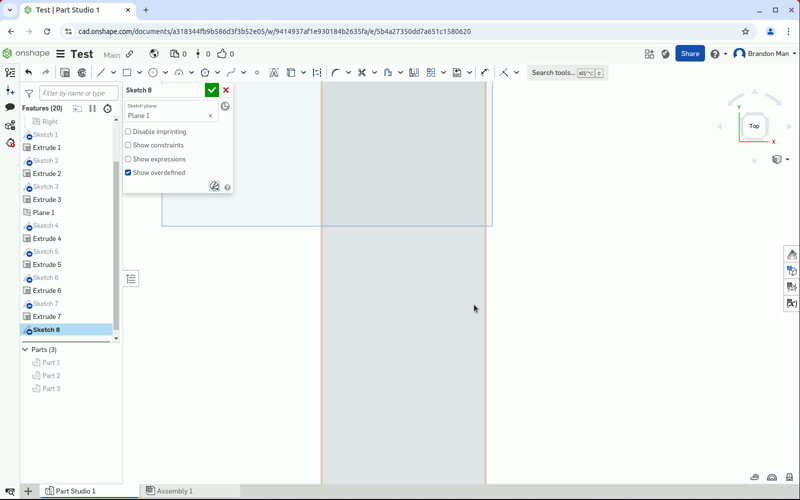
click(474, 304)
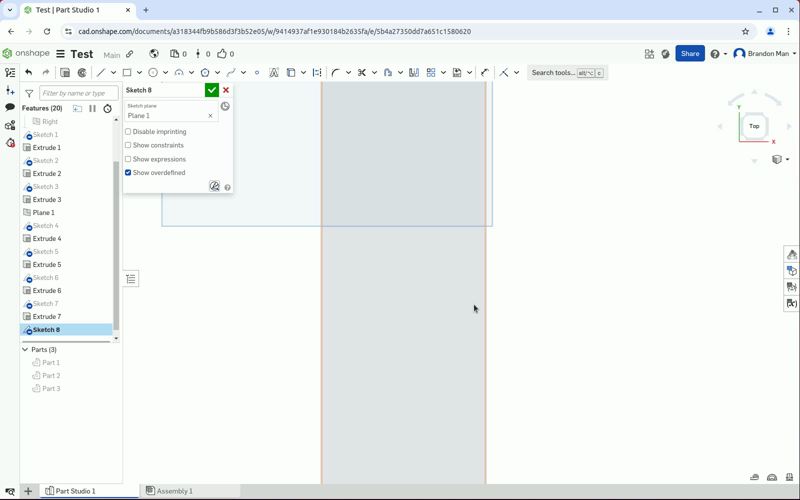
scroll(-6)
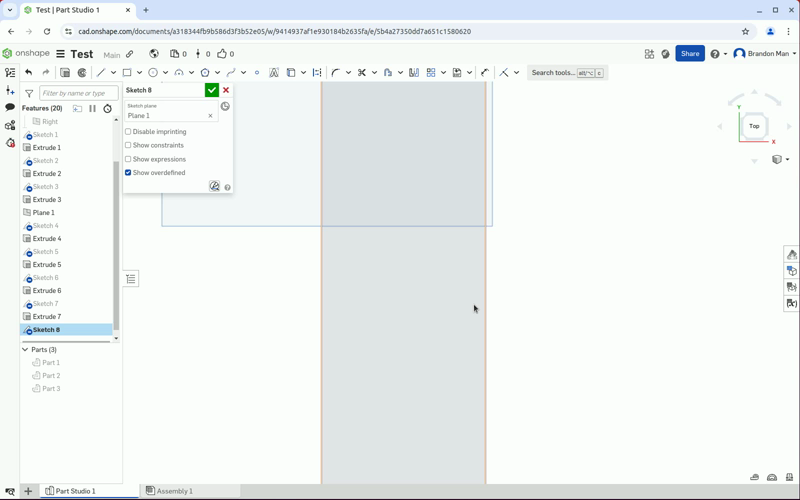
scroll(-6)
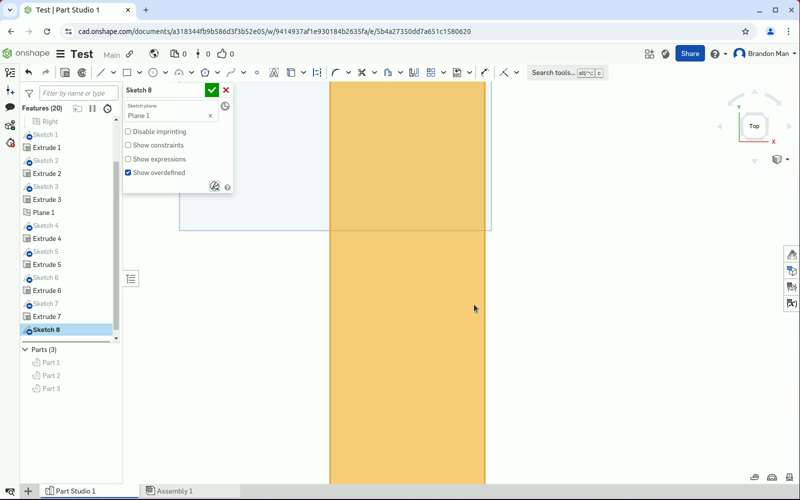
scroll(-6)
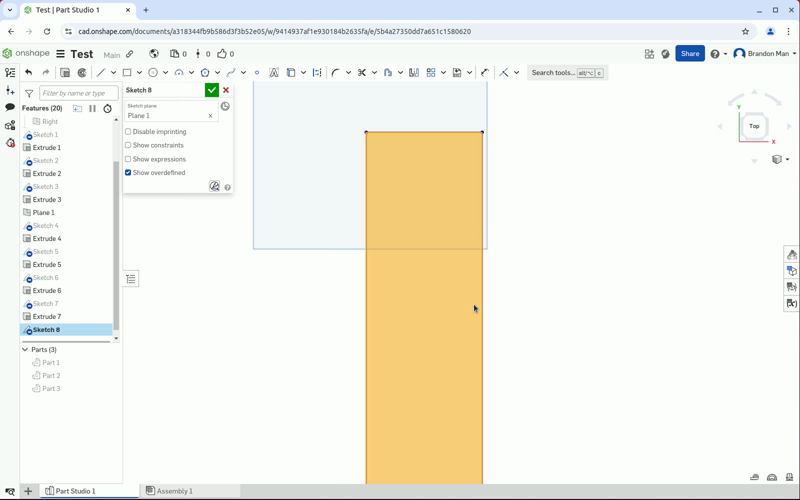
scroll(-6)
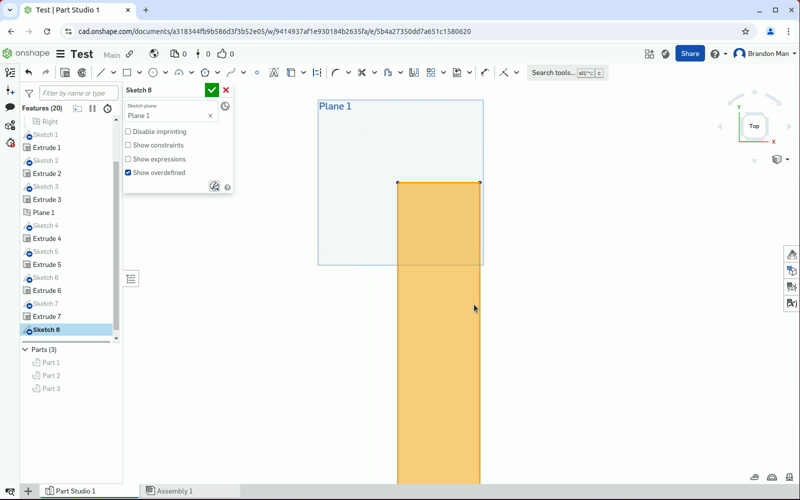
scroll(-6)
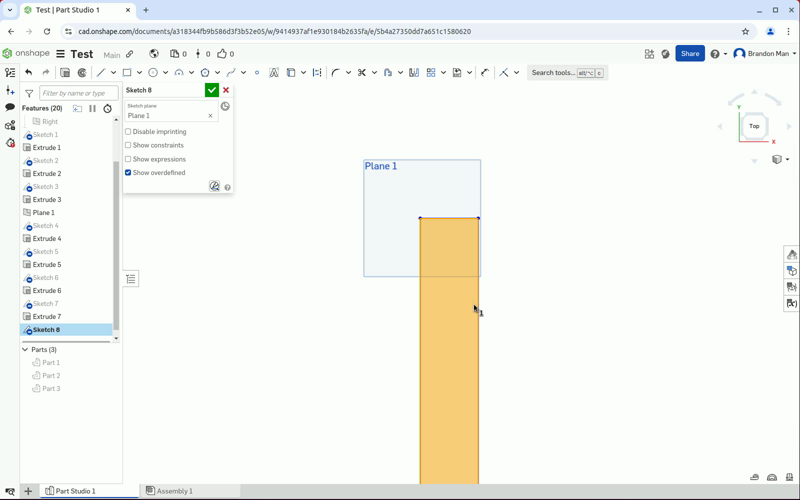
scroll(-6)
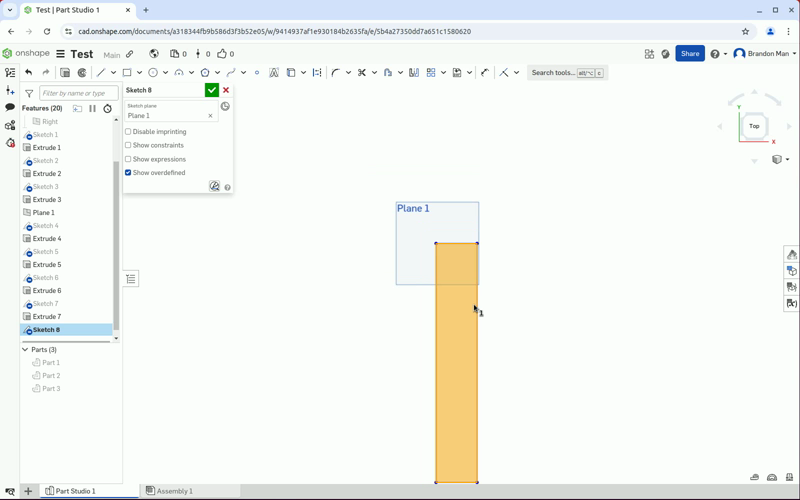
scroll(-6)
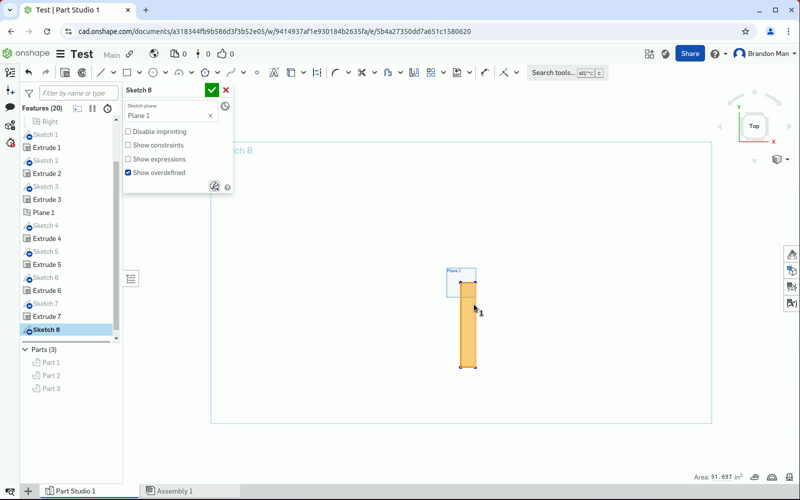
mouse_move(73, 352)
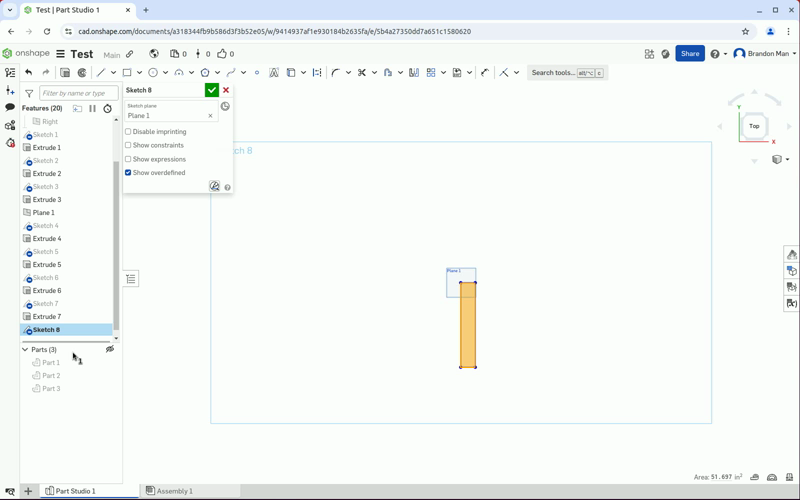
key(shift+y)
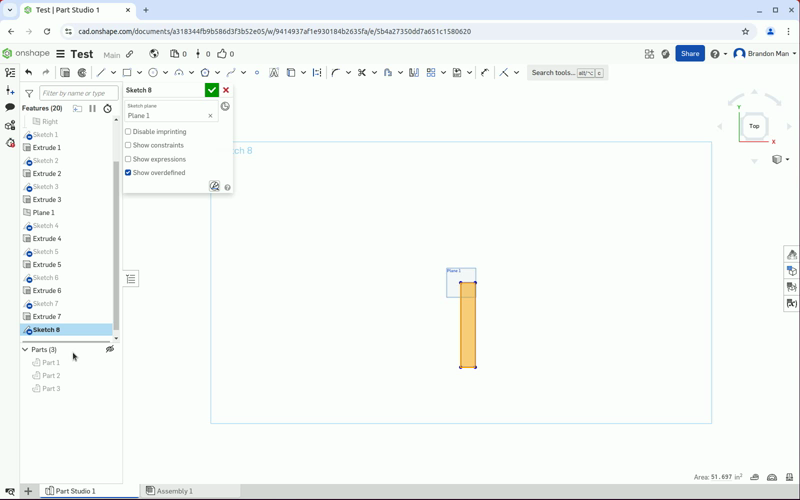
key(shift+e)
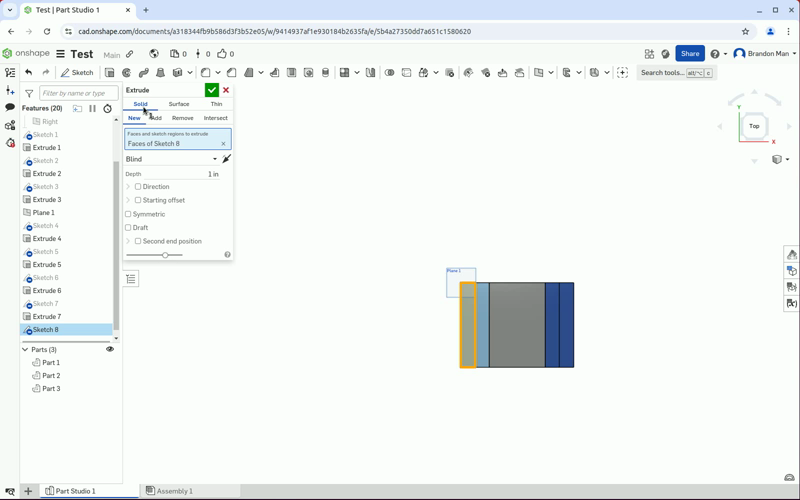
mouse_move(143, 106)
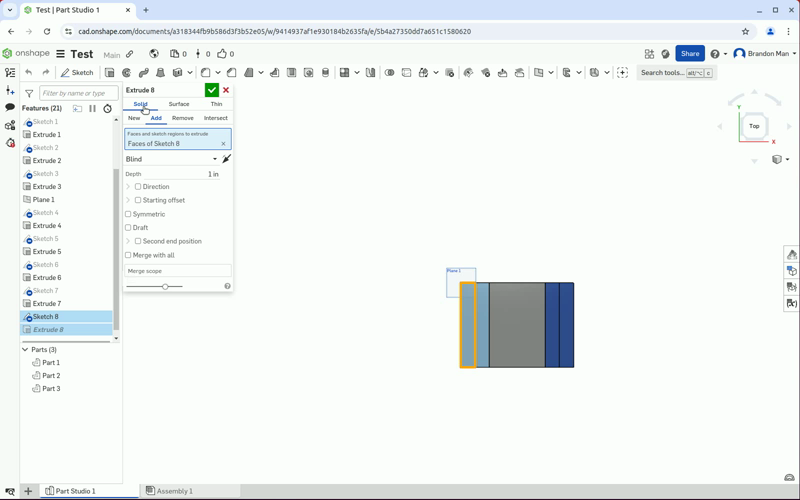
click(143, 106)
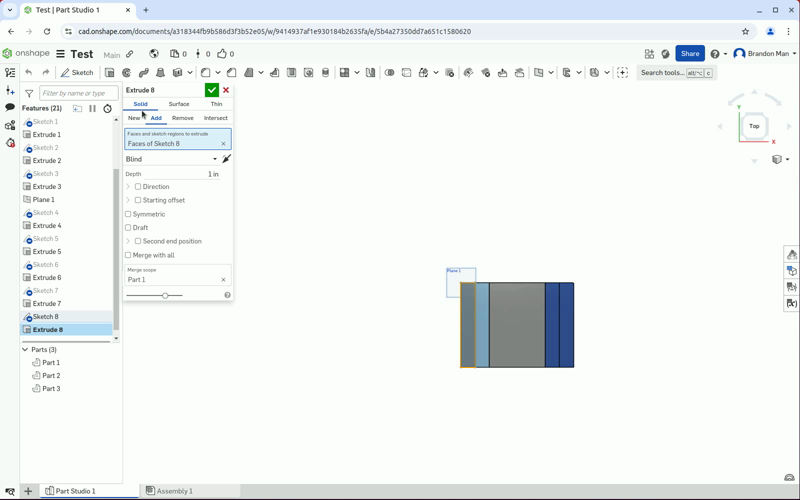
mouse_move(137, 120)
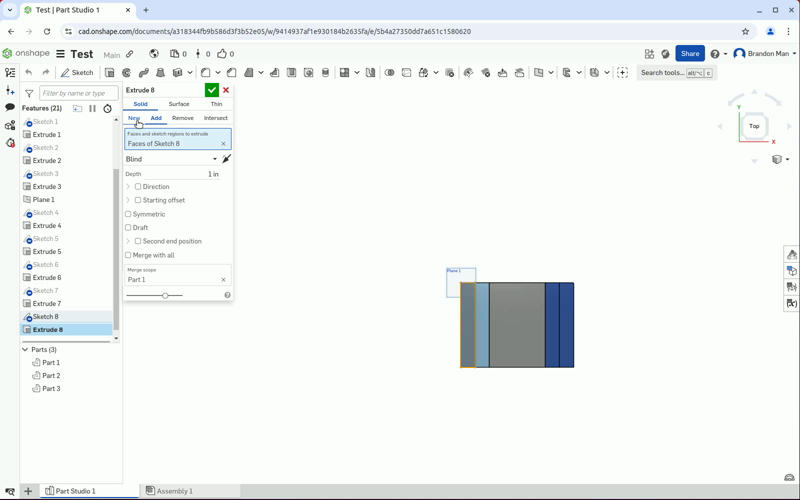
click(137, 120)
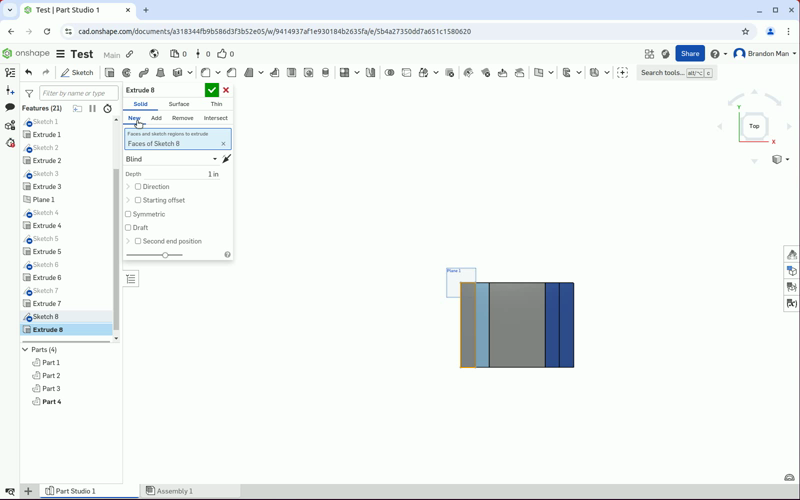
key(tab, 4)
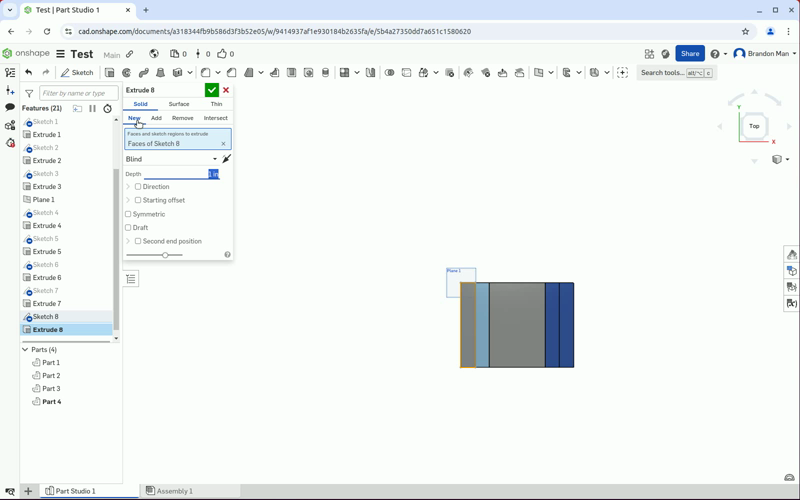
text(2.889)
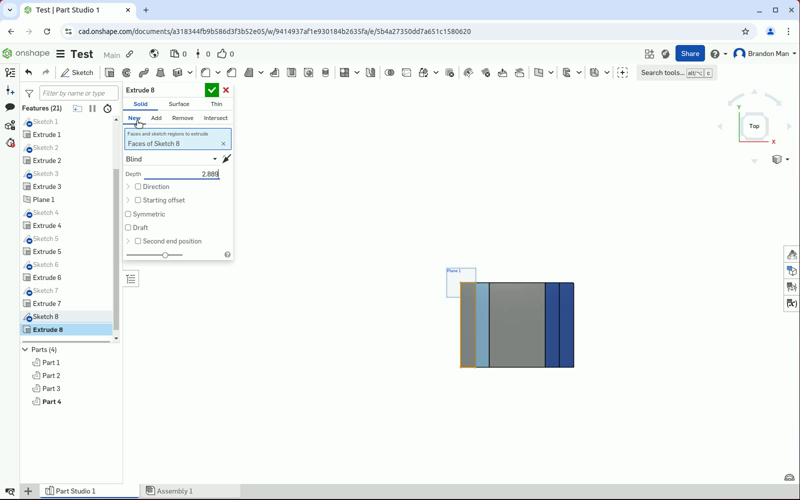
key(enter)
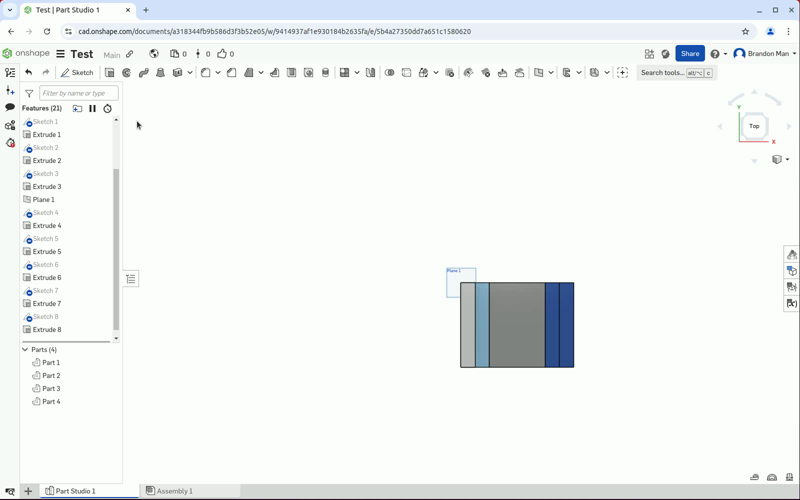
key(shift+h)
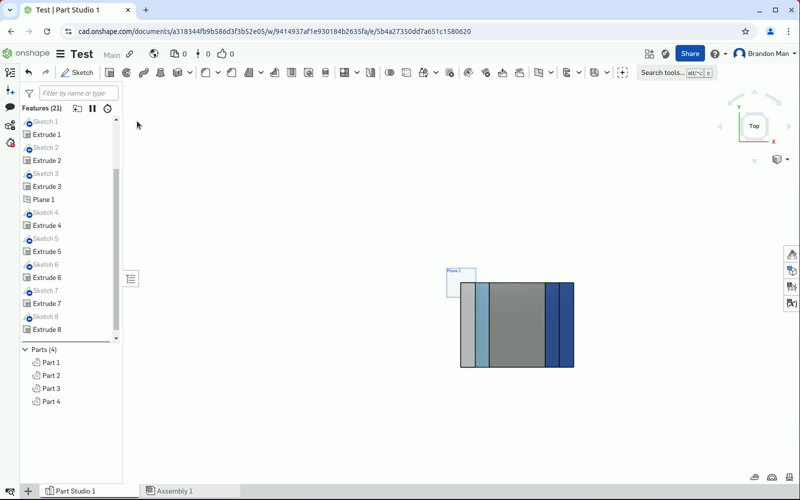
key(shift+h)
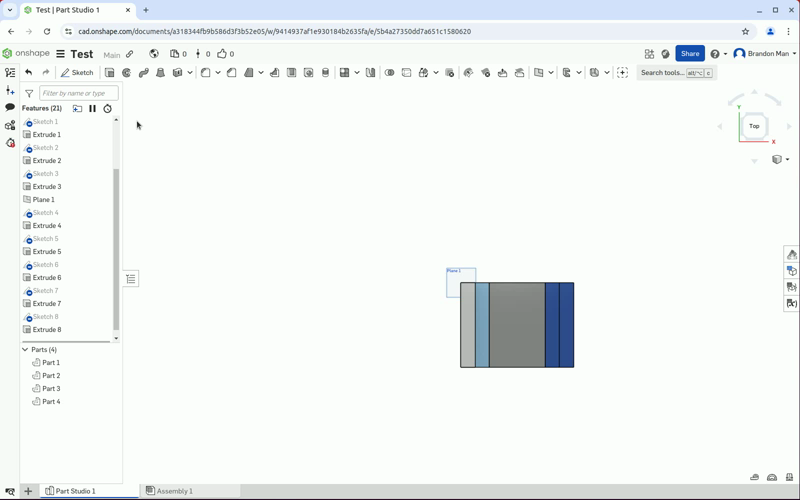
mouse_move(69, 124)
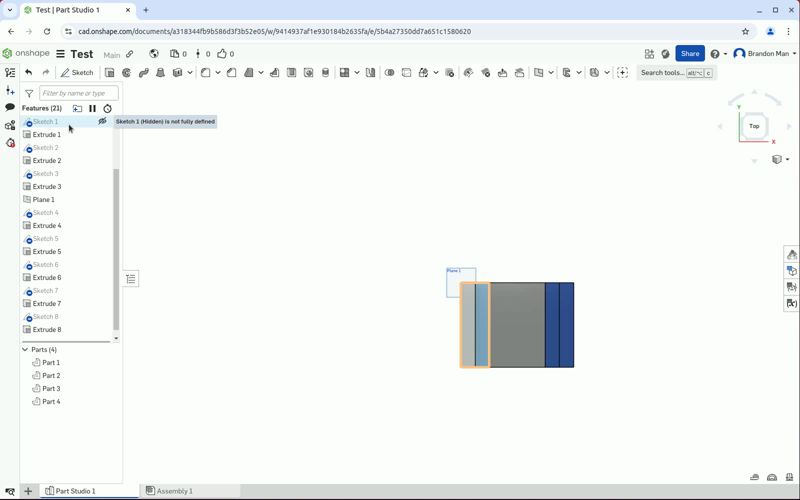
click(69, 124)
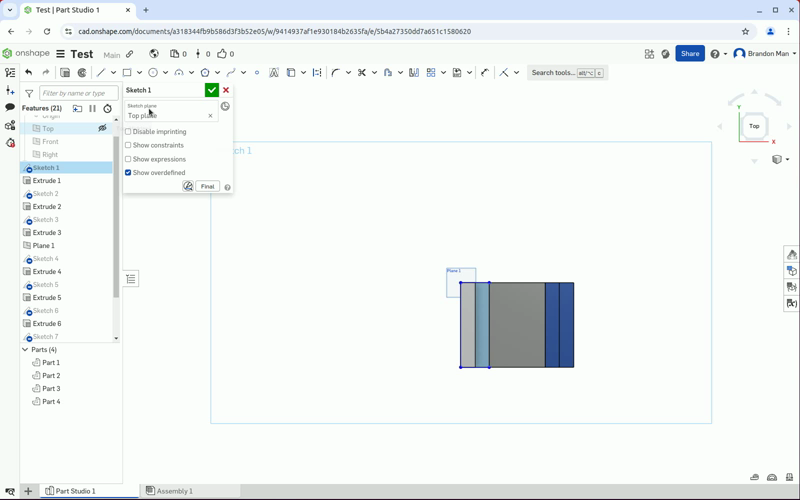
mouse_move(229, 92)
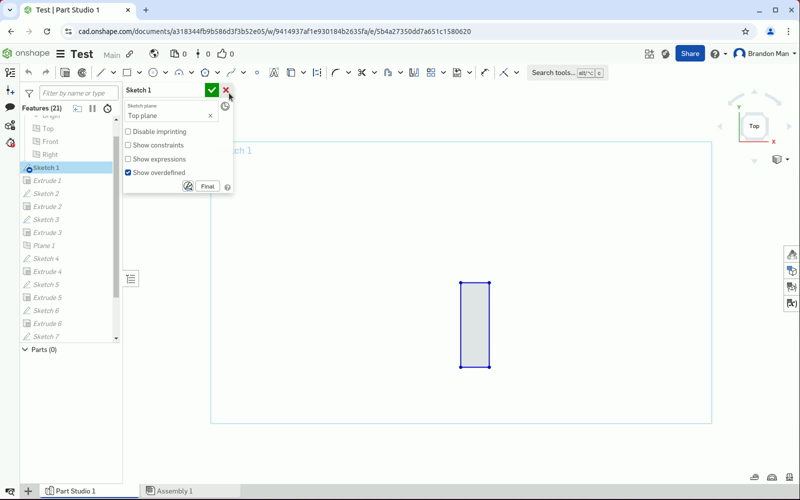
click(229, 92)
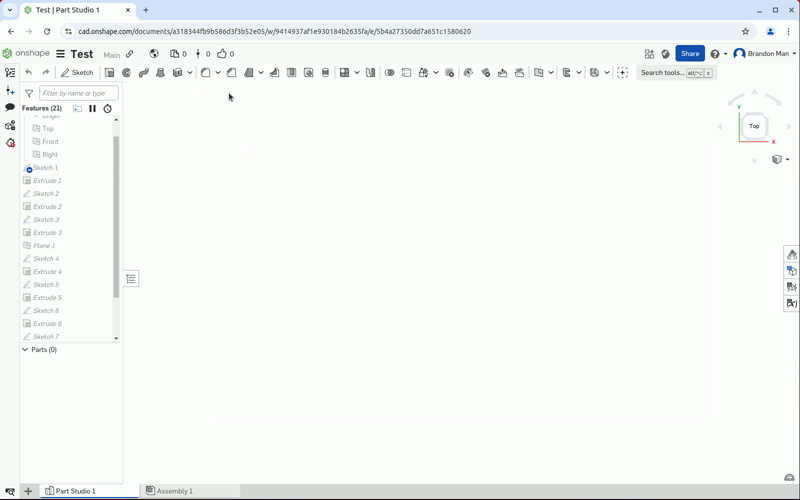
key(shift+s)
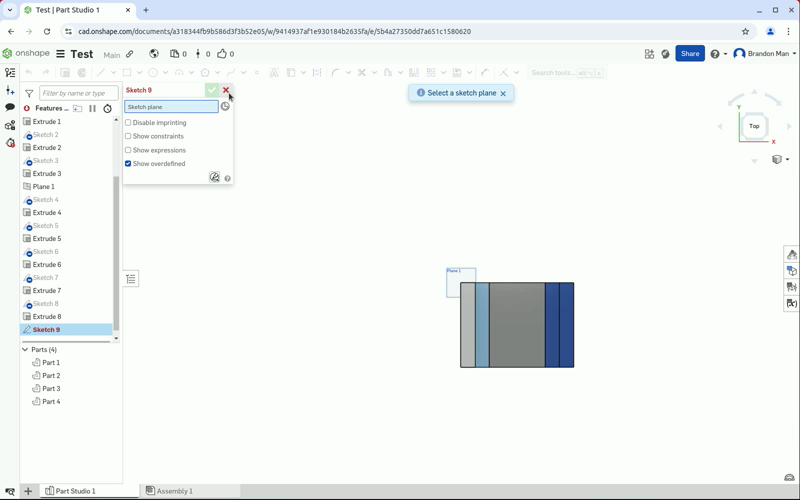
mouse_move(69, 189)
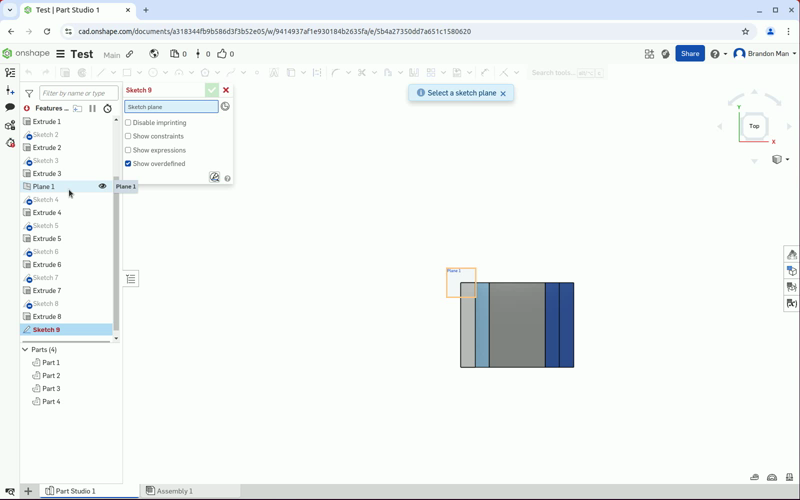
click(69, 189)
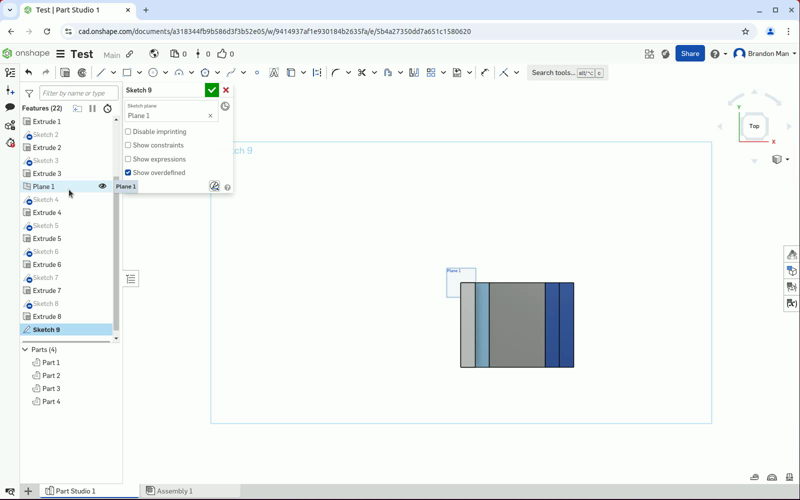
mouse_move(73, 352)
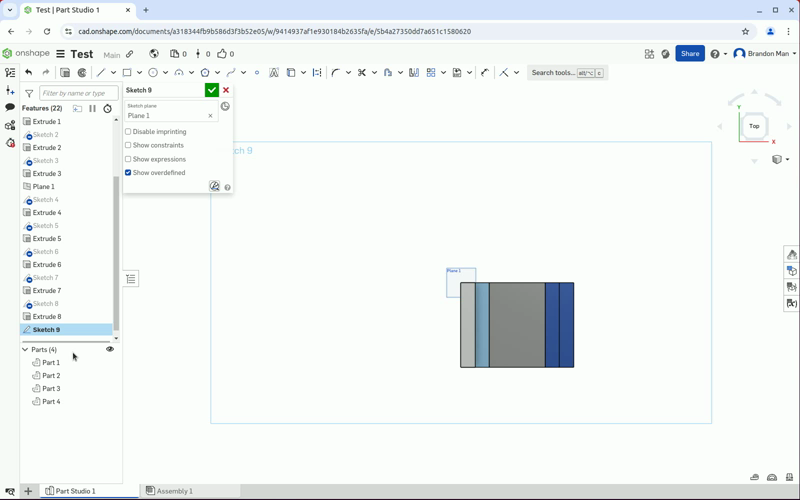
key(y)
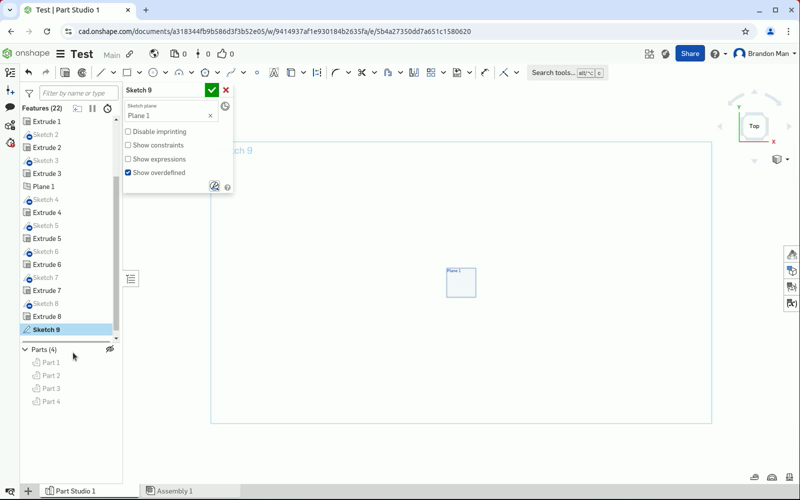
key(l)
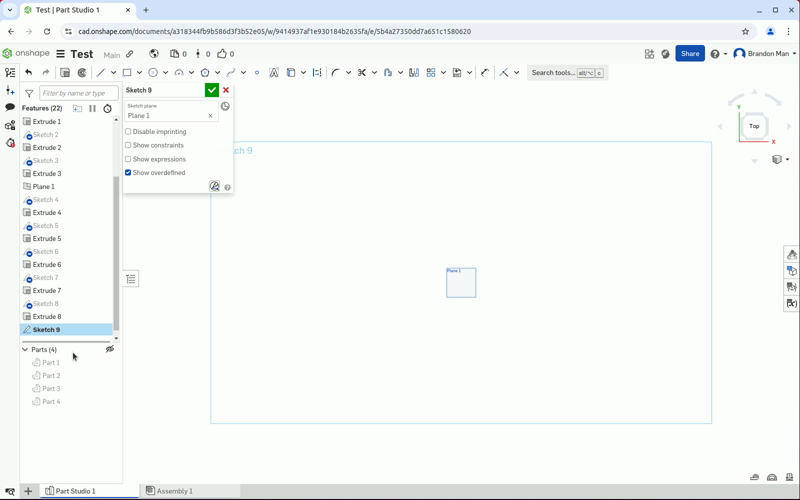
key_down(shift)
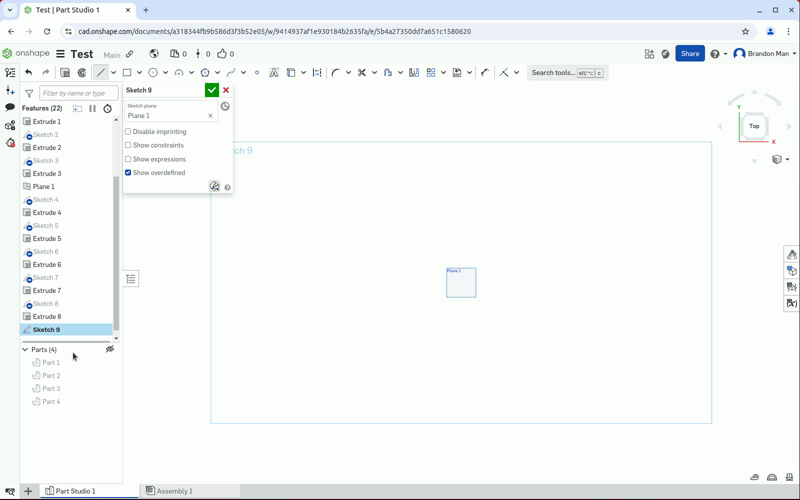
mouse_move(559, 367)
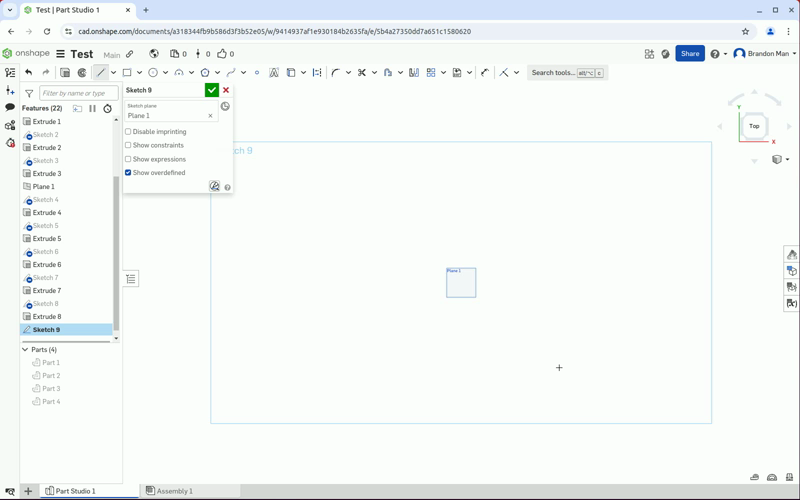
click(559, 367)
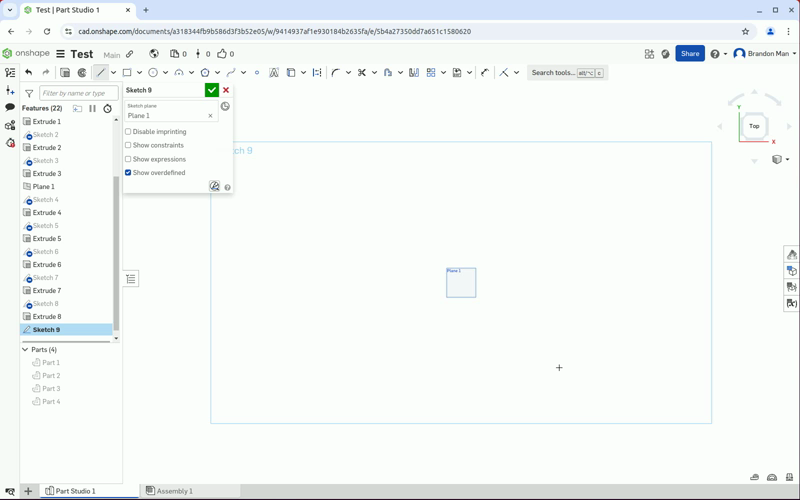
key_up(shift)
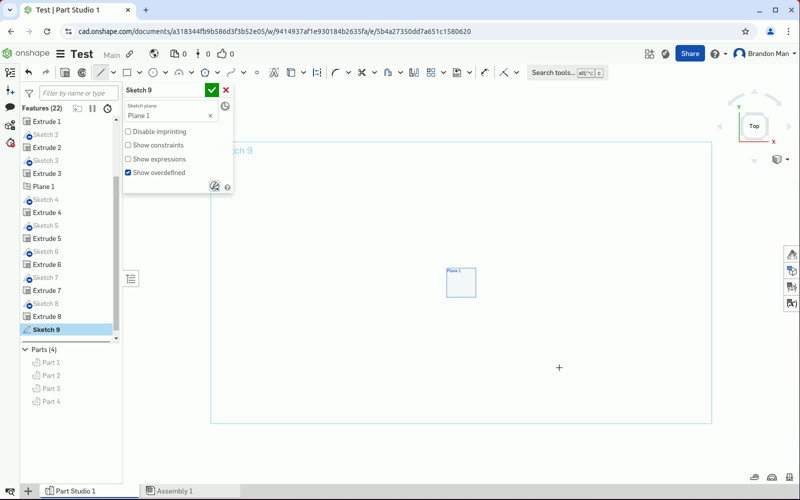
key_down(shift)
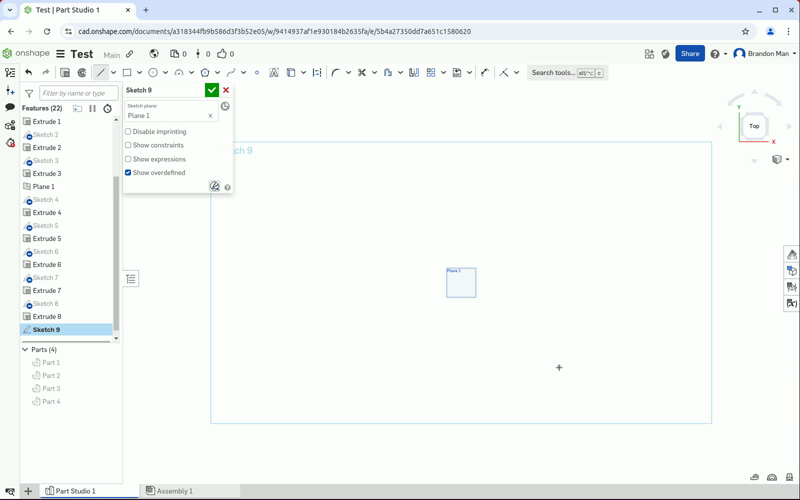
mouse_move(589, 367)
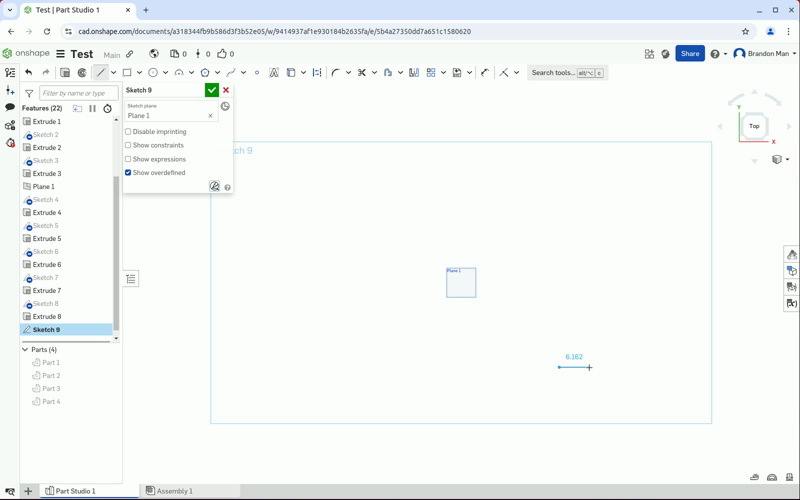
mouse_move(573, 367)
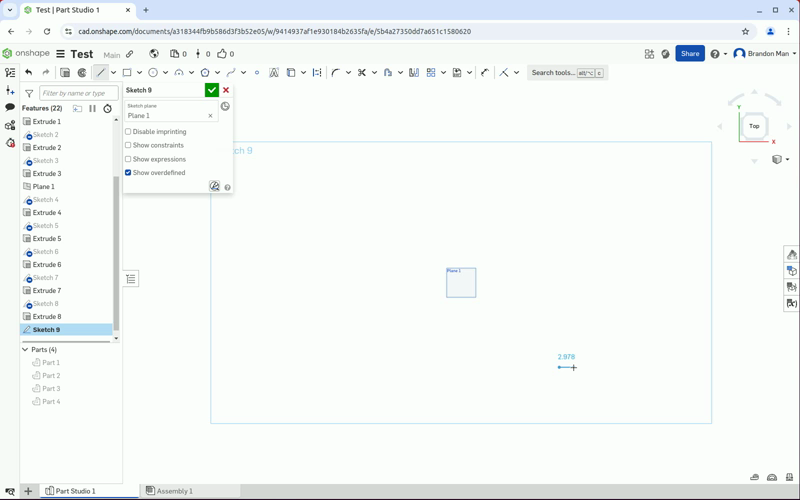
click(573, 367)
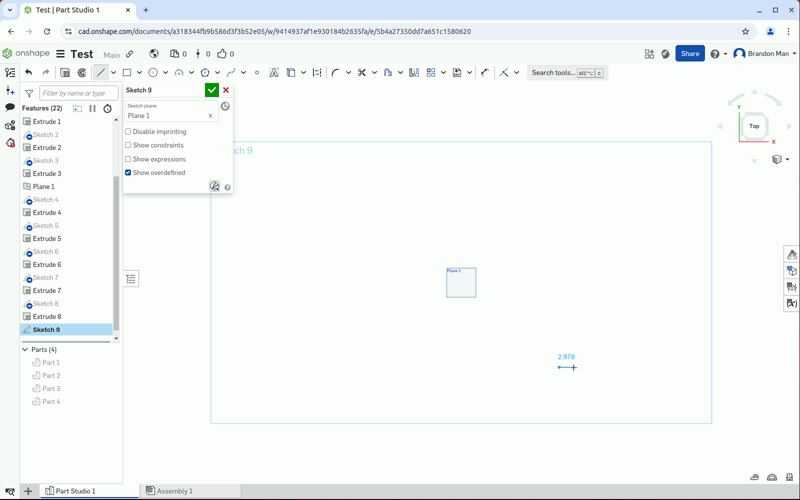
key_up(shift)
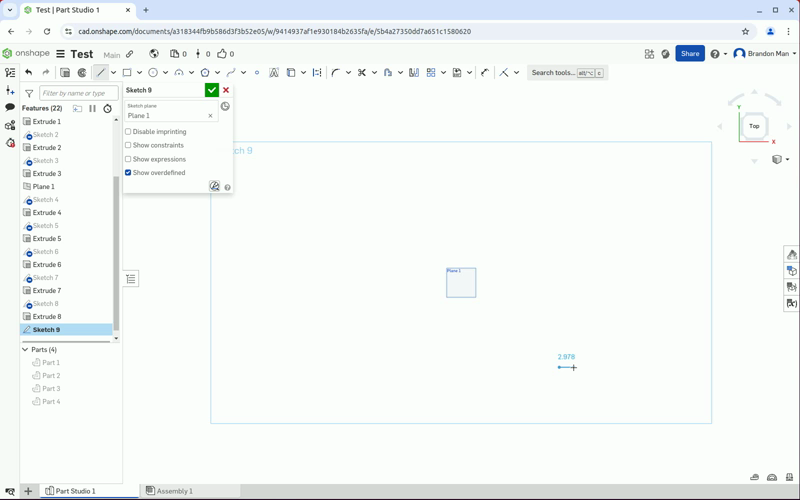
key_down(shift)
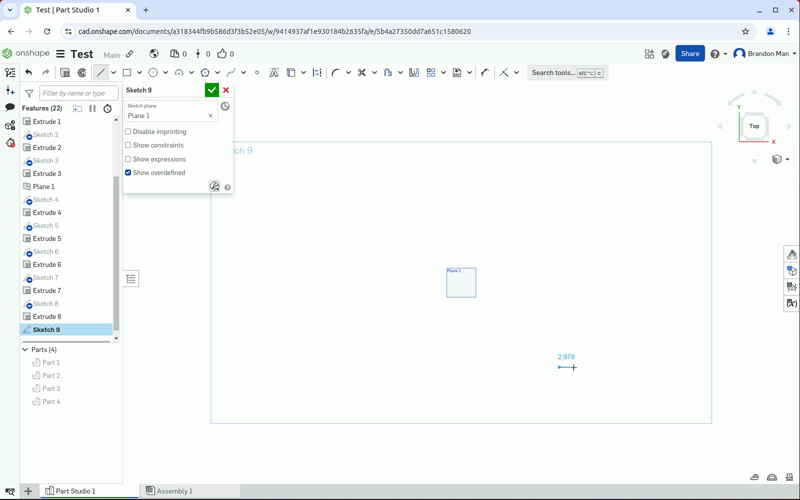
mouse_move(573, 282)
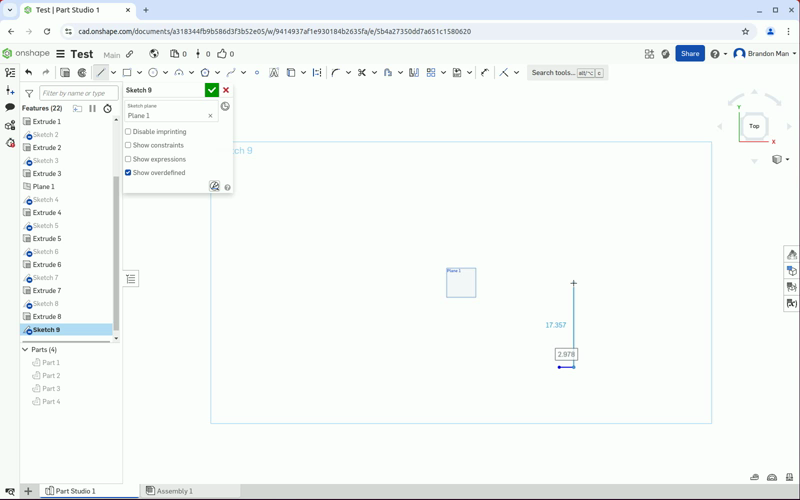
click(573, 282)
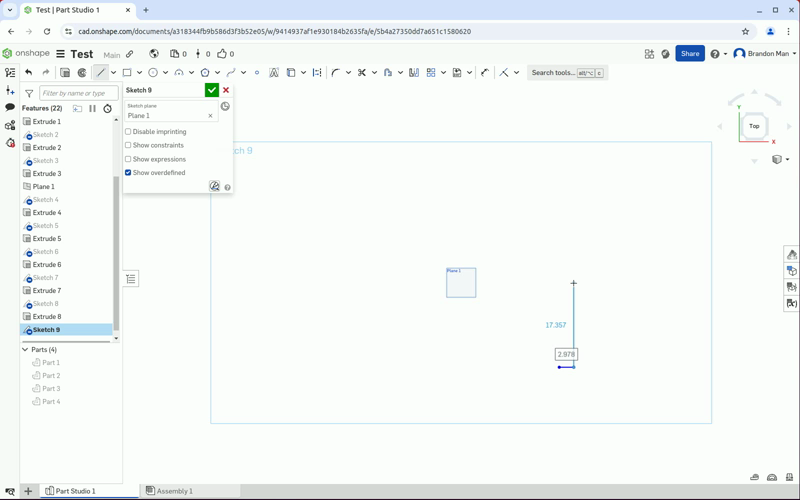
key_up(shift)
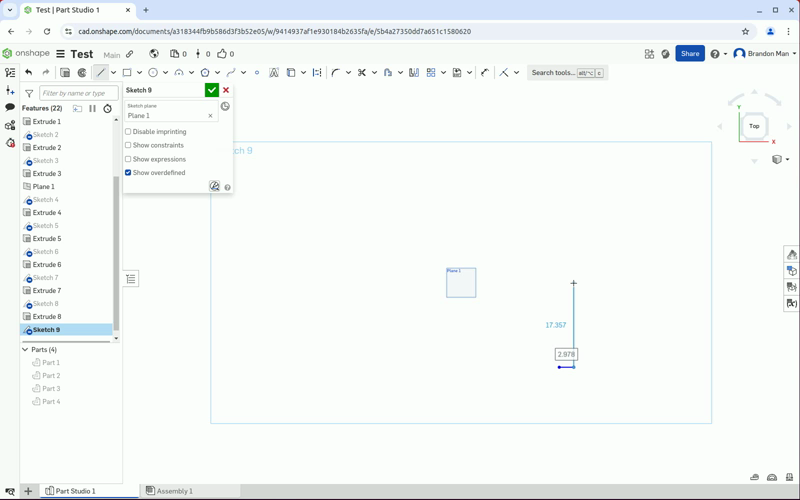
key_down(shift)
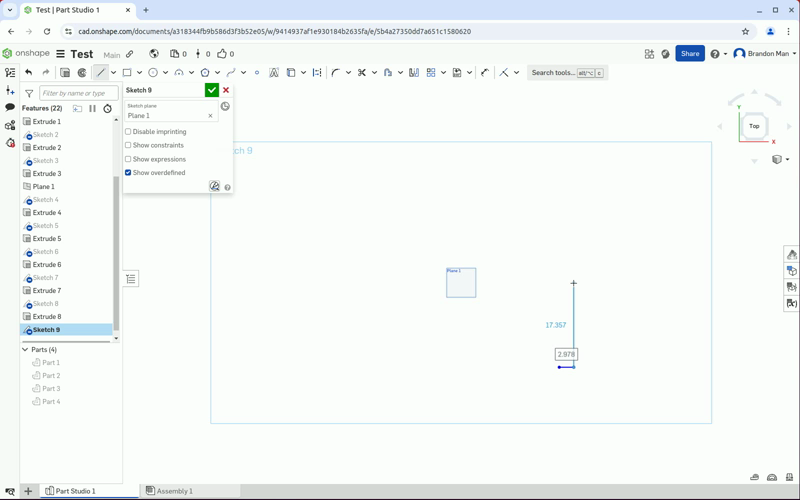
mouse_move(589, 282)
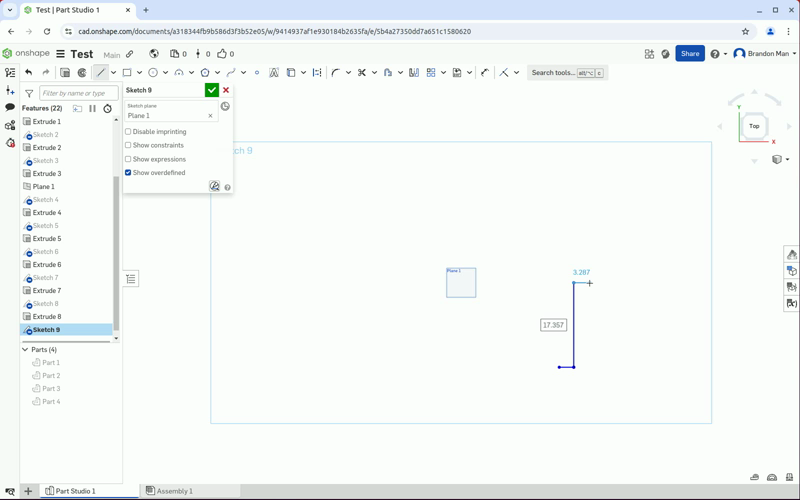
mouse_move(559, 282)
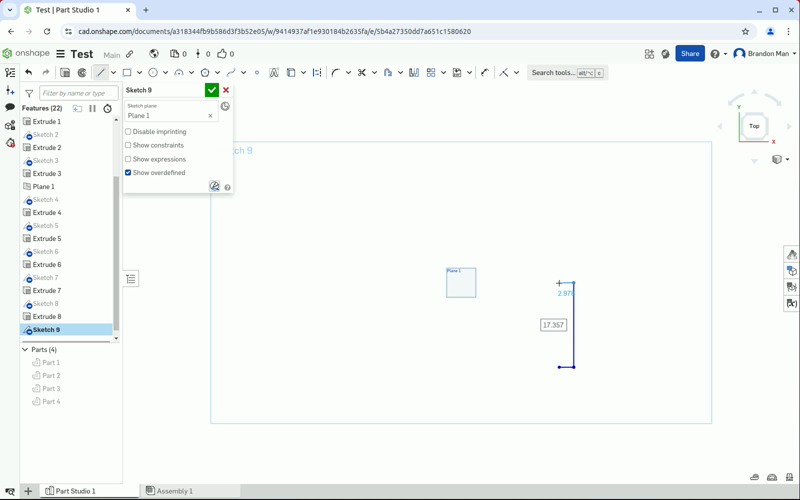
click(559, 282)
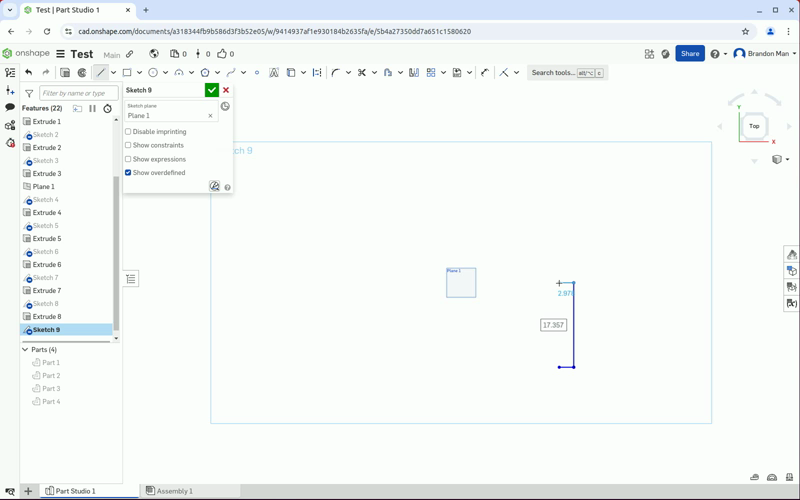
key_up(shift)
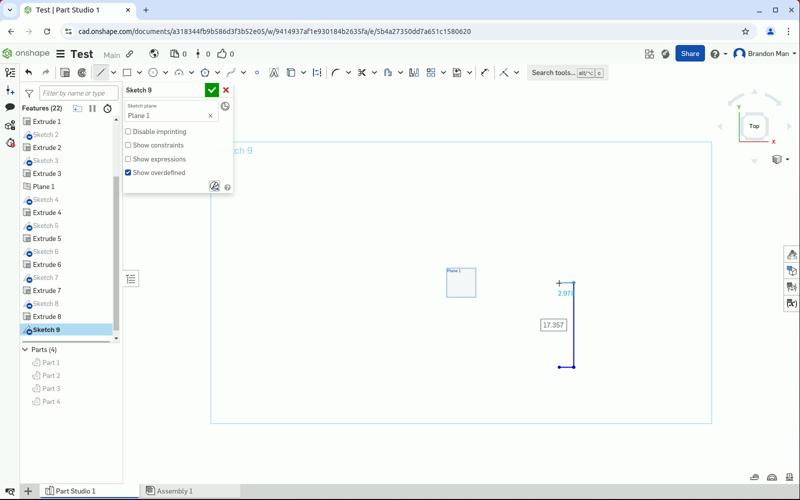
key_down(shift)
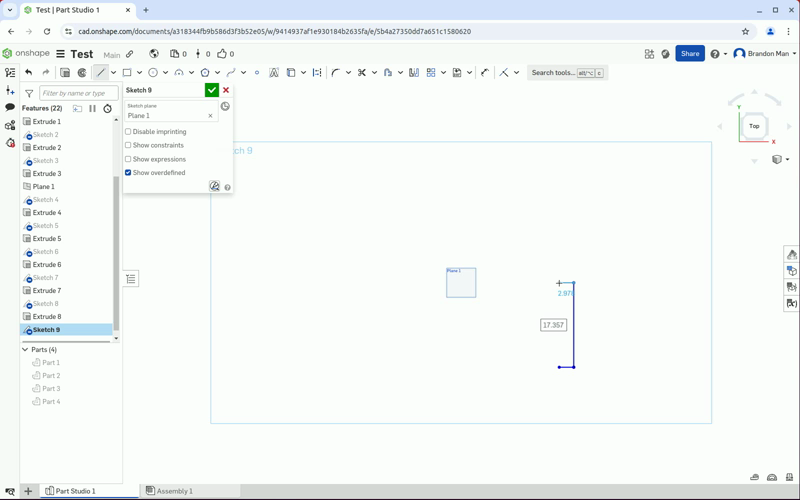
mouse_move(559, 367)
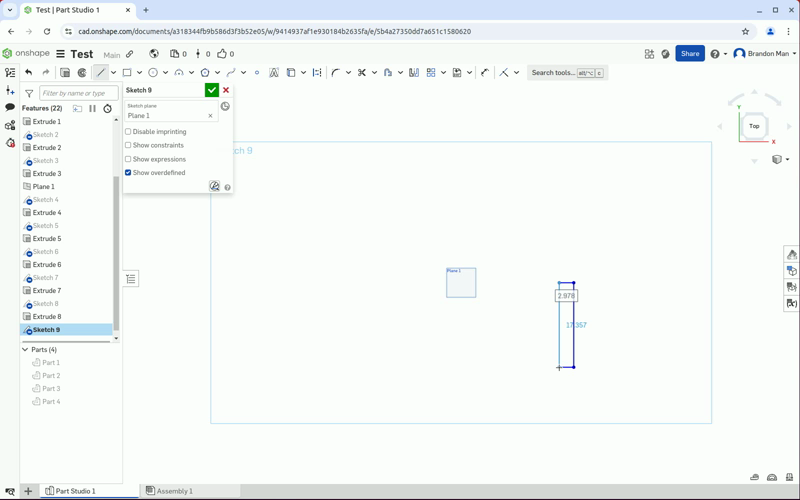
key_up(shift)
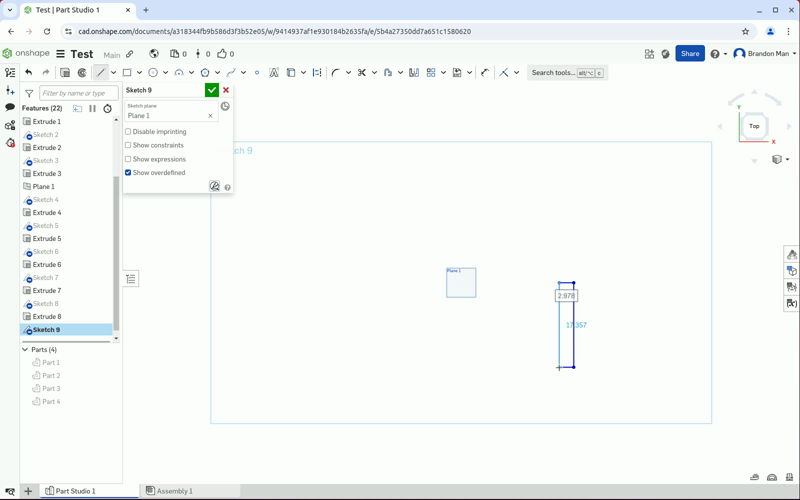
click(559, 367)
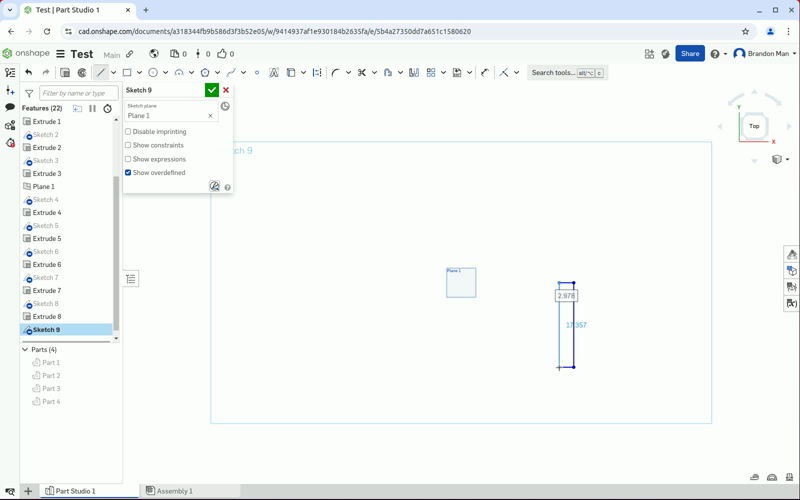
key(esc)
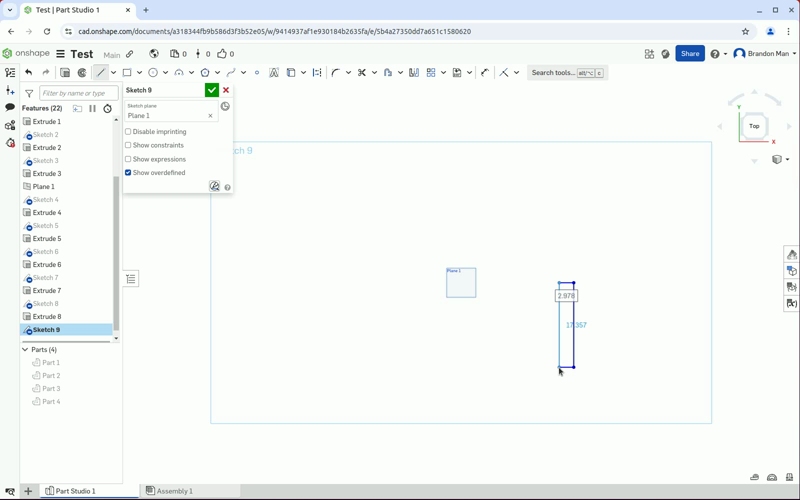
mouse_move(562, 288)
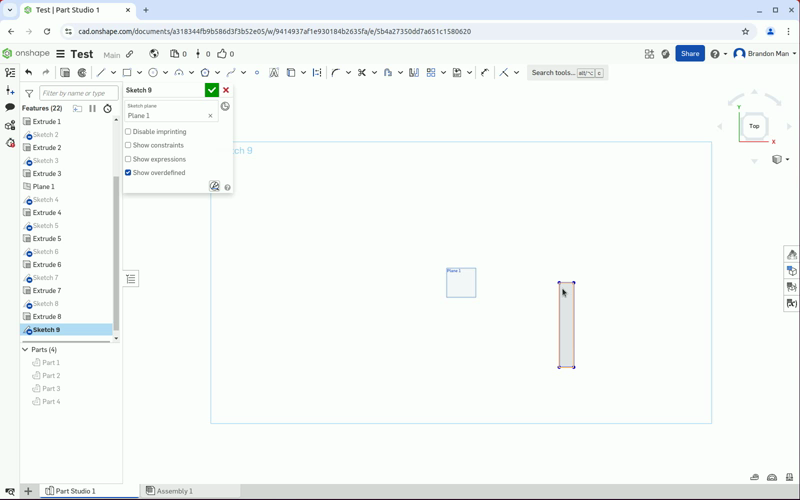
scroll(6)
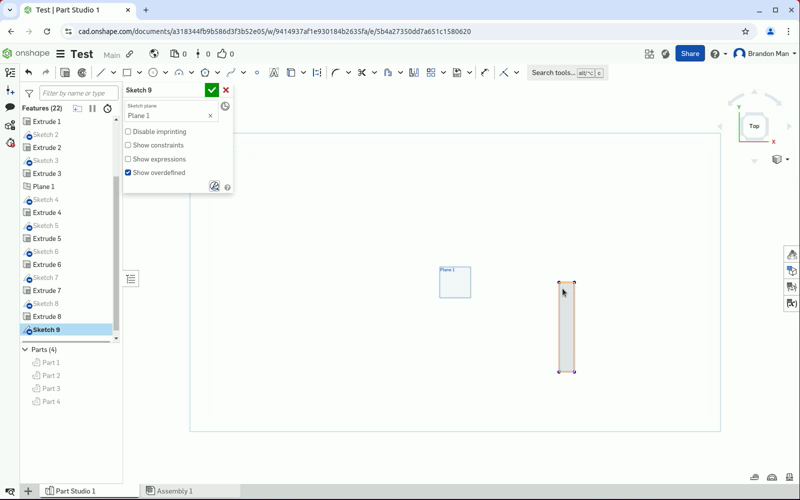
scroll(6)
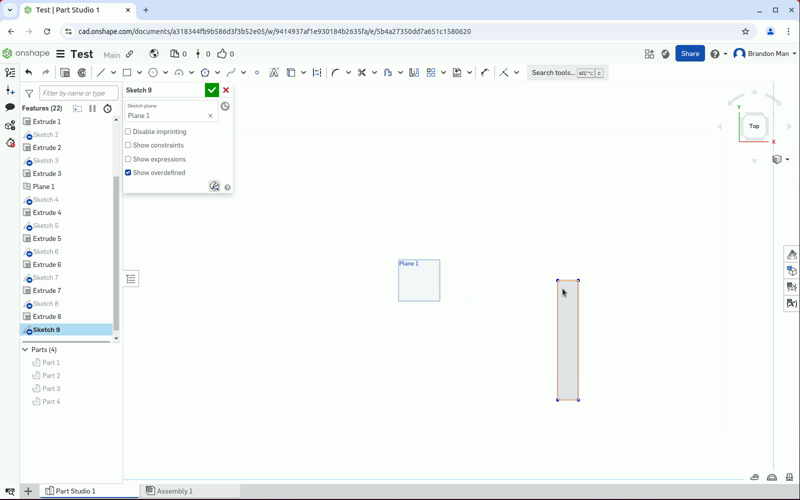
scroll(6)
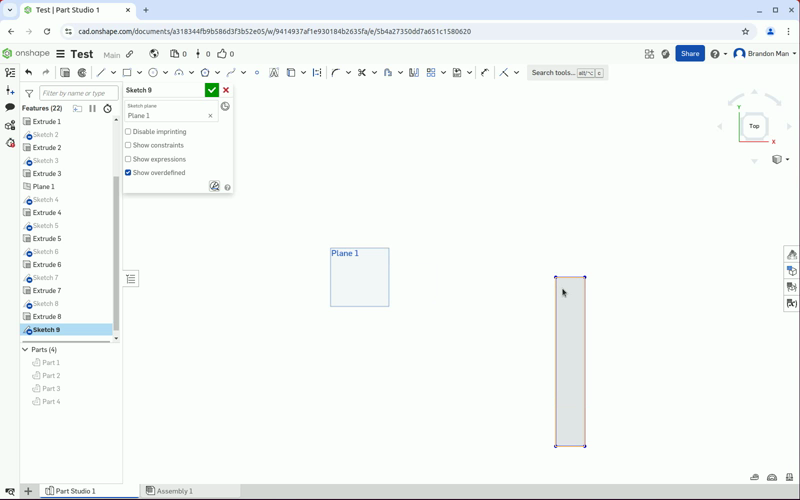
scroll(6)
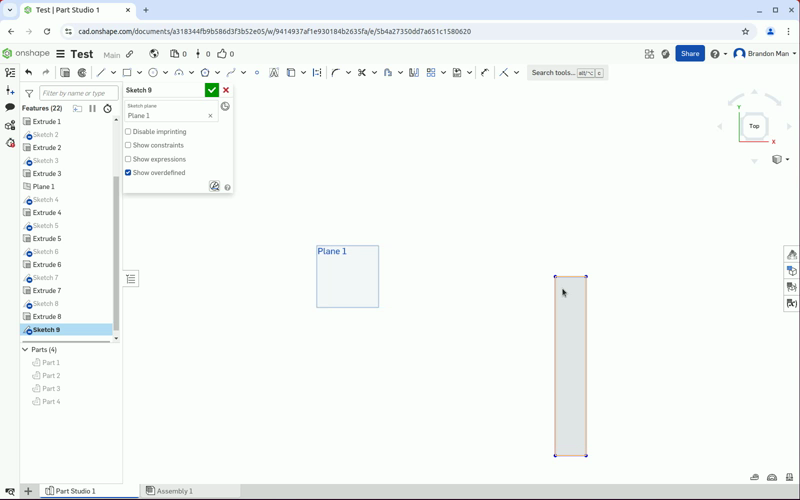
scroll(6)
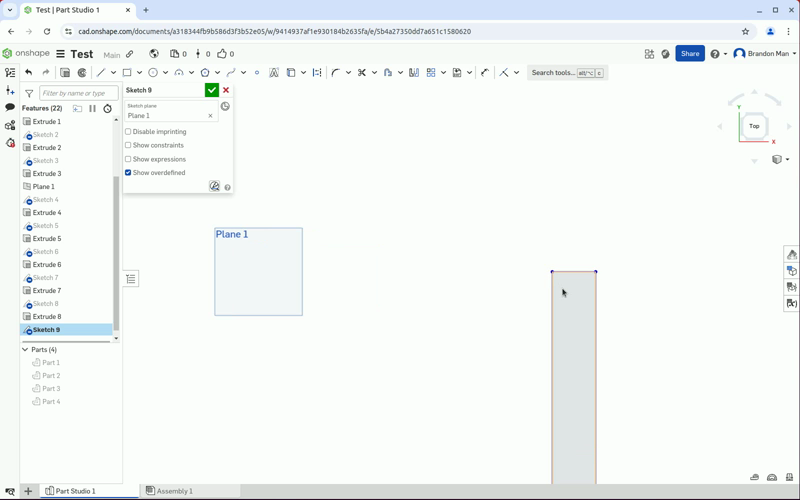
scroll(6)
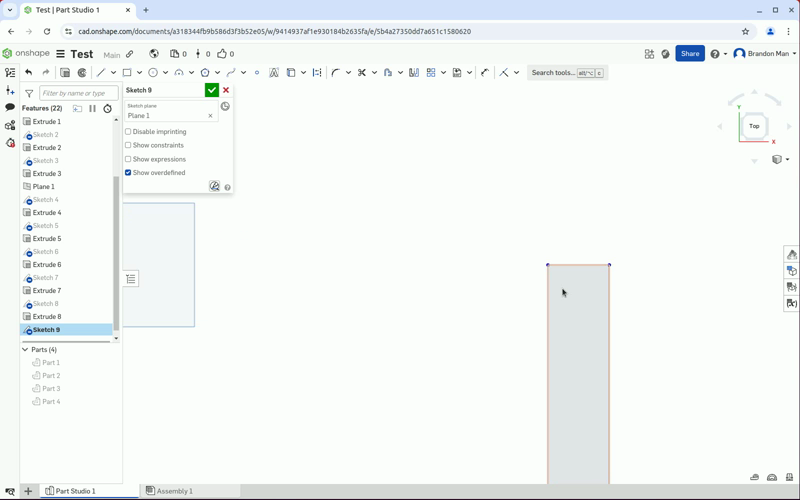
scroll(6)
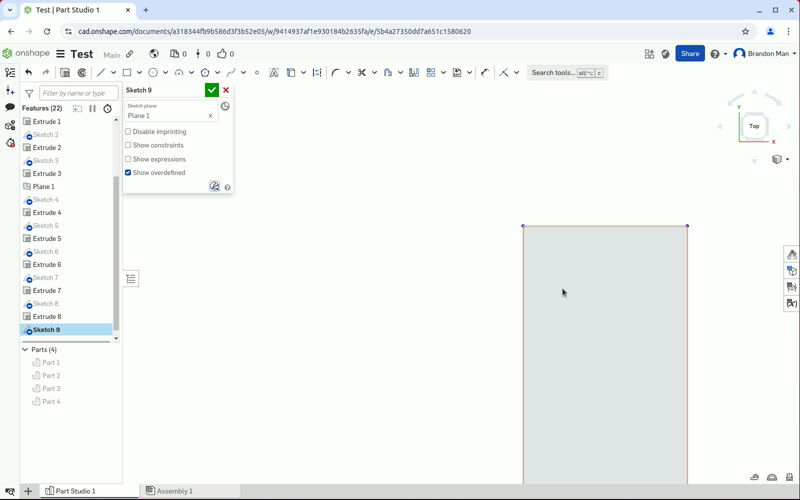
click(562, 288)
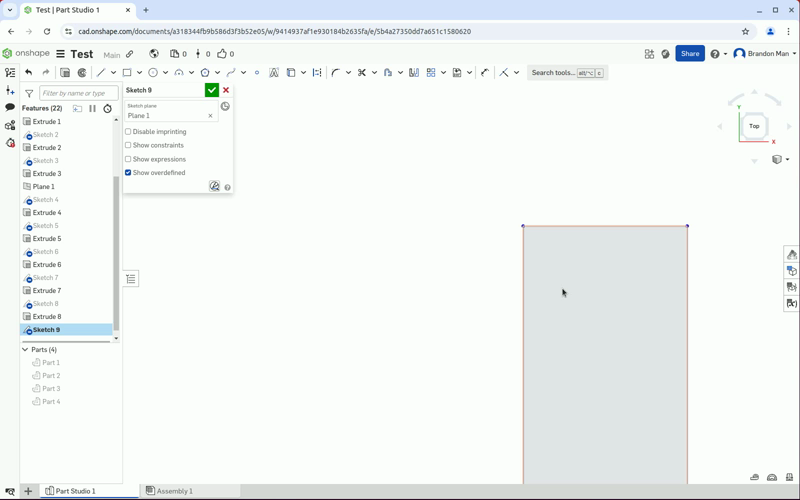
scroll(-6)
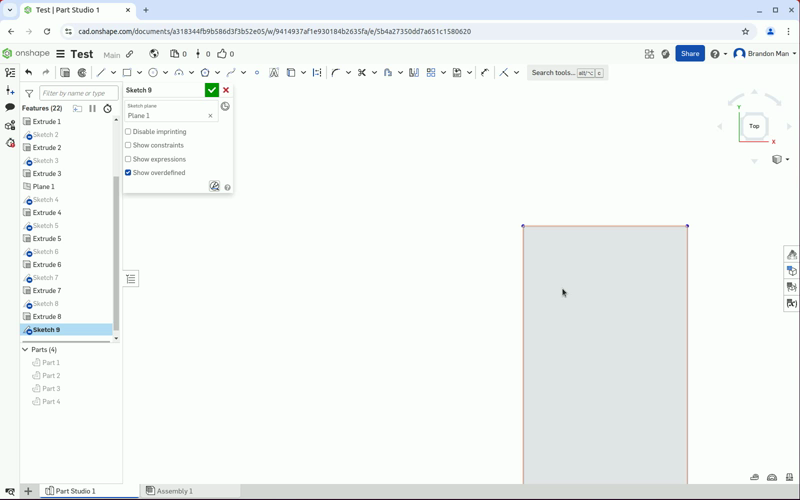
scroll(-6)
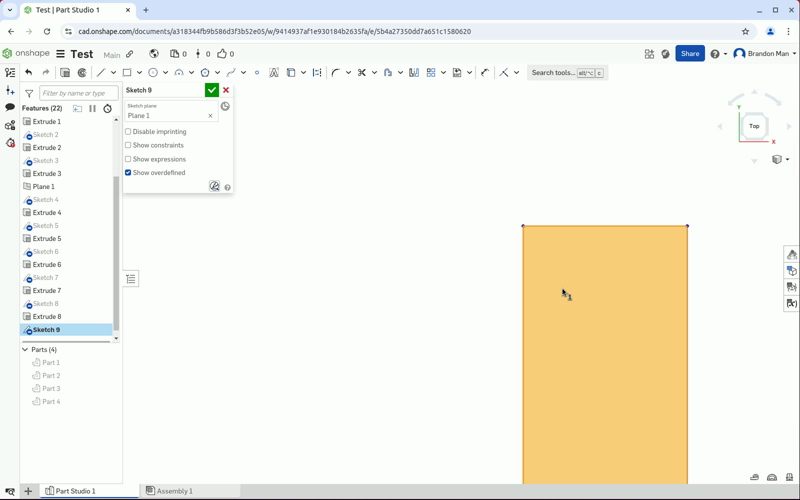
scroll(-6)
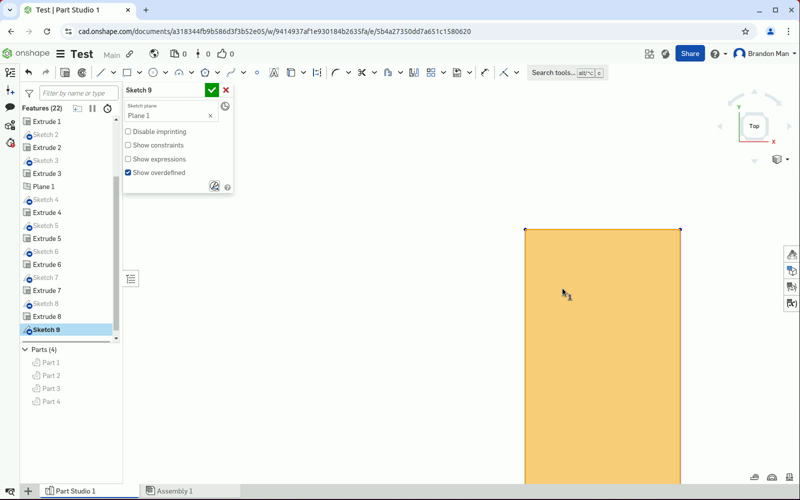
scroll(-6)
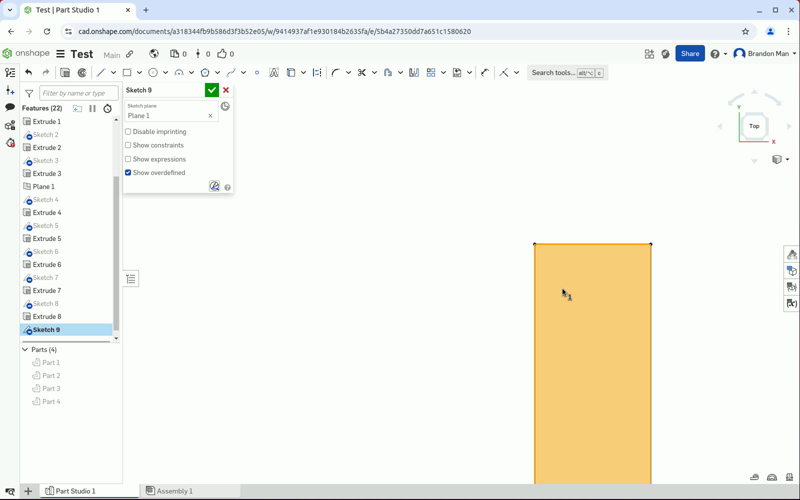
scroll(-6)
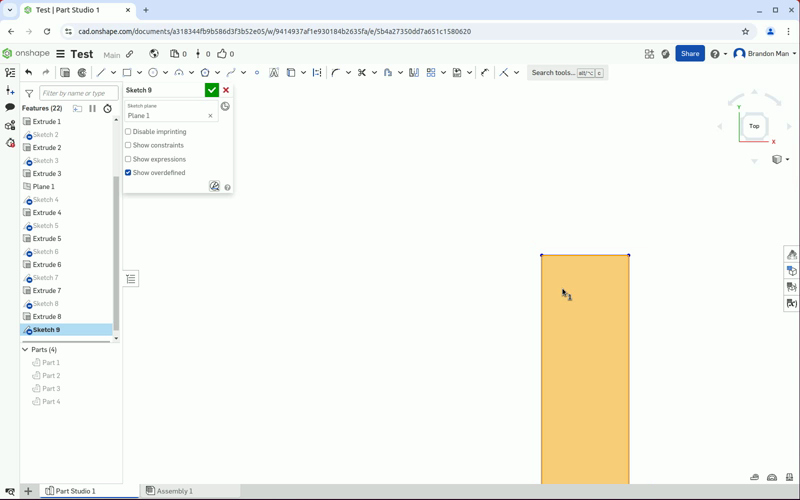
scroll(-6)
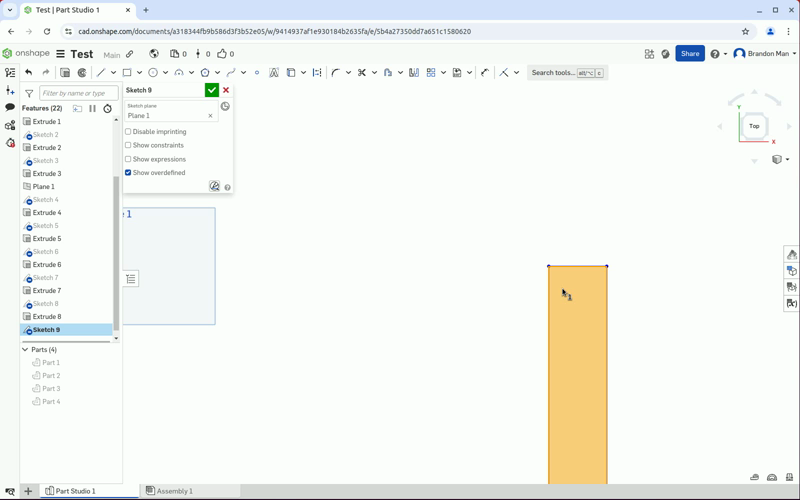
scroll(-6)
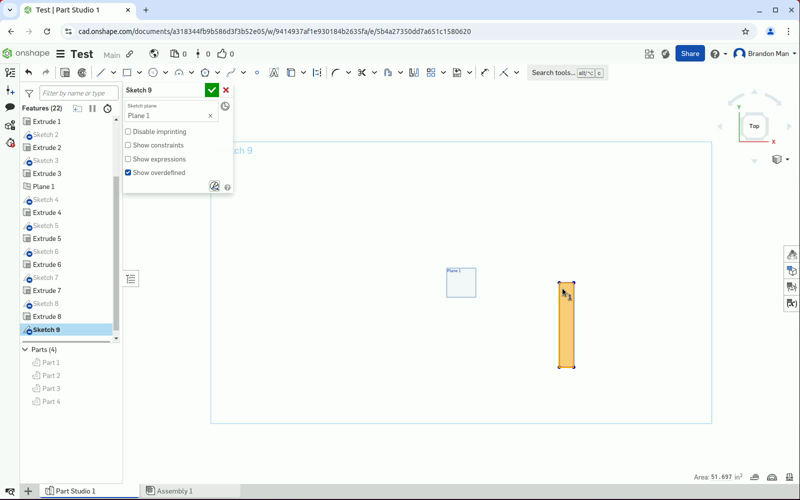
mouse_move(73, 352)
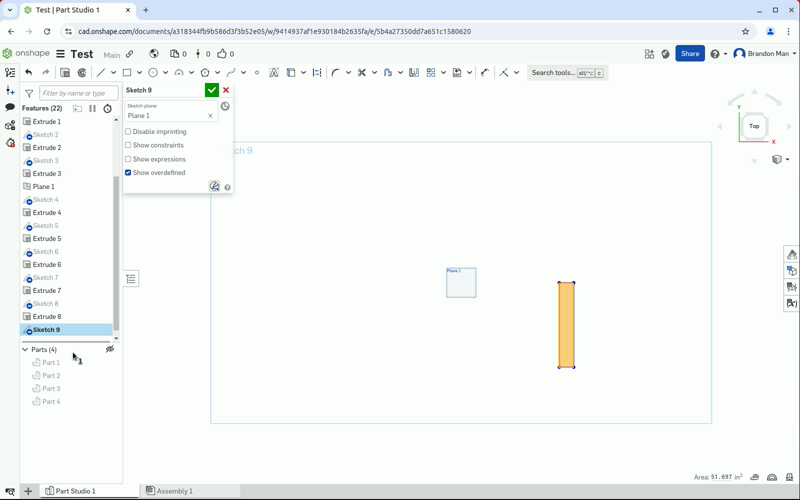
key(shift+y)
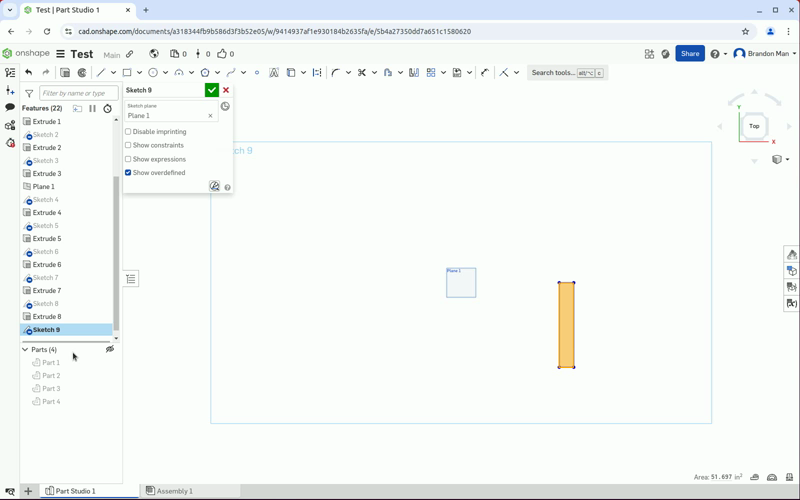
key(shift+e)
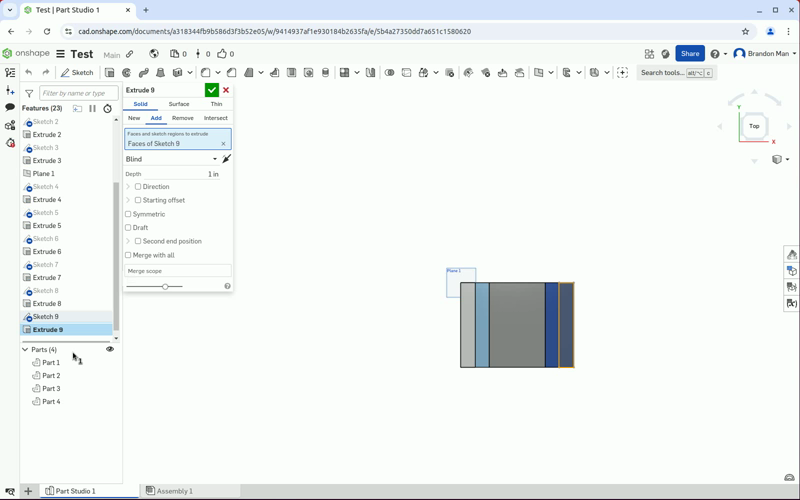
mouse_move(143, 106)
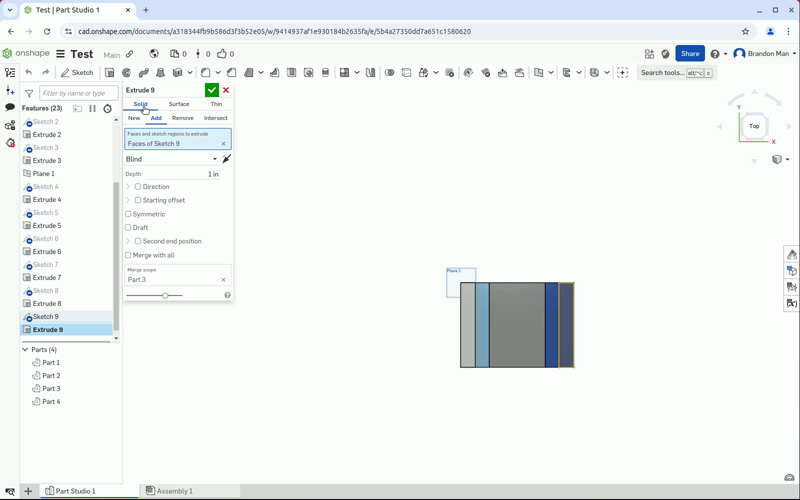
click(143, 106)
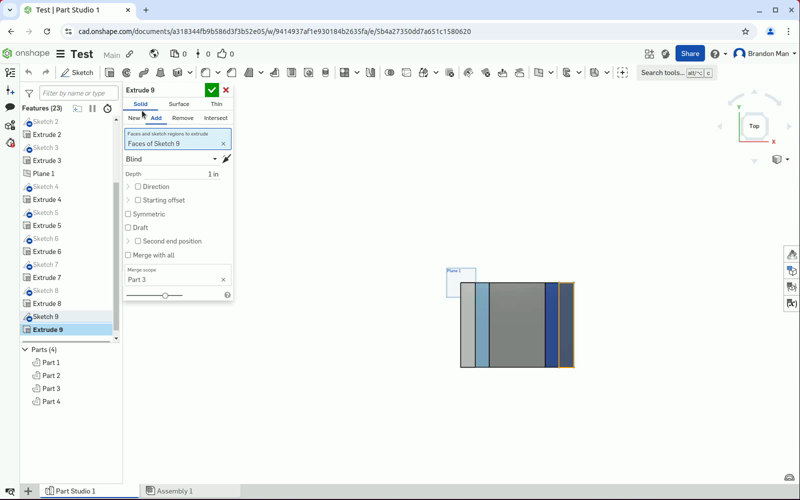
mouse_move(137, 120)
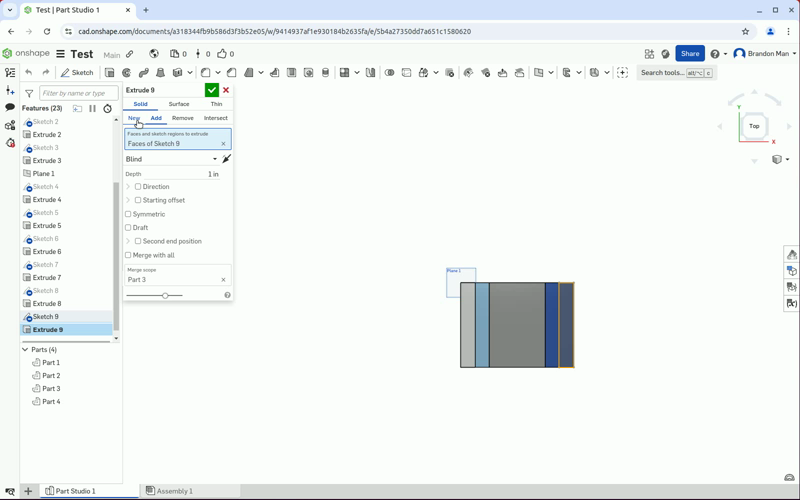
click(137, 120)
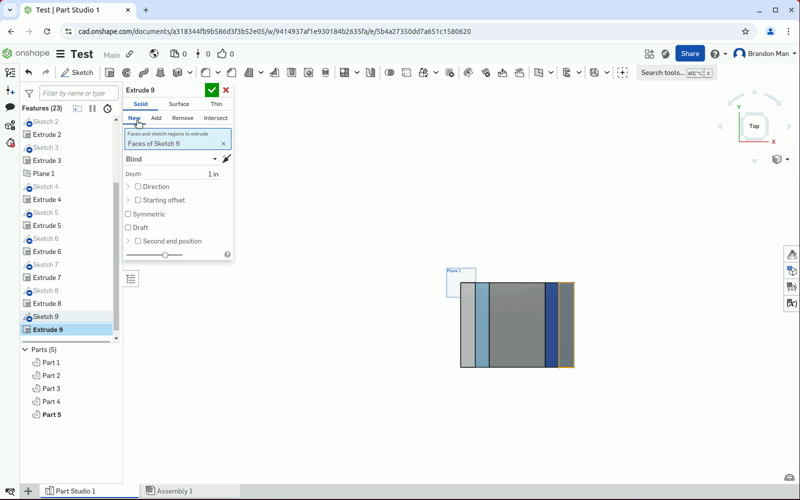
key(tab, 4)
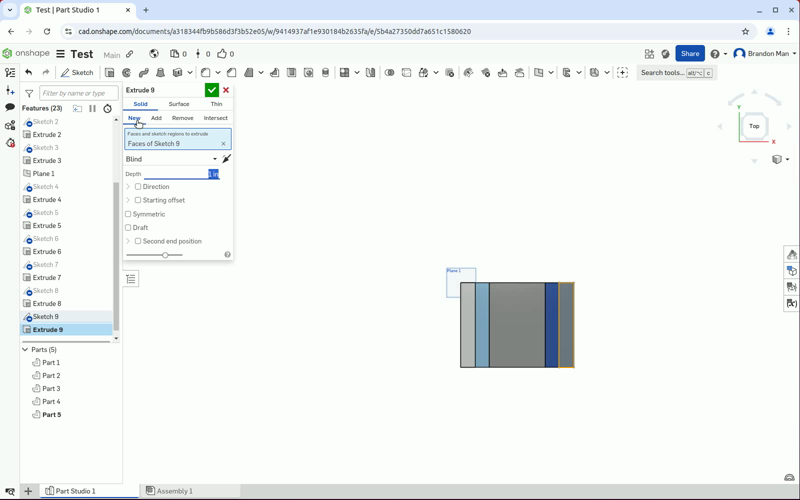
text(2.889)
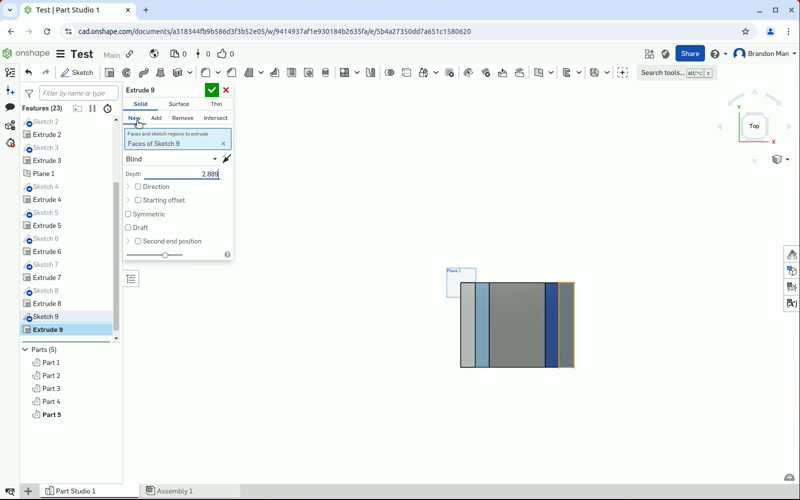
key(enter)
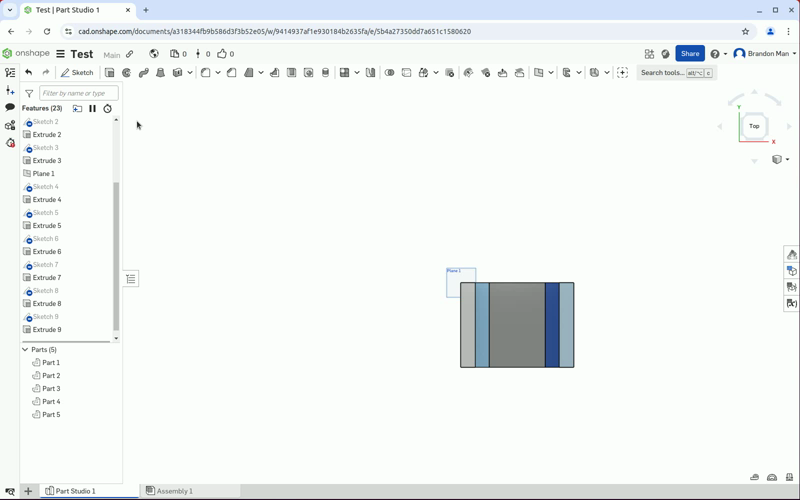
key(shift+h)
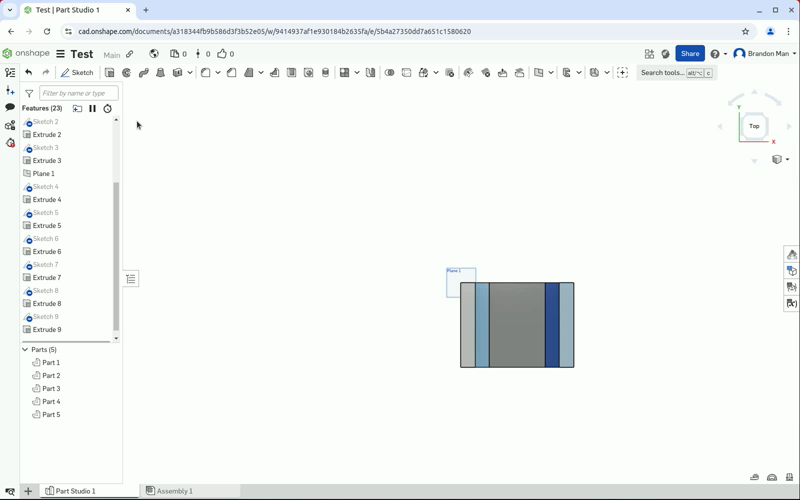
key(shift+h)
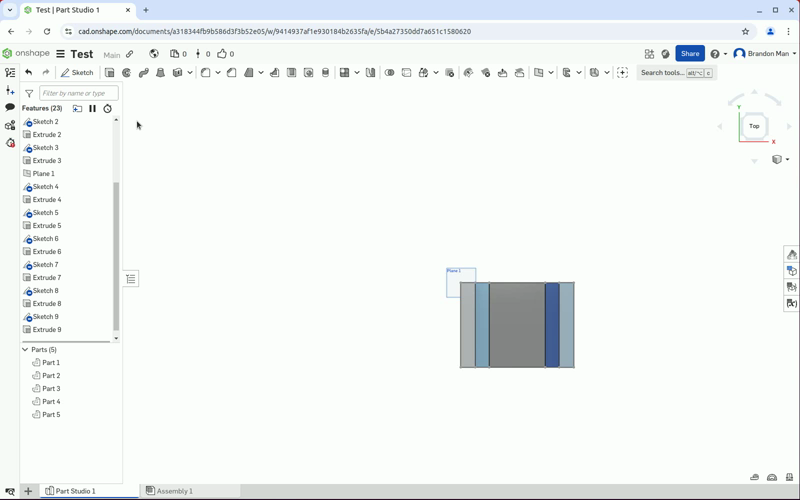
key(shift+7)
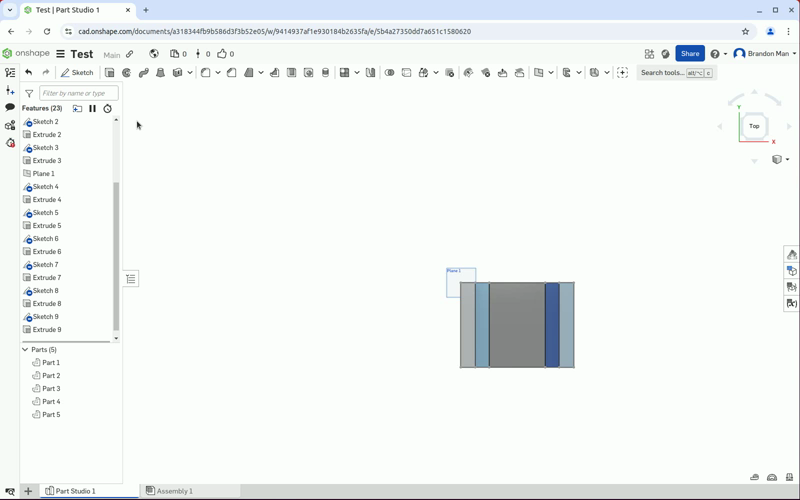
key(up, 3)
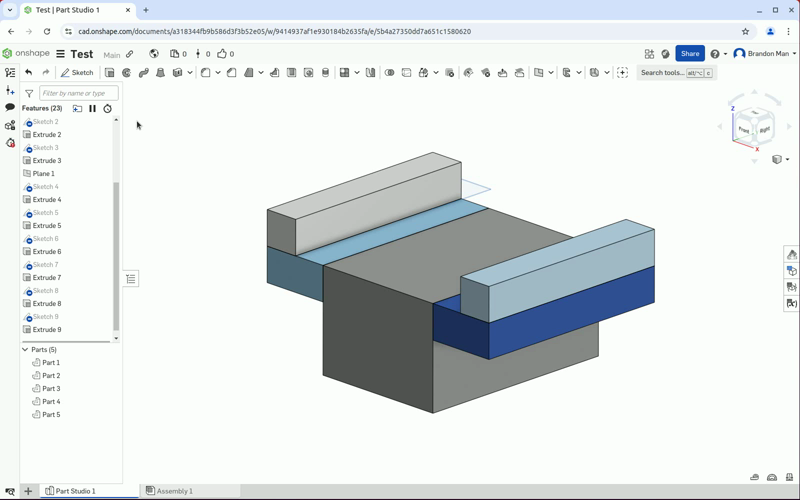
key(left, 3)
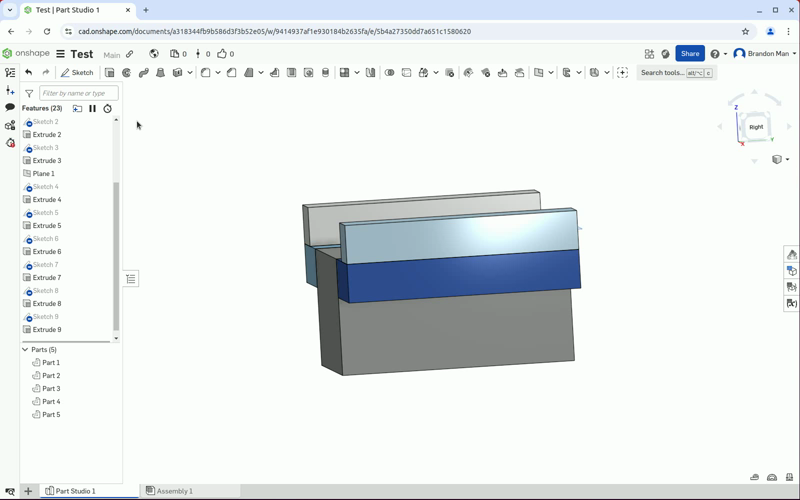
key(right, 3)
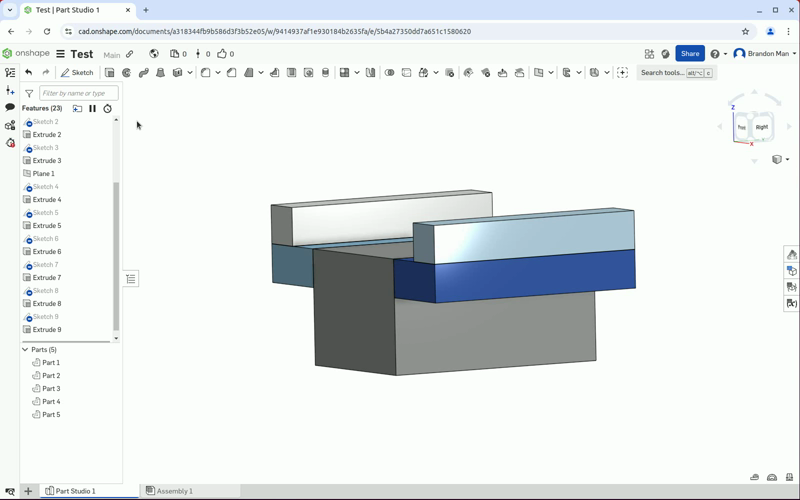
key(down, 3)
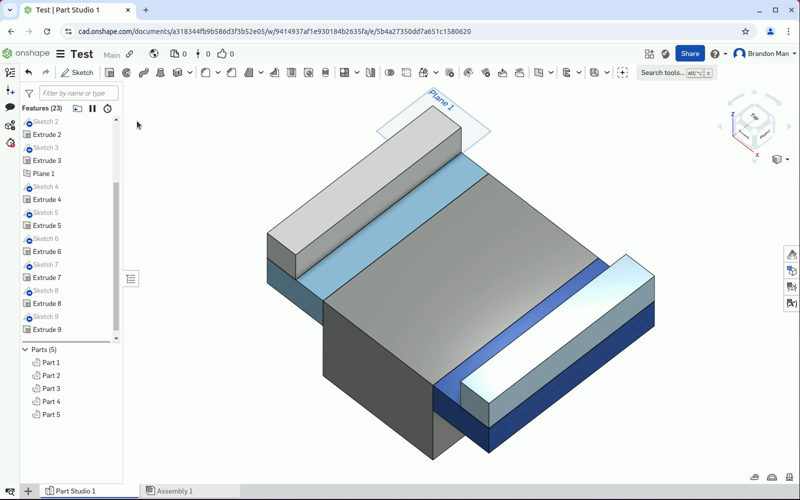
mouse_move(69, 98)
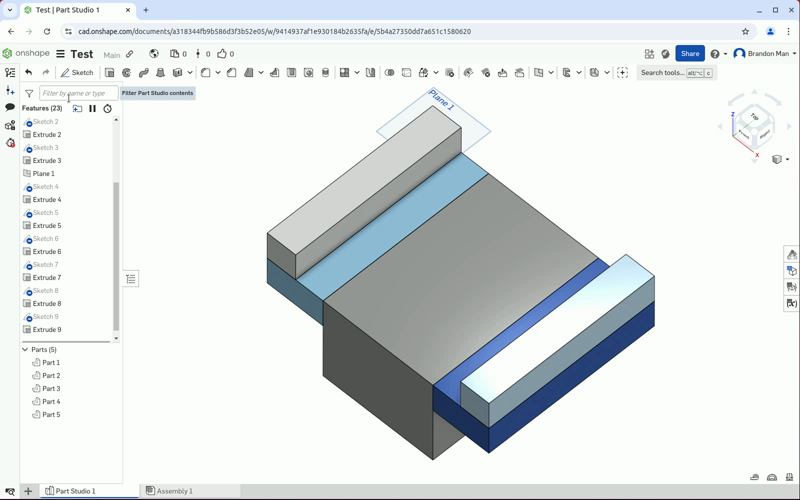
click(69, 98)